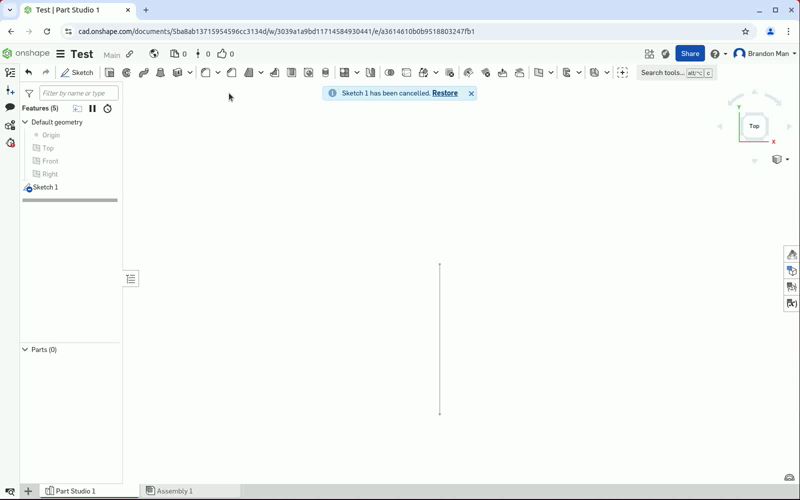
key(shift+h)
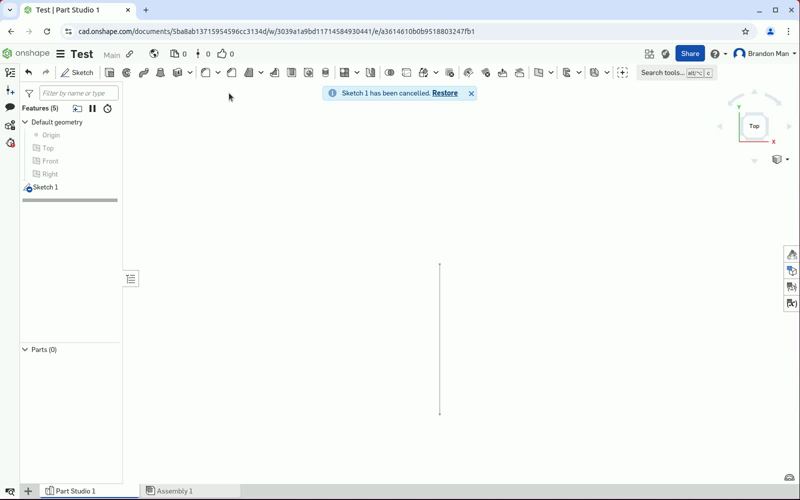
key(shift+s)
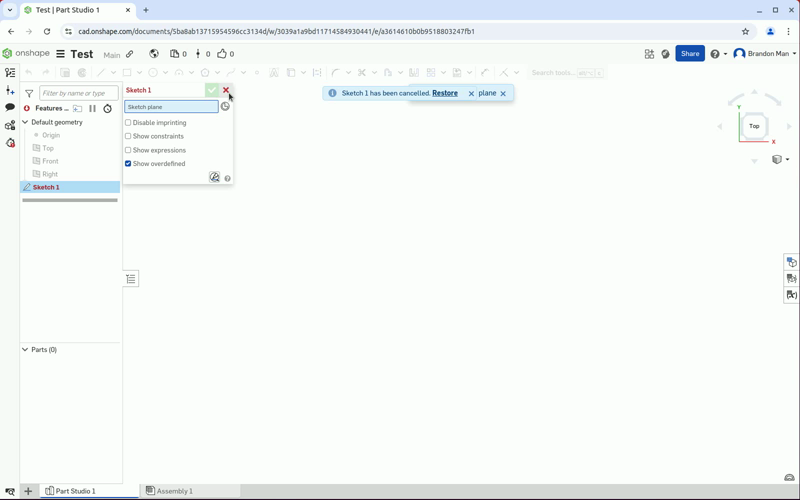
mouse_move(73, 150)
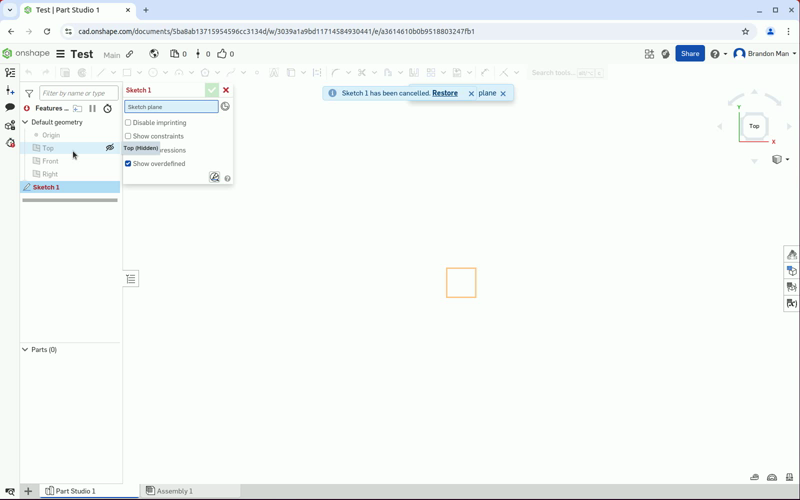
click(73, 150)
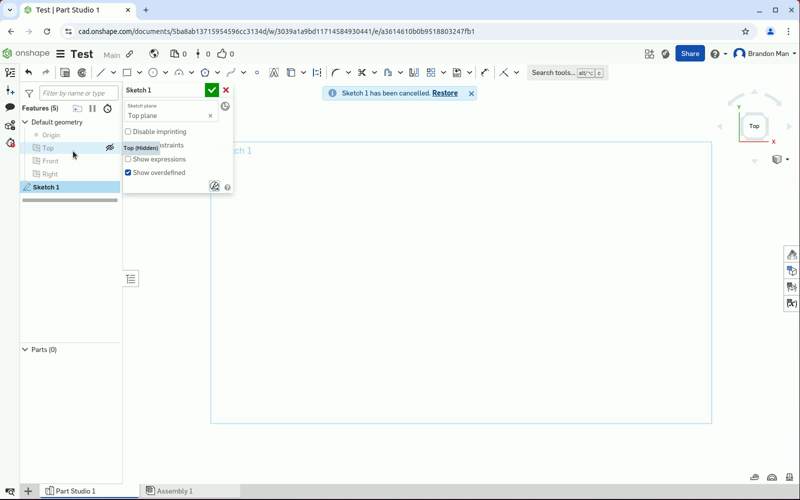
mouse_move(73, 352)
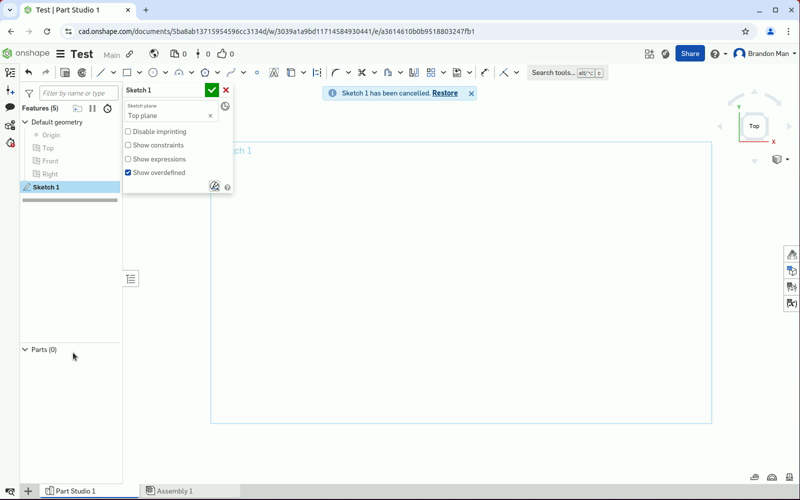
key(y)
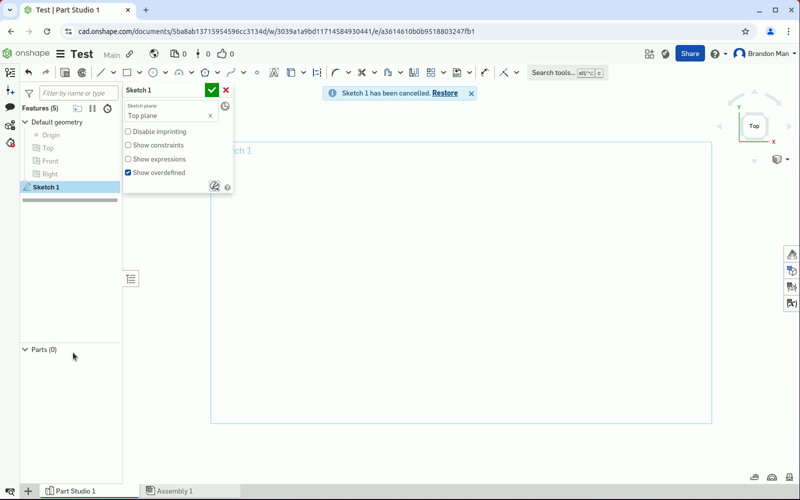
key(l)
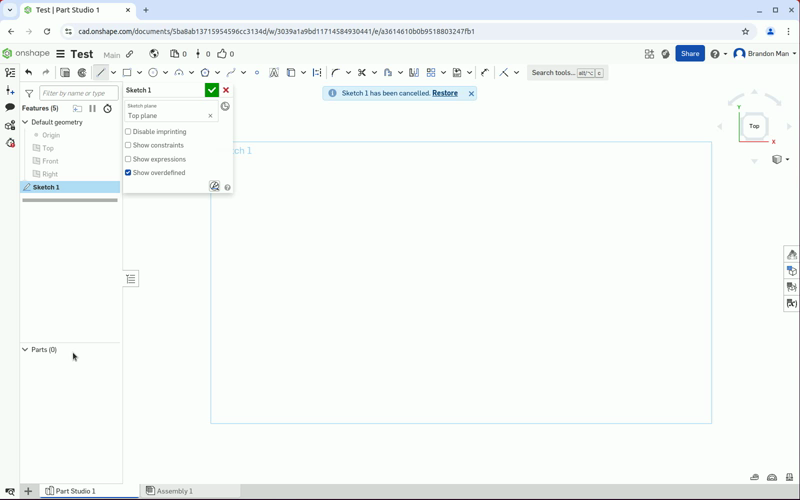
key_down(shift)
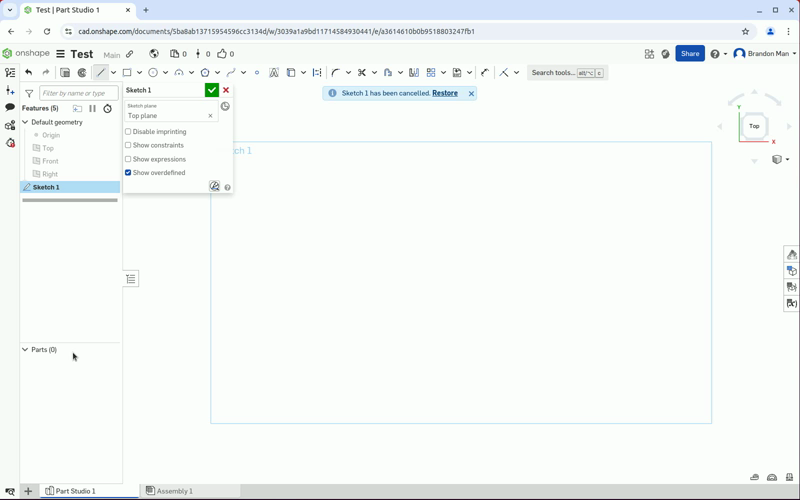
mouse_move(395, 329)
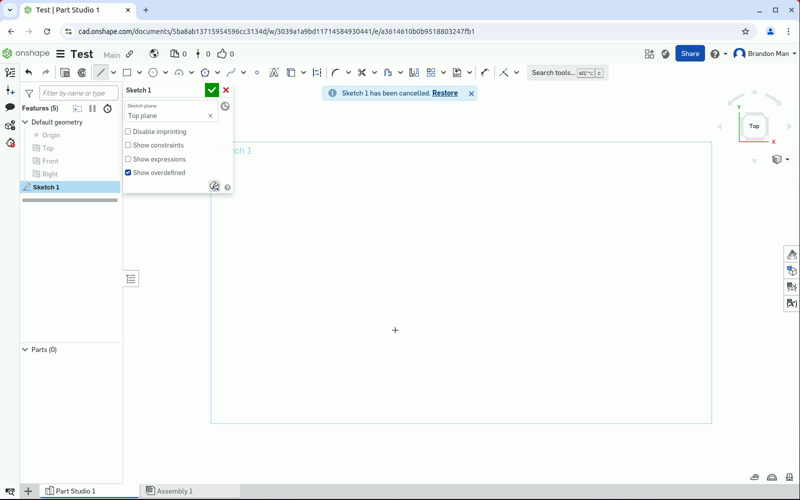
click(395, 329)
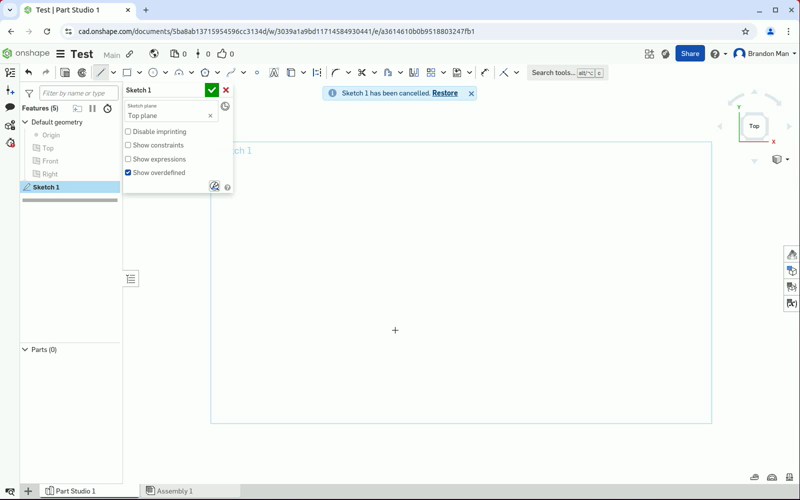
key_up(shift)
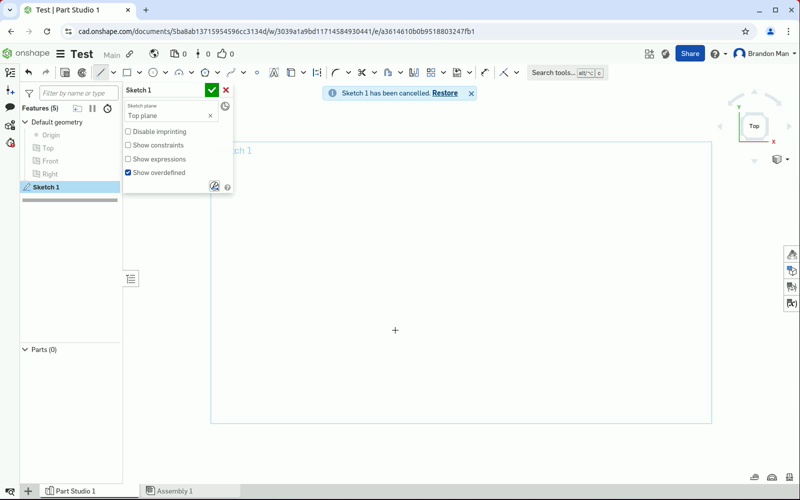
key_down(shift)
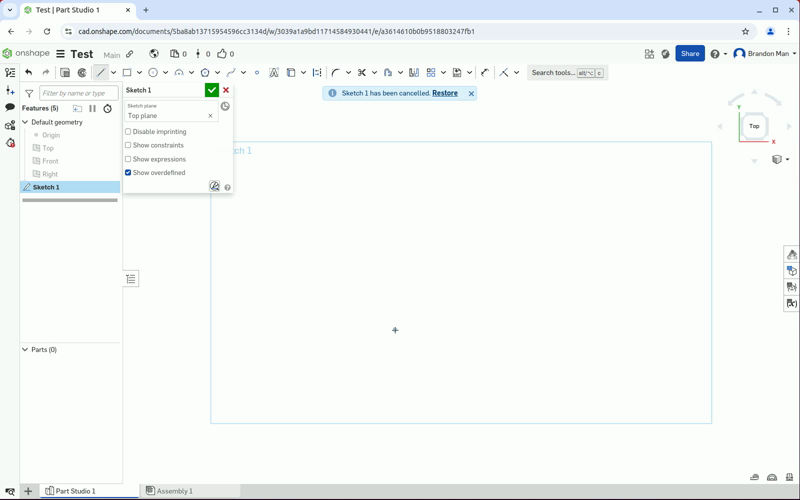
mouse_move(572, 329)
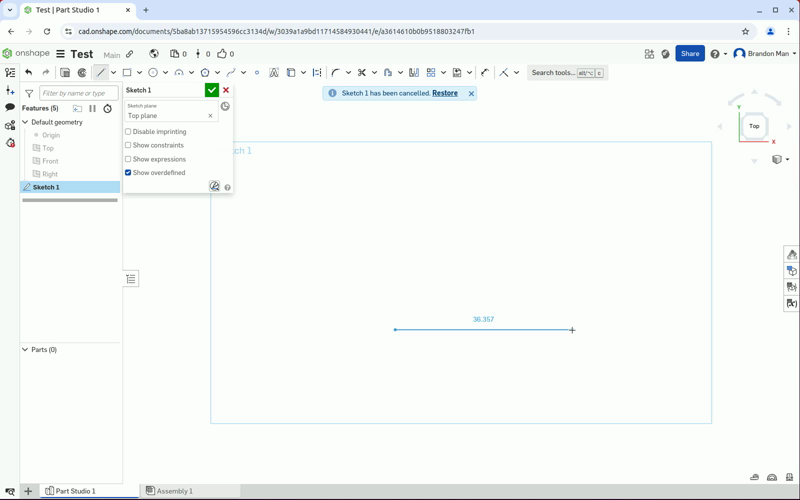
click(572, 329)
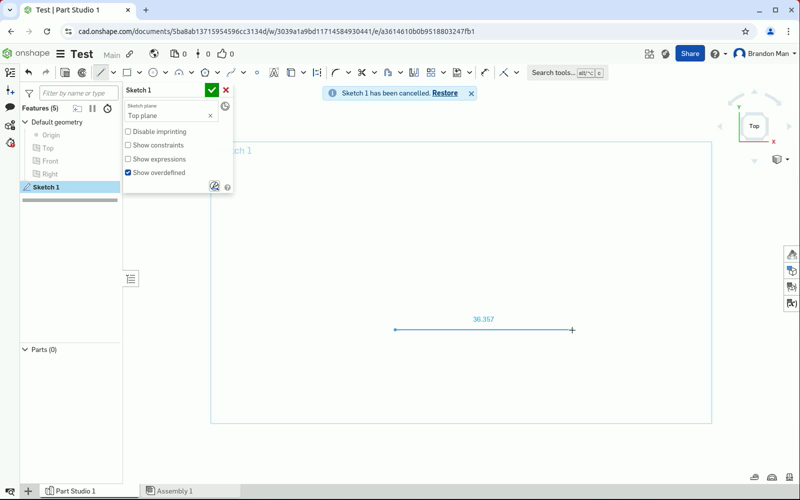
key_up(shift)
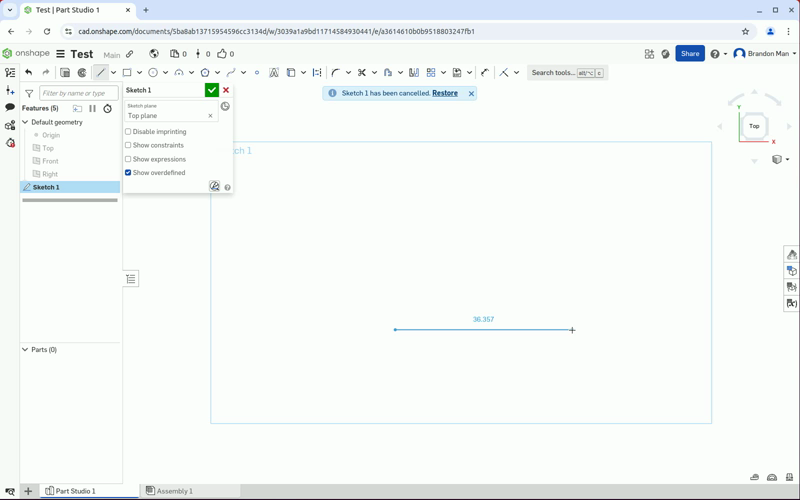
key_down(shift)
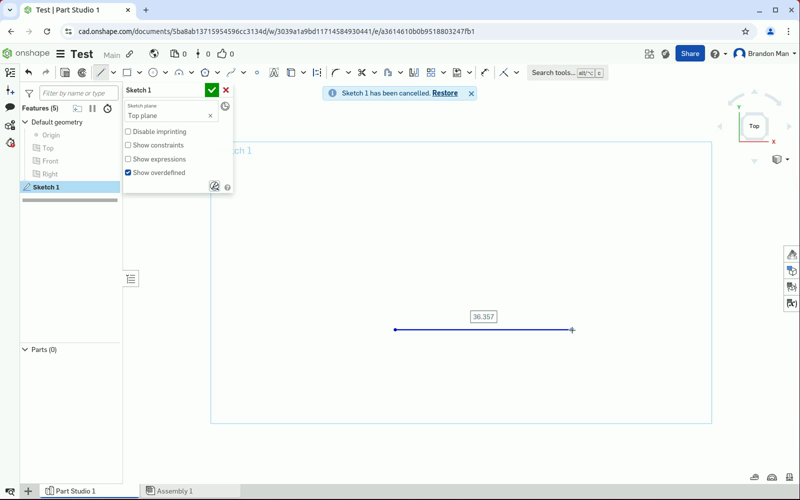
mouse_move(572, 238)
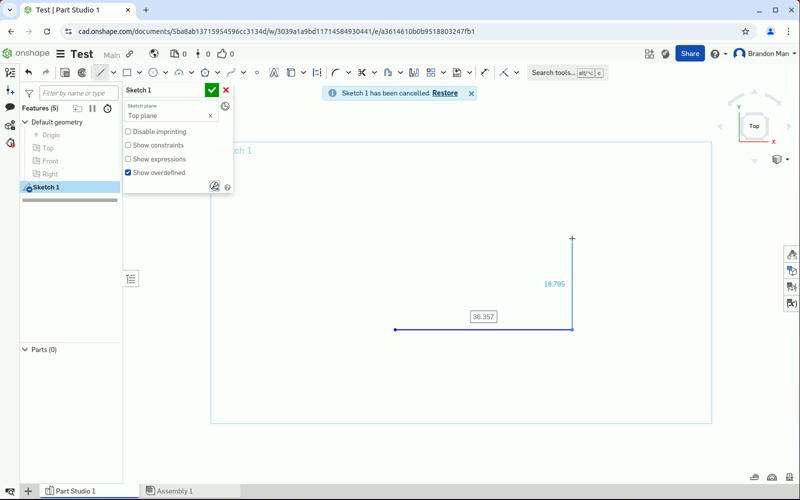
click(572, 238)
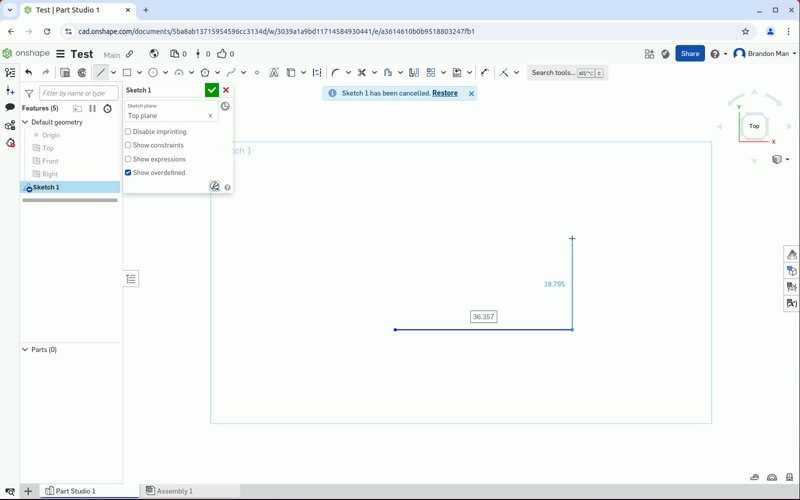
key_up(shift)
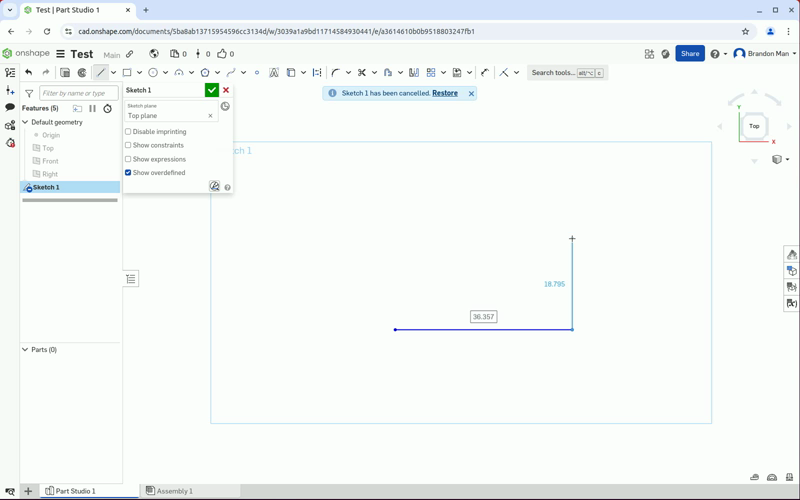
key_down(shift)
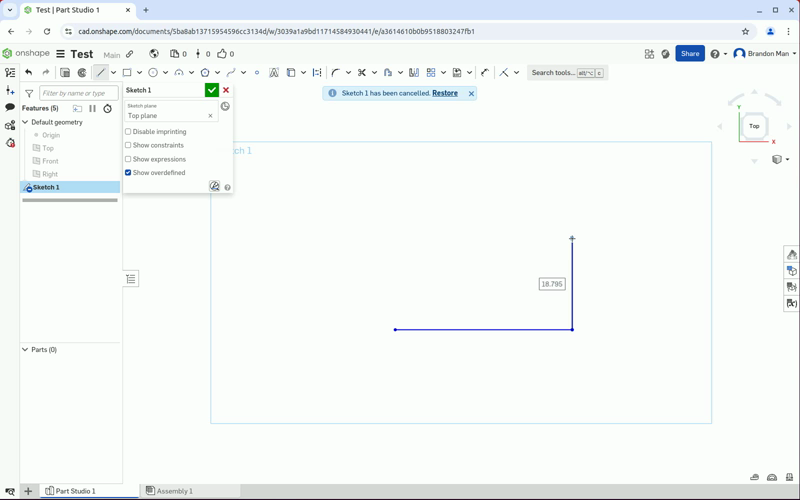
mouse_move(395, 238)
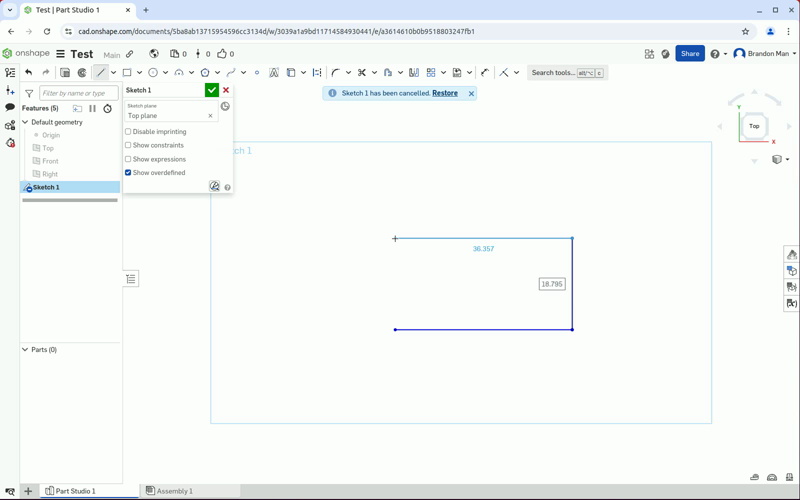
click(395, 238)
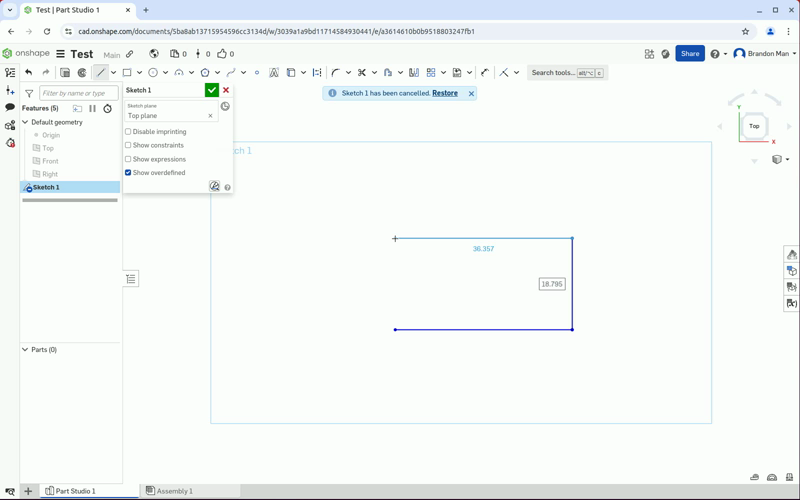
key_up(shift)
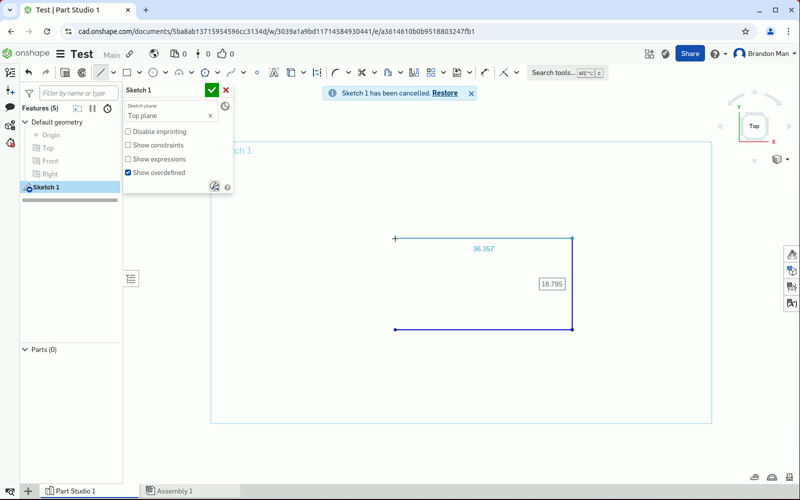
key_down(shift)
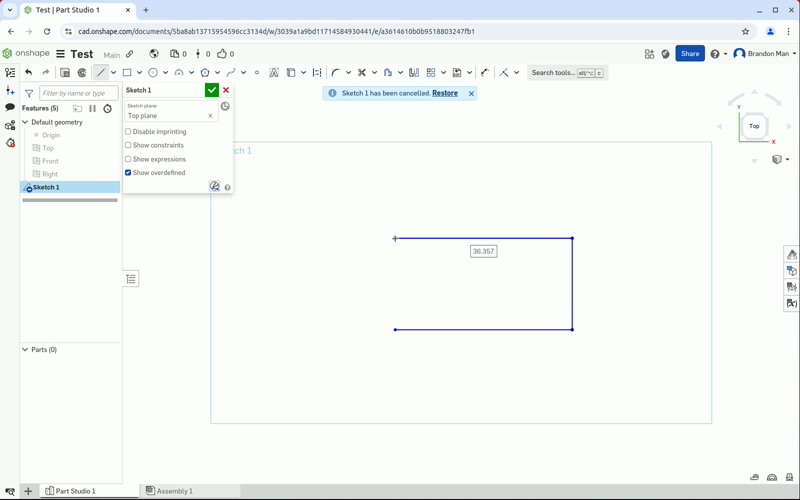
mouse_move(395, 329)
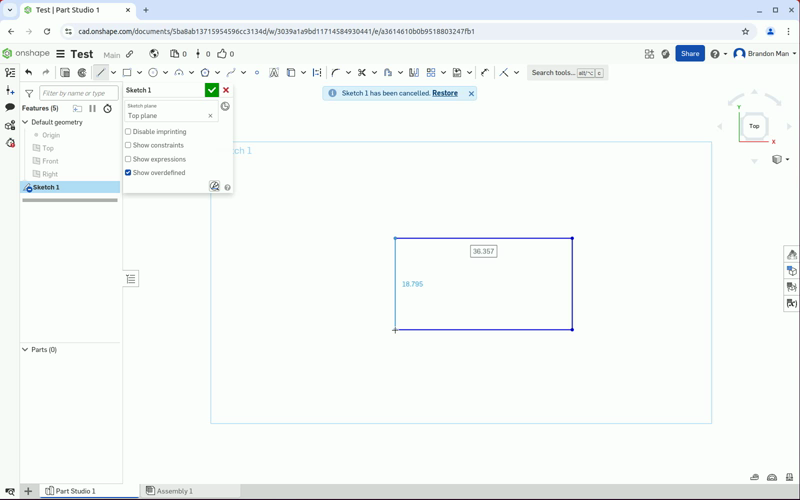
key_up(shift)
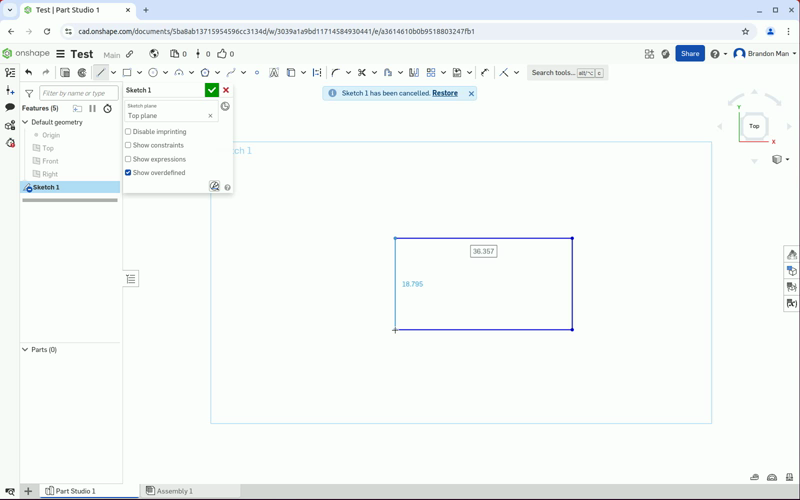
click(395, 329)
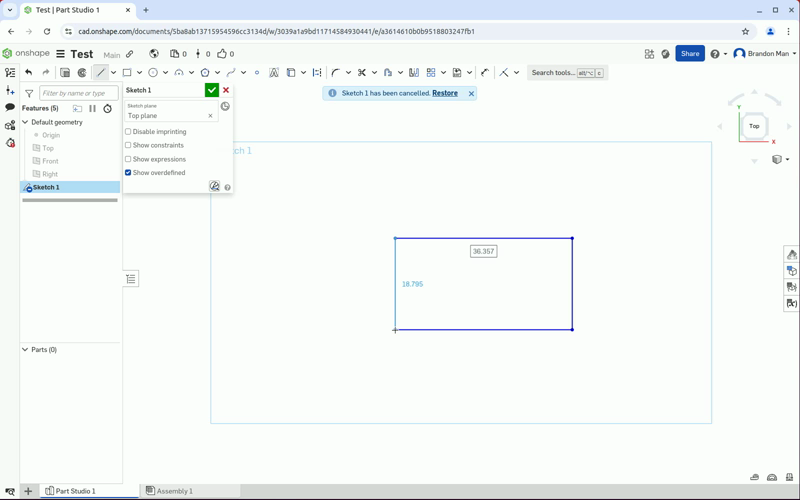
key(esc)
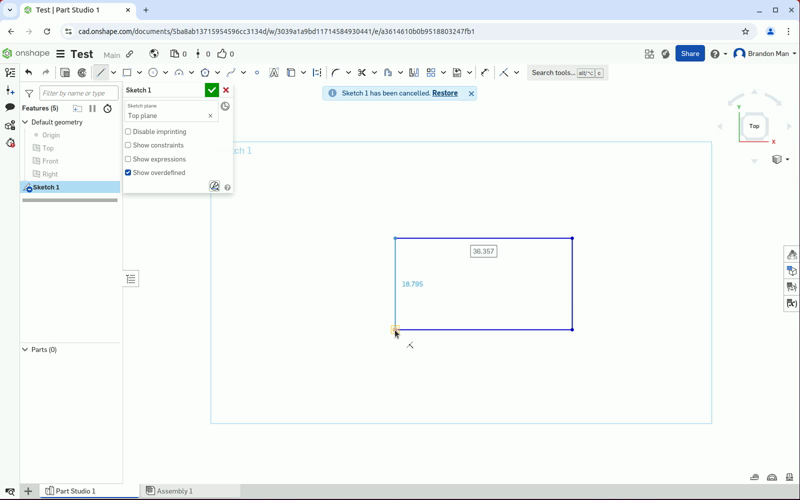
mouse_move(453, 288)
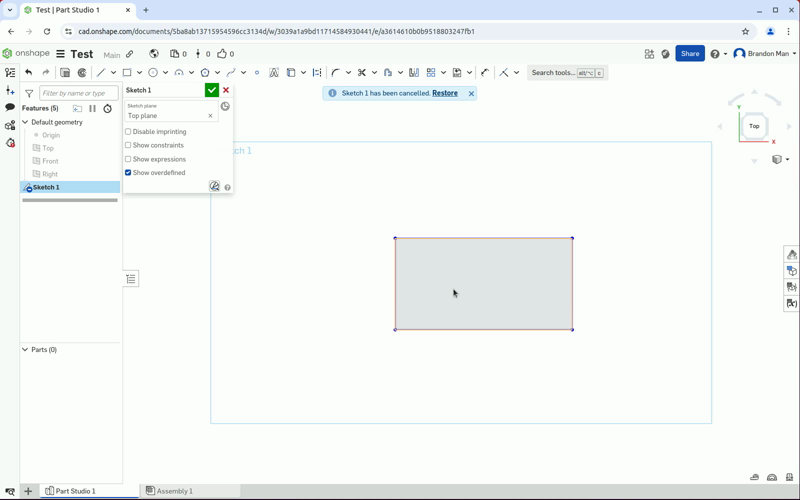
click(453, 288)
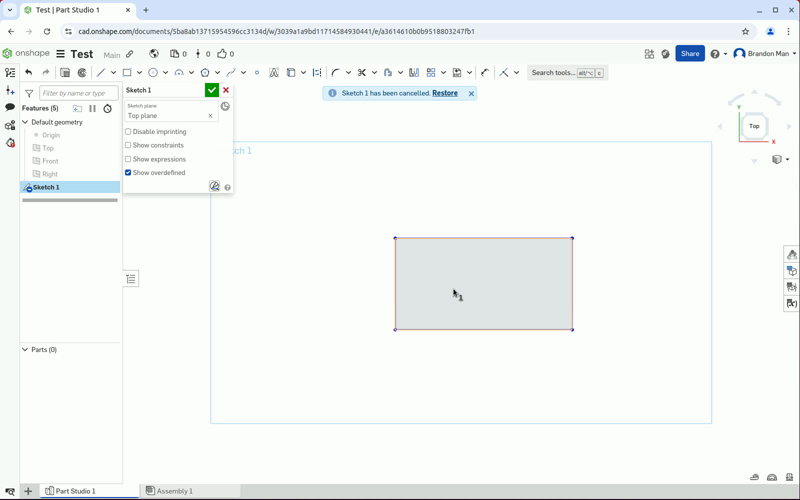
mouse_move(73, 352)
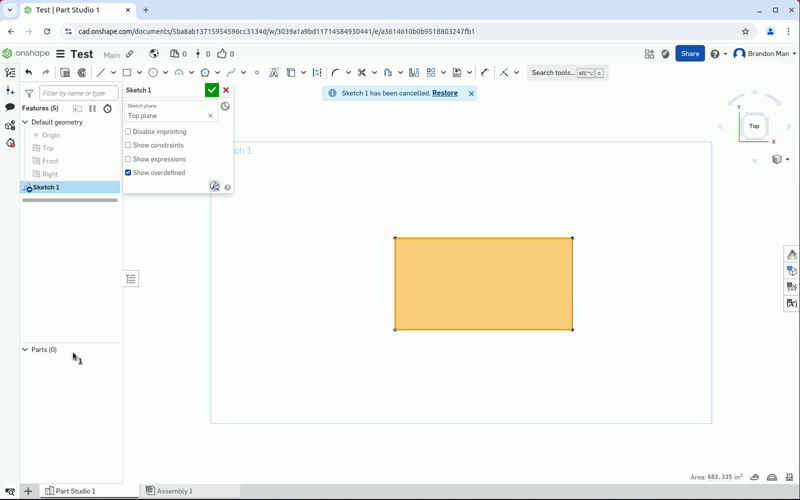
key(shift+y)
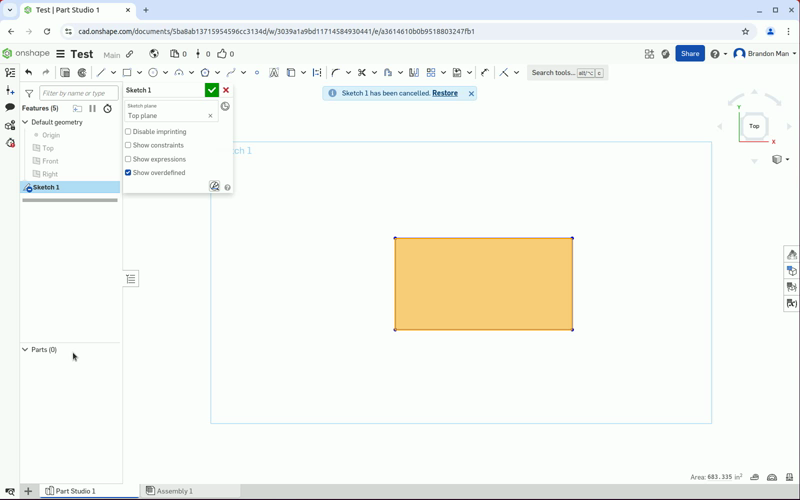
key(shift+e)
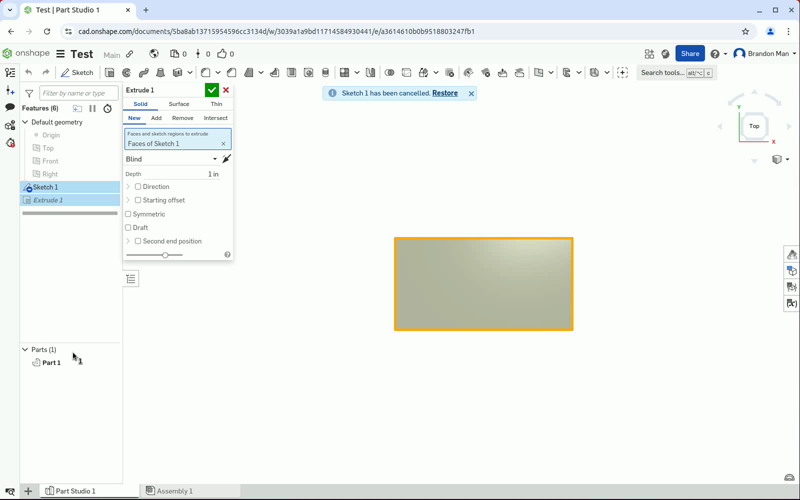
mouse_move(143, 106)
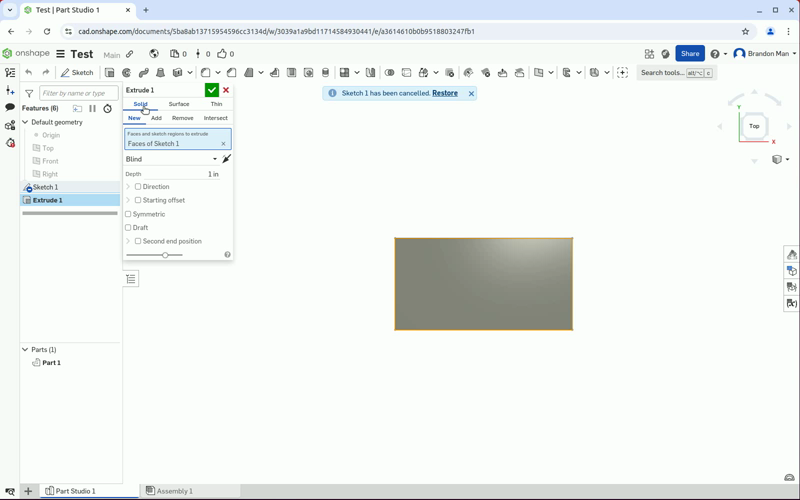
click(143, 106)
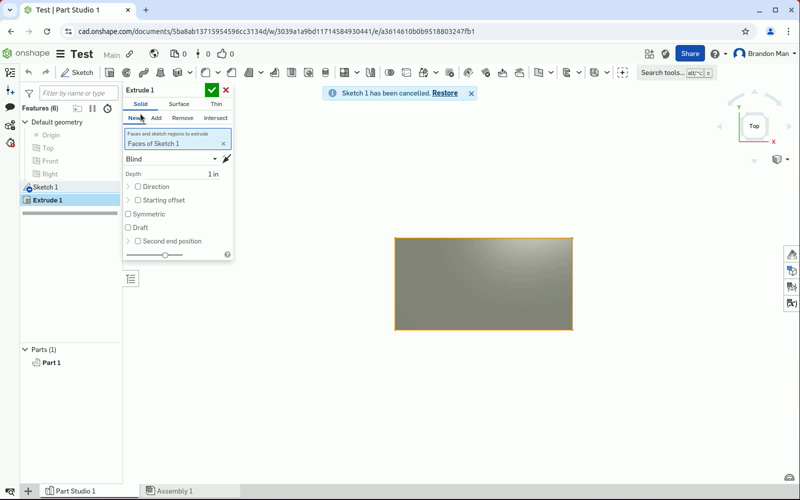
mouse_move(137, 120)
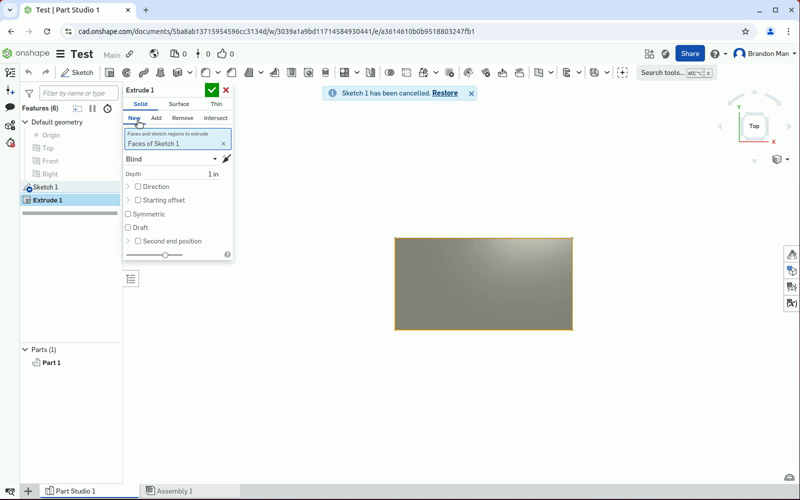
click(137, 120)
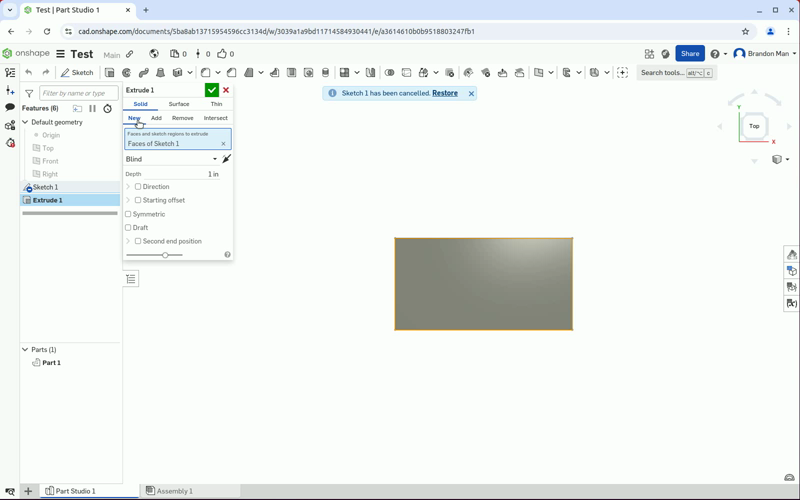
key(tab, 4)
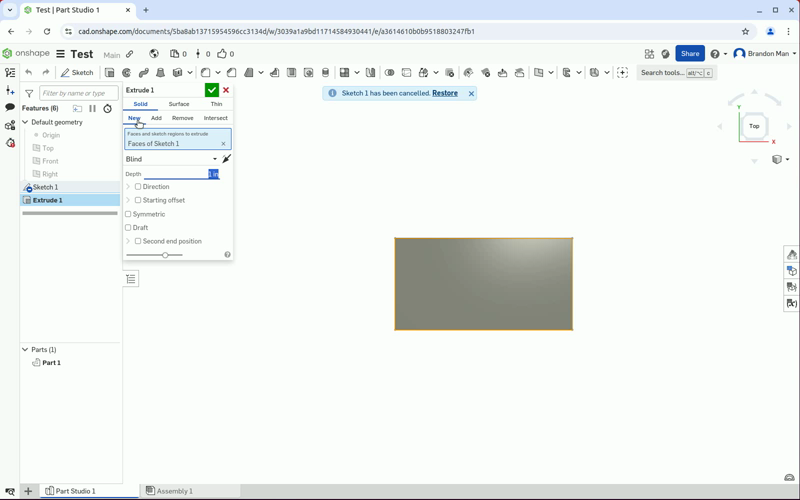
text(0.481)
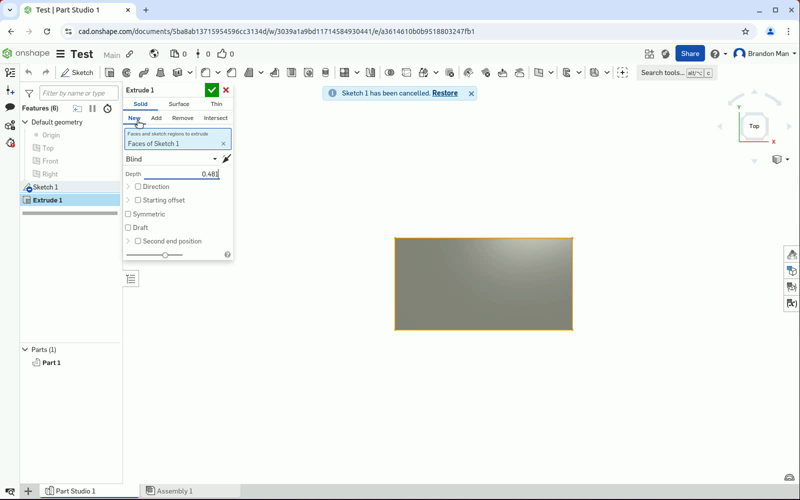
key(enter)
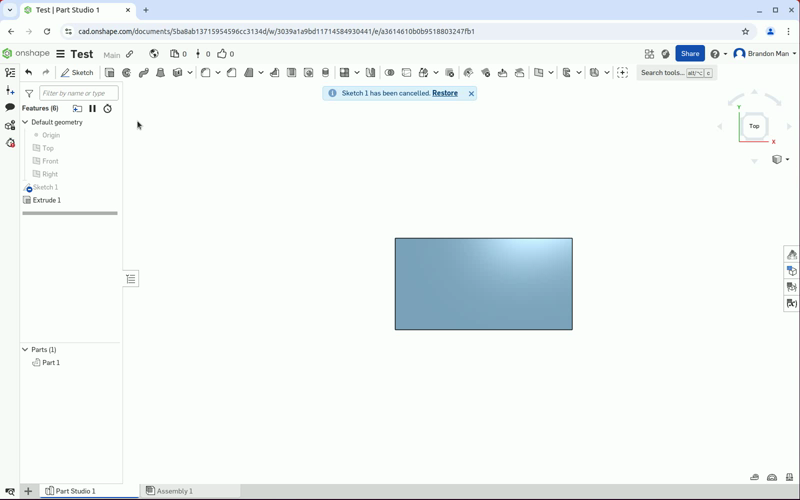
key(shift+h)
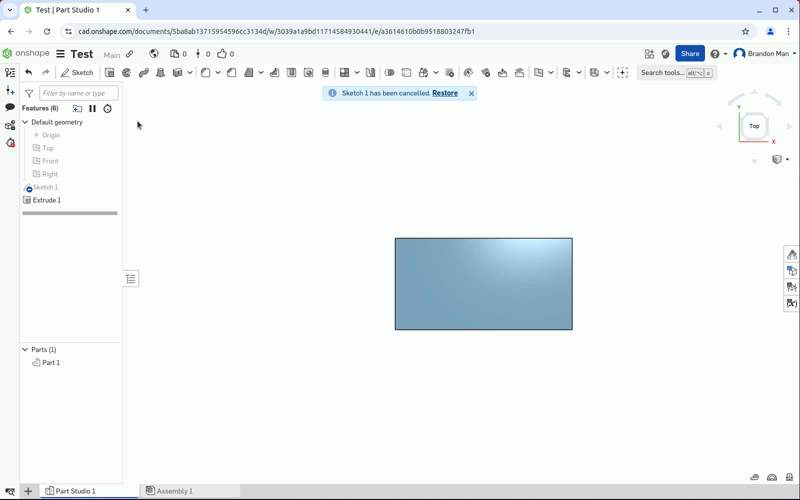
key(shift+h)
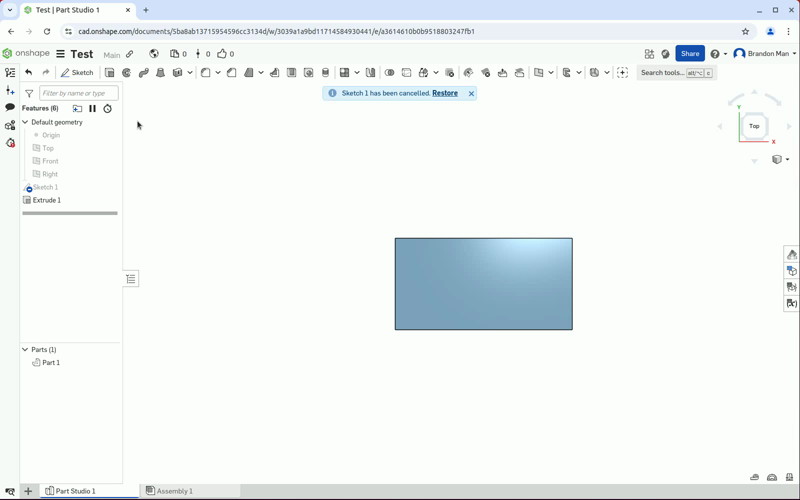
mouse_move(73, 189)
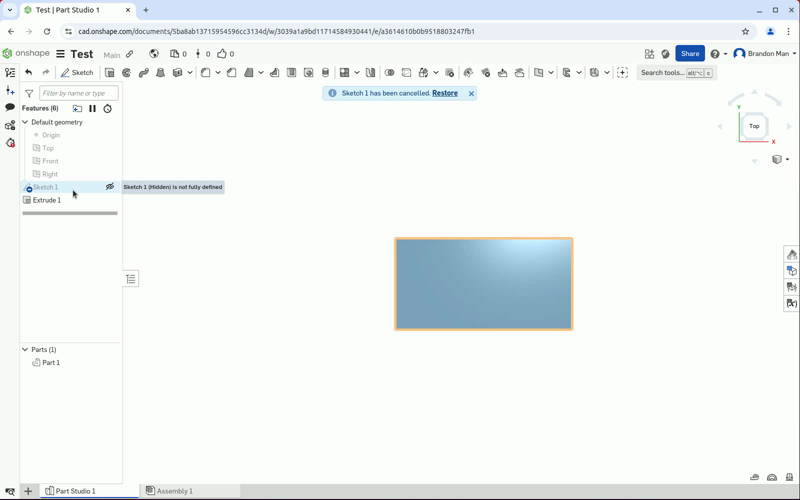
click(73, 189)
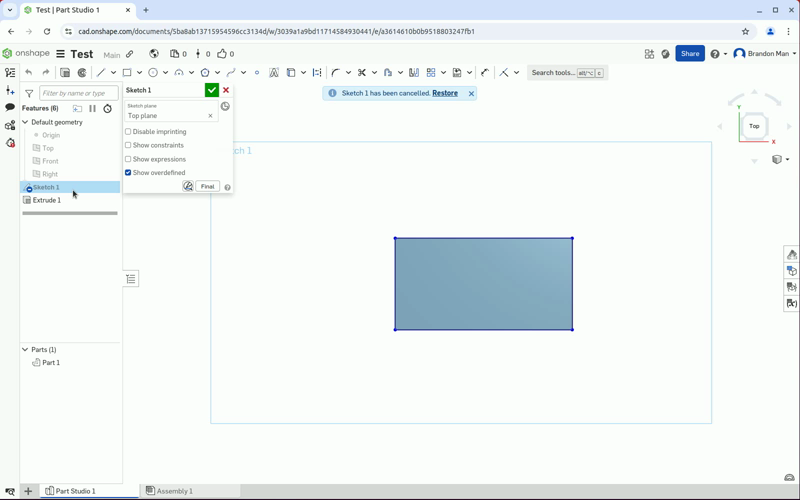
mouse_move(229, 92)
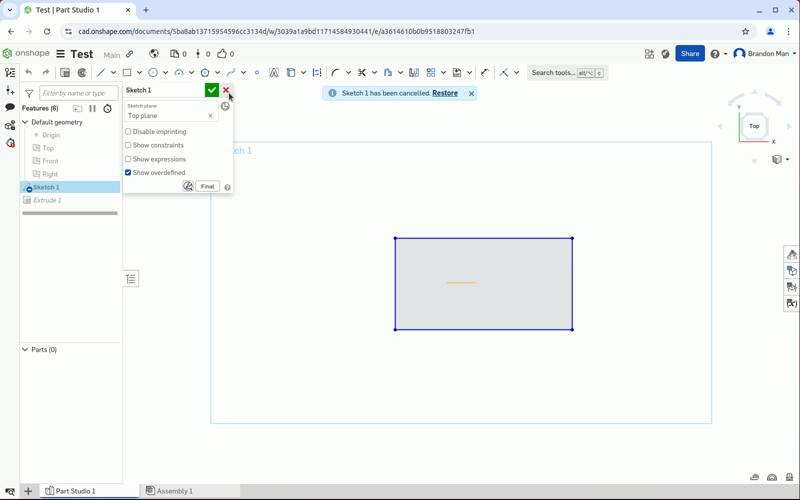
click(229, 92)
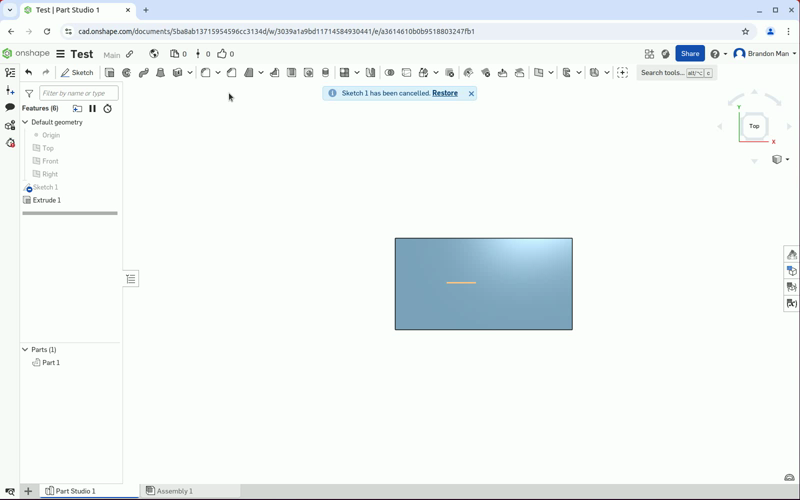
mouse_move(73, 352)
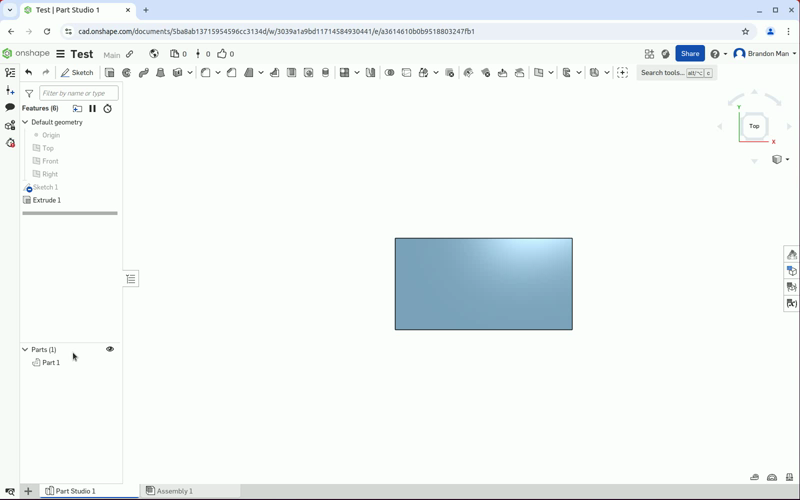
key(y)
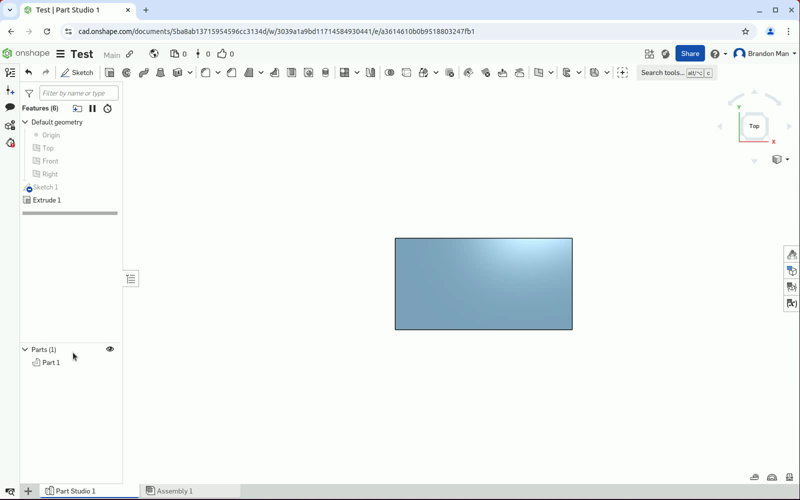
key(shift+p)
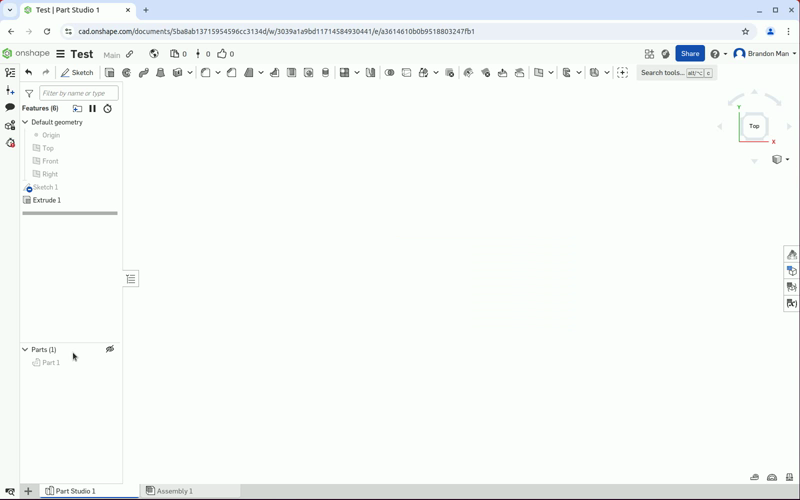
key(space)
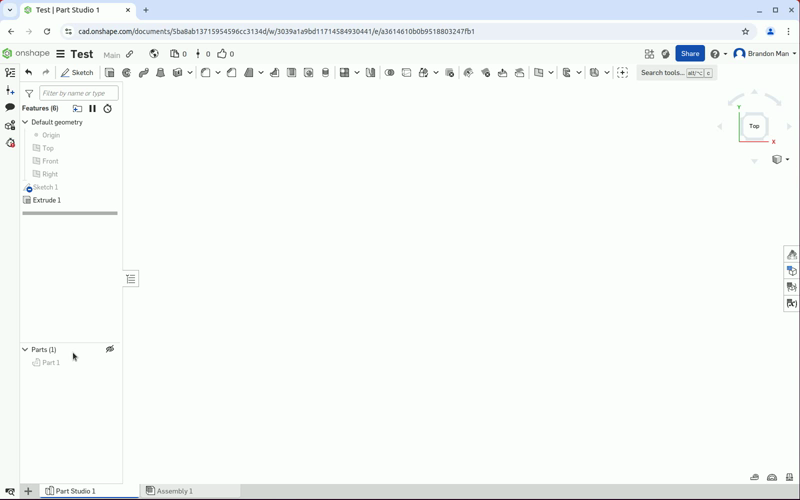
key_down(shift)
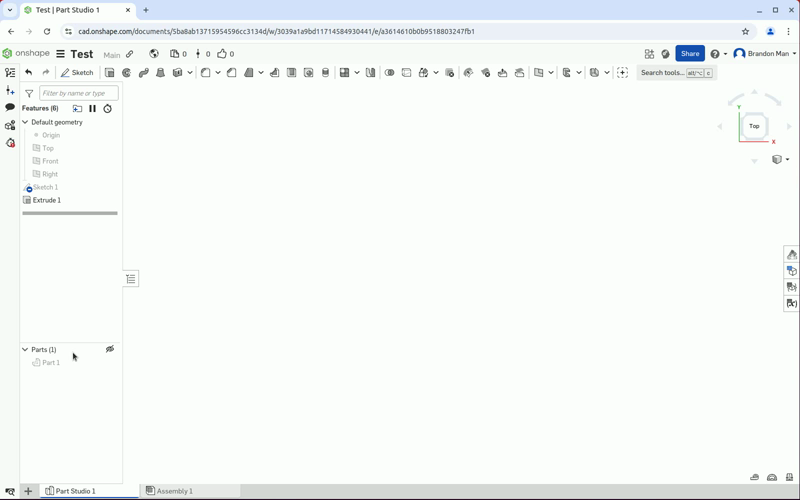
key(up)
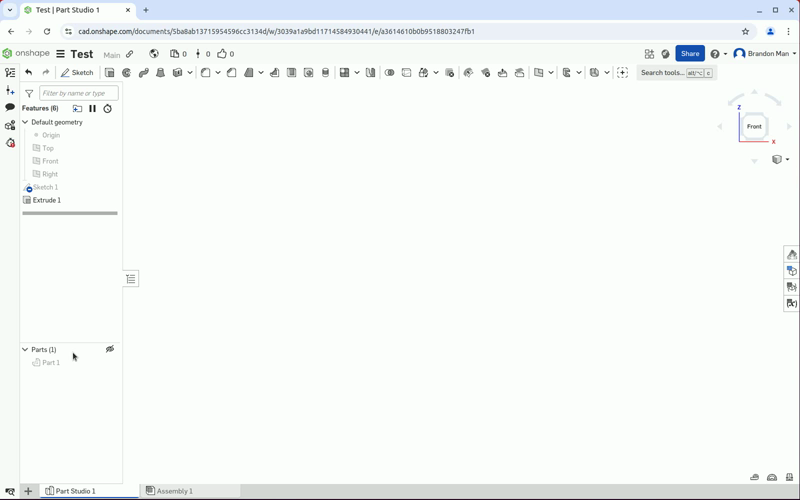
key_up(shift)
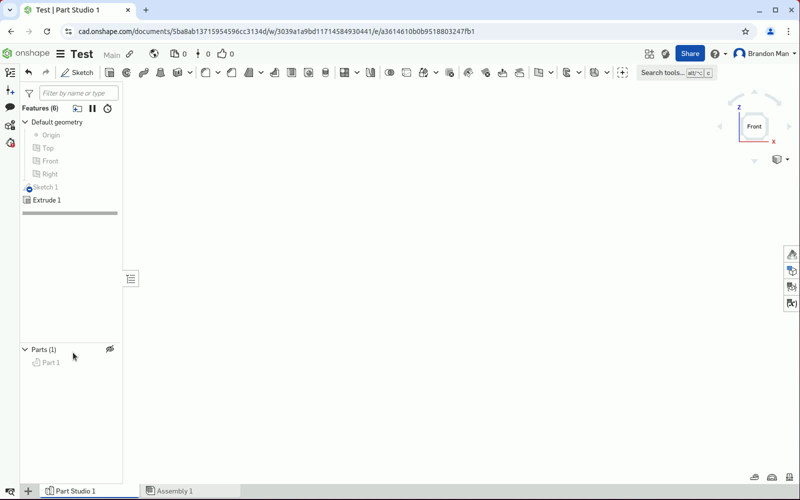
key(space)
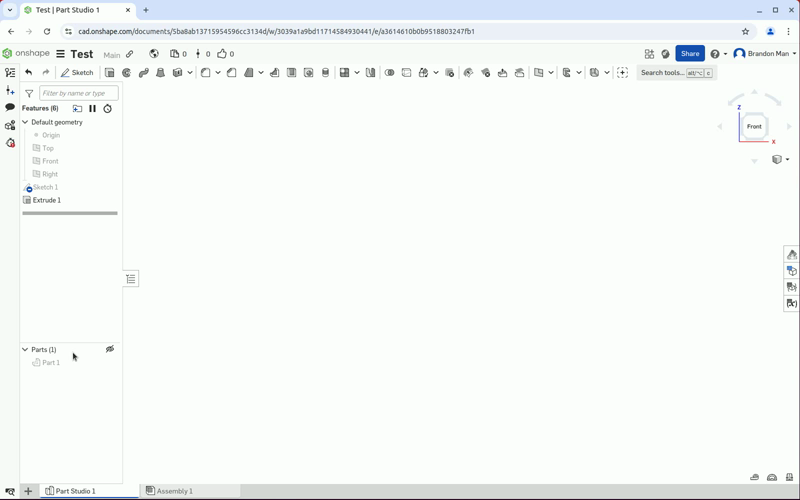
key_down(shift)
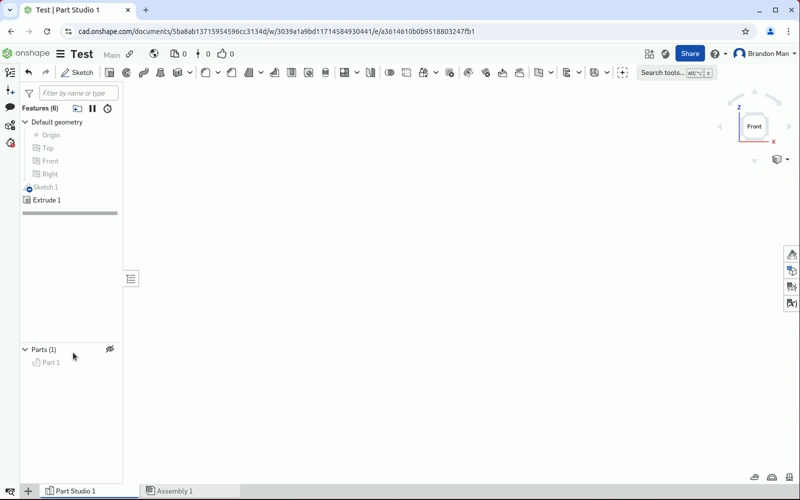
key(left)
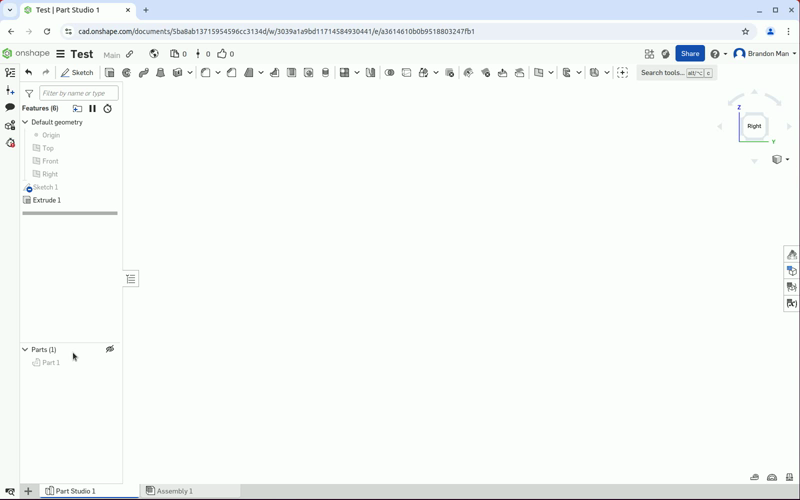
key_up(shift)
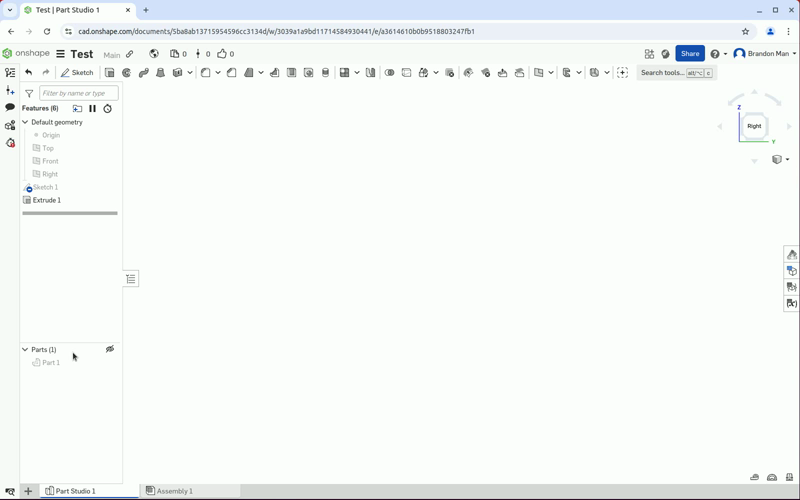
mouse_move(73, 352)
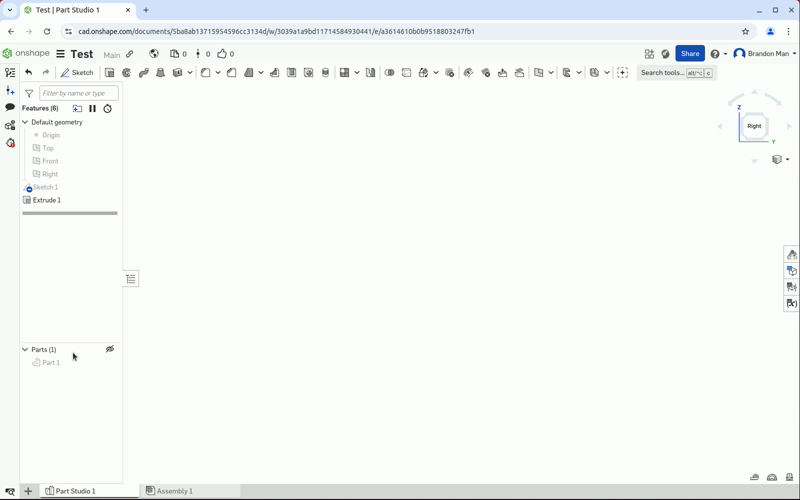
key(shift+y)
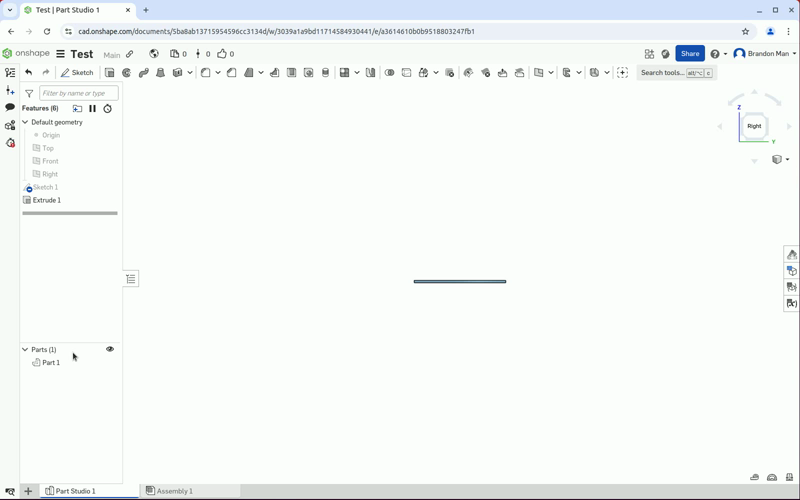
mouse_move(541, 75)
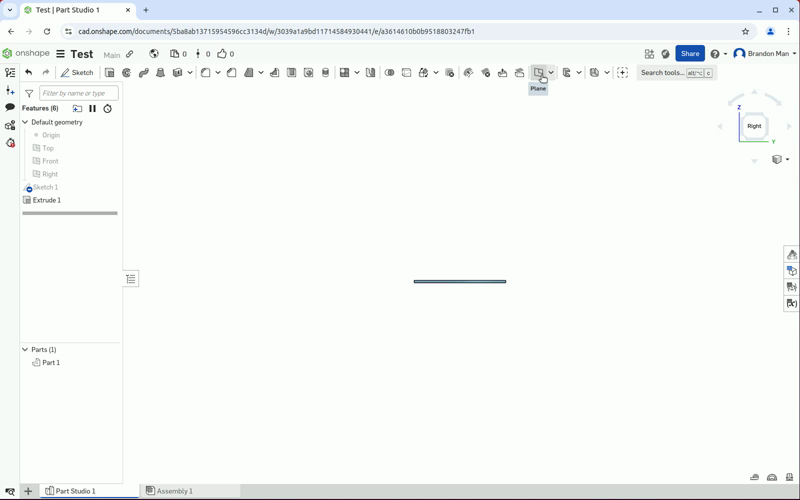
click(541, 75)
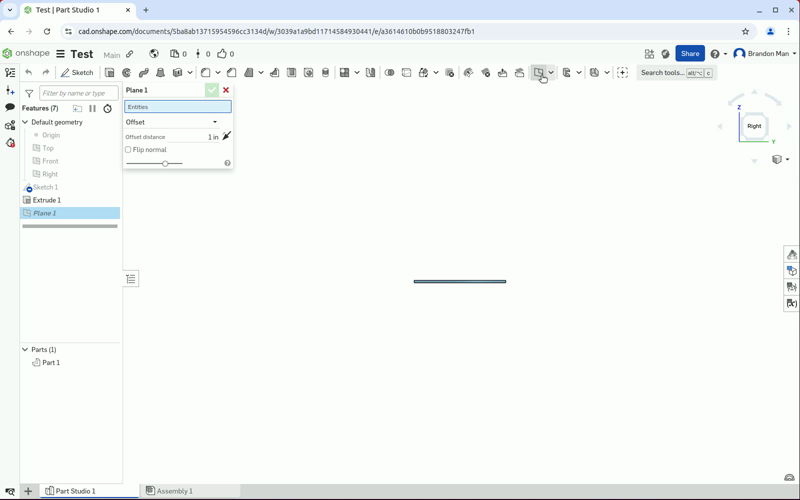
mouse_move(73, 176)
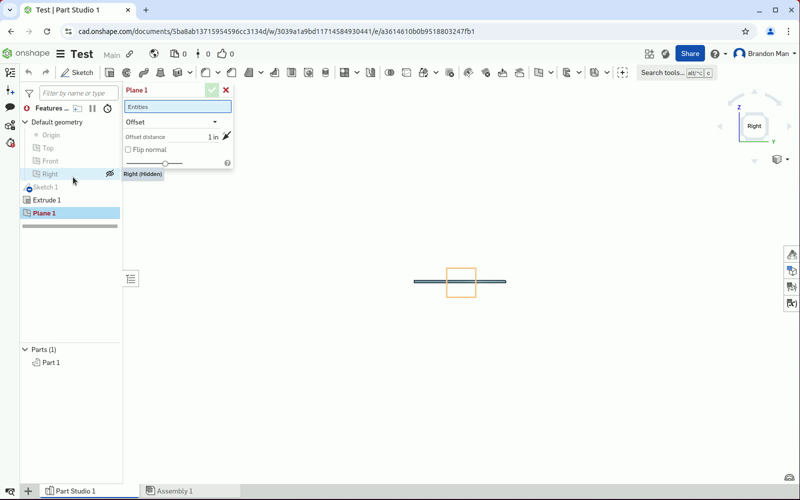
click(73, 176)
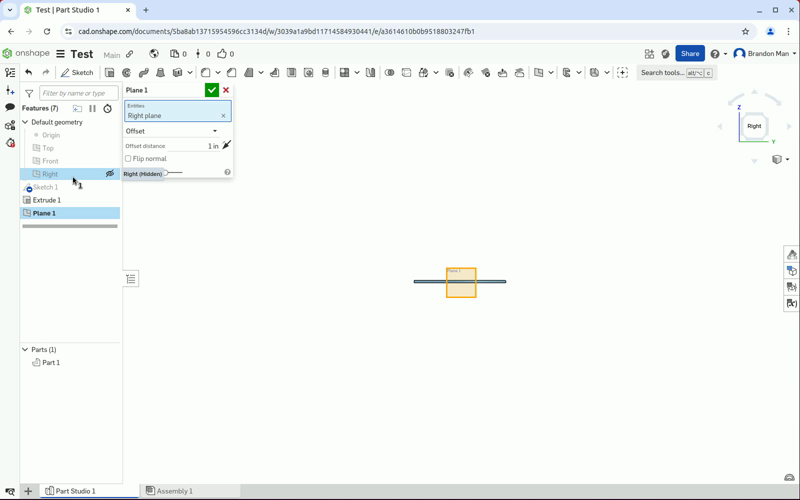
key(tab, 2)
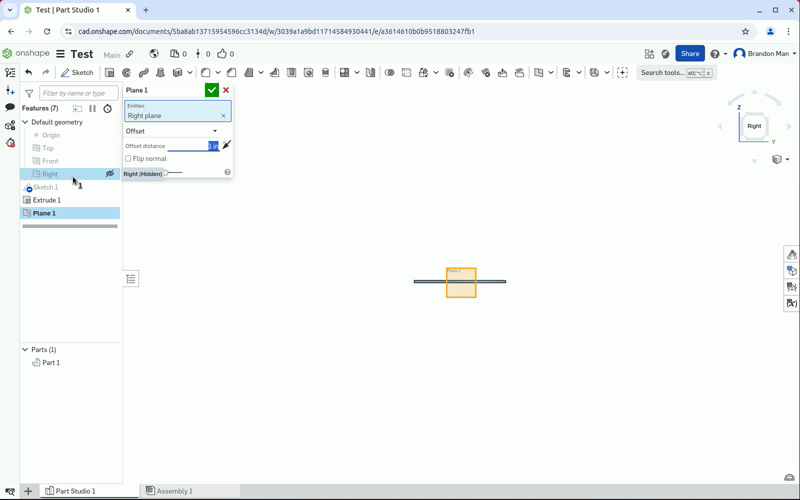
text(13.495)
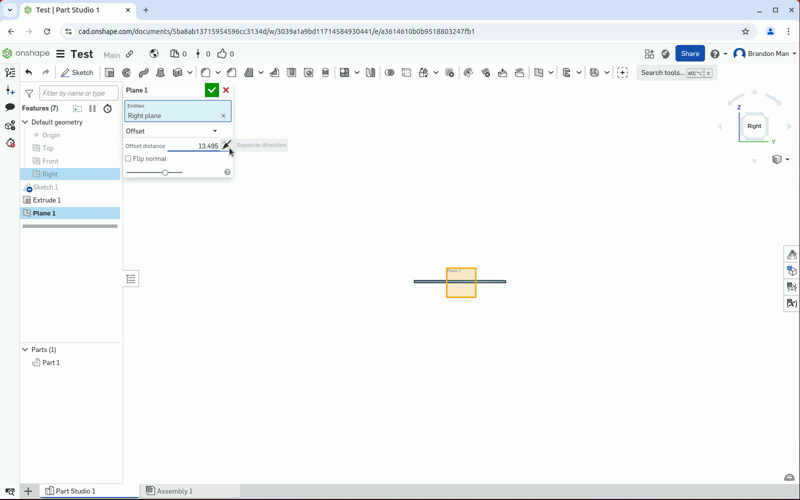
mouse_move(229, 147)
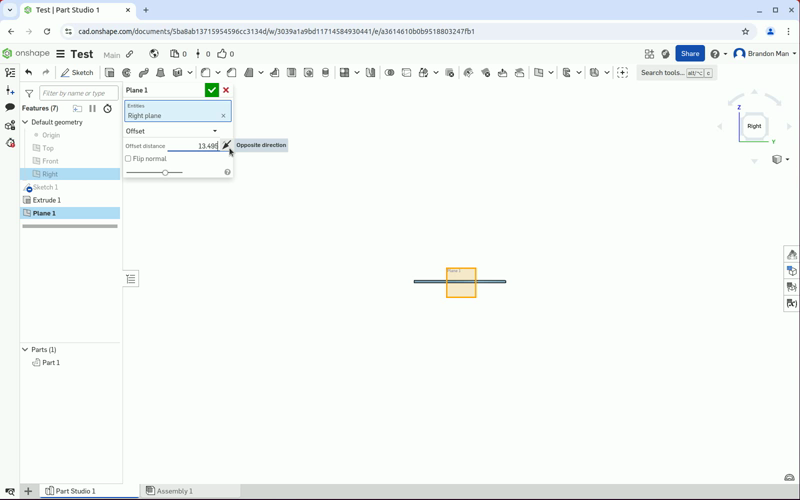
click(229, 147)
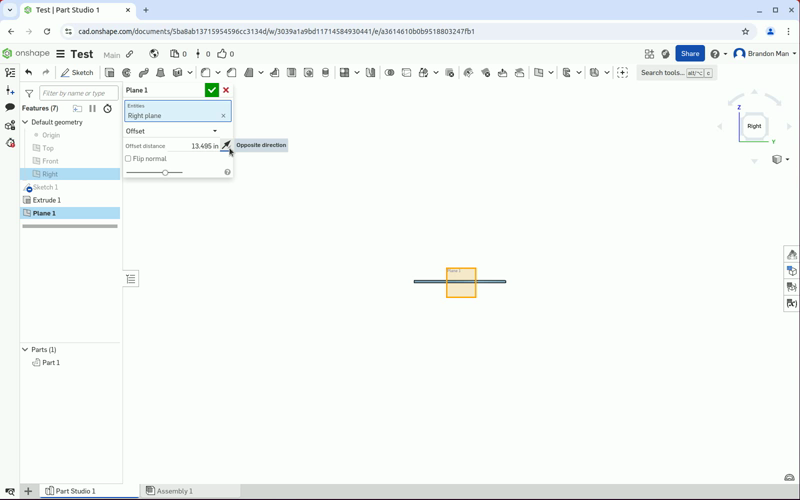
key(enter, 2)
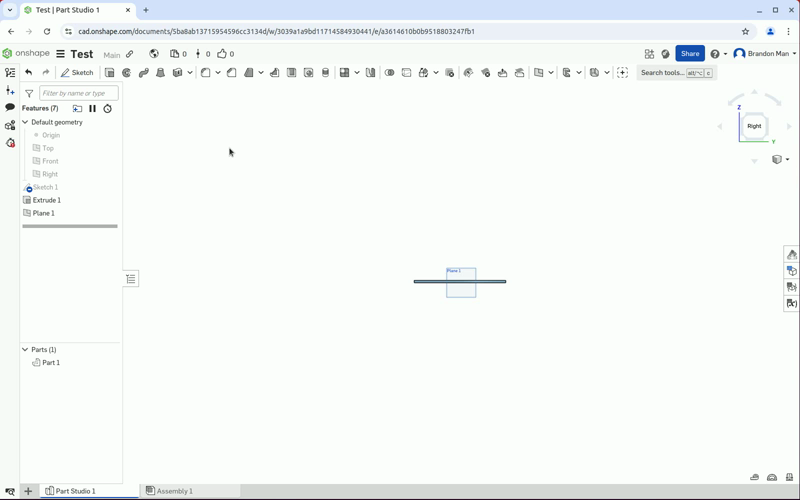
key(shift+s)
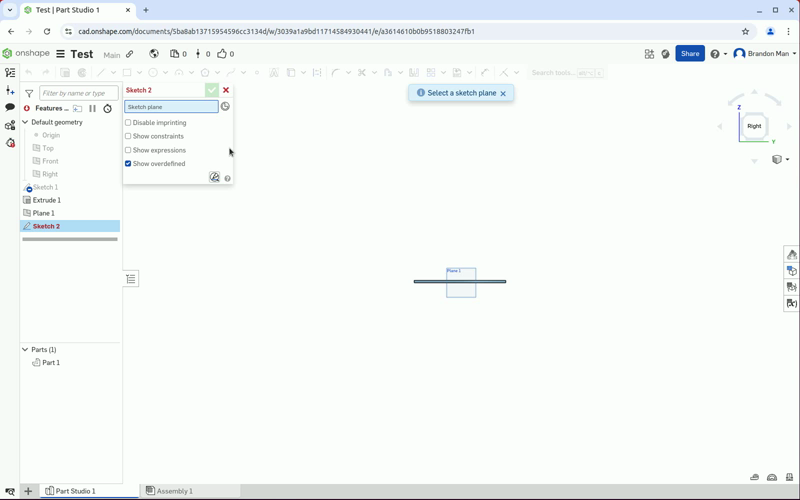
mouse_move(73, 215)
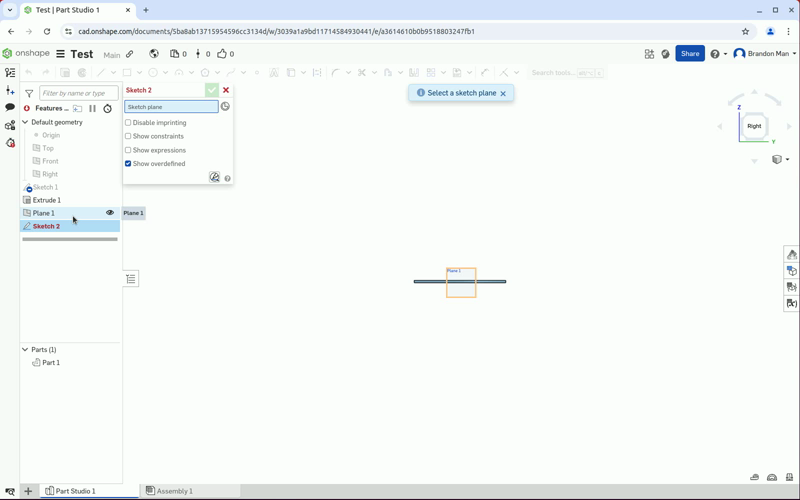
click(73, 215)
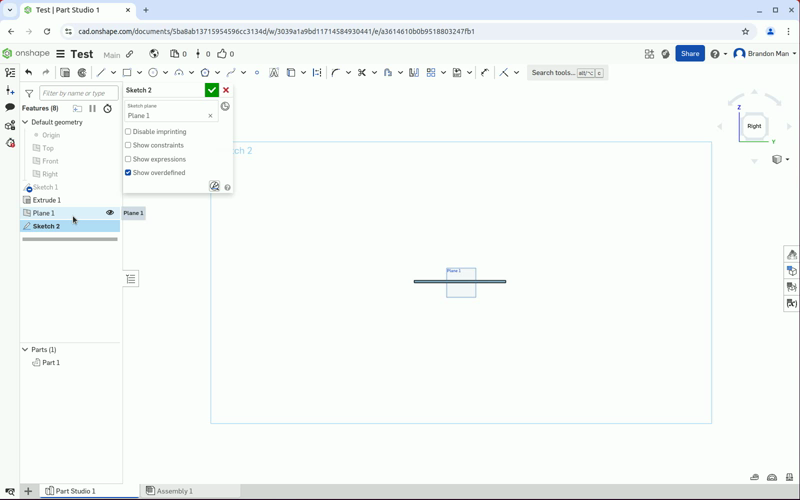
mouse_move(73, 352)
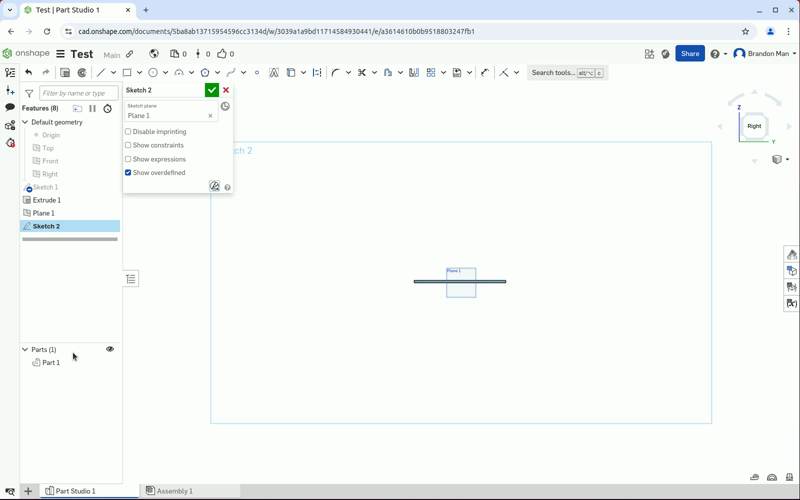
key(y)
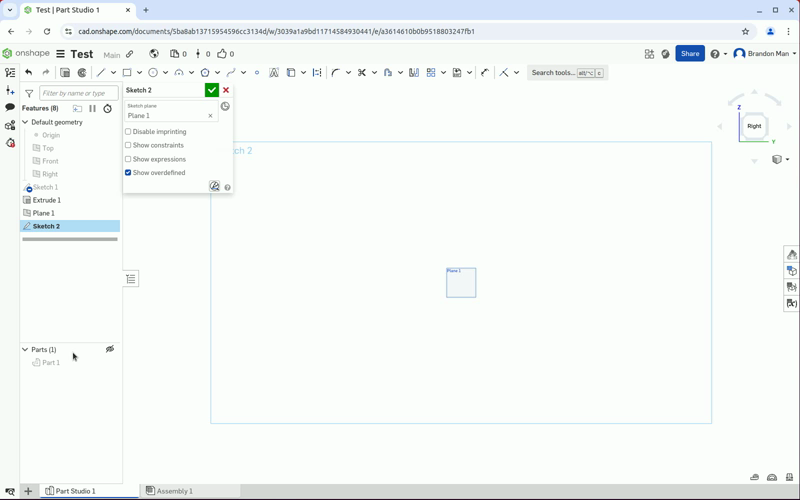
key(l)
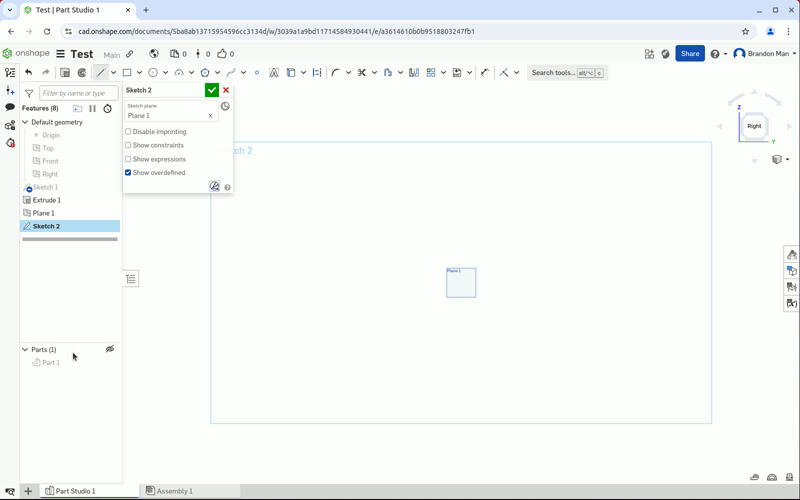
key_down(shift)
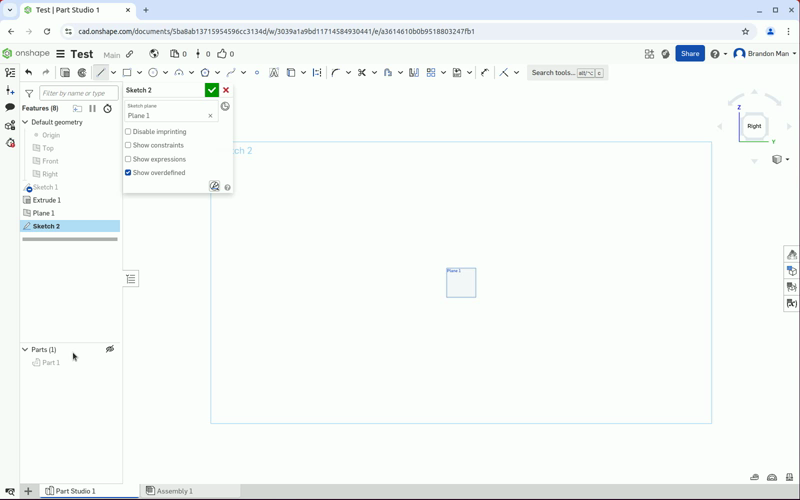
mouse_move(413, 281)
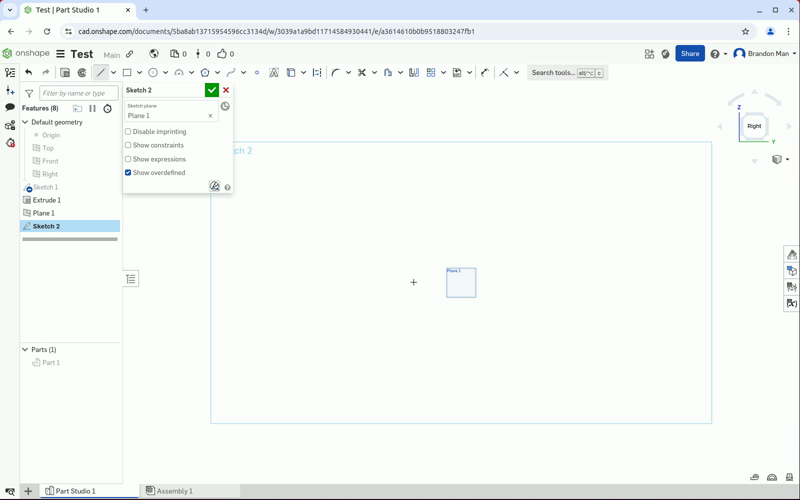
click(413, 281)
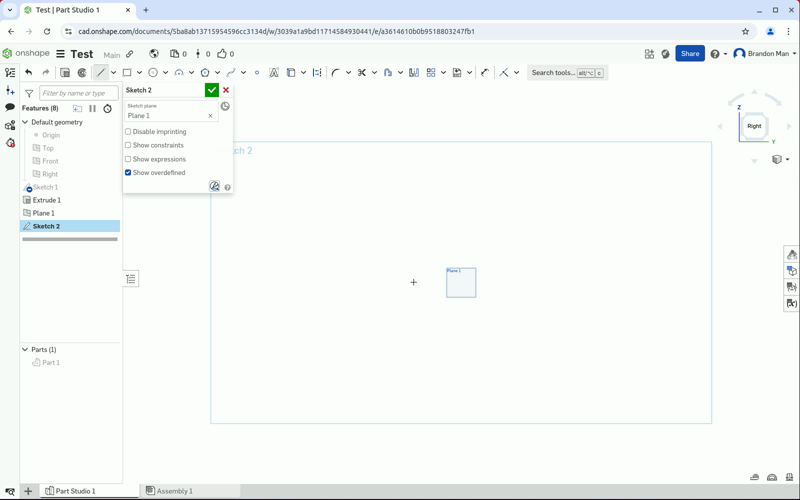
key_up(shift)
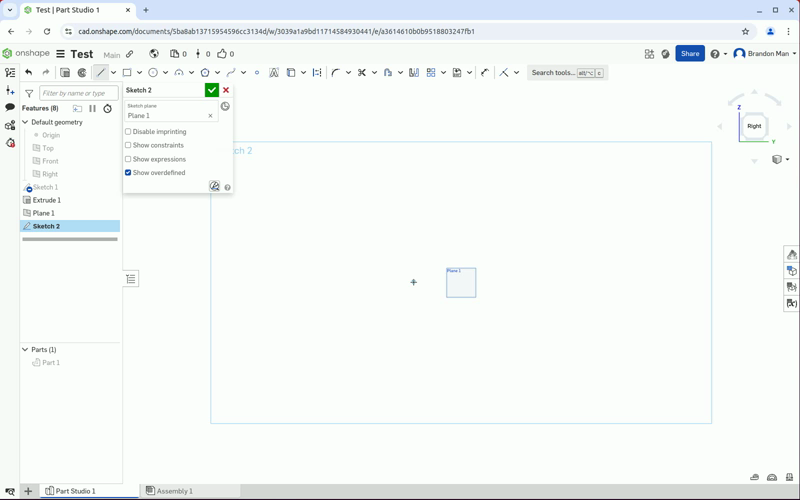
key_down(shift)
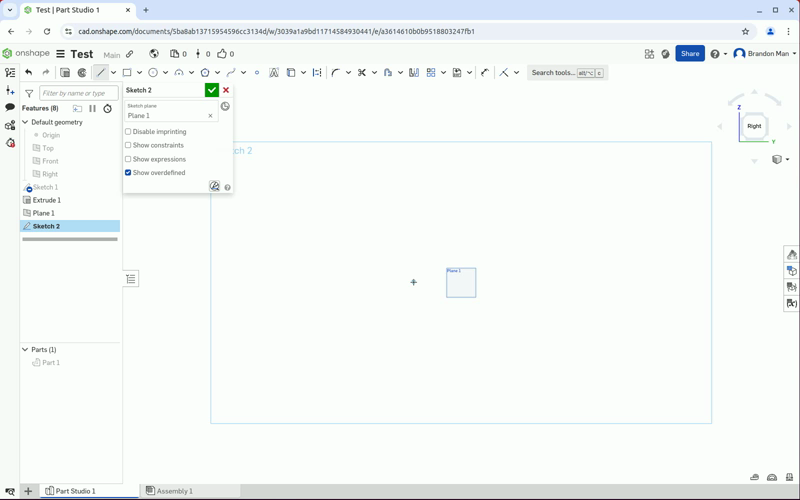
mouse_move(444, 281)
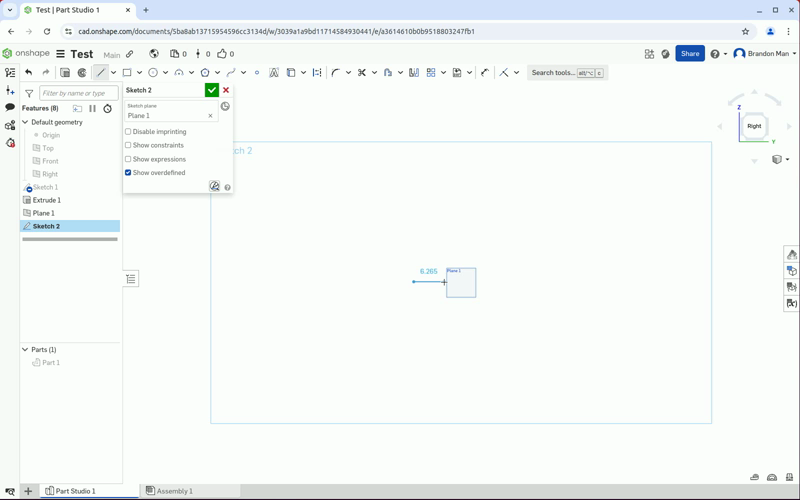
mouse_move(416, 279)
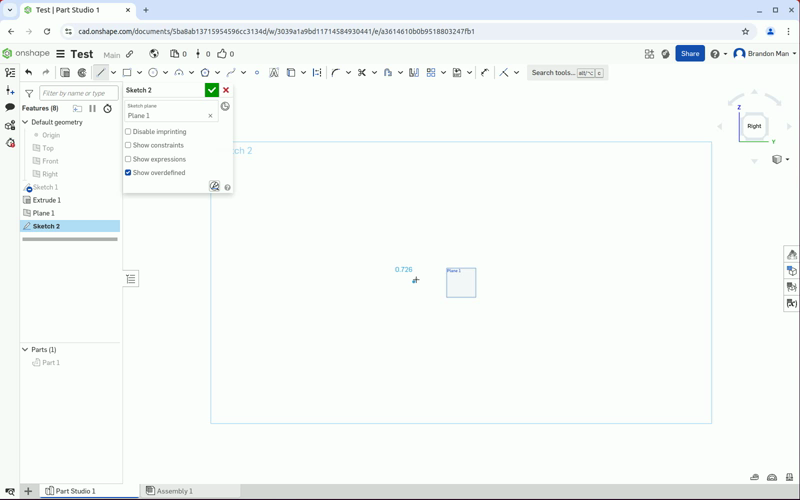
scroll(6)
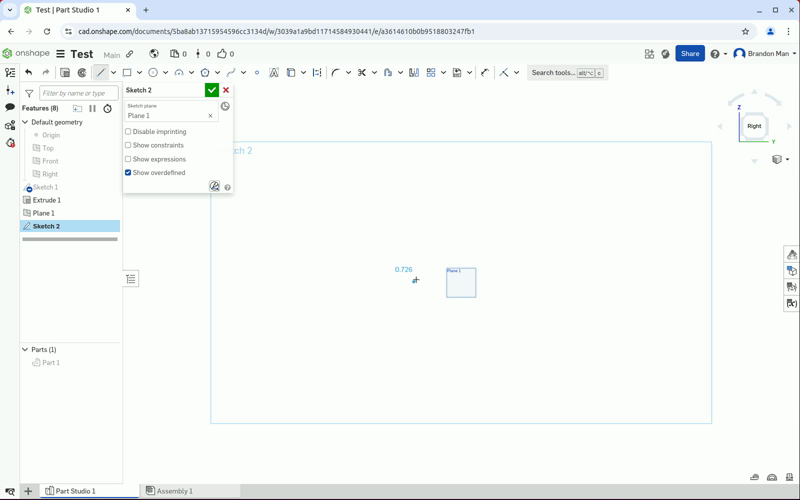
scroll(6)
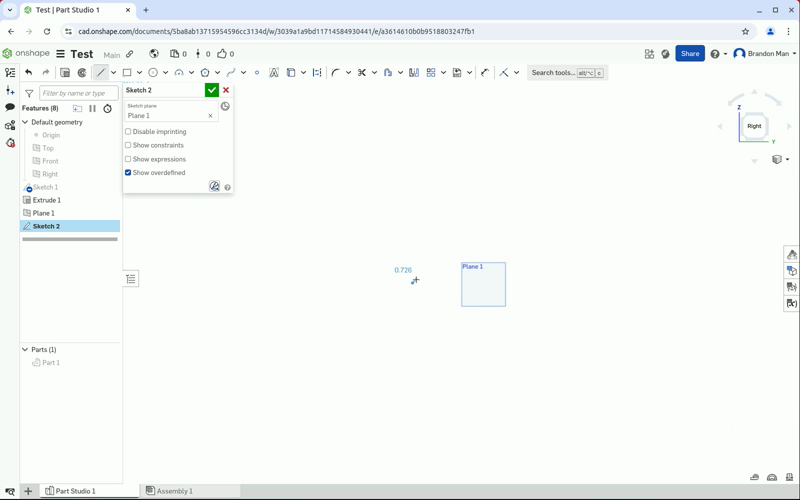
scroll(6)
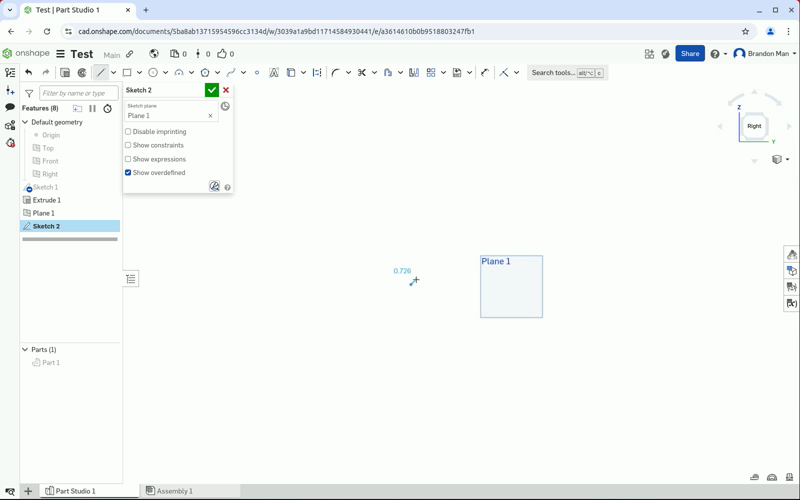
scroll(6)
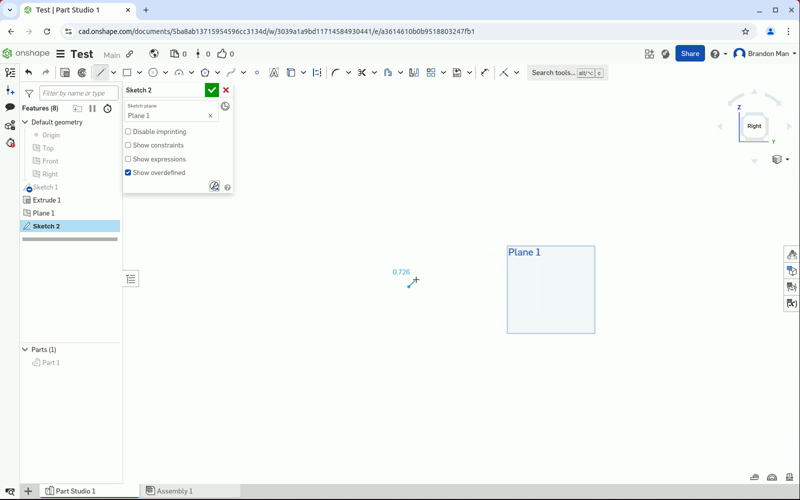
scroll(6)
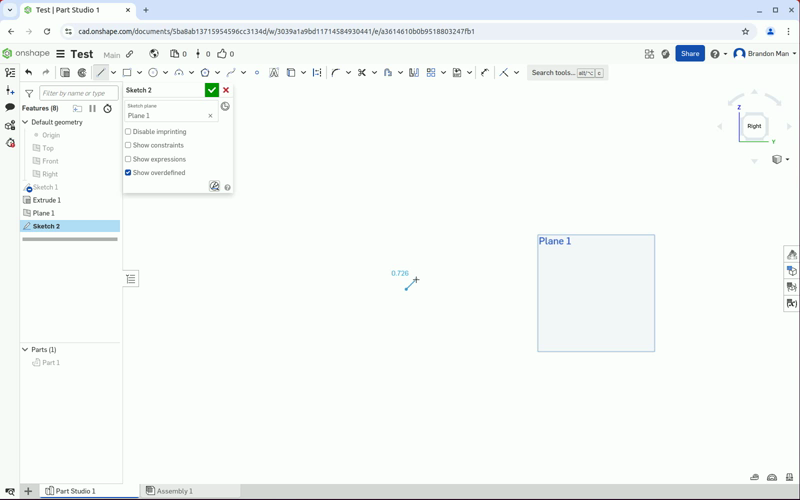
scroll(6)
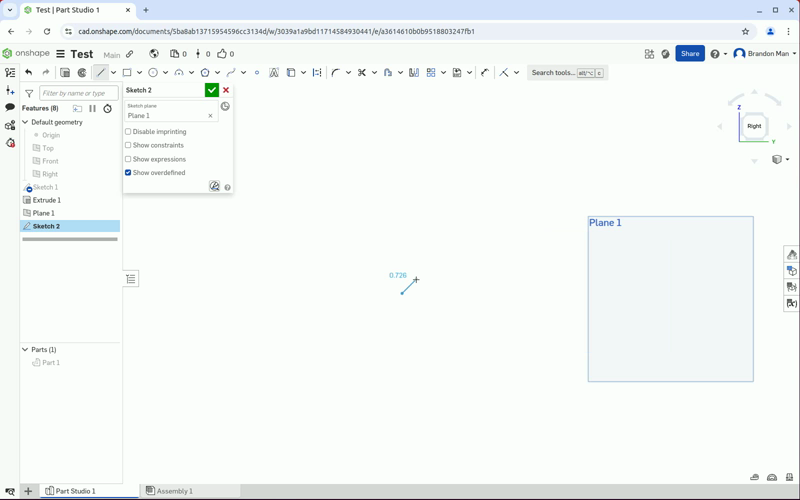
scroll(6)
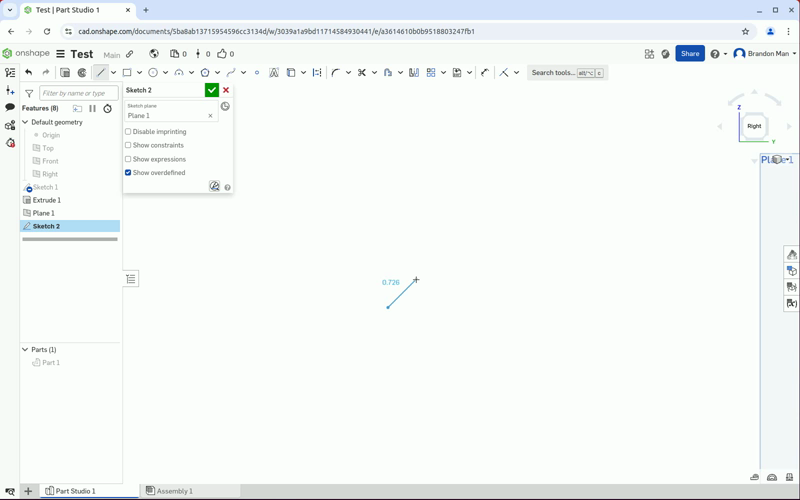
click(416, 279)
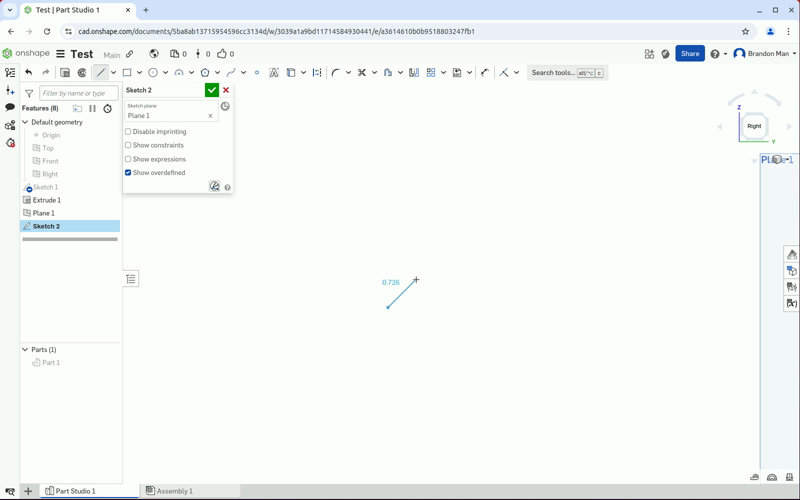
scroll(-6)
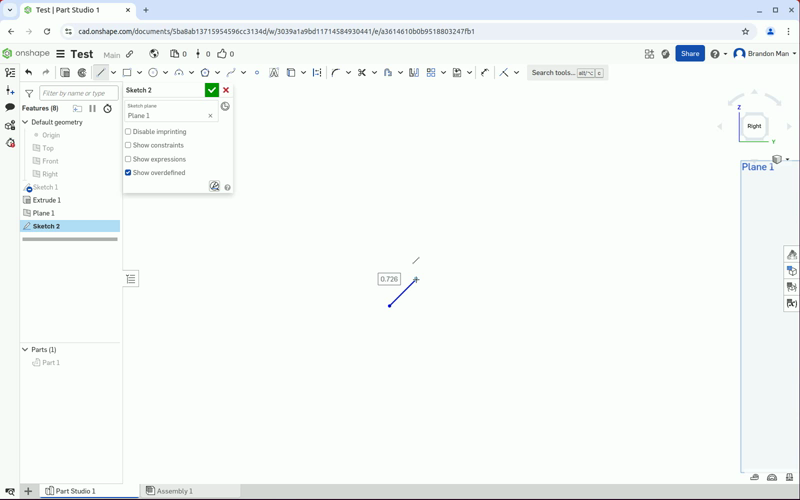
scroll(-6)
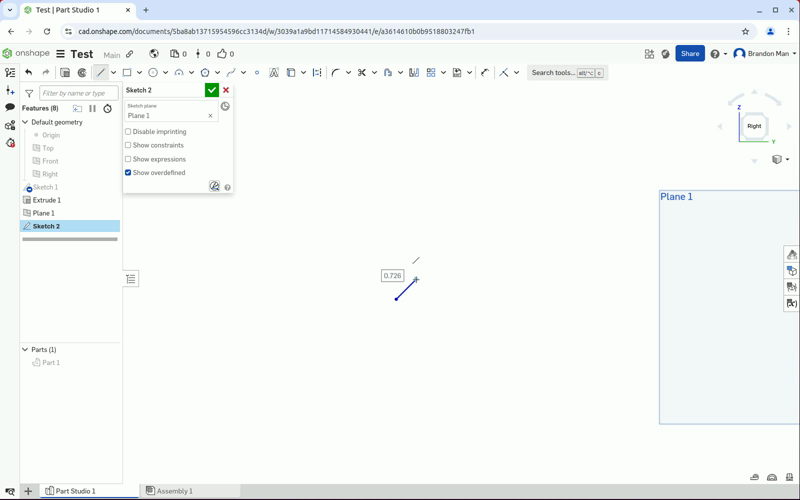
scroll(-6)
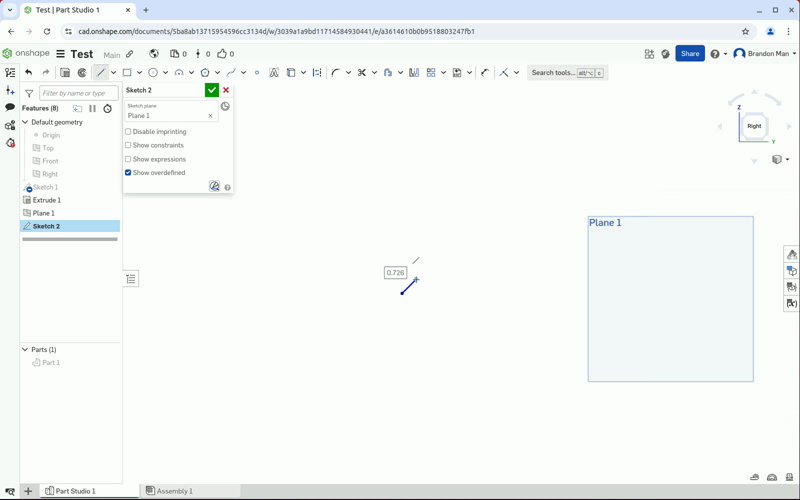
scroll(-6)
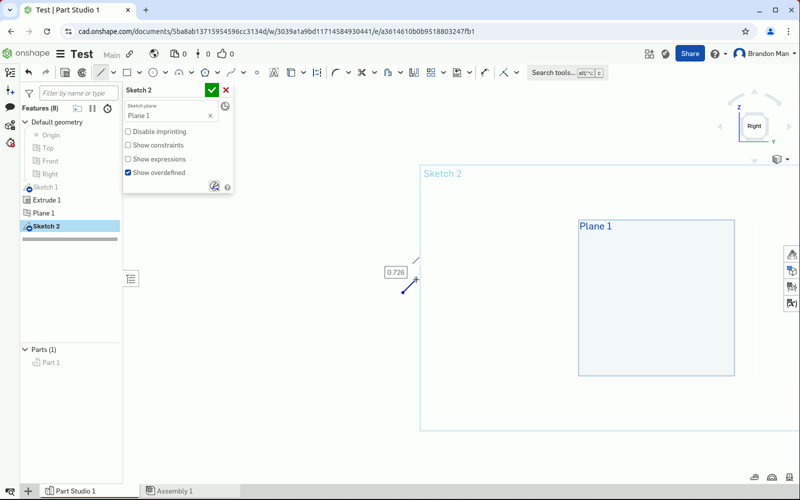
scroll(-6)
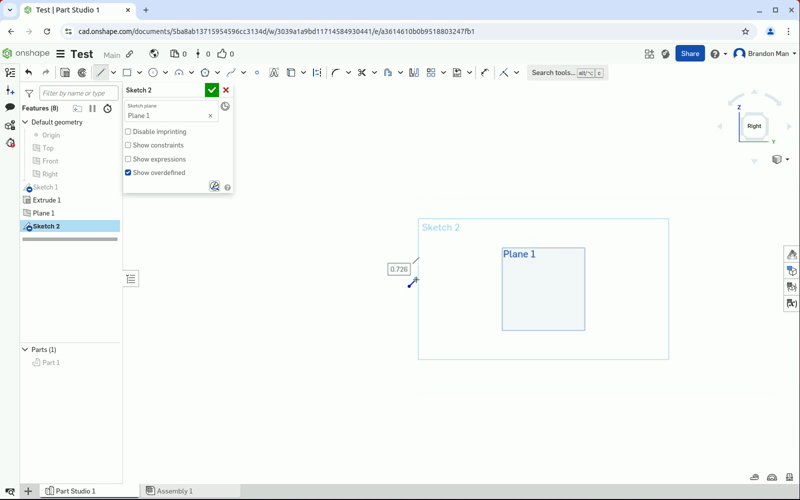
scroll(-6)
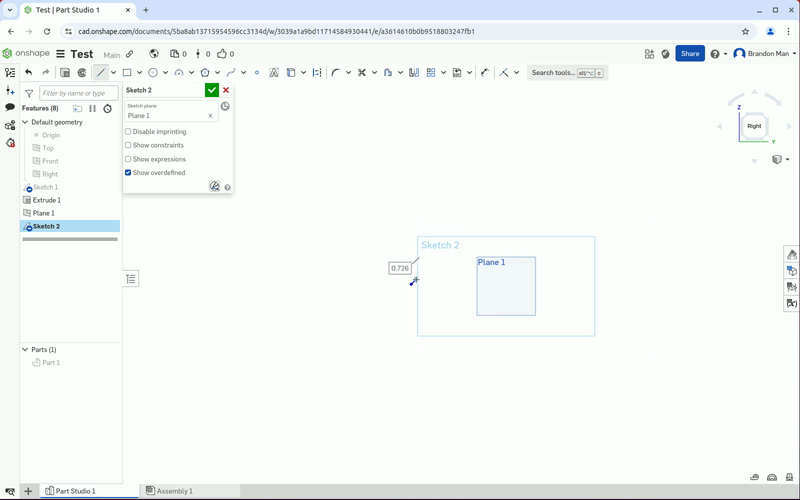
scroll(-6)
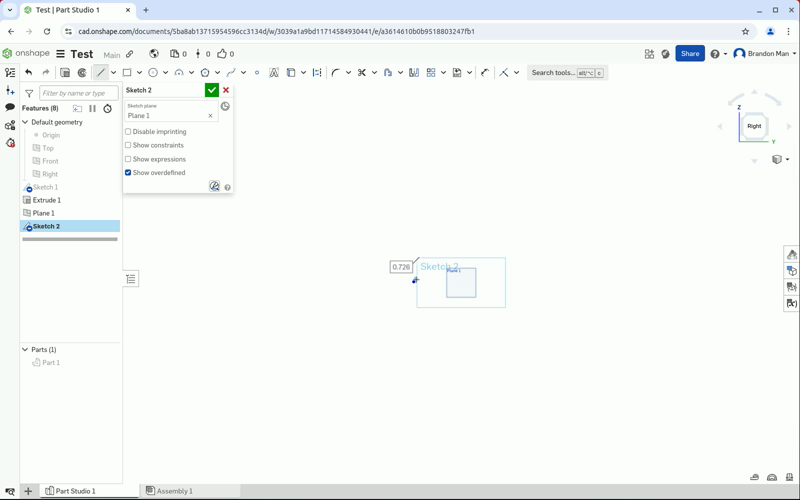
key_up(shift)
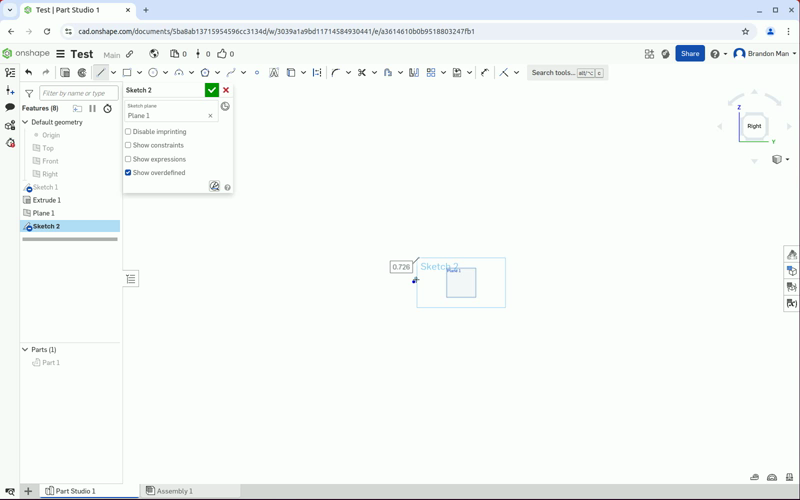
key_down(shift)
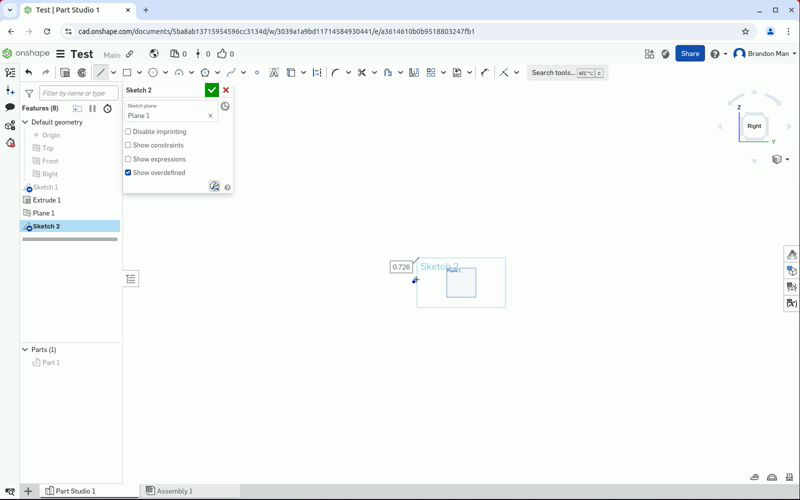
mouse_move(446, 279)
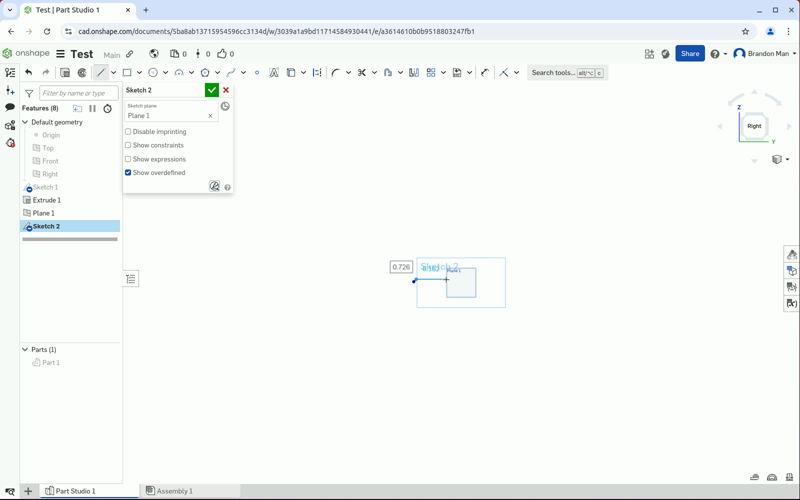
mouse_move(413, 279)
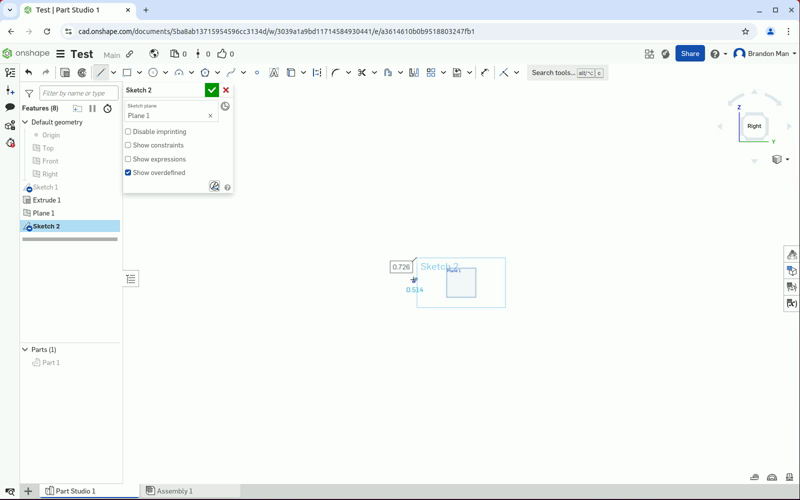
scroll(6)
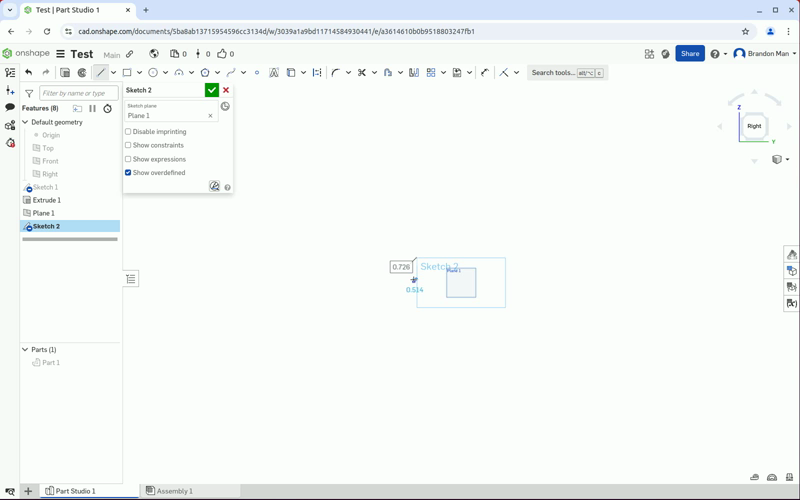
scroll(6)
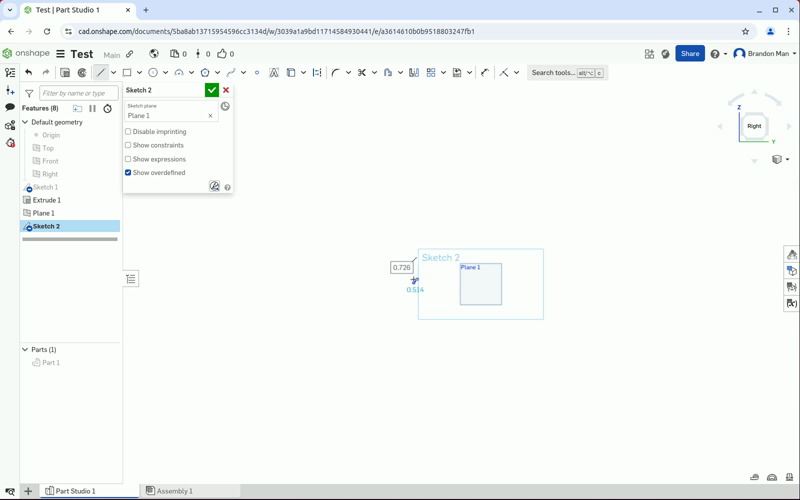
scroll(6)
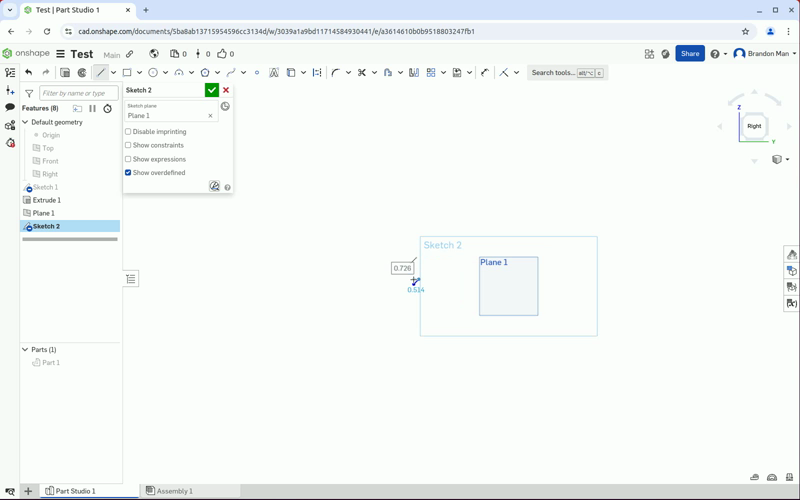
scroll(6)
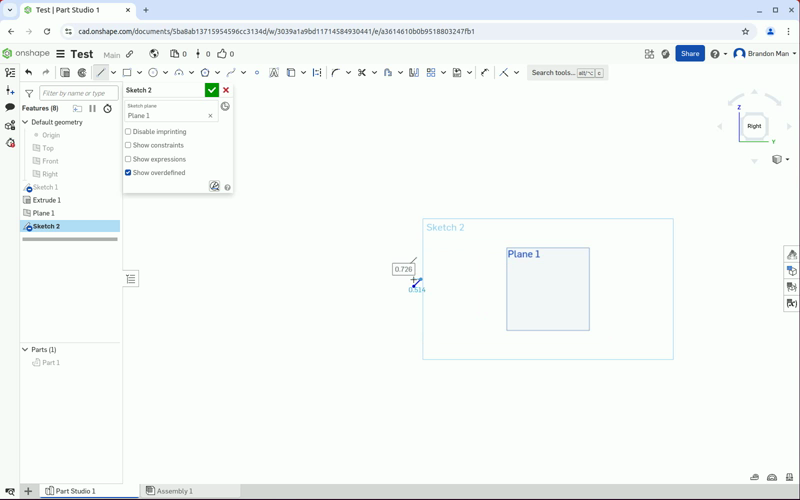
scroll(6)
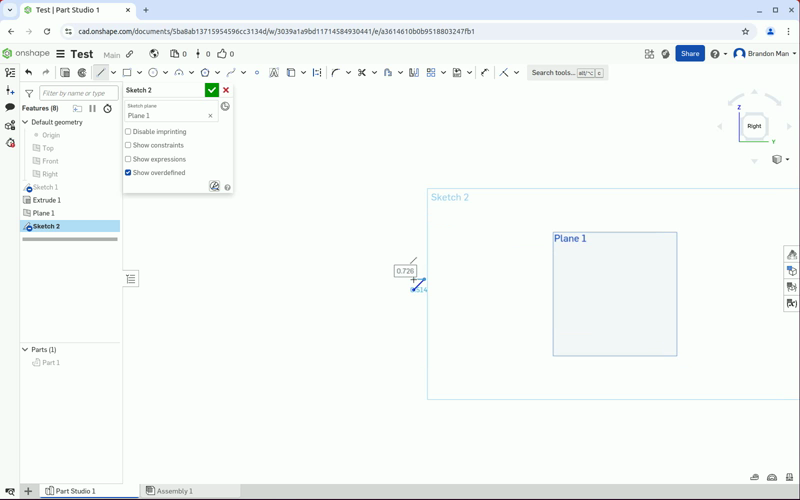
scroll(6)
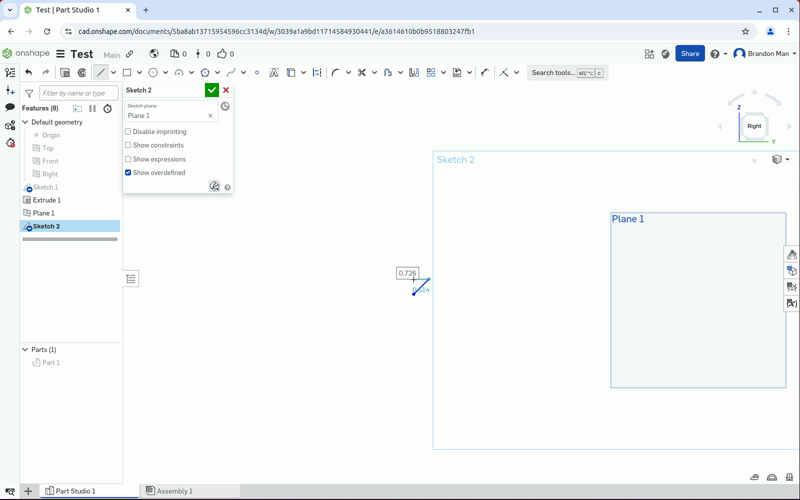
scroll(6)
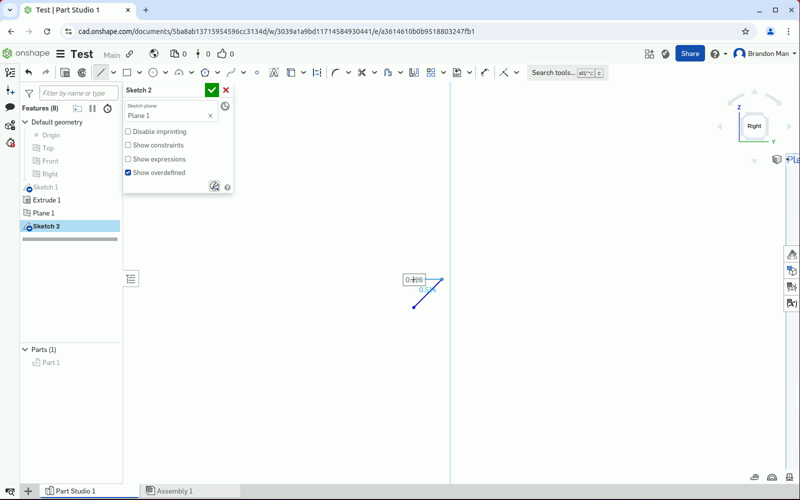
click(413, 279)
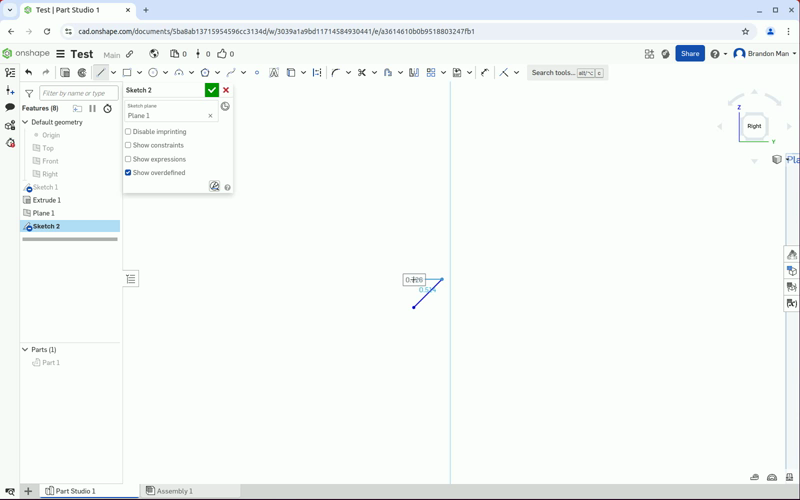
scroll(-6)
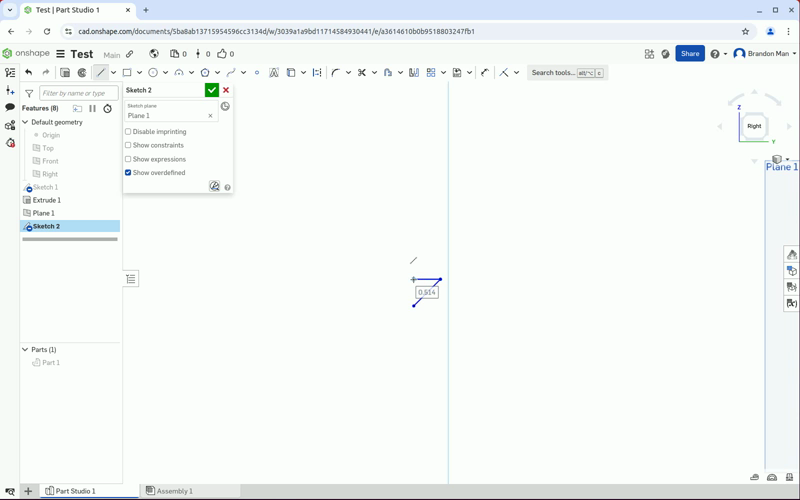
scroll(-6)
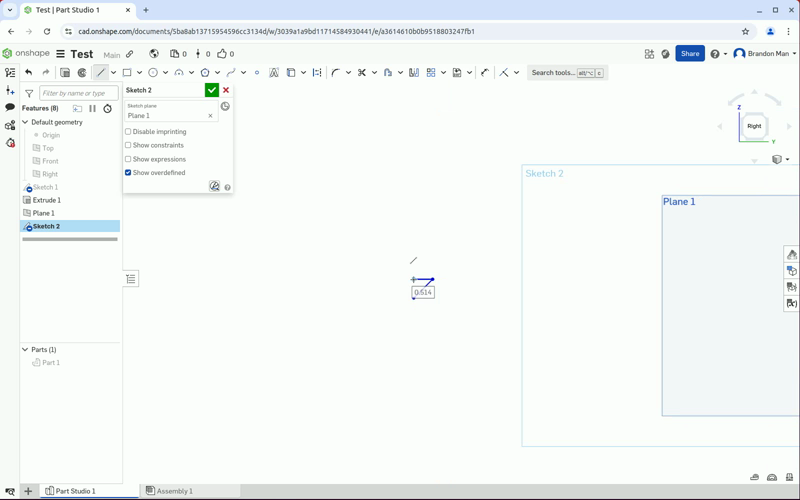
scroll(-6)
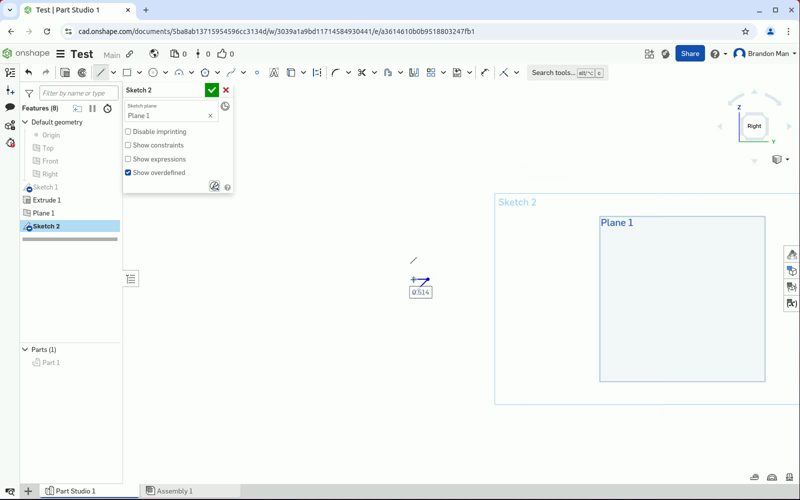
scroll(-6)
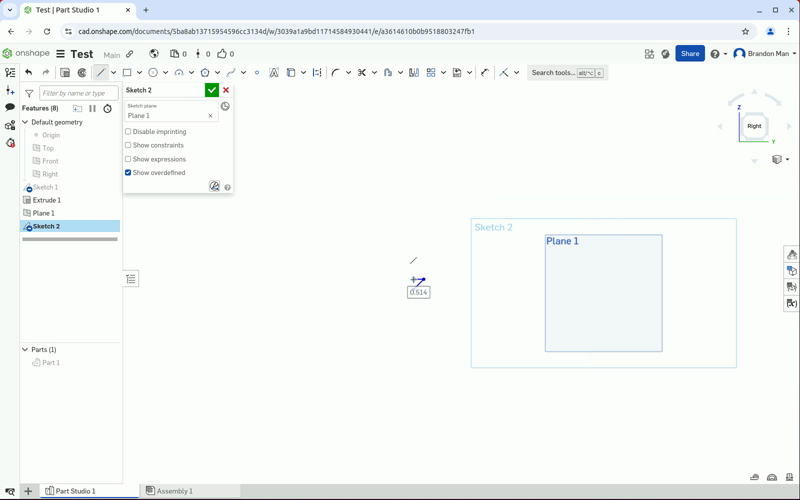
scroll(-6)
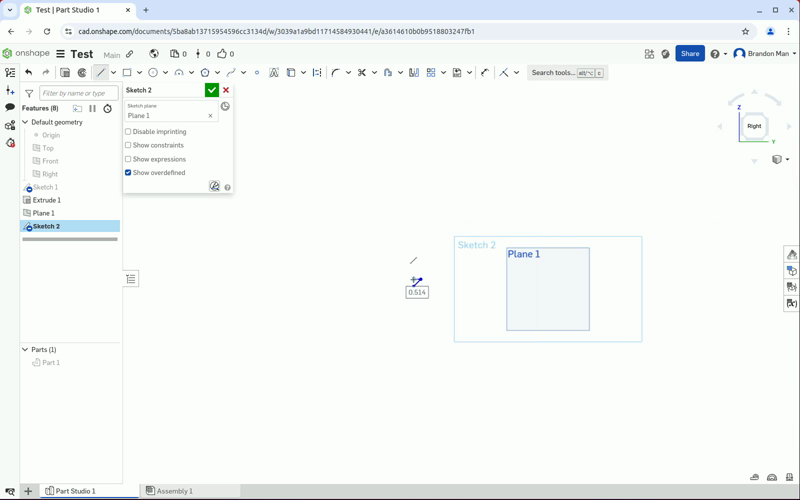
scroll(-6)
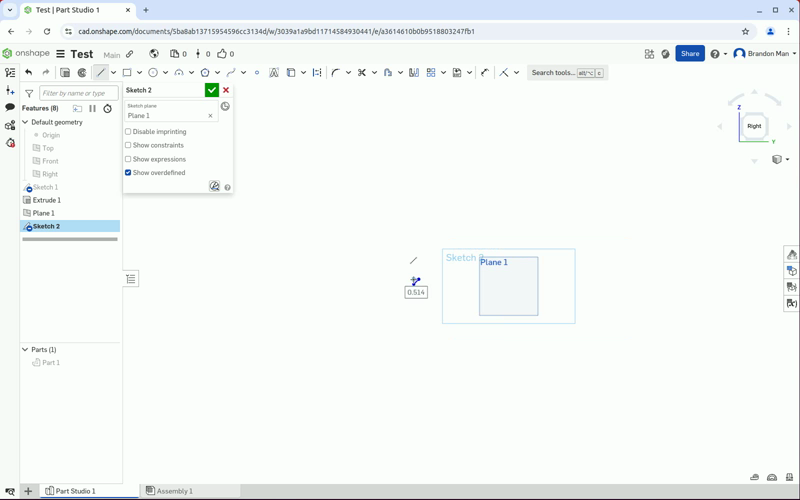
scroll(-6)
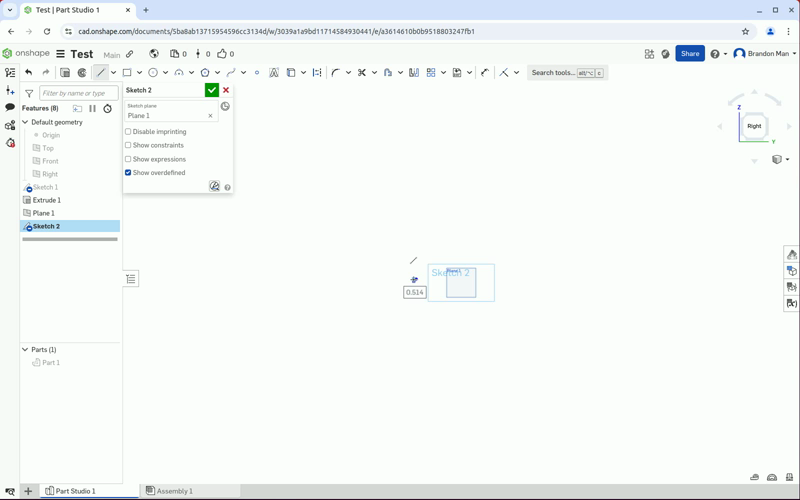
key_up(shift)
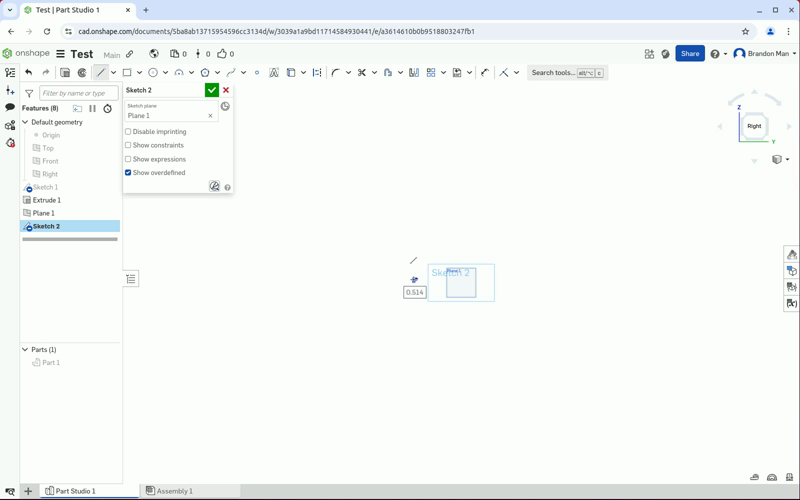
mouse_move(444, 279)
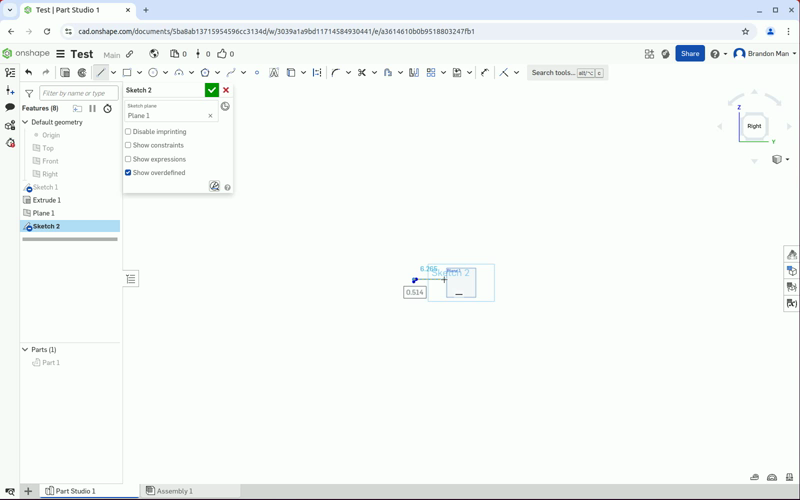
key_down(shift)
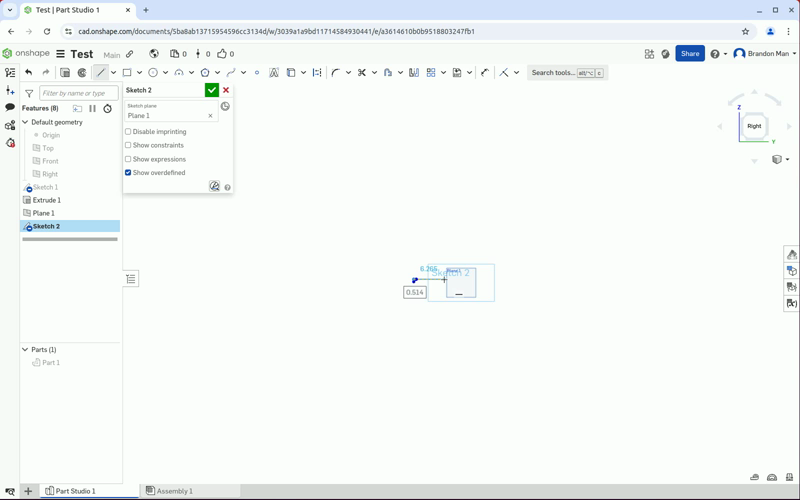
mouse_move(413, 281)
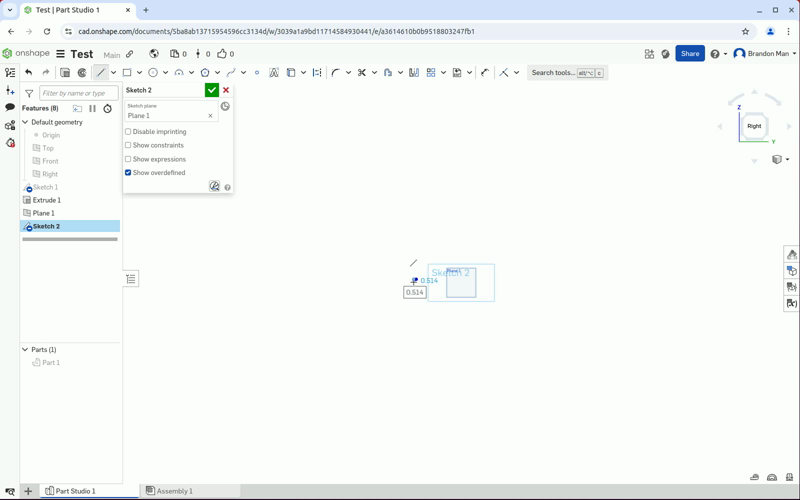
scroll(6)
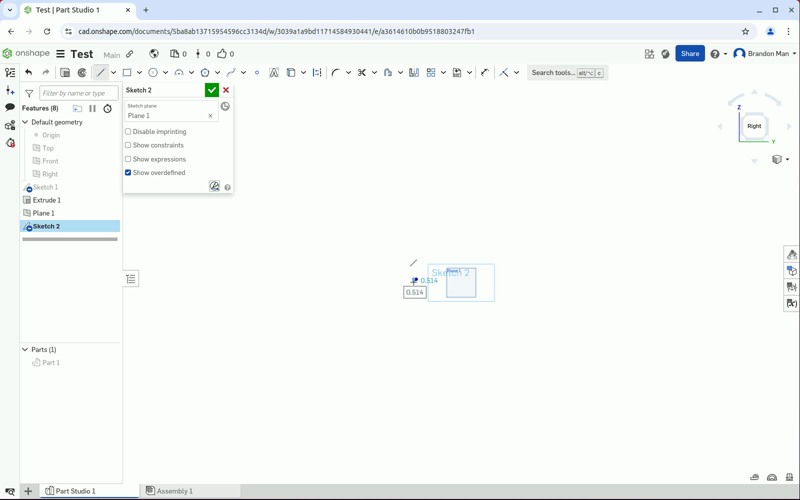
scroll(6)
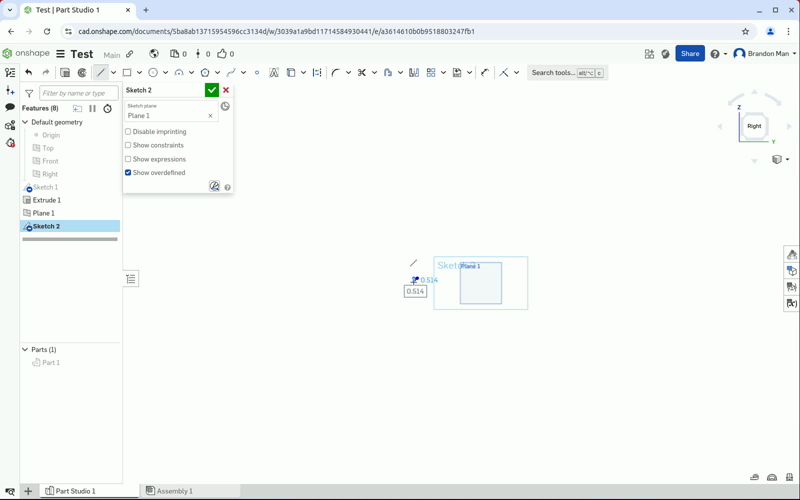
scroll(6)
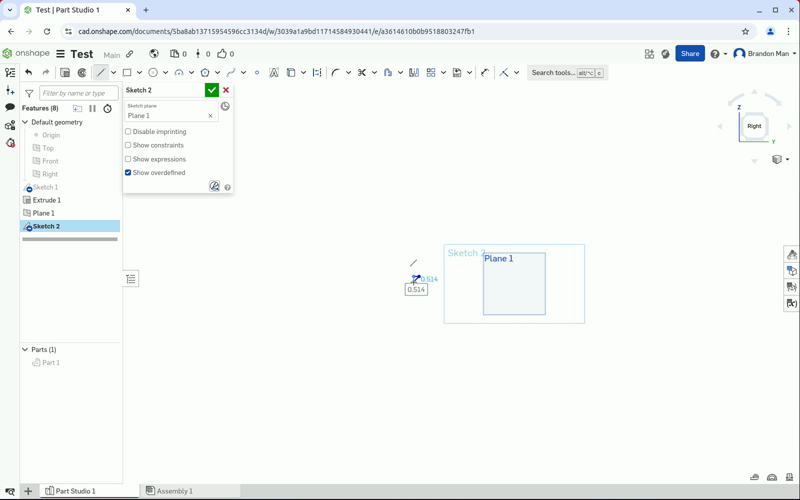
scroll(6)
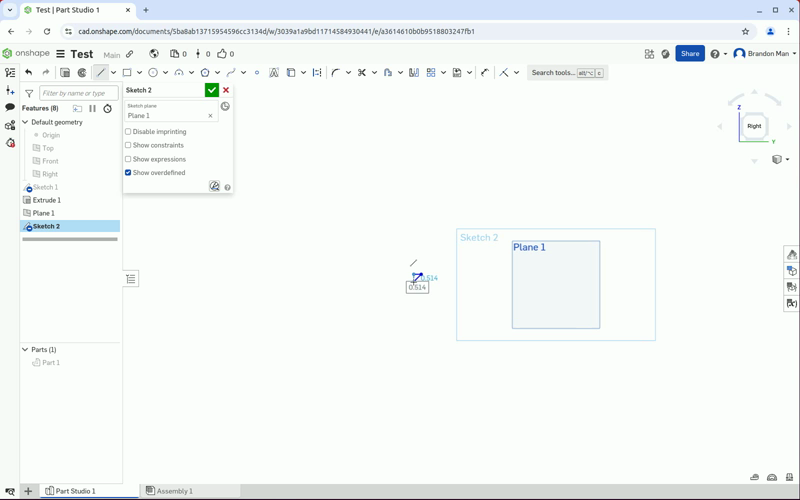
scroll(6)
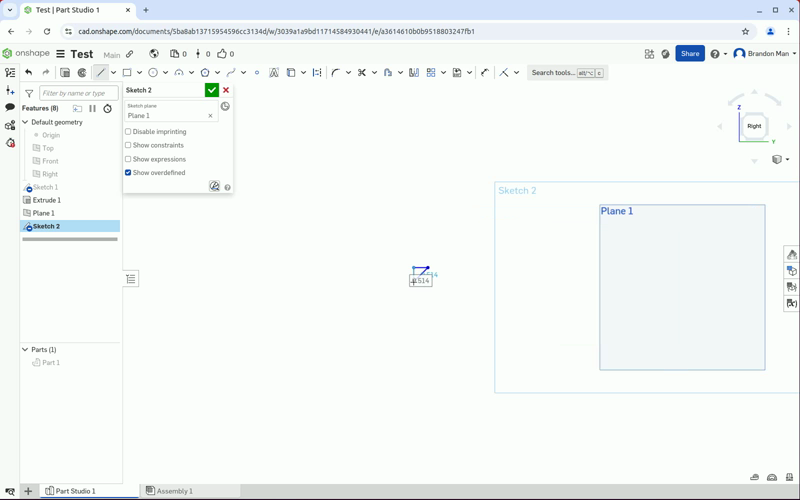
scroll(6)
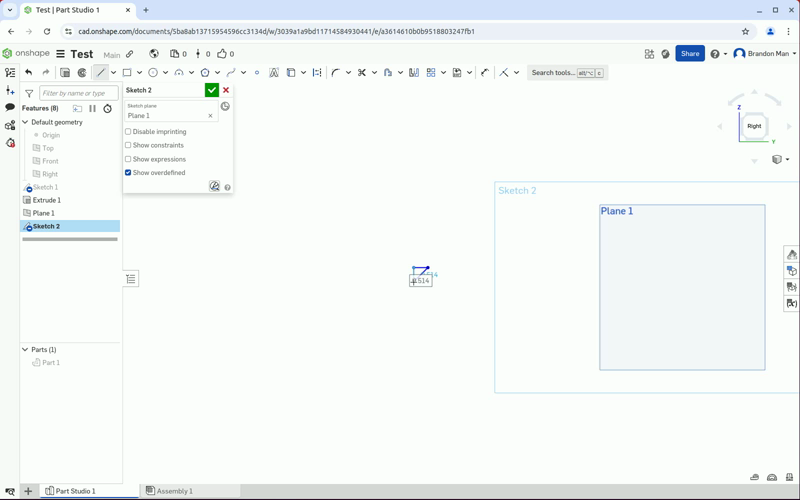
scroll(6)
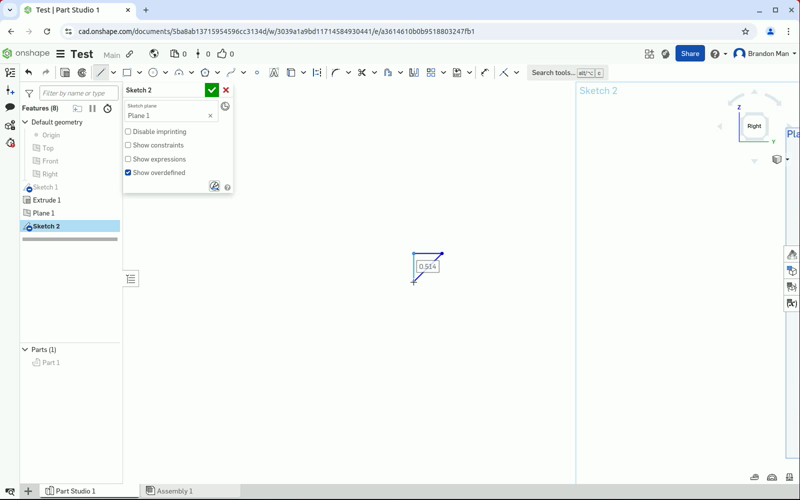
key_up(shift)
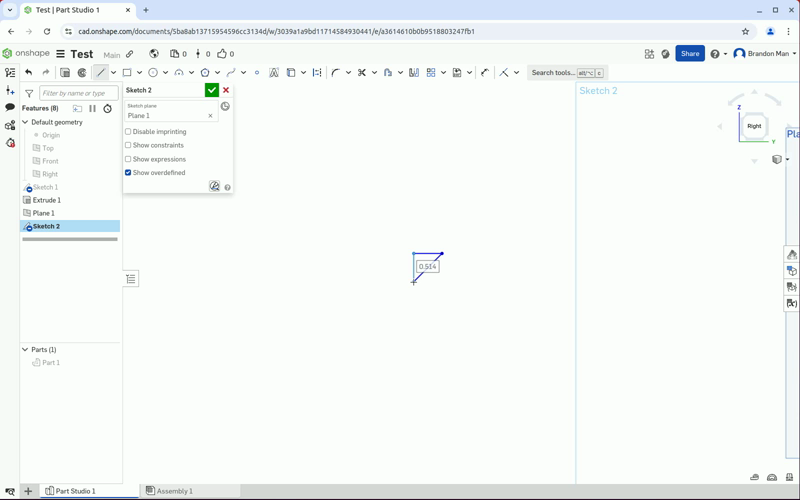
click(413, 281)
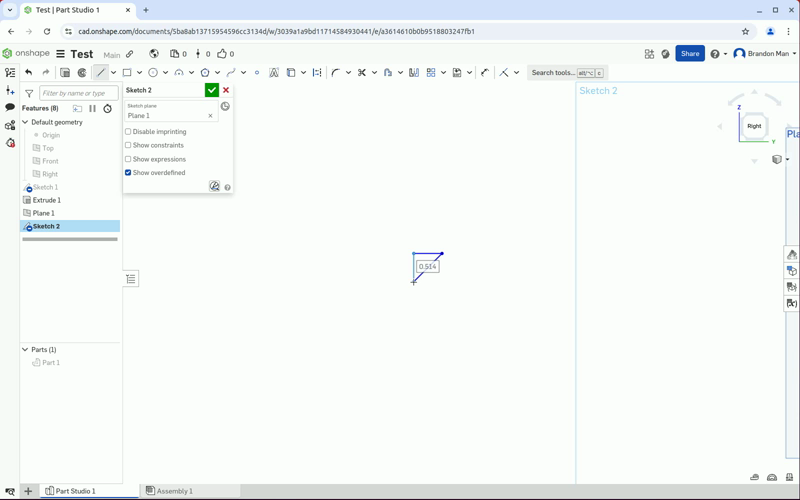
scroll(-6)
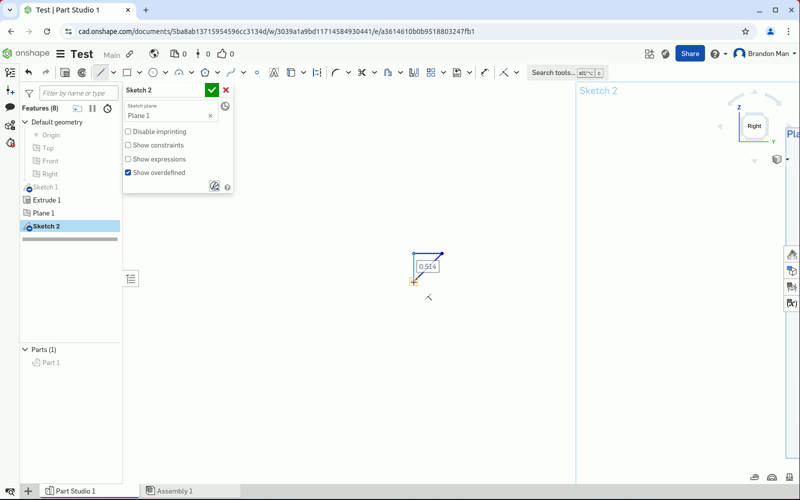
scroll(-6)
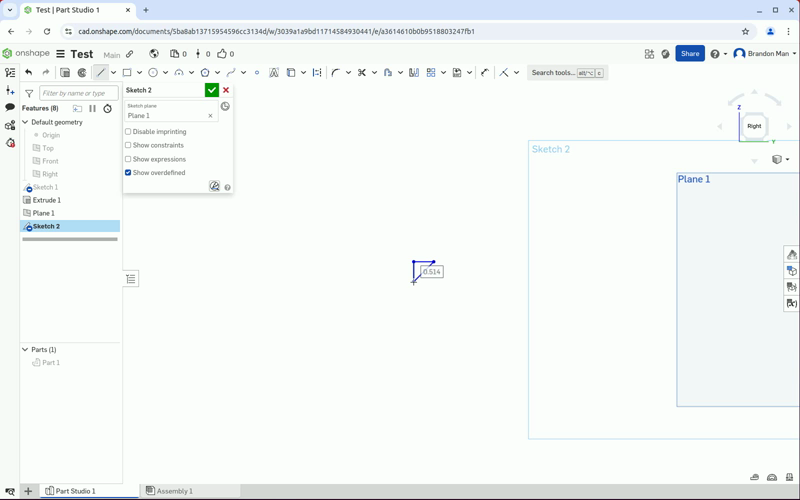
scroll(-6)
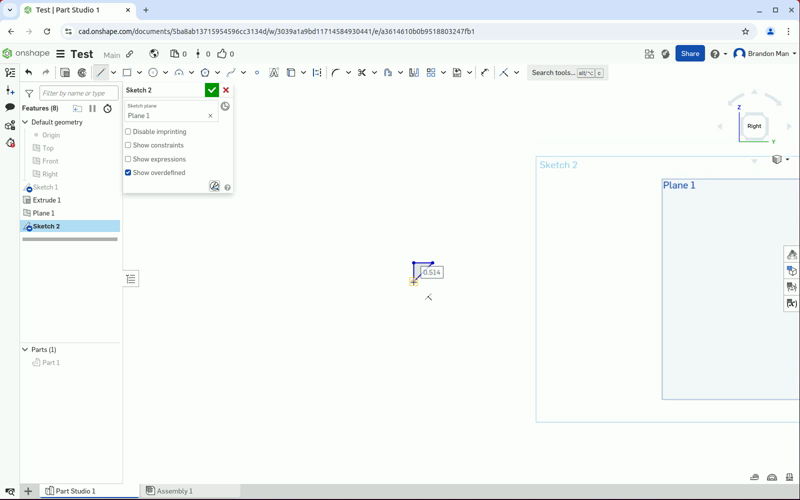
scroll(-6)
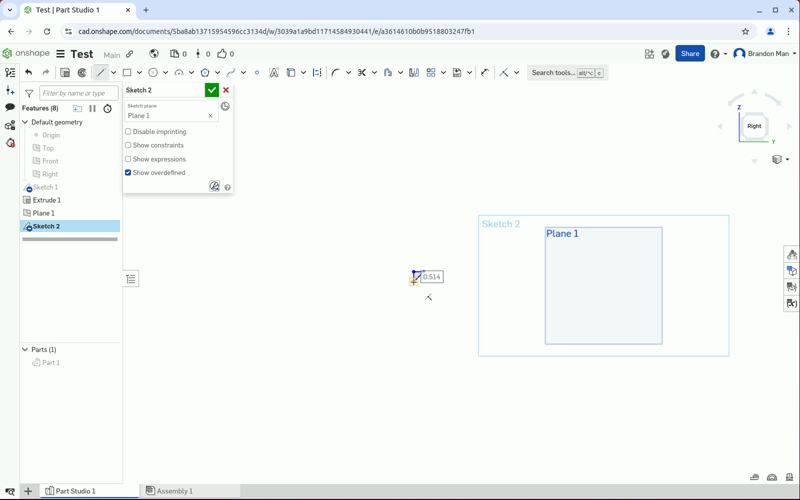
scroll(-6)
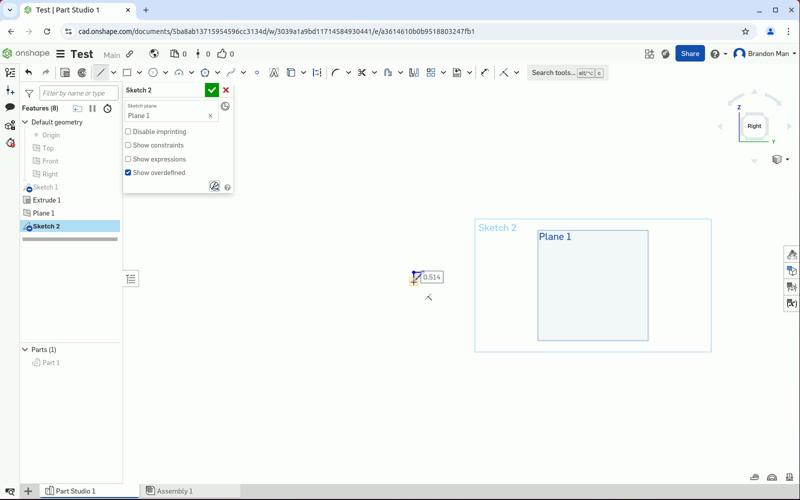
scroll(-6)
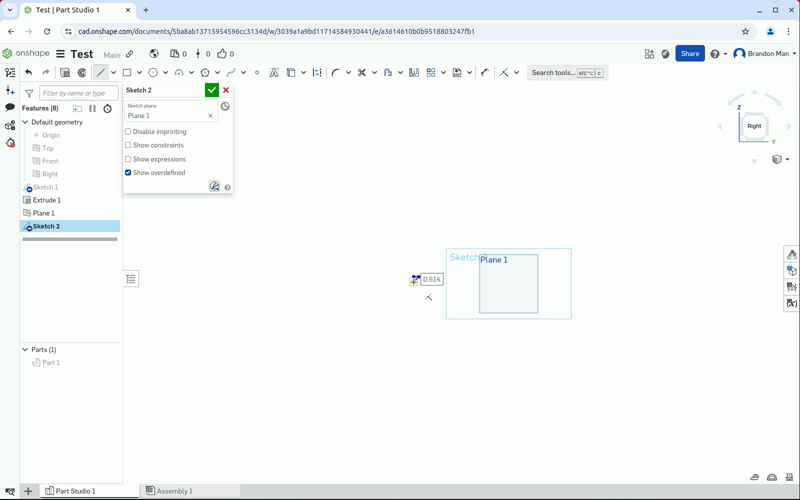
scroll(-6)
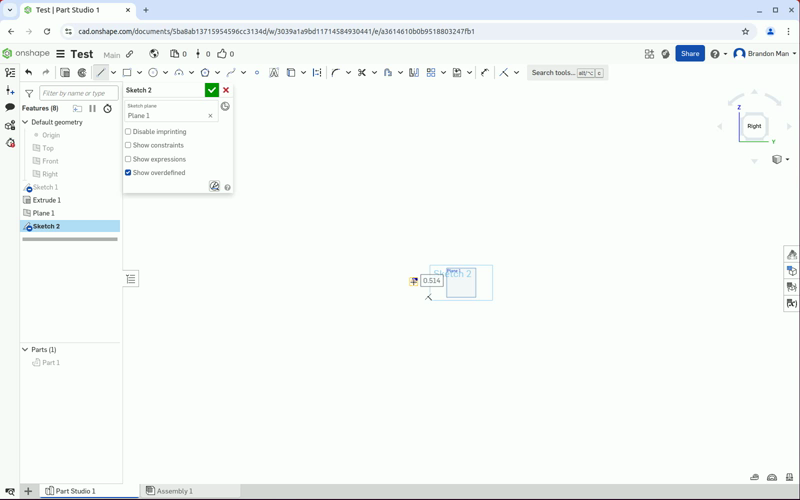
key(esc)
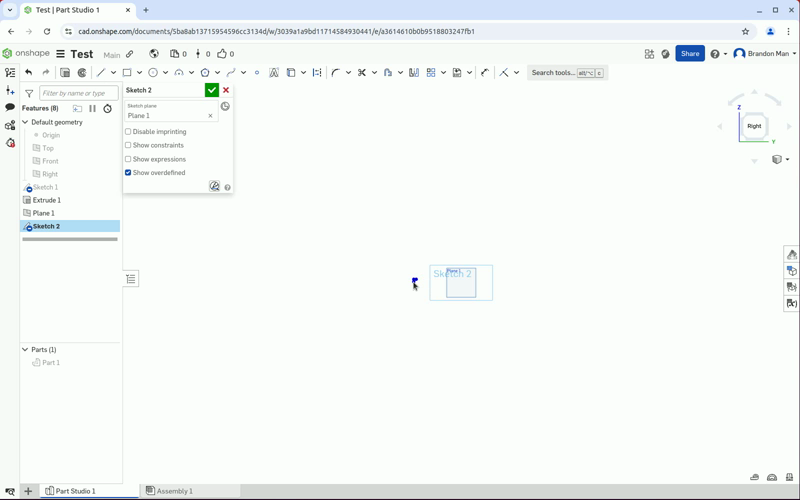
mouse_move(415, 279)
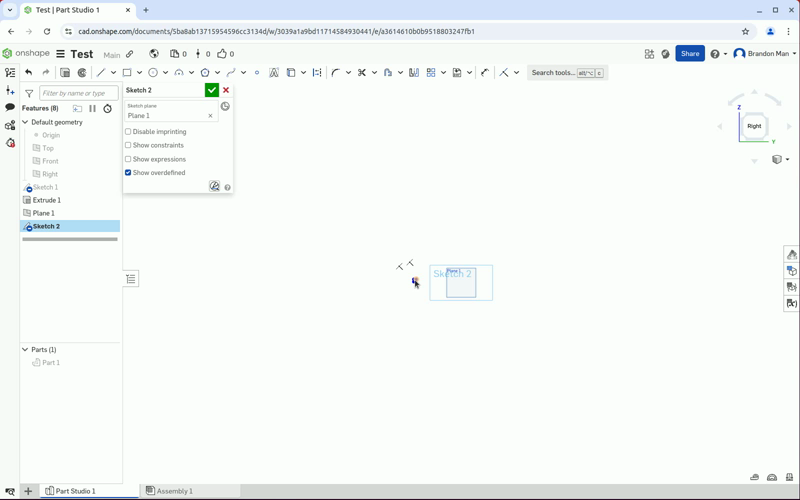
scroll(6)
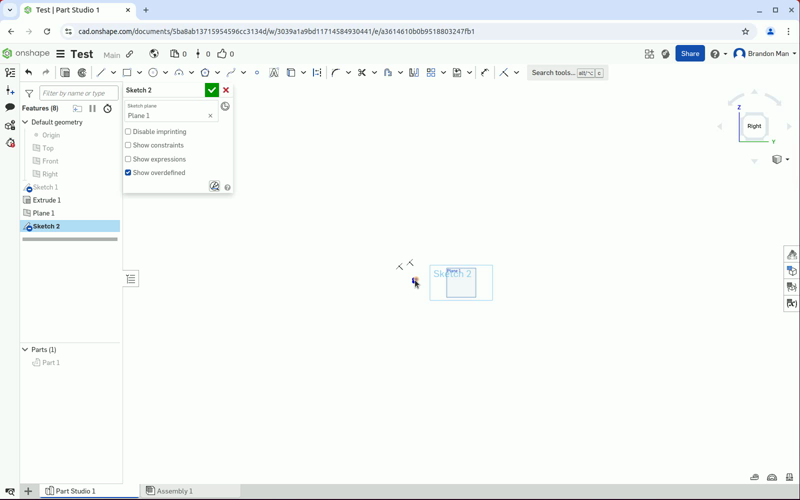
scroll(6)
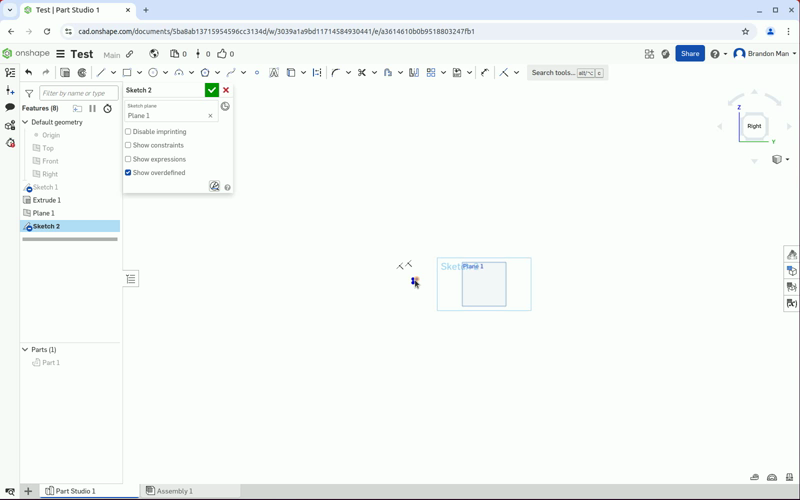
scroll(6)
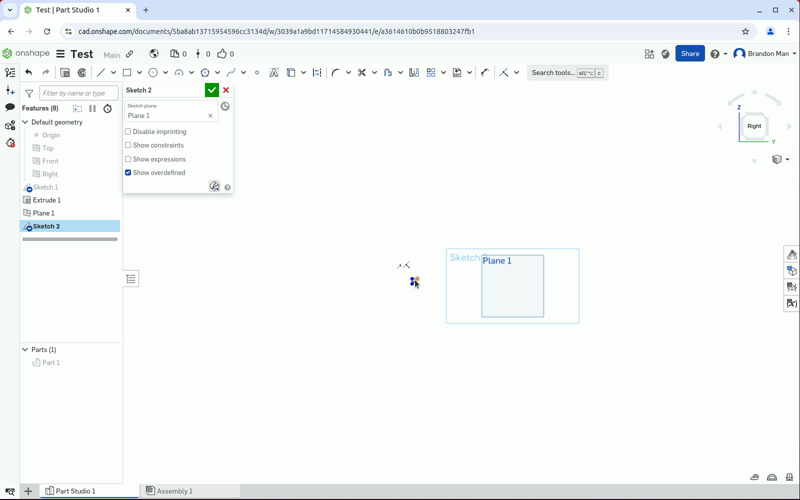
scroll(6)
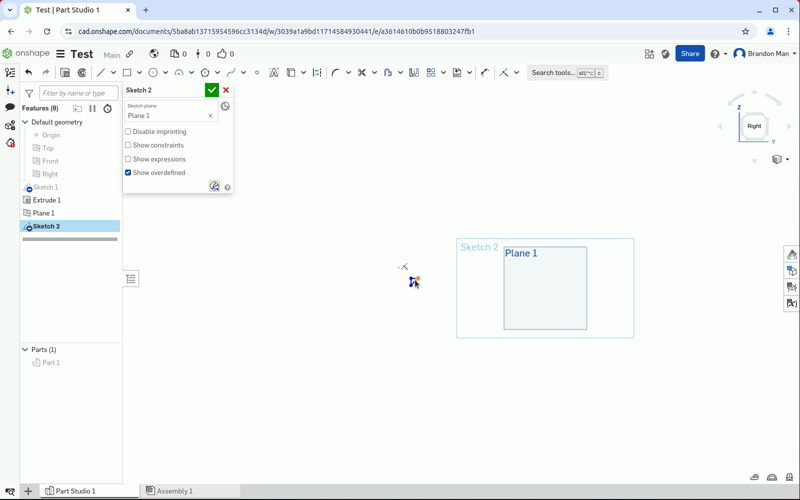
scroll(6)
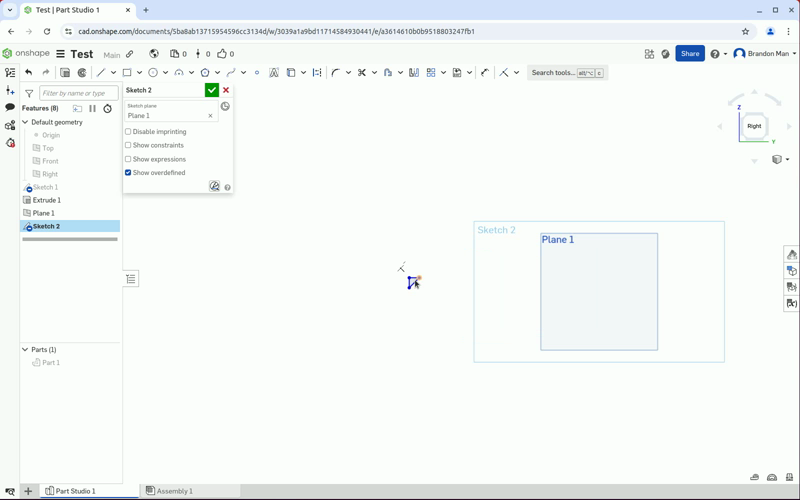
scroll(6)
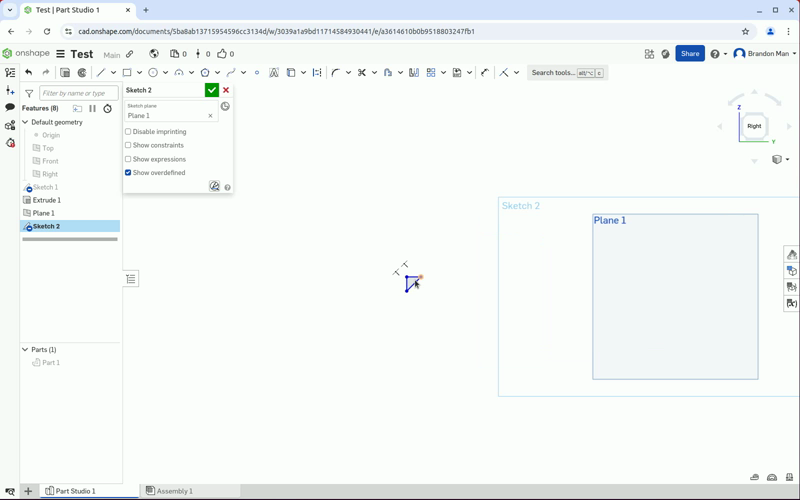
scroll(6)
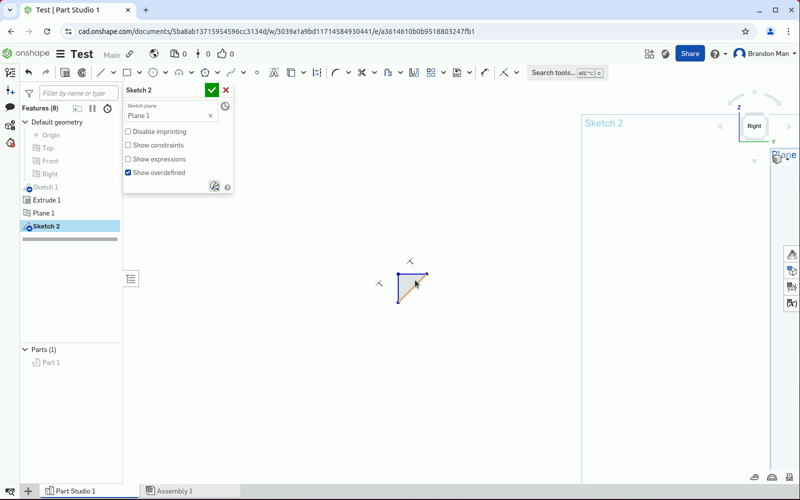
click(415, 279)
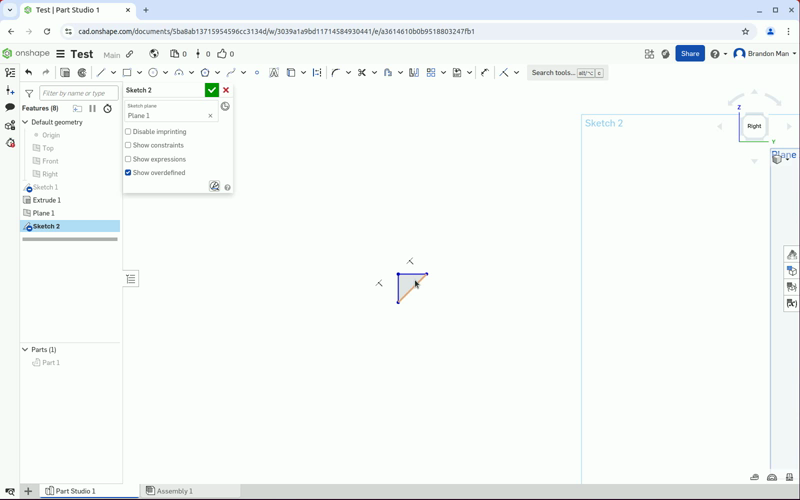
scroll(-6)
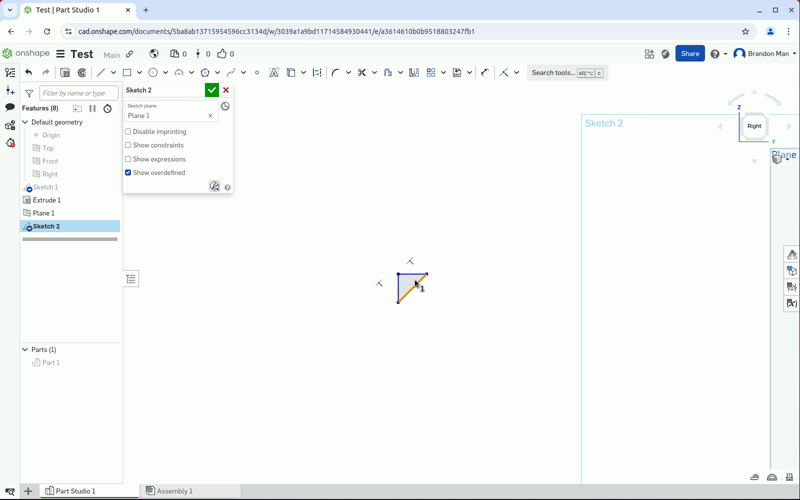
scroll(-6)
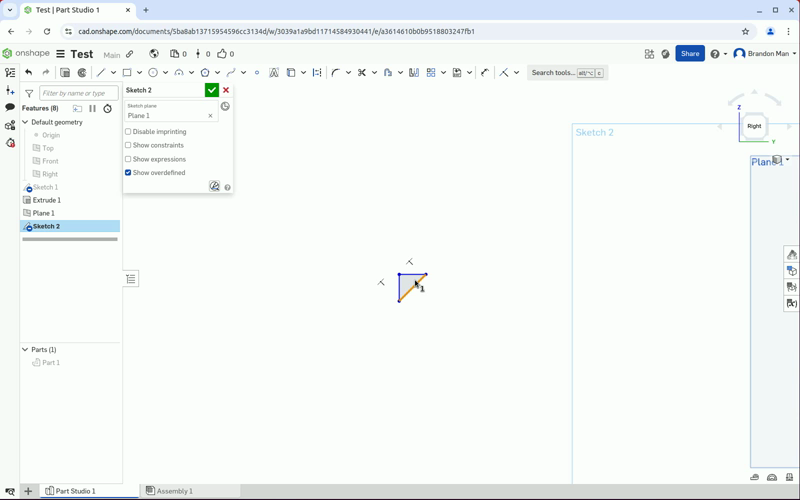
scroll(-6)
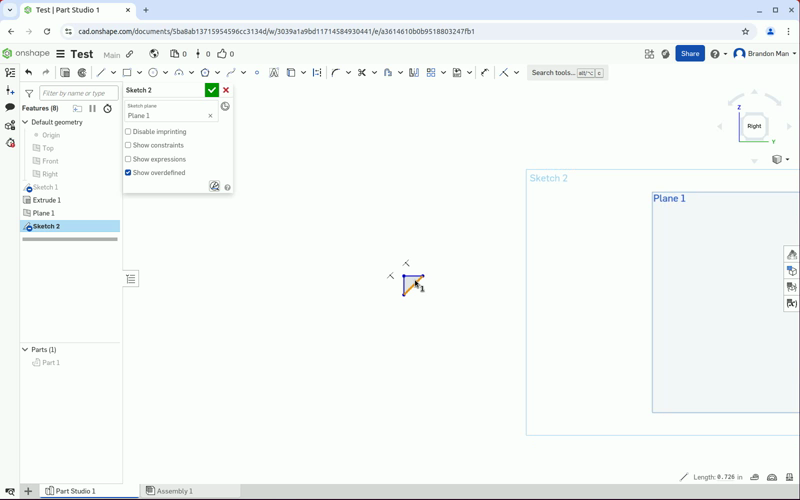
scroll(-6)
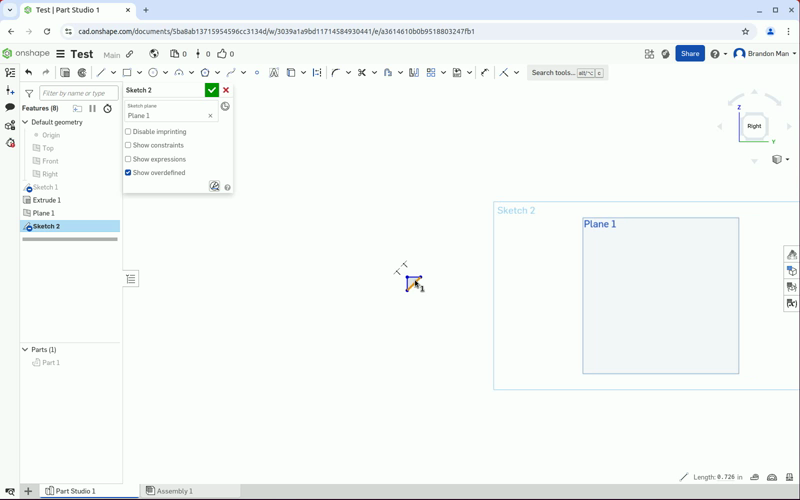
scroll(-6)
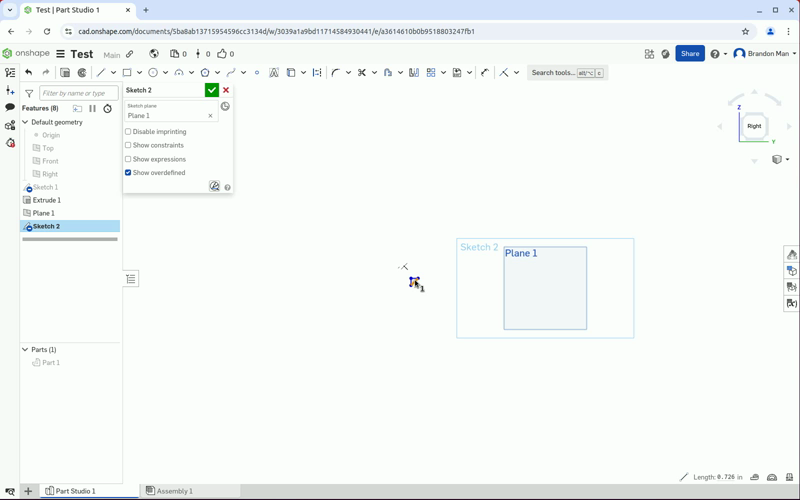
scroll(-6)
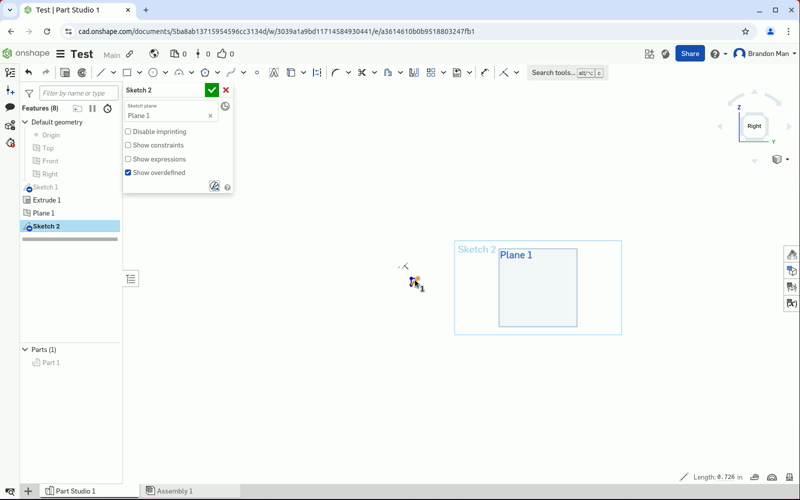
scroll(-6)
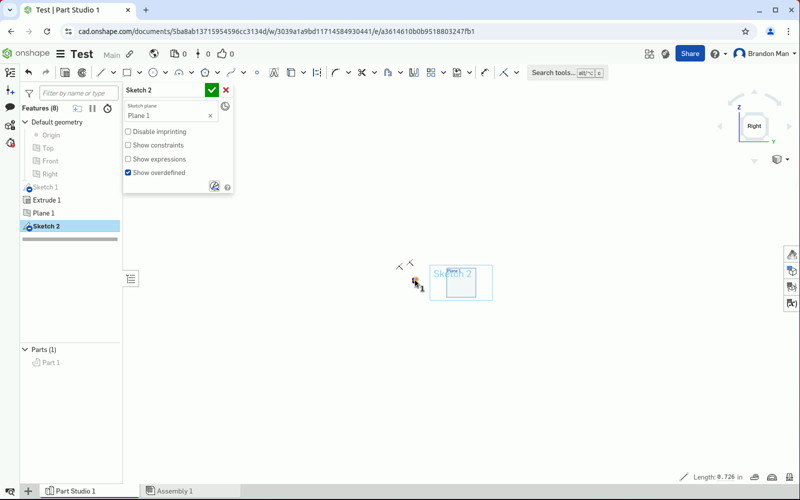
mouse_move(73, 352)
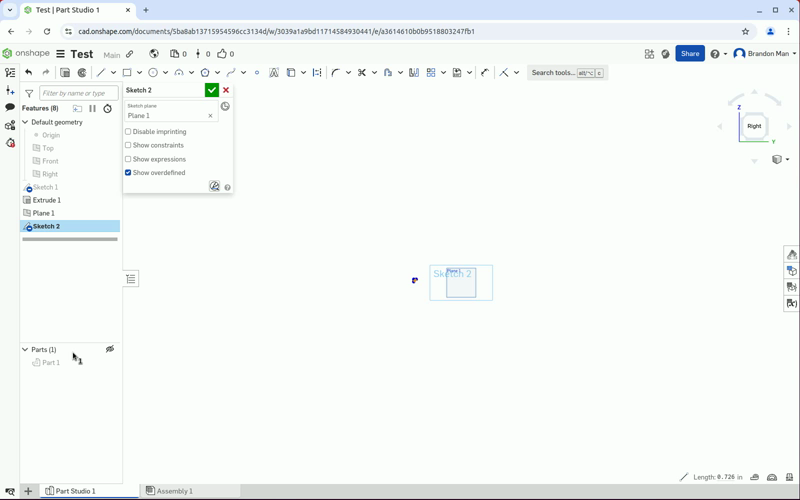
key(shift+y)
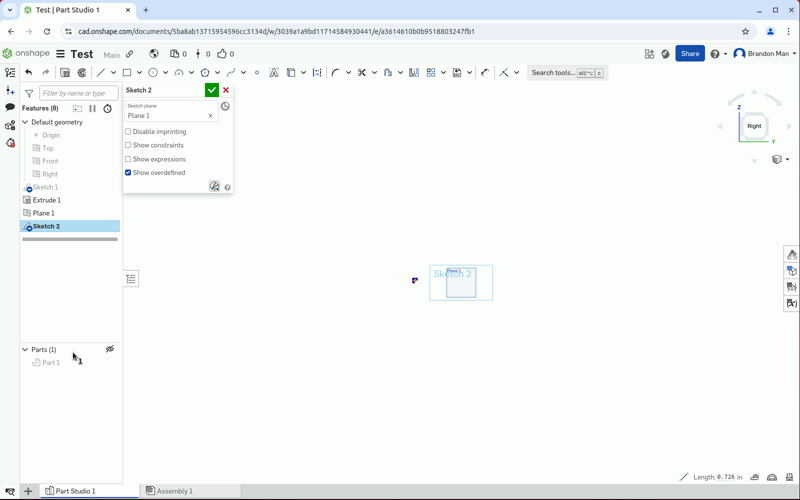
key(shift+e)
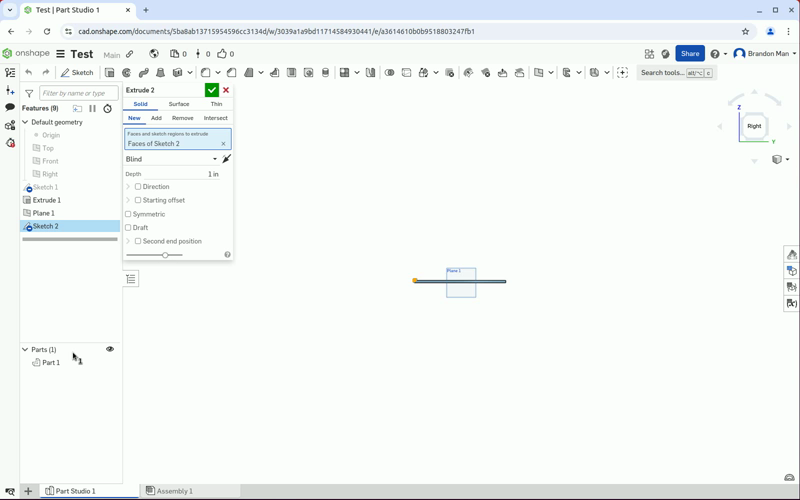
mouse_move(143, 106)
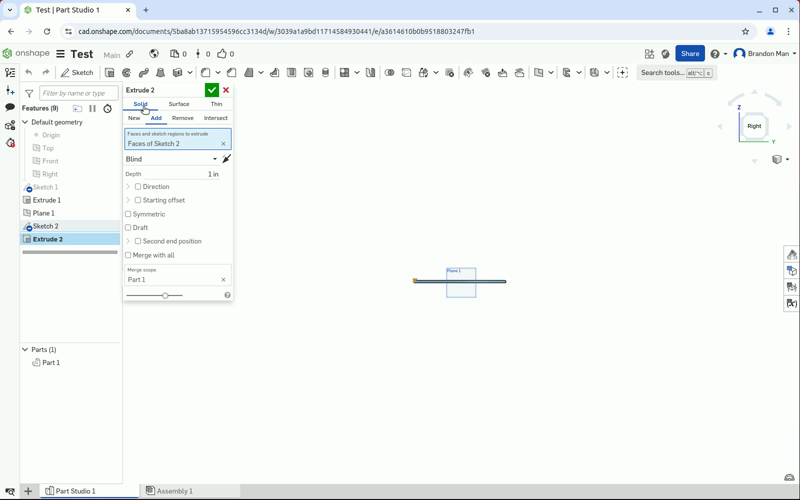
click(143, 106)
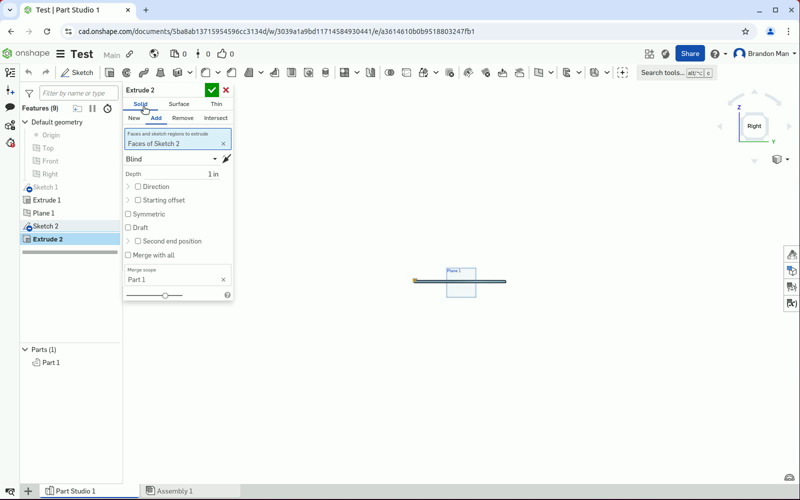
mouse_move(186, 120)
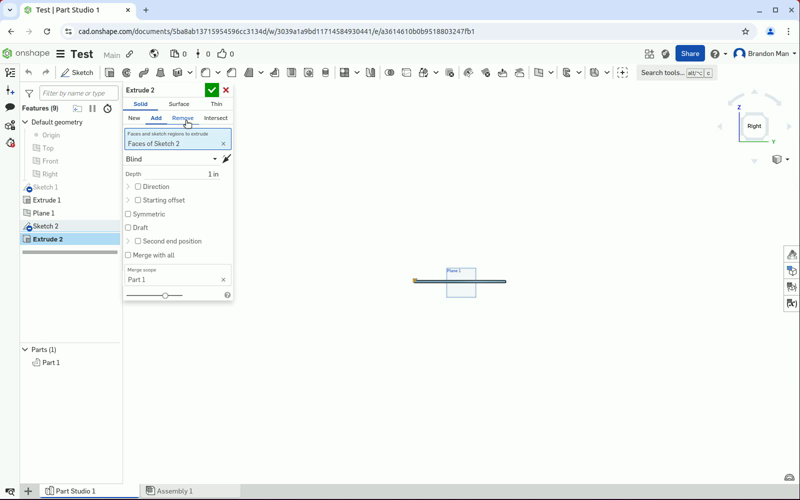
click(186, 120)
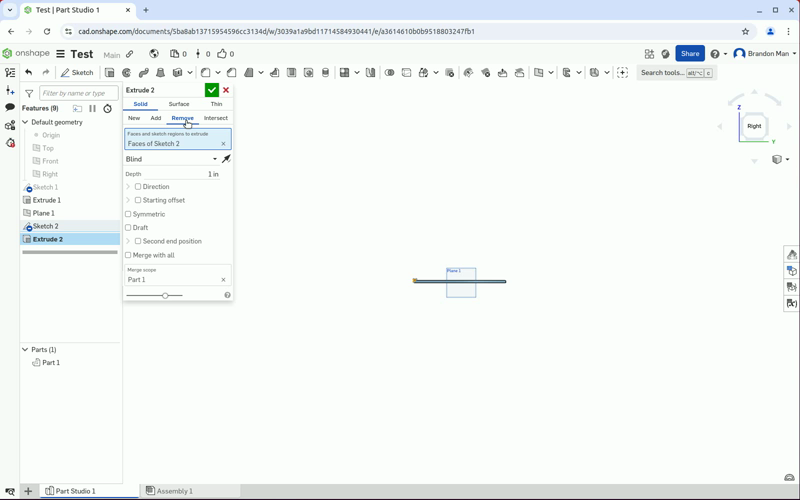
key(tab, 4)
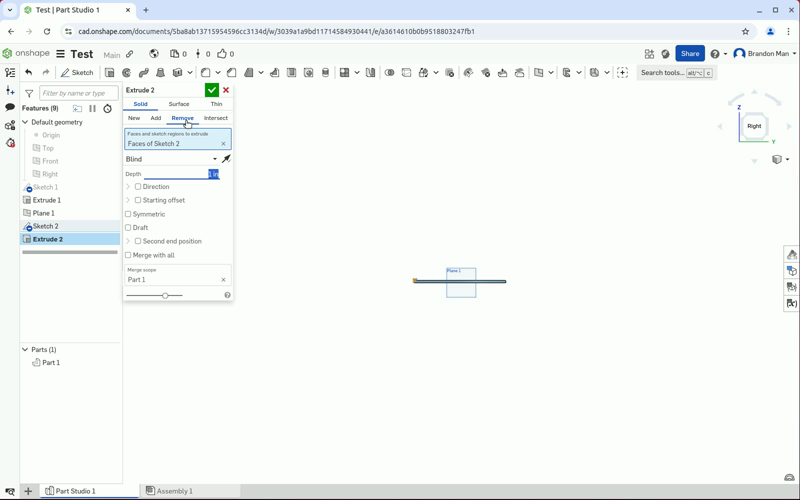
text(30.811)
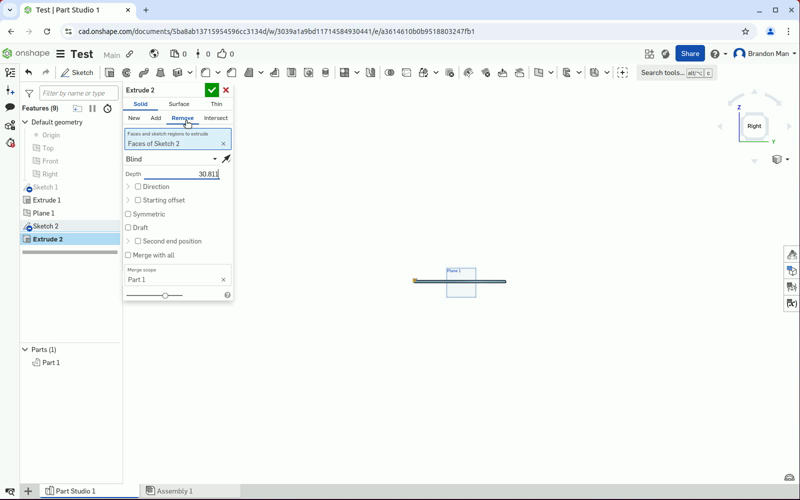
key(tab, 6)
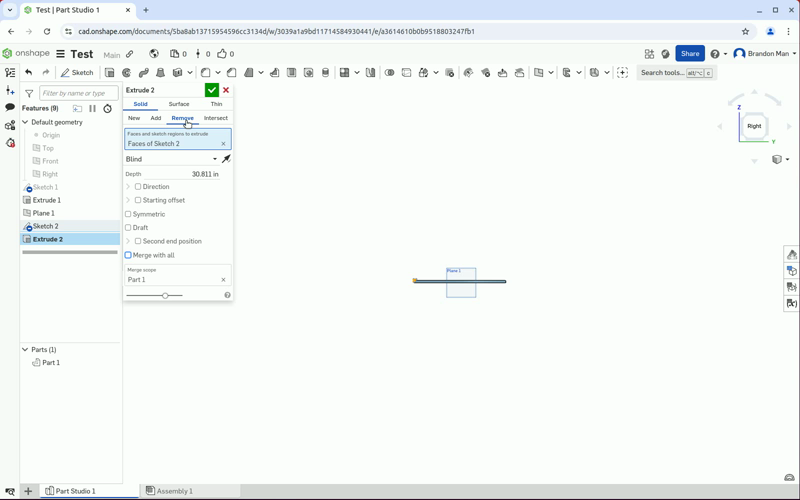
key(space)
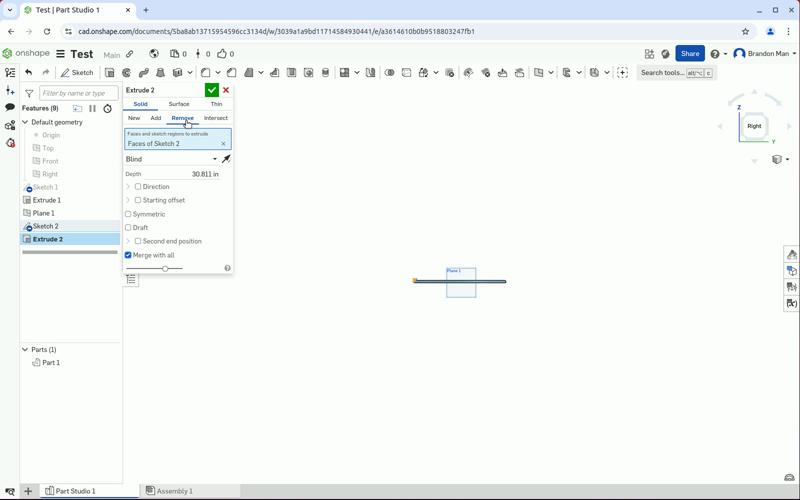
key(enter)
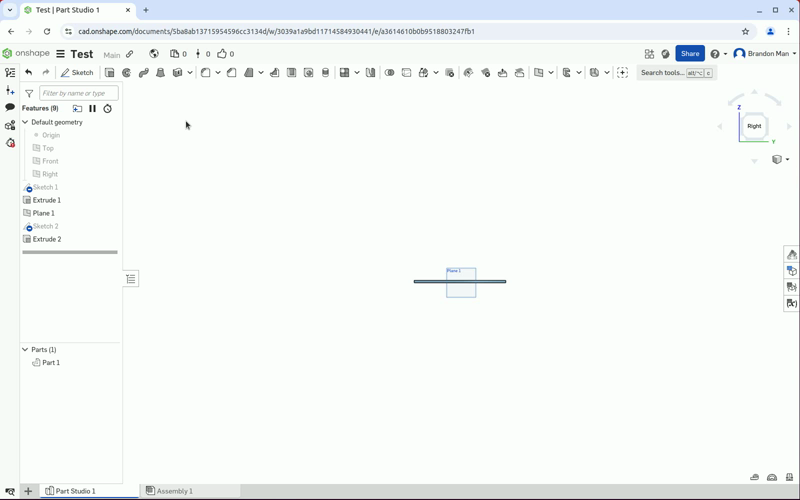
key(shift+h)
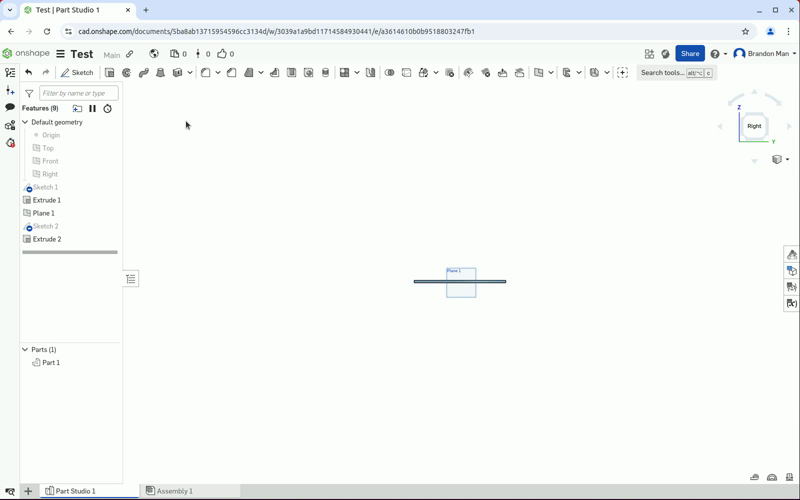
key(shift+h)
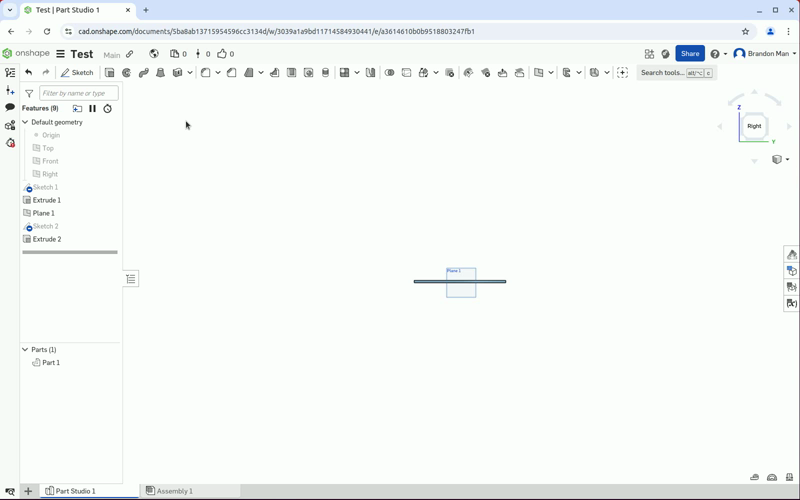
mouse_move(73, 189)
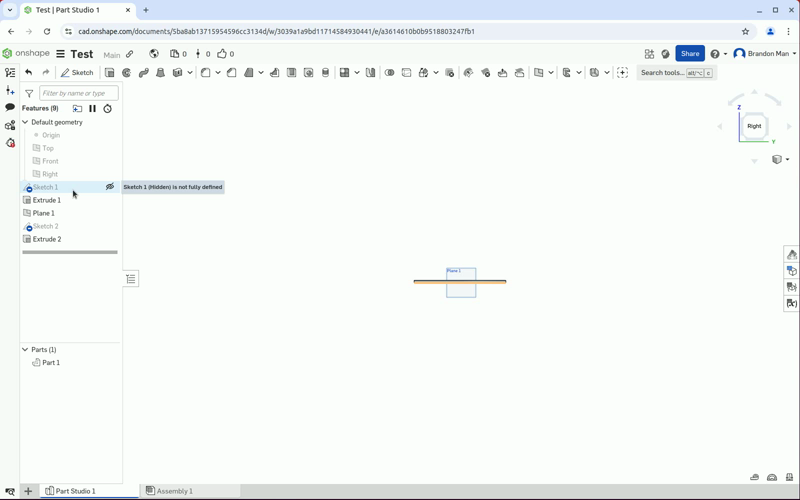
click(73, 189)
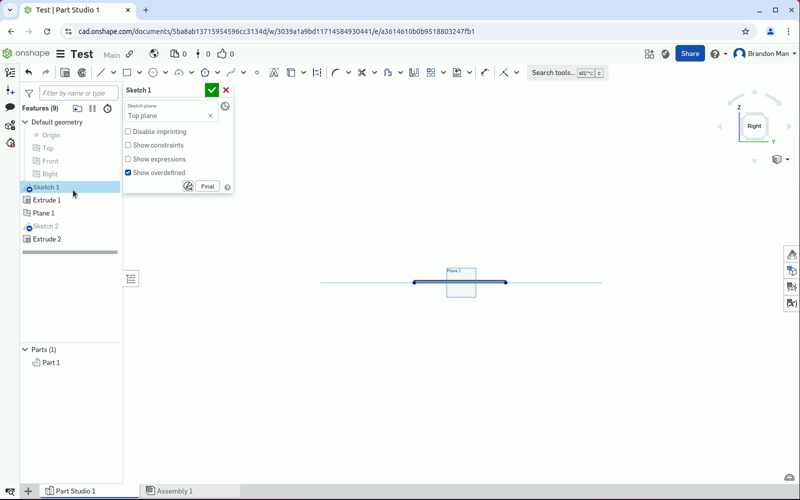
mouse_move(229, 92)
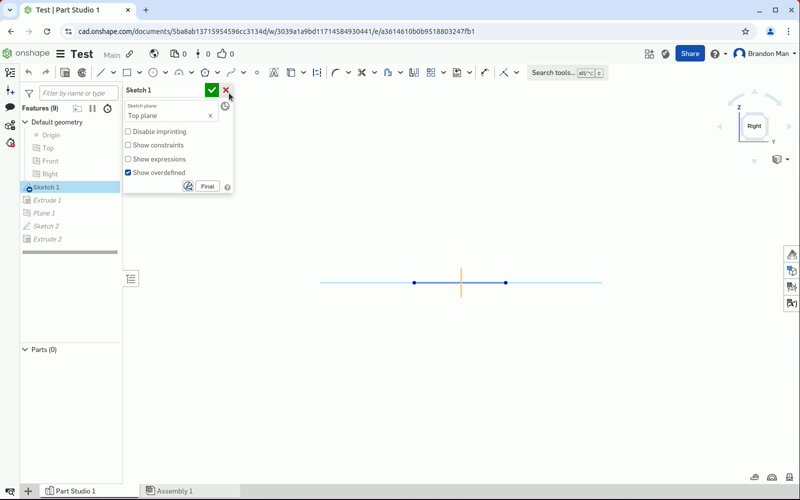
click(229, 92)
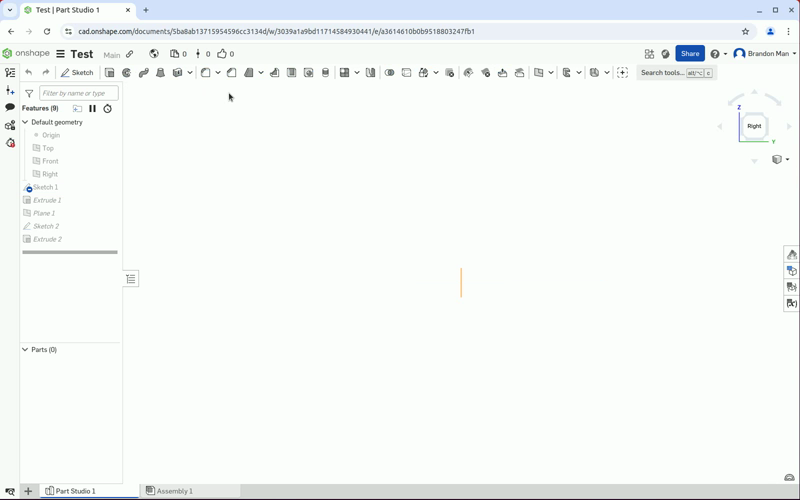
key(shift+s)
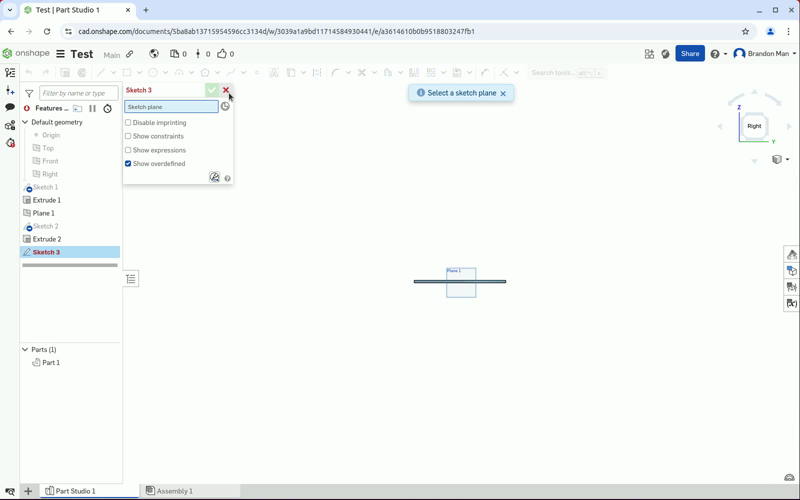
mouse_move(73, 215)
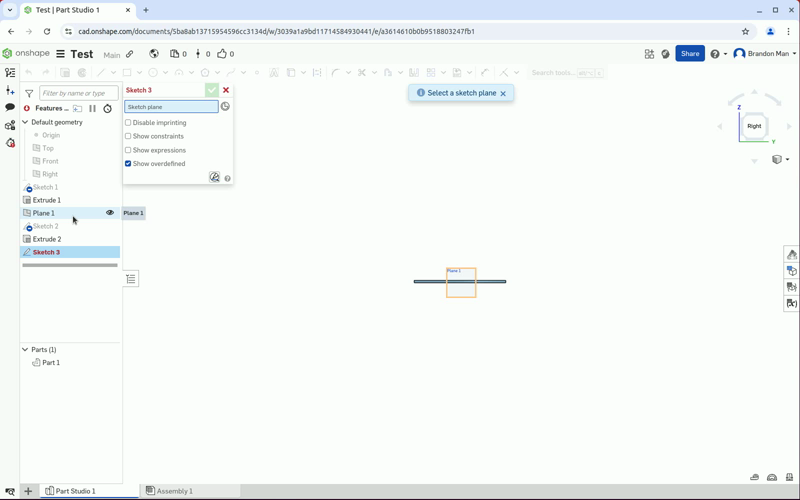
click(73, 215)
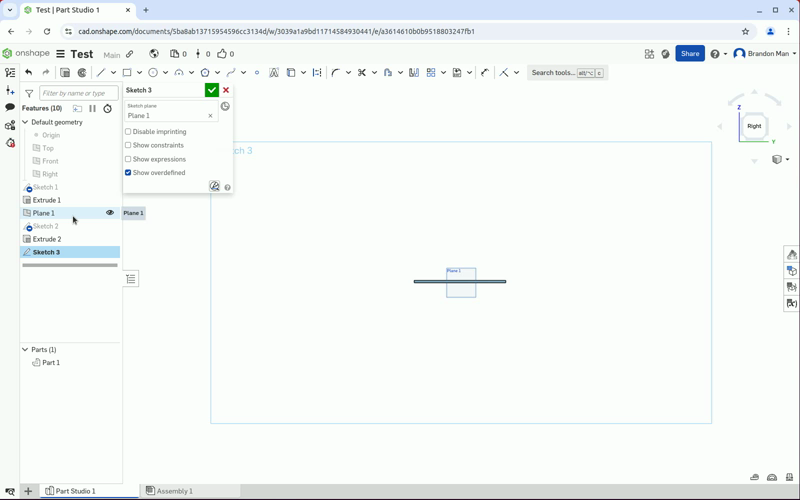
mouse_move(73, 352)
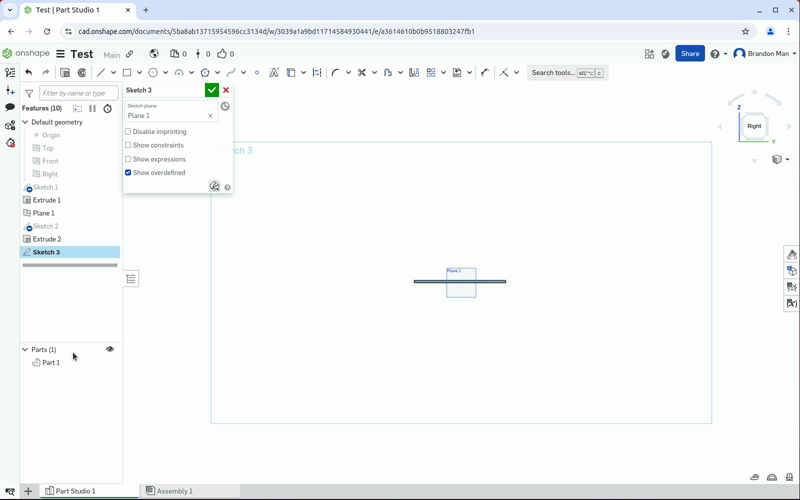
key(y)
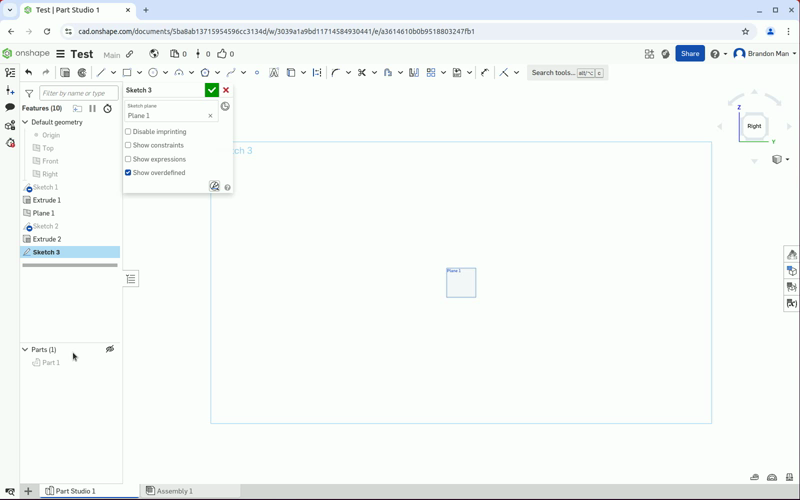
key(l)
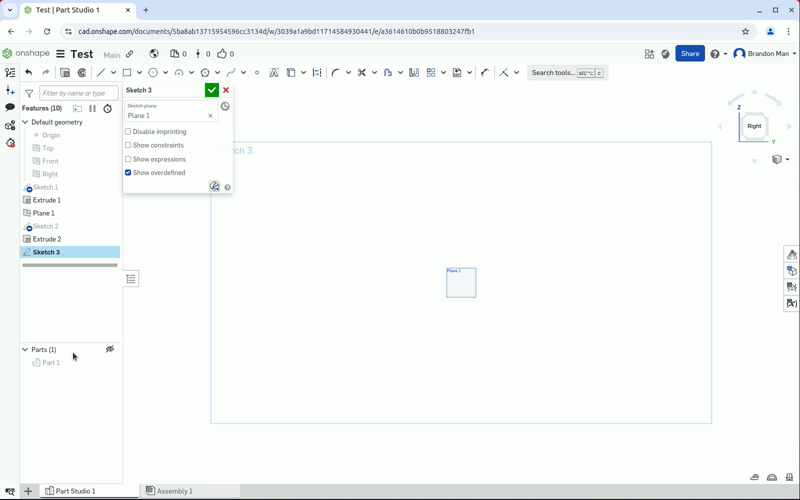
key_down(shift)
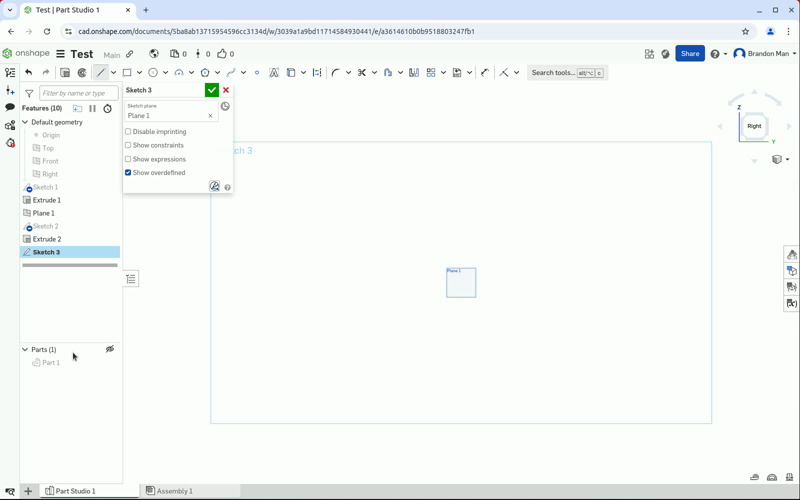
mouse_move(505, 280)
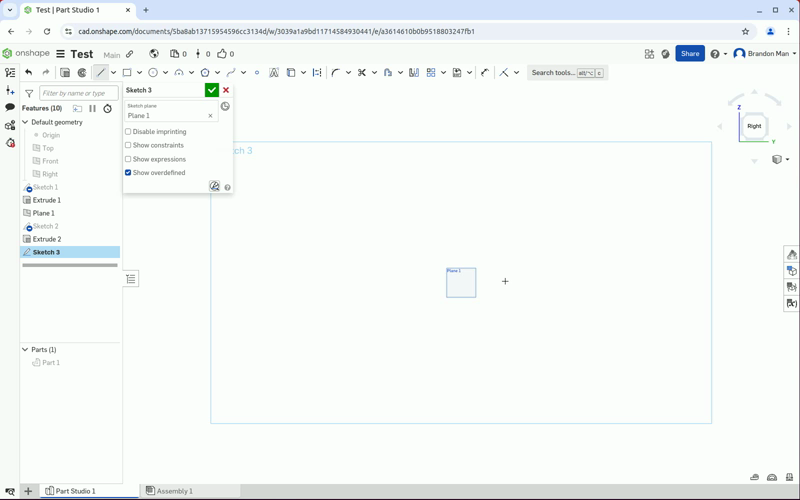
click(505, 280)
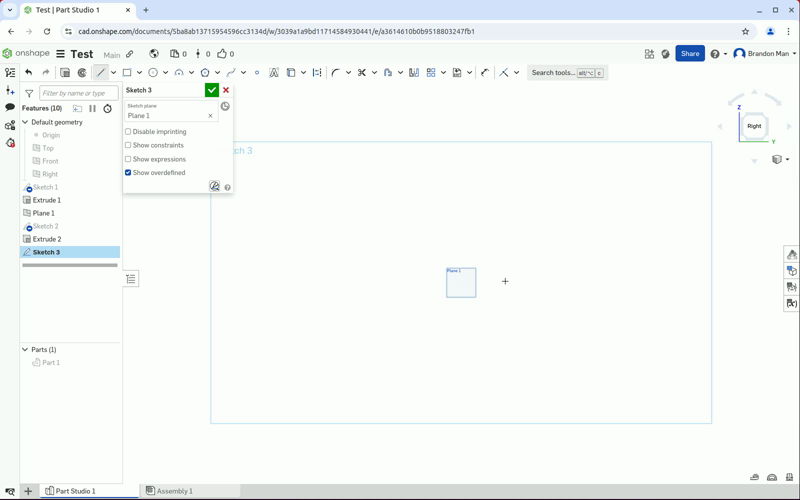
key_up(shift)
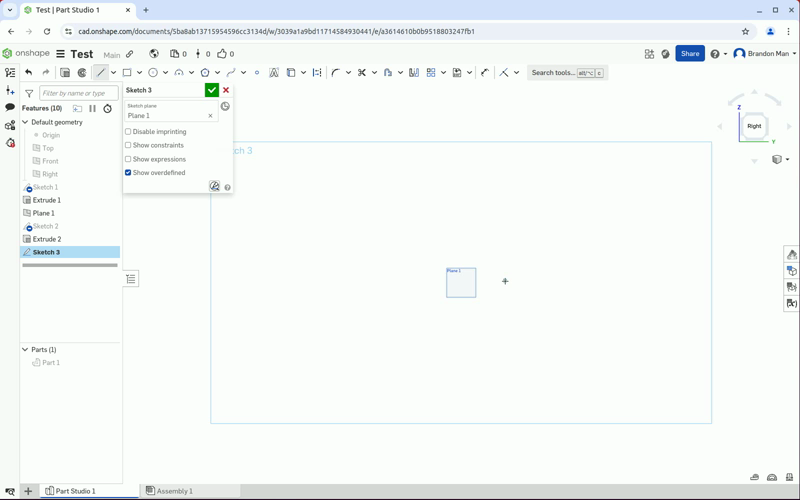
key_down(shift)
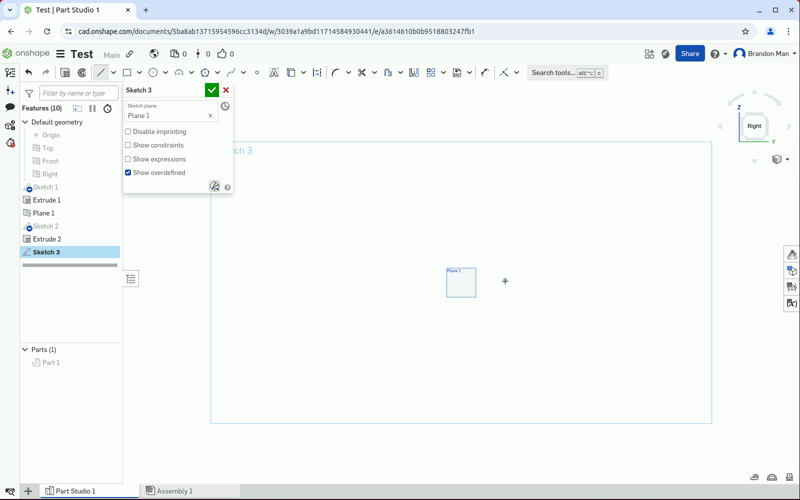
mouse_move(535, 280)
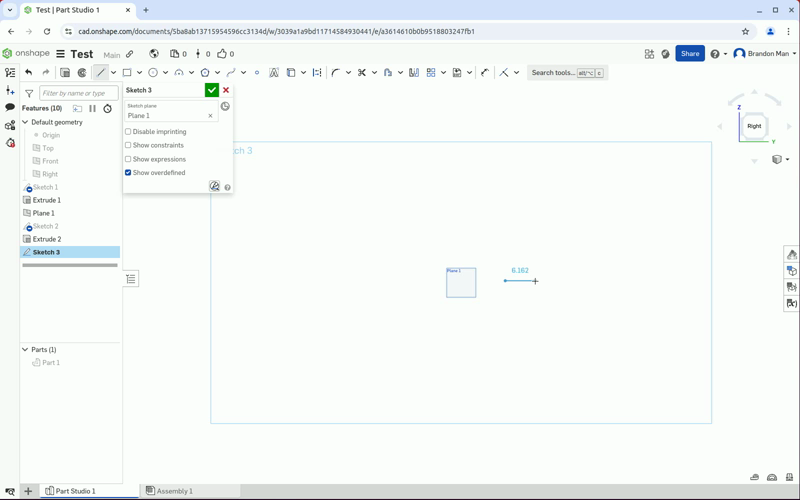
mouse_move(507, 282)
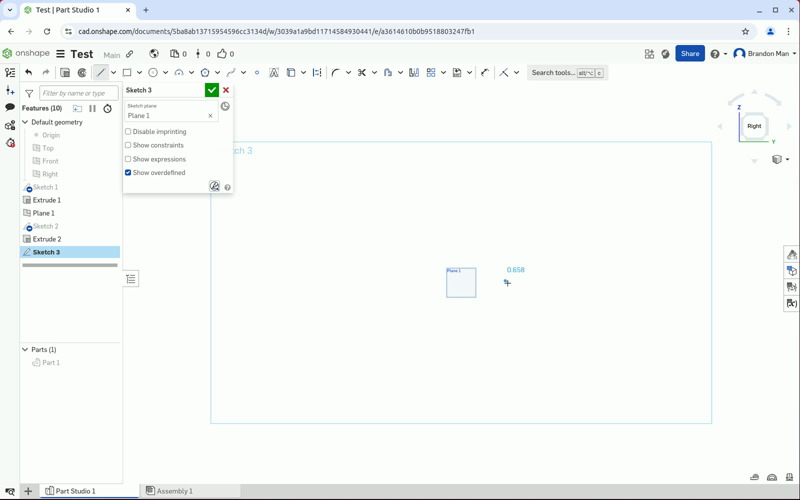
scroll(6)
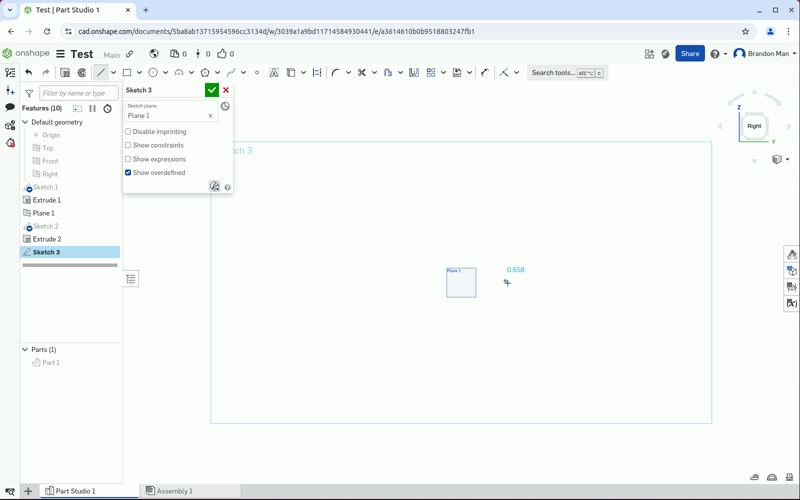
scroll(6)
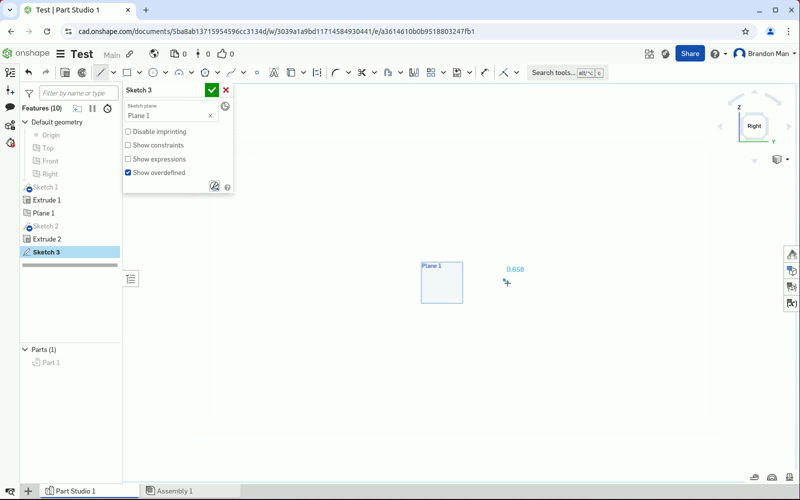
scroll(6)
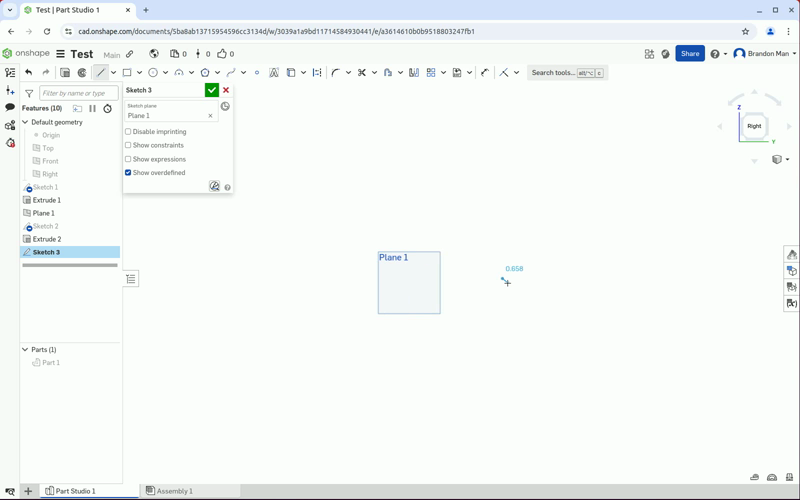
scroll(6)
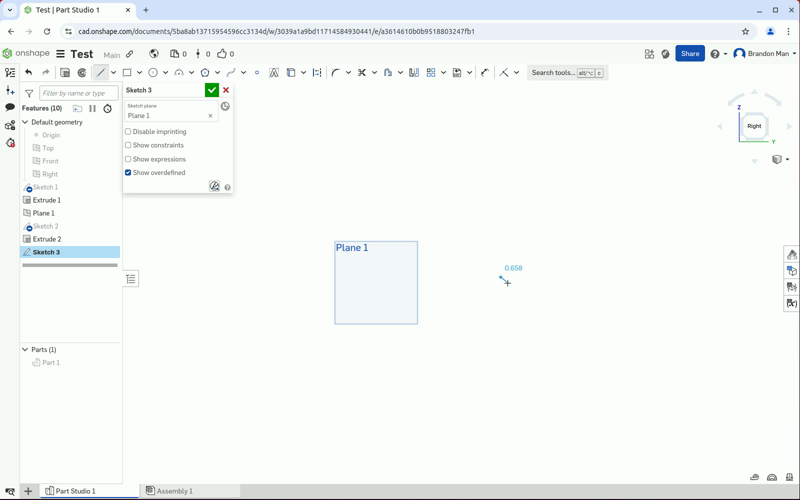
scroll(6)
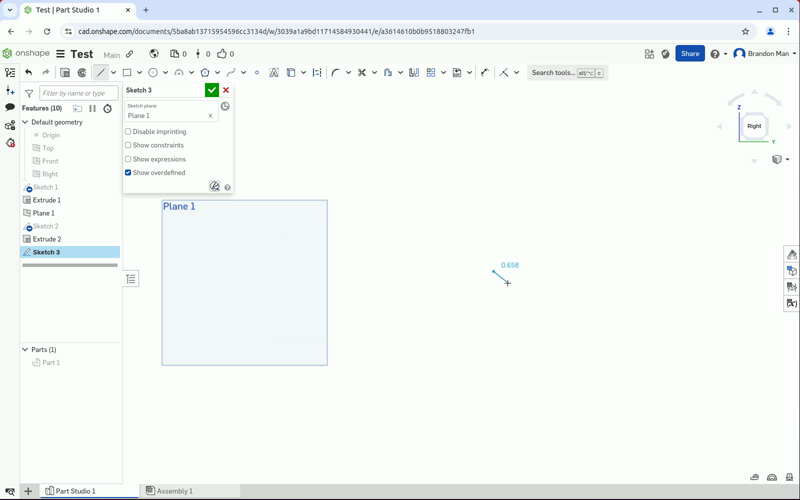
scroll(6)
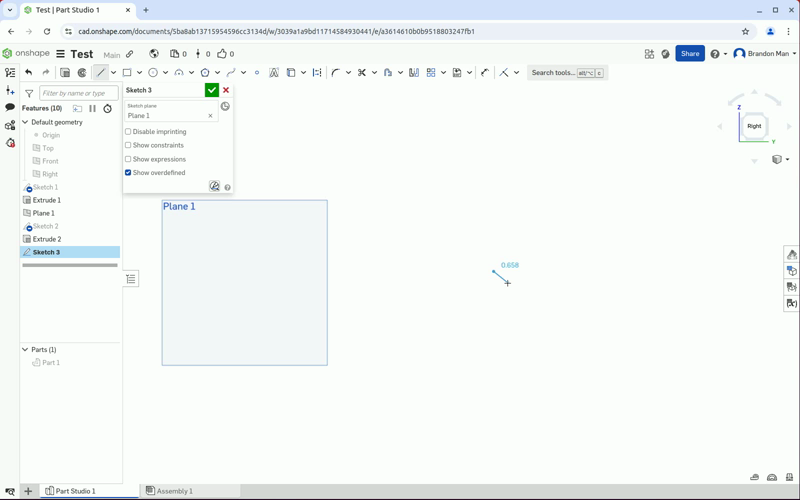
scroll(6)
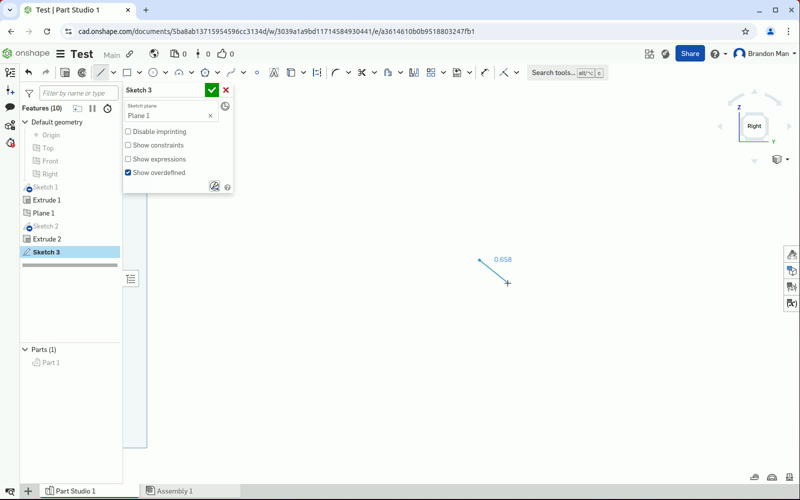
click(507, 282)
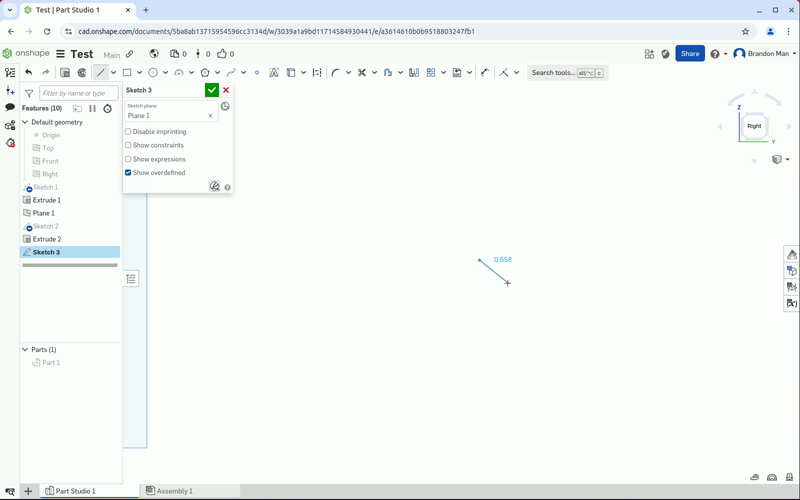
scroll(-6)
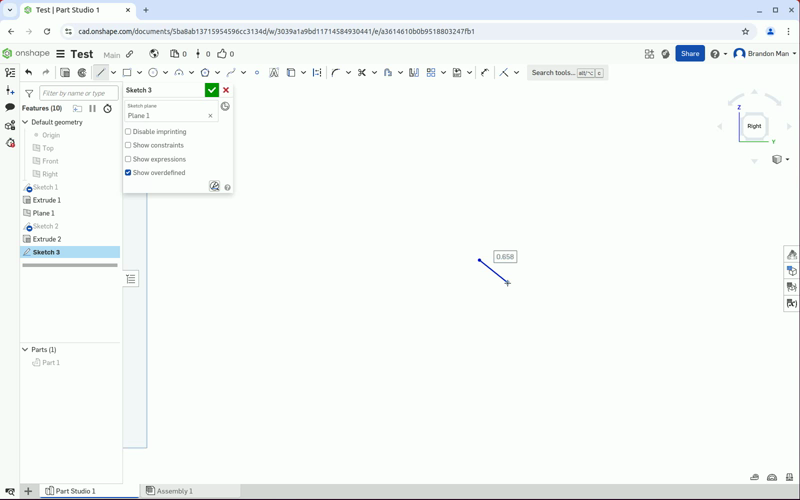
scroll(-6)
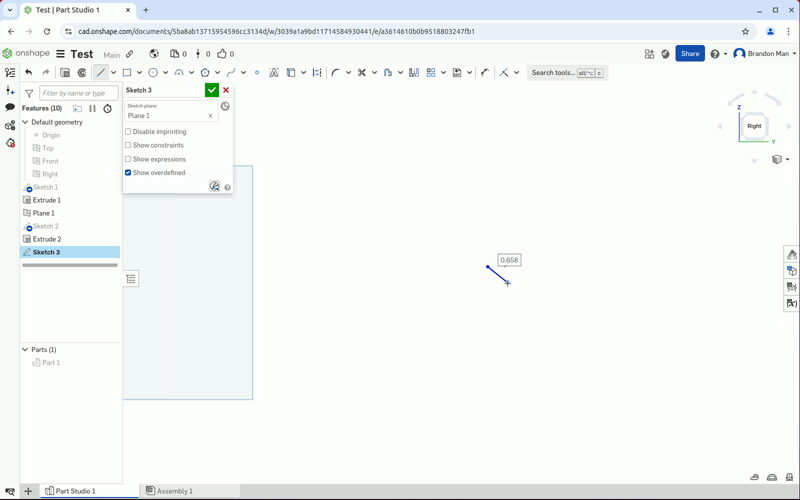
scroll(-6)
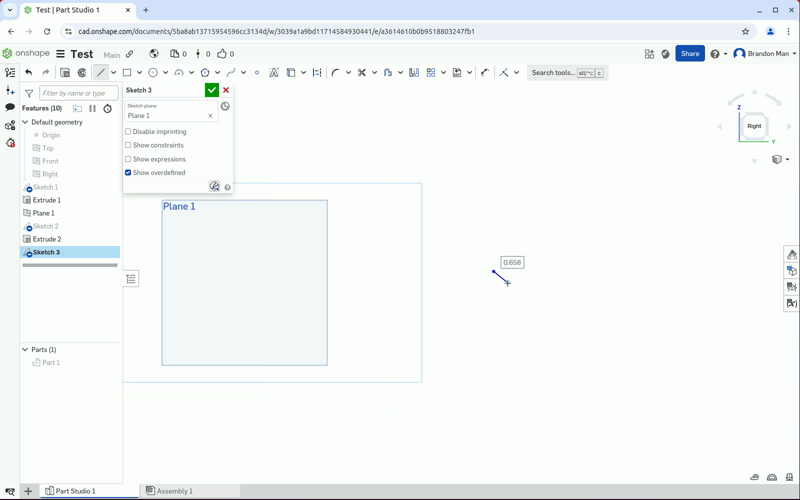
scroll(-6)
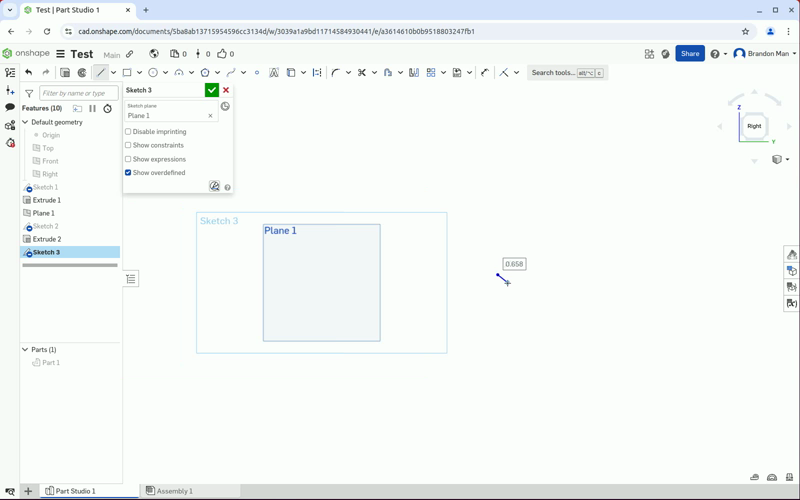
scroll(-6)
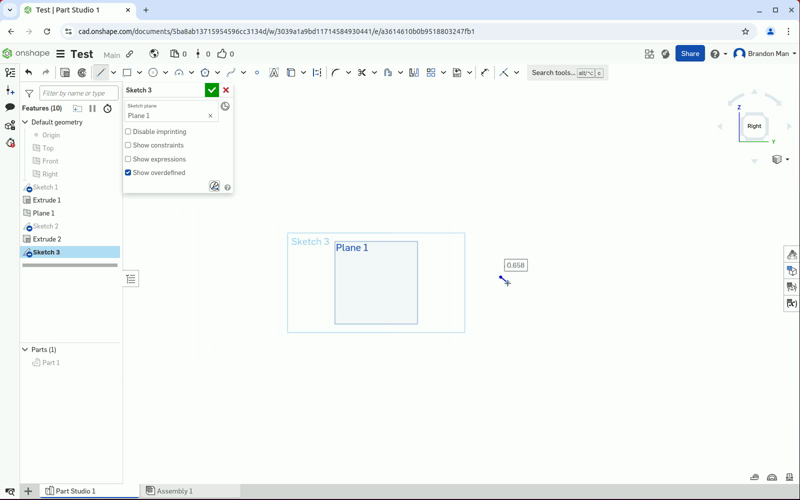
scroll(-6)
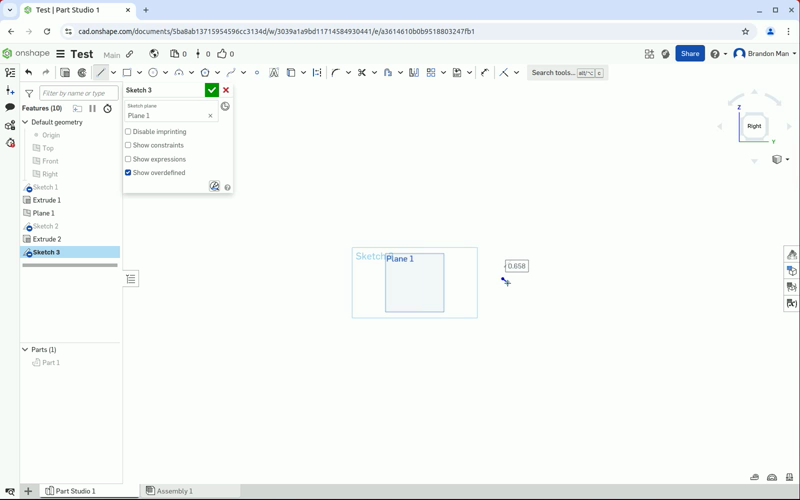
scroll(-6)
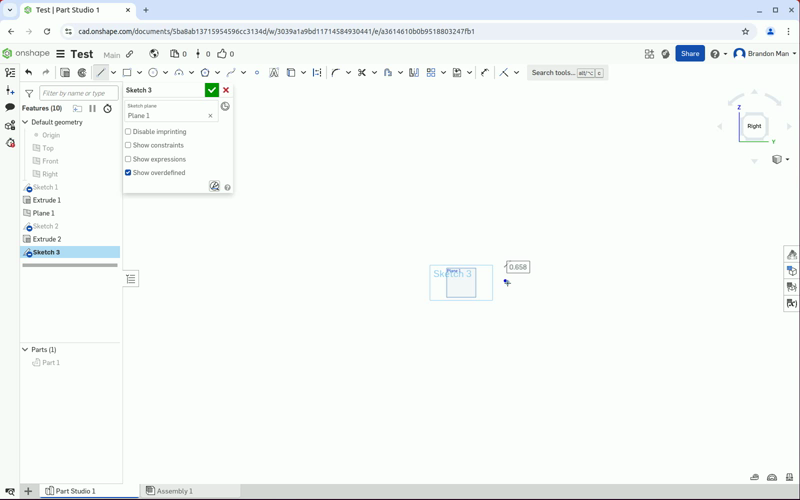
key_up(shift)
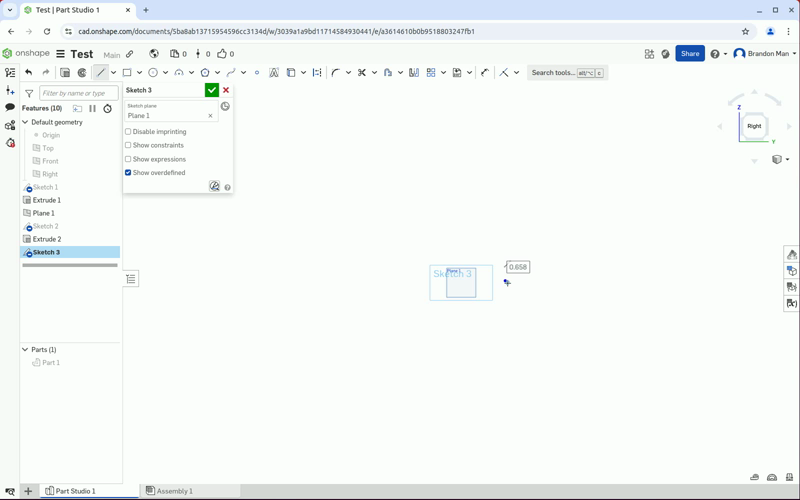
key_down(shift)
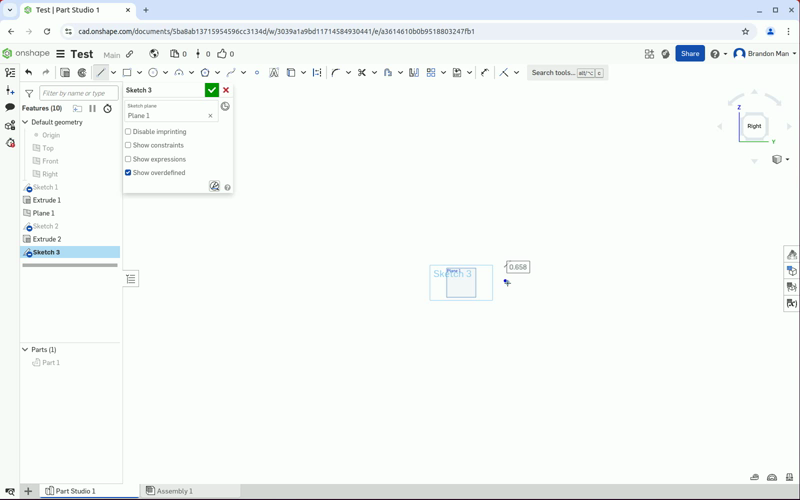
mouse_move(537, 282)
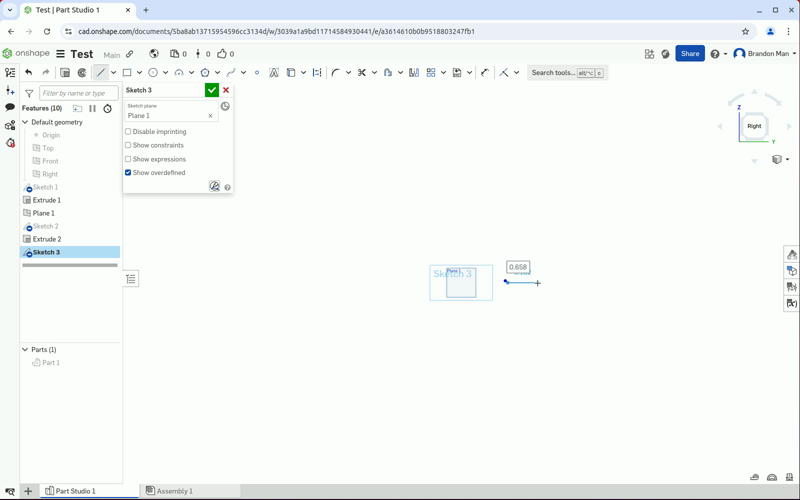
mouse_move(507, 280)
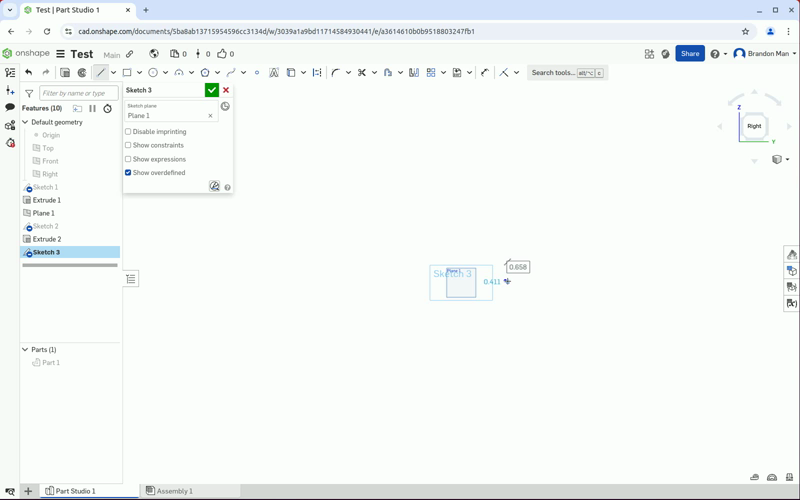
scroll(6)
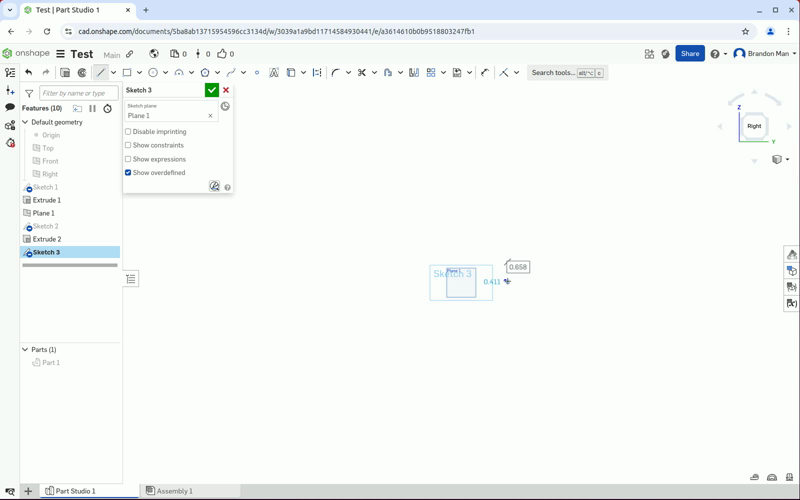
scroll(6)
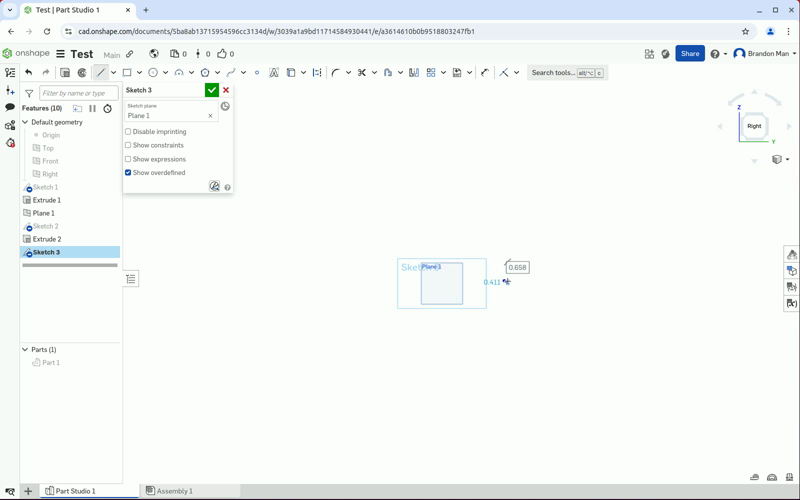
scroll(6)
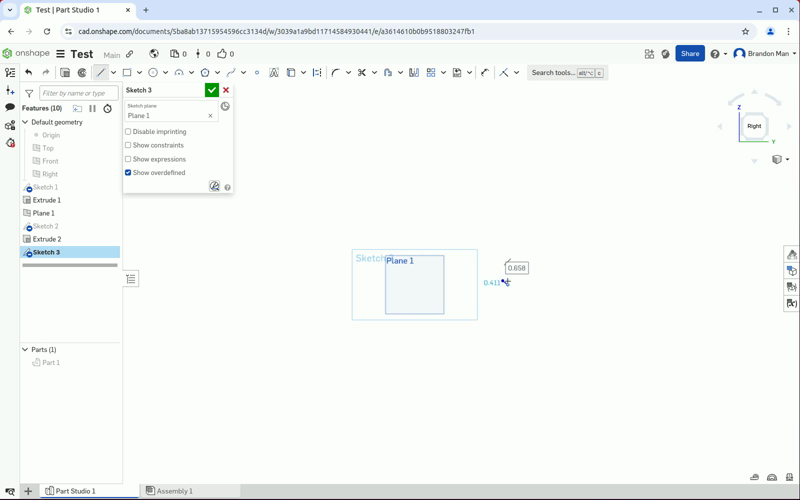
scroll(6)
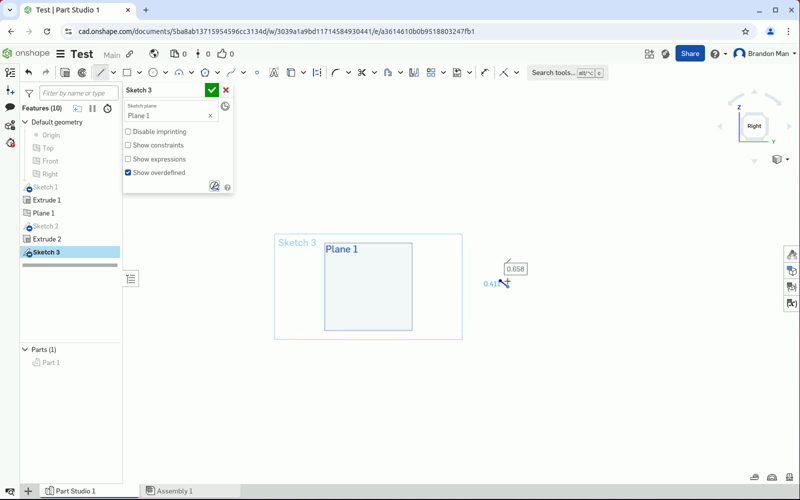
scroll(6)
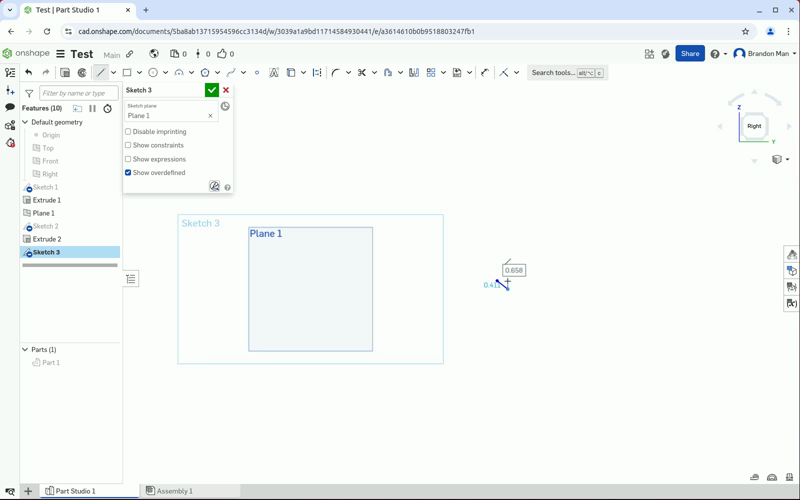
scroll(6)
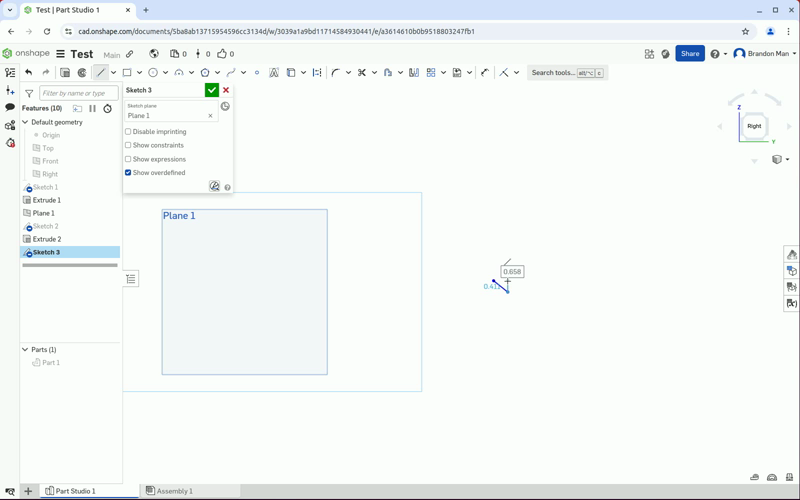
scroll(6)
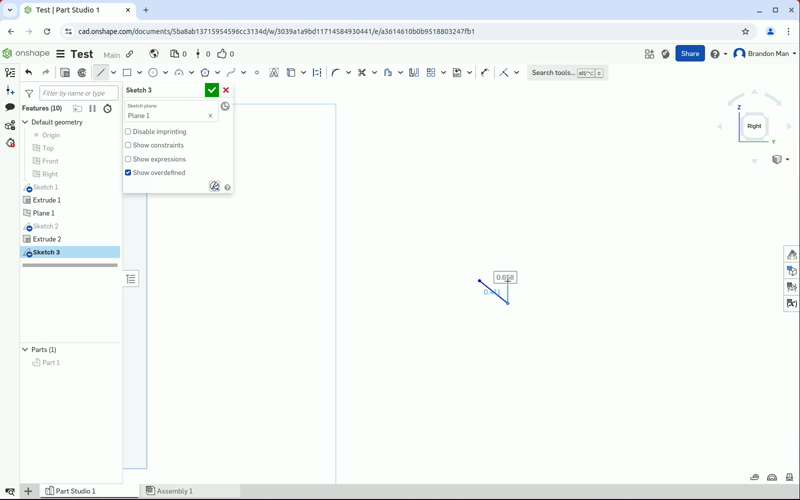
click(507, 280)
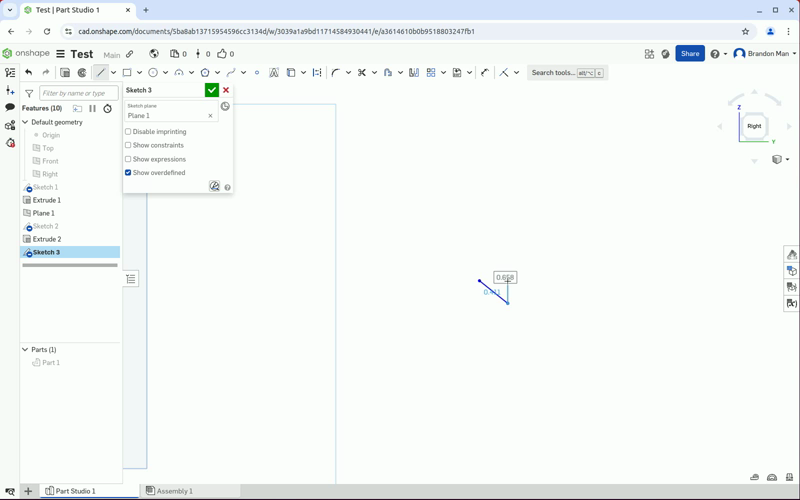
scroll(-6)
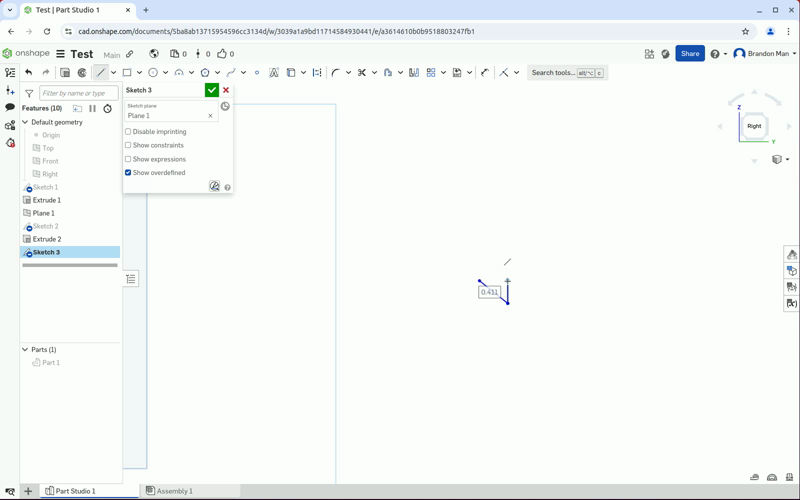
scroll(-6)
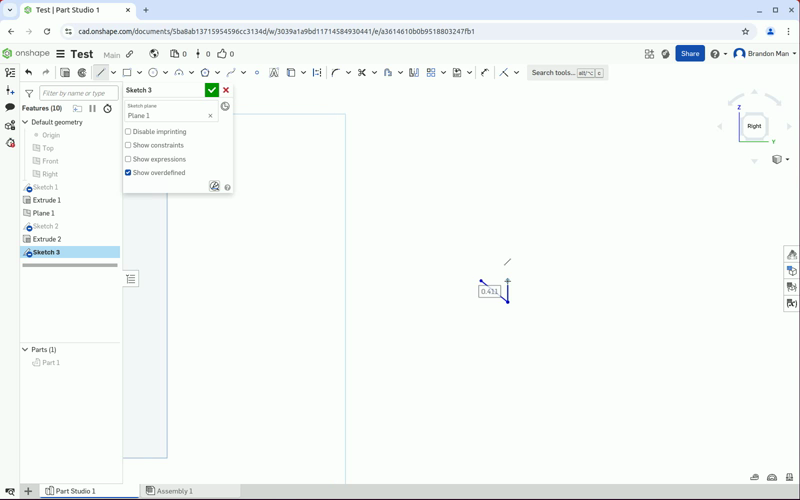
scroll(-6)
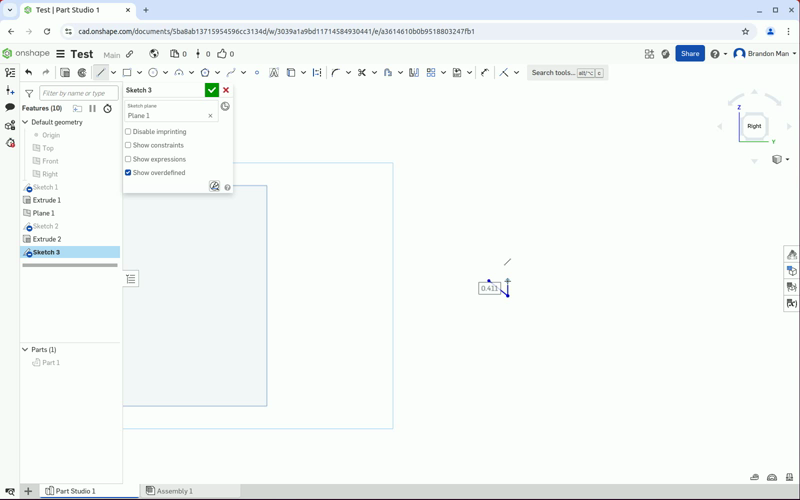
scroll(-6)
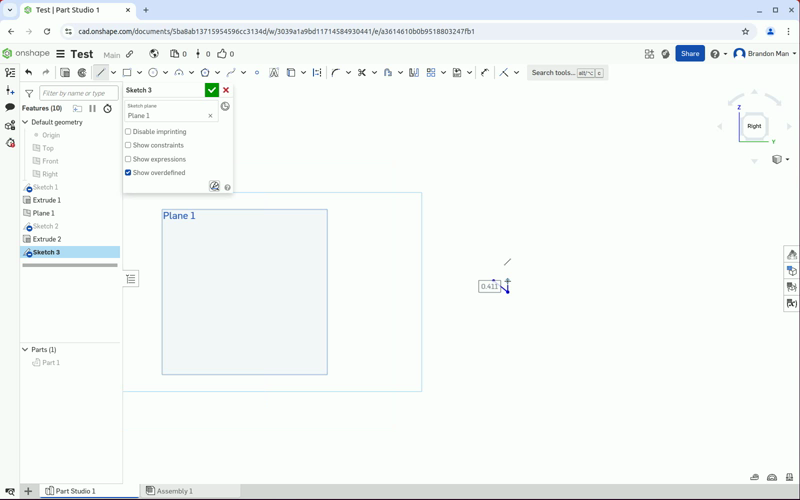
scroll(-6)
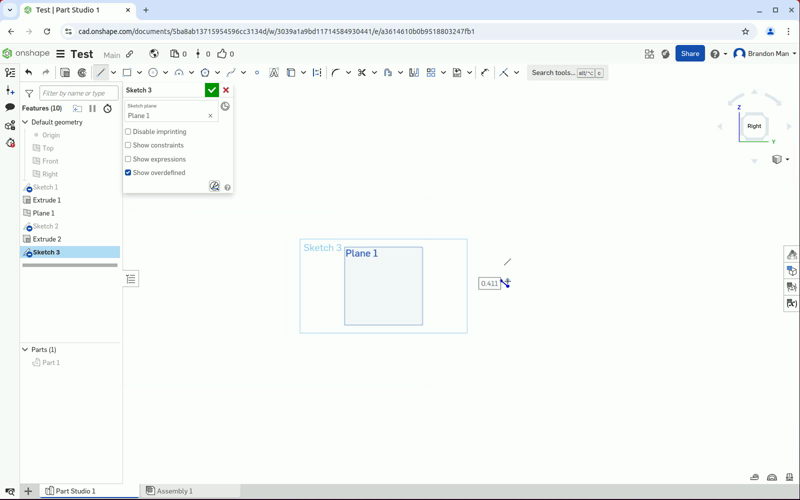
scroll(-6)
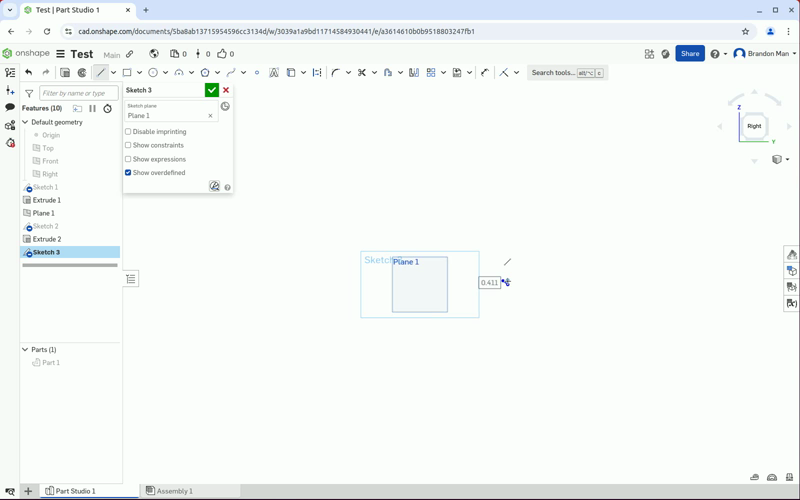
scroll(-6)
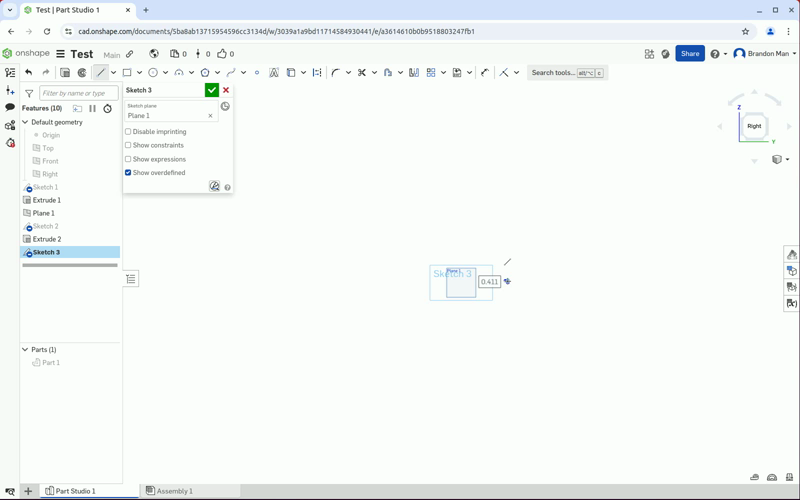
key_up(shift)
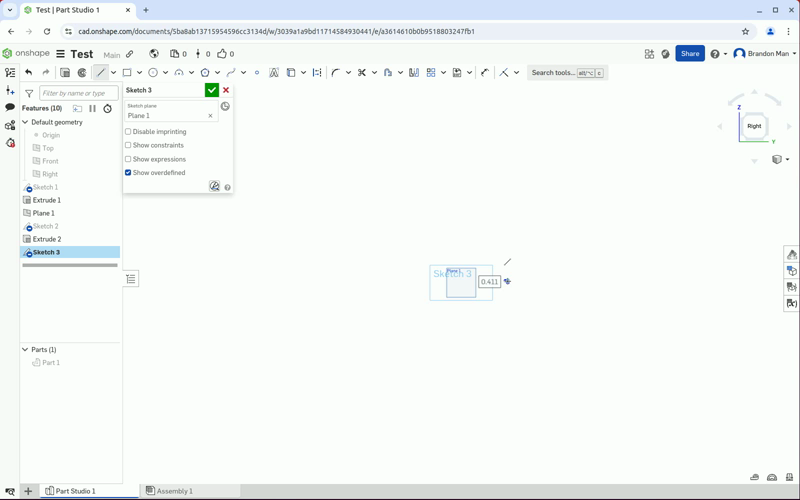
mouse_move(537, 280)
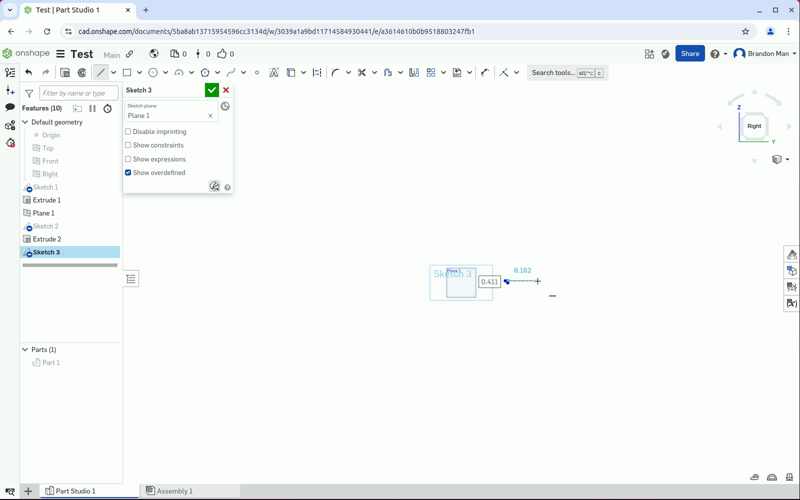
key_down(shift)
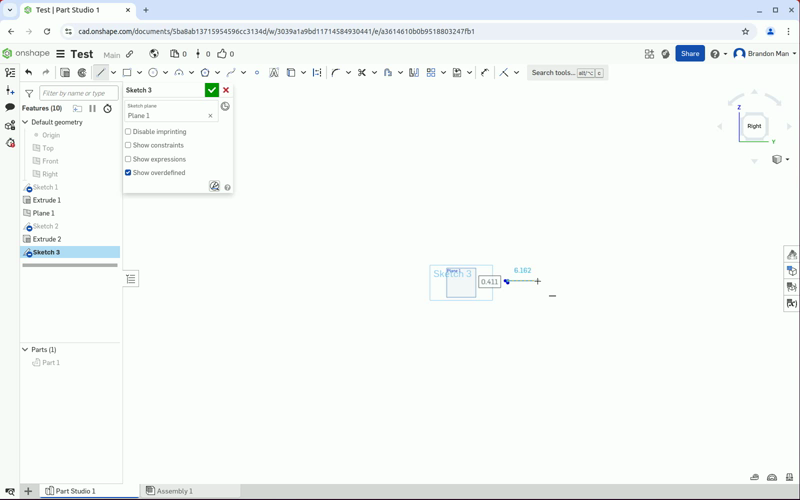
mouse_move(505, 280)
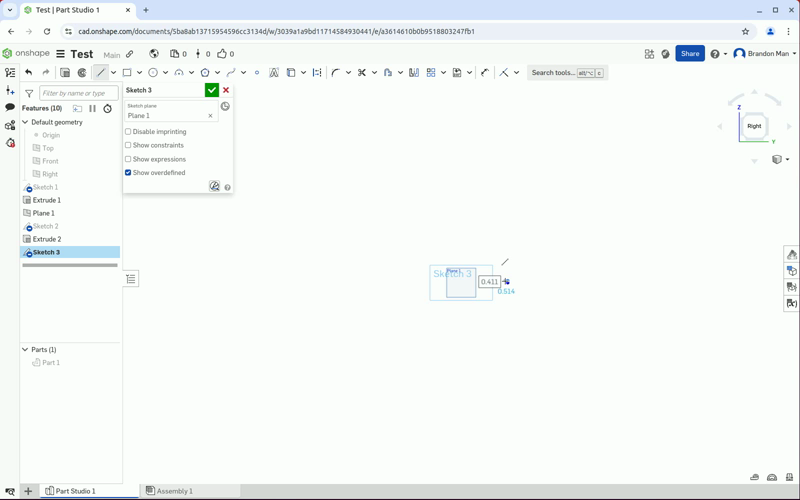
scroll(6)
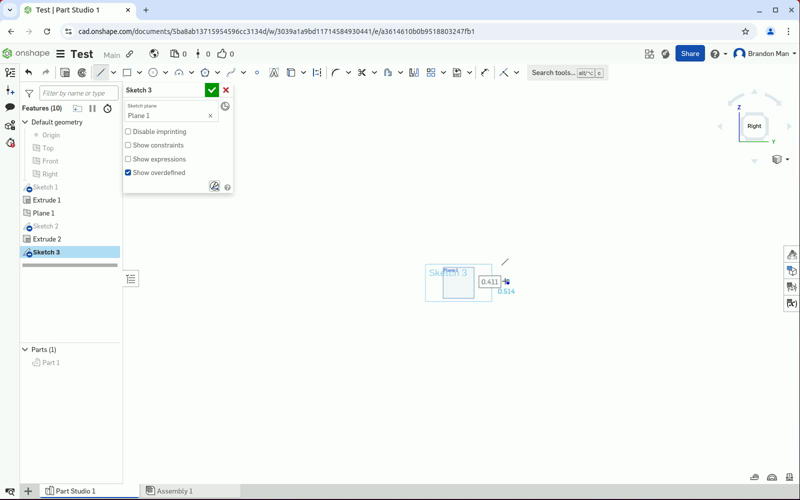
scroll(6)
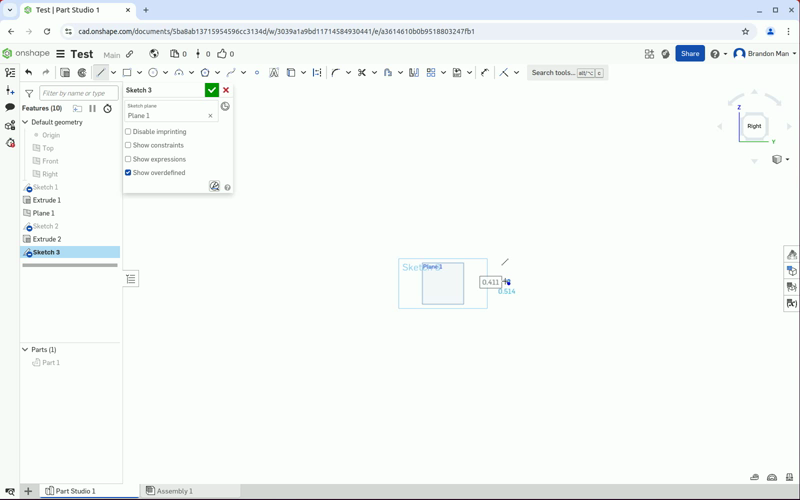
scroll(6)
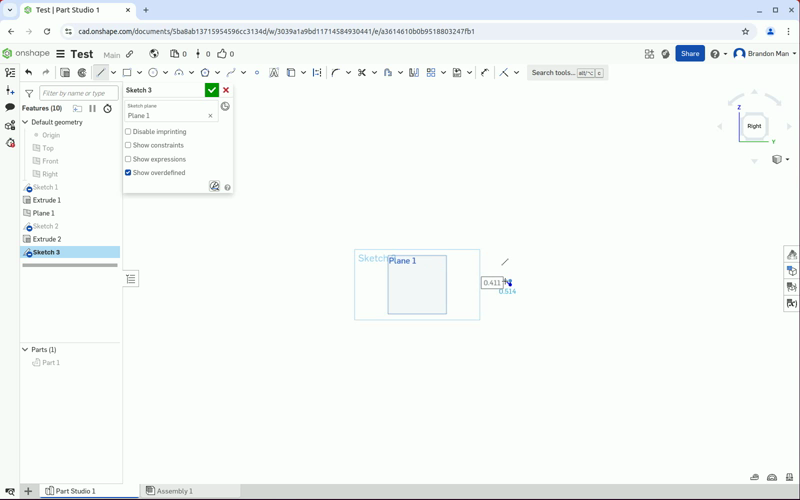
scroll(6)
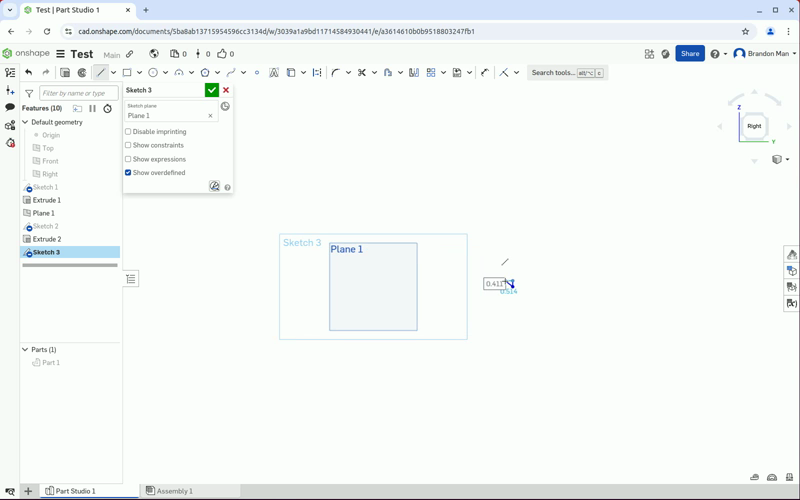
scroll(6)
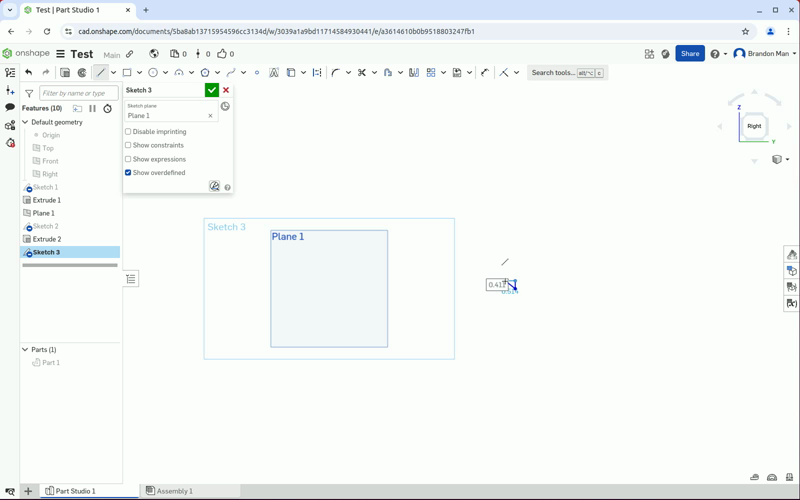
scroll(6)
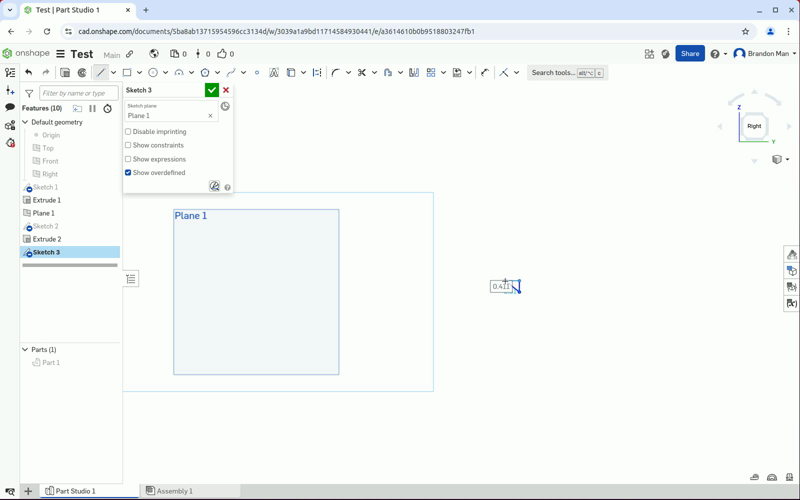
scroll(6)
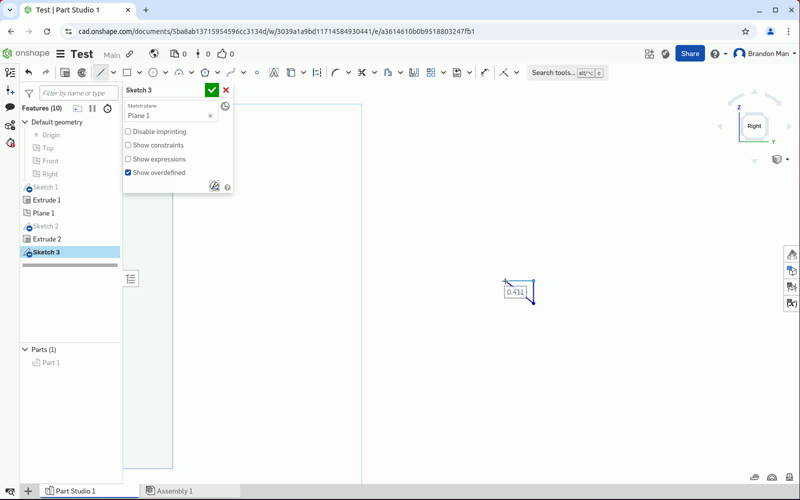
key_up(shift)
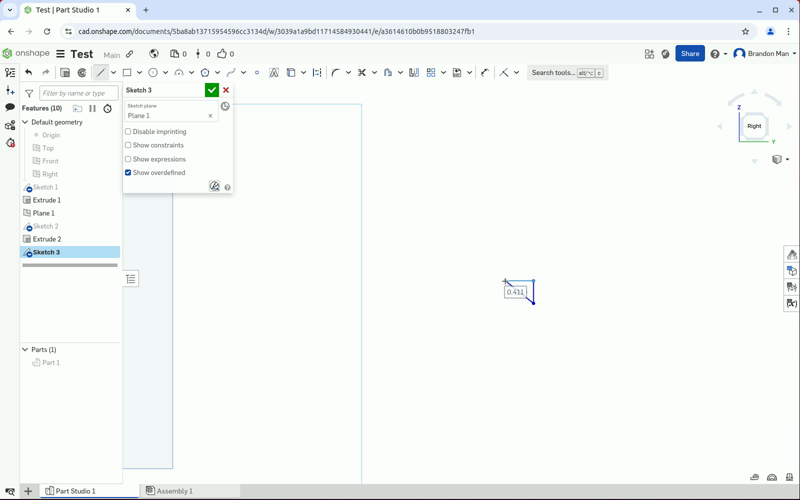
click(505, 280)
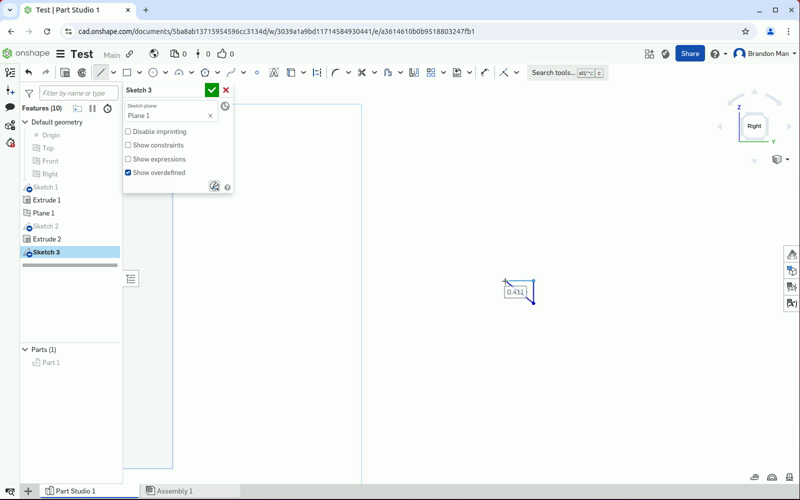
scroll(-6)
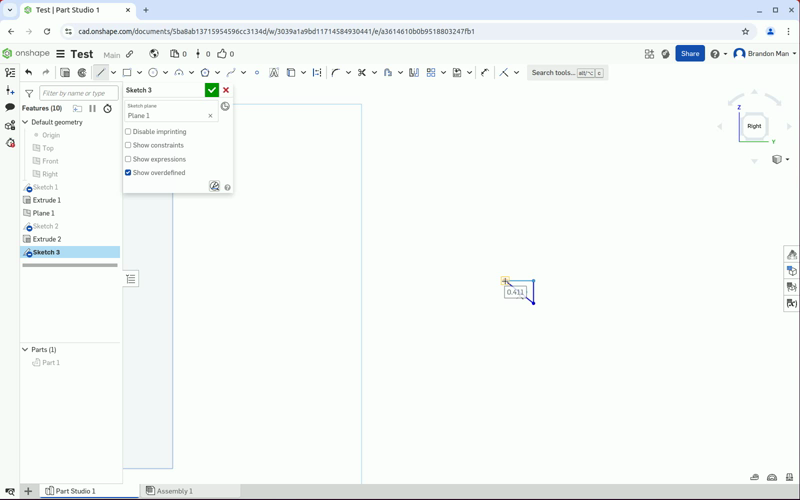
scroll(-6)
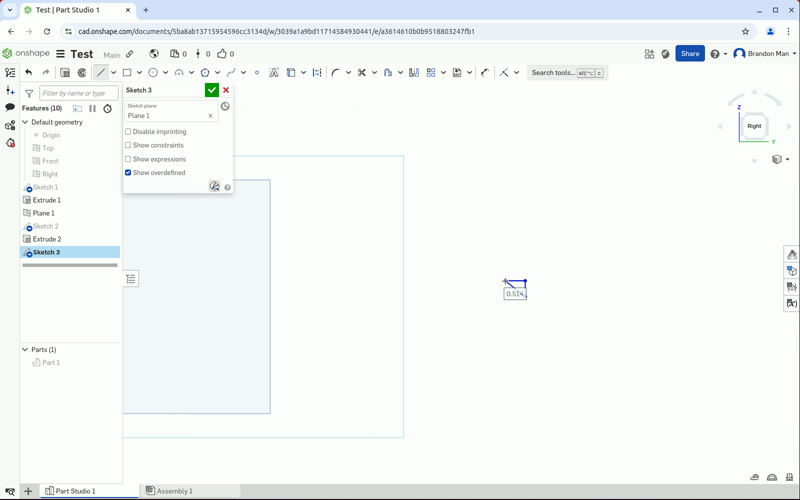
scroll(-6)
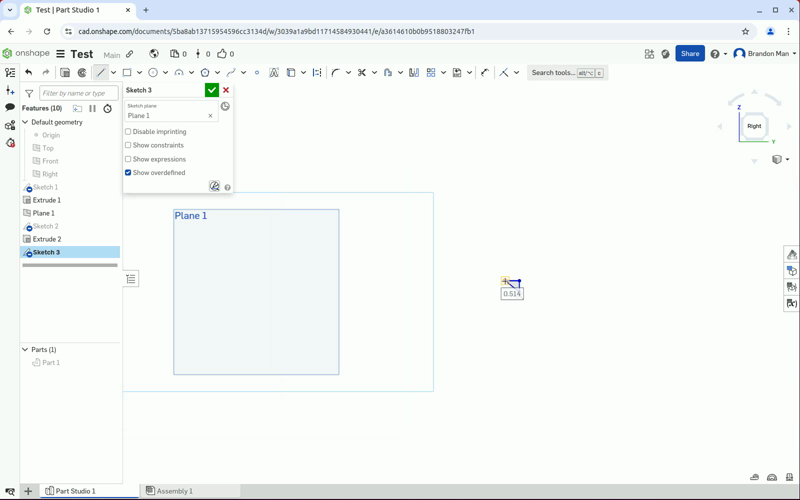
scroll(-6)
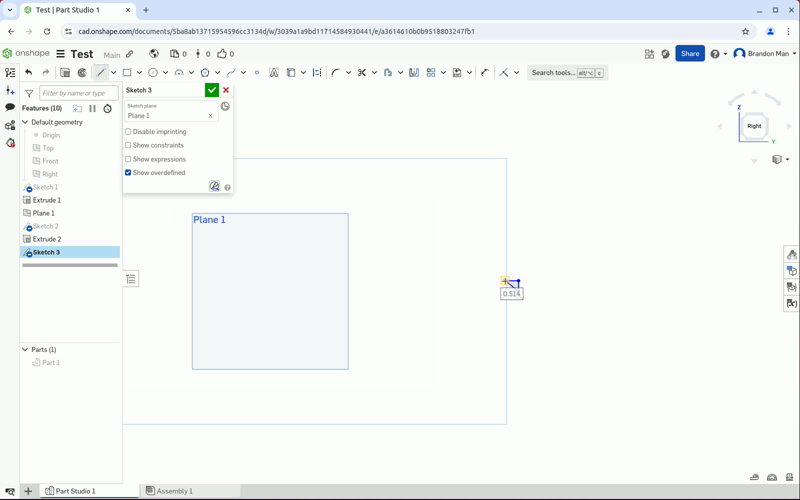
scroll(-6)
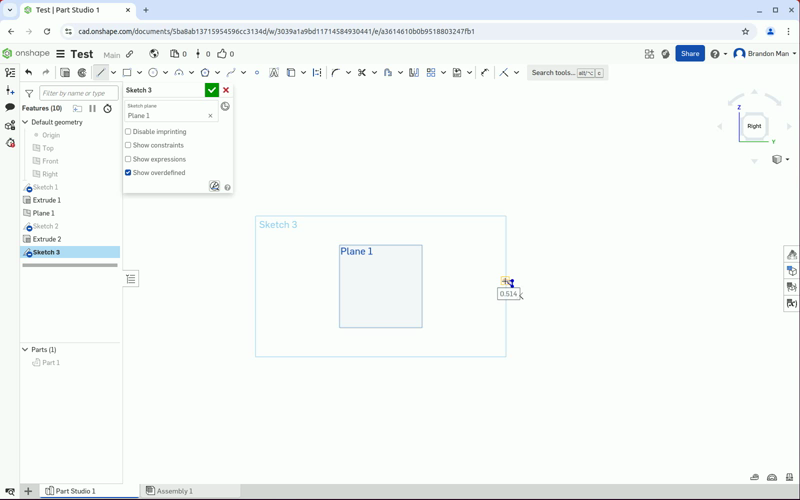
scroll(-6)
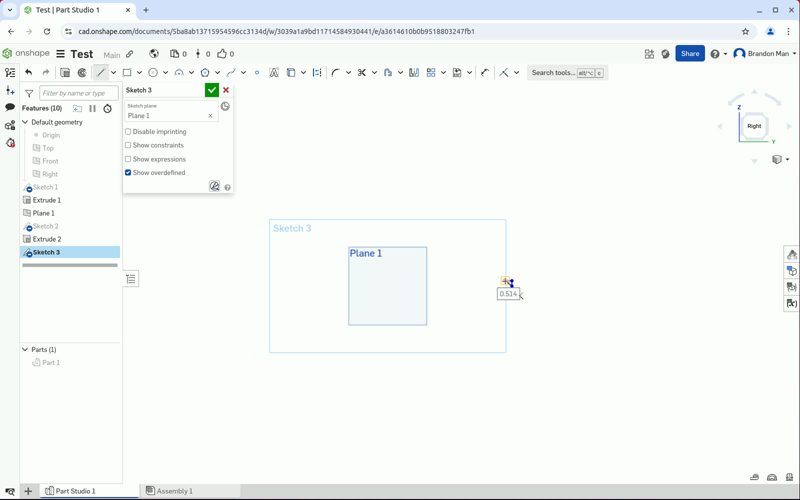
scroll(-6)
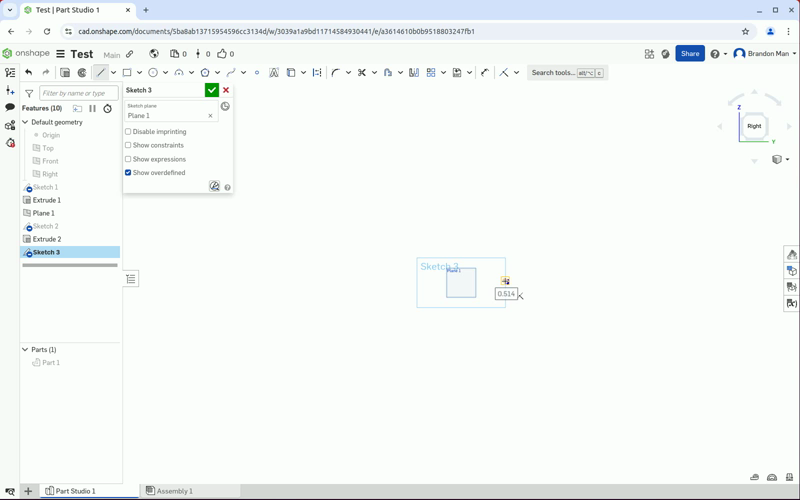
key(esc)
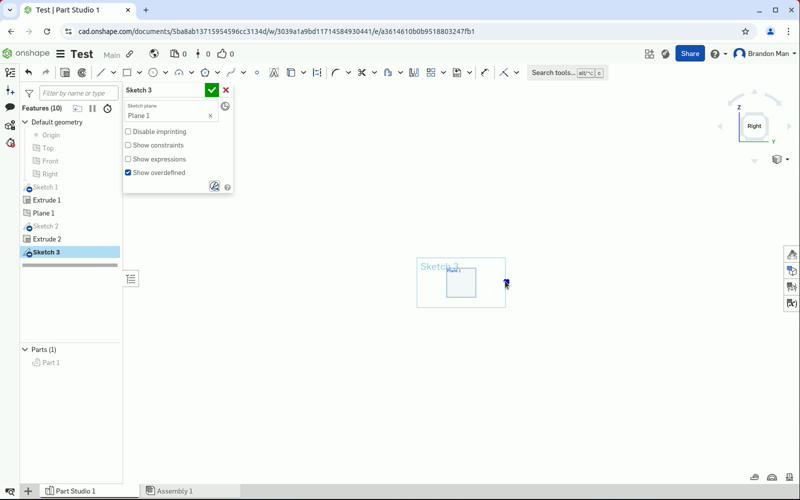
mouse_move(507, 280)
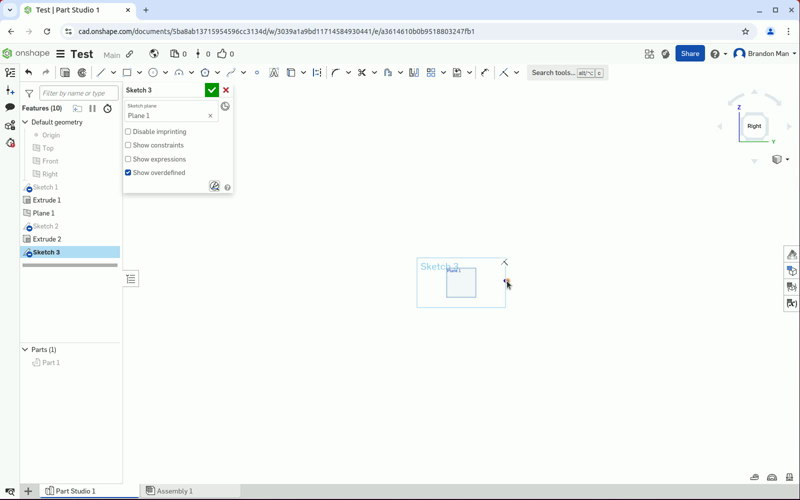
scroll(6)
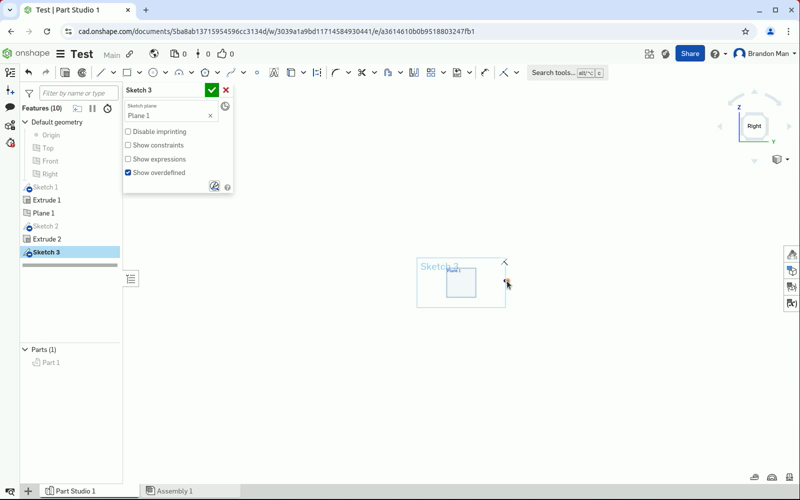
scroll(6)
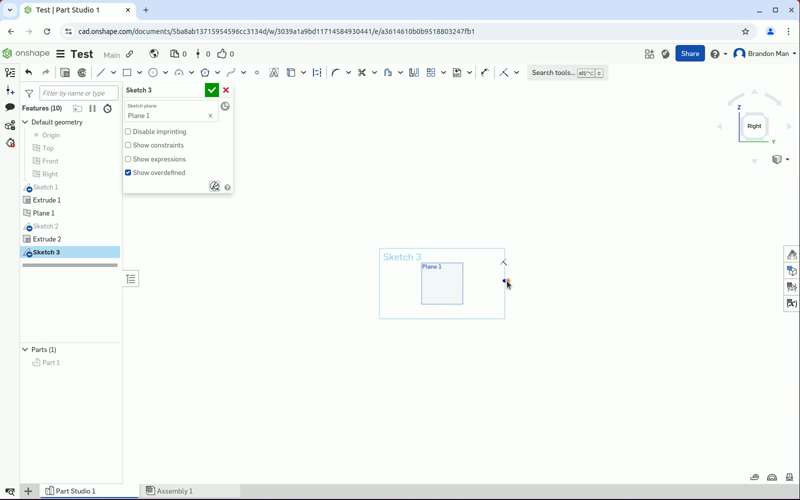
scroll(6)
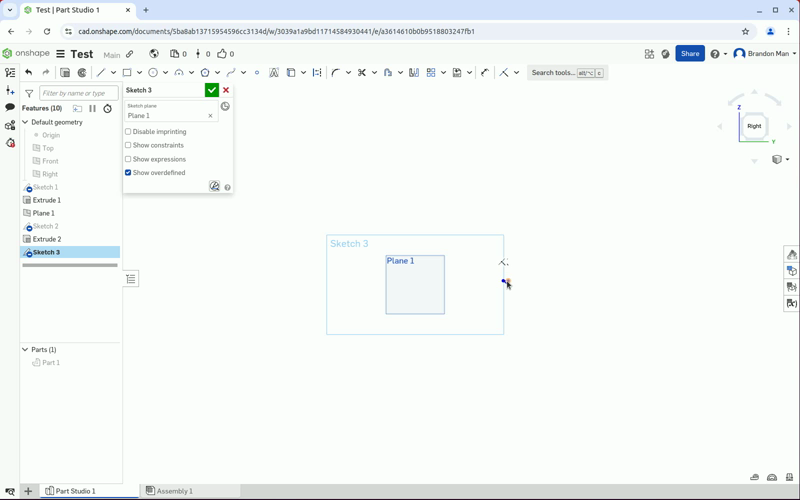
scroll(6)
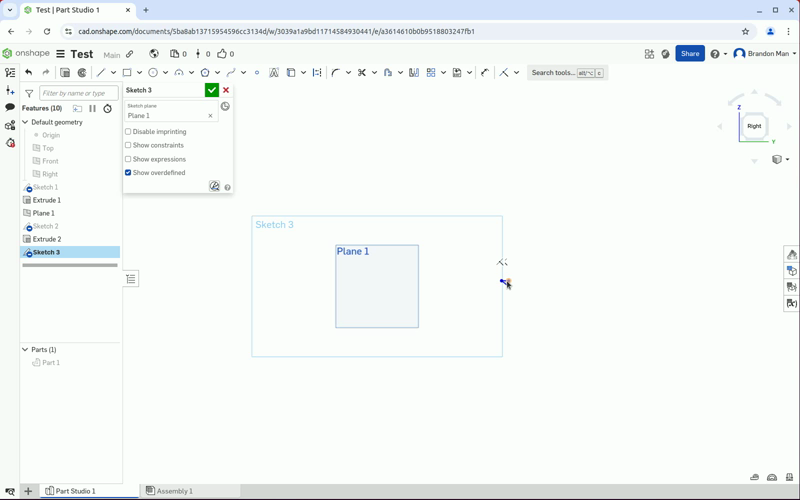
scroll(6)
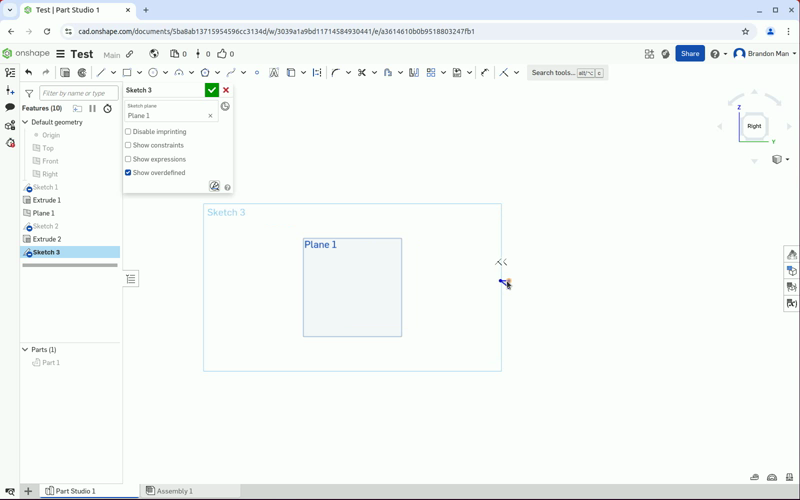
scroll(6)
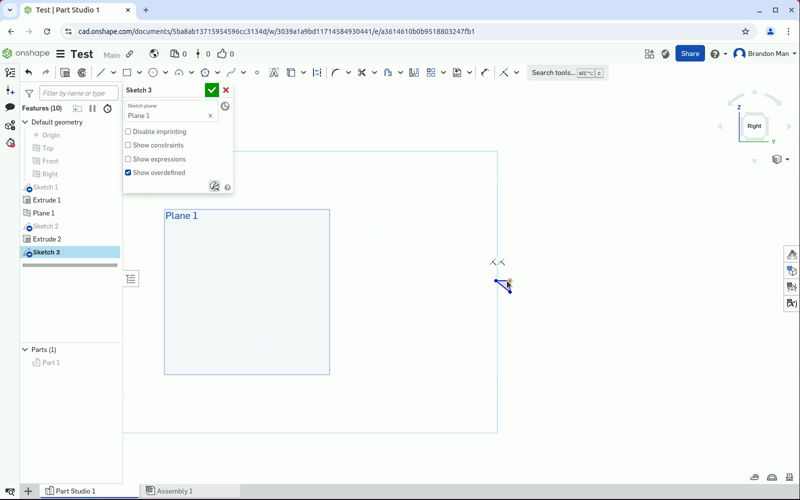
scroll(6)
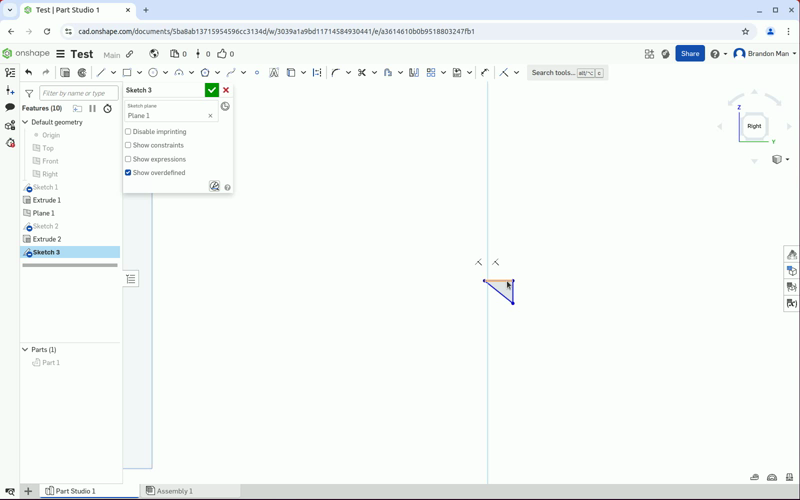
click(507, 280)
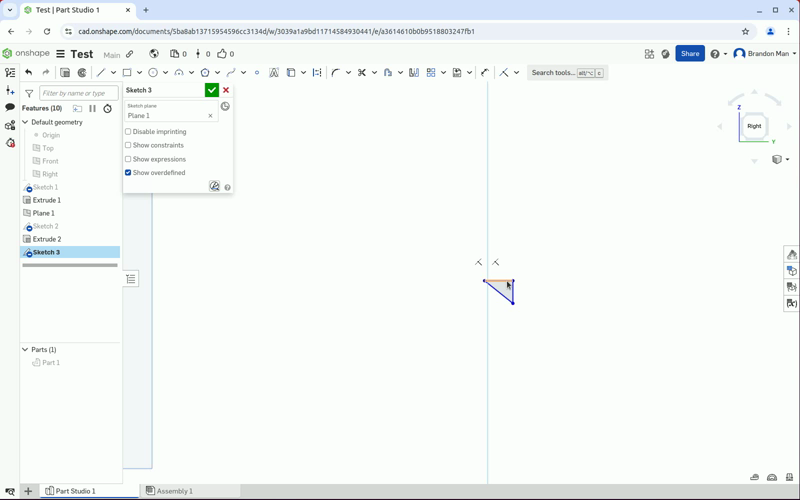
scroll(-6)
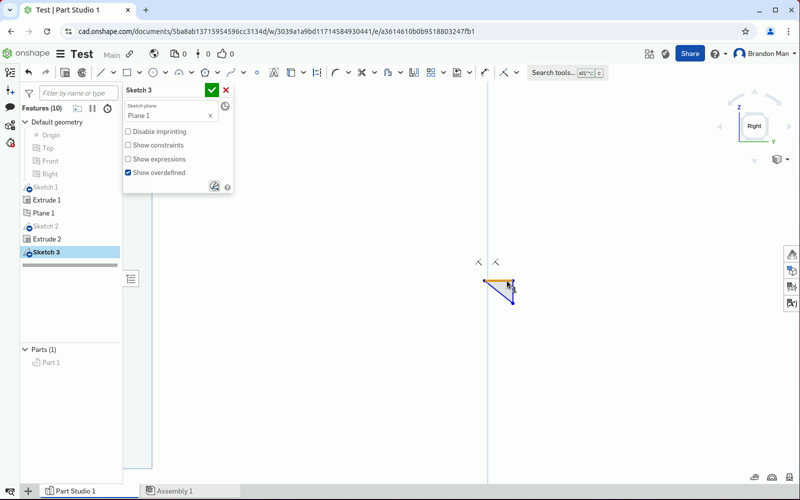
scroll(-6)
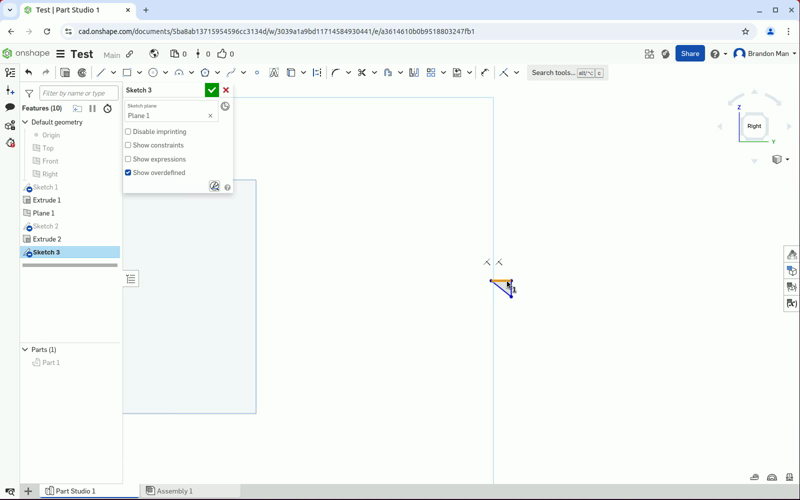
scroll(-6)
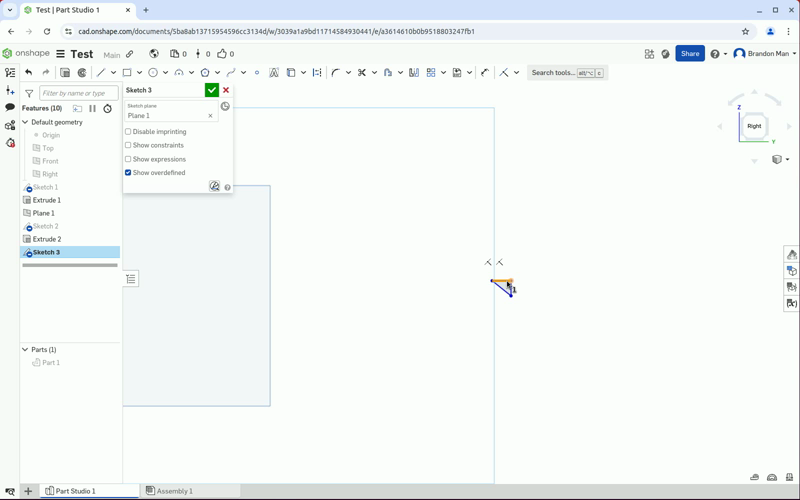
scroll(-6)
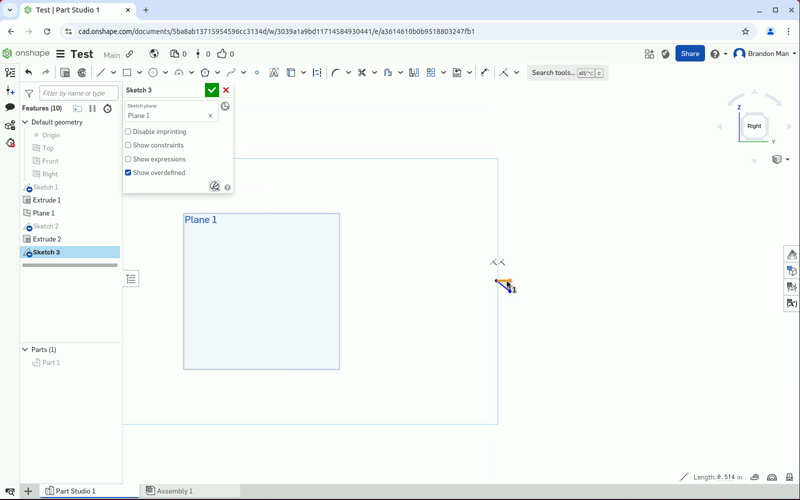
scroll(-6)
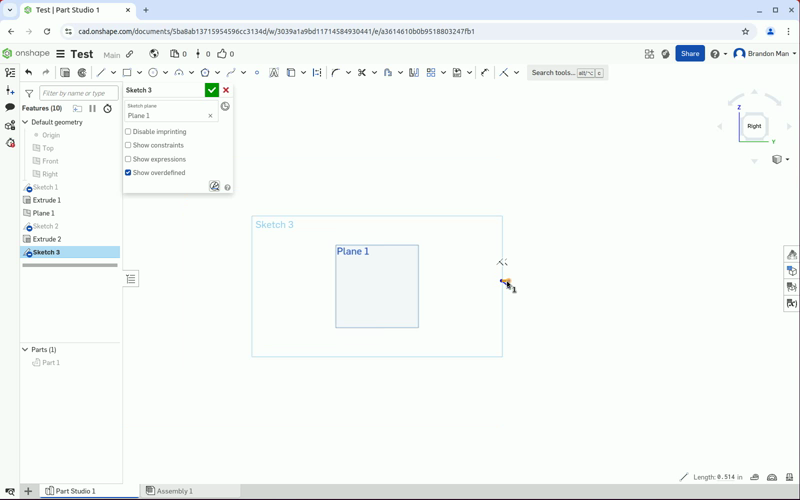
scroll(-6)
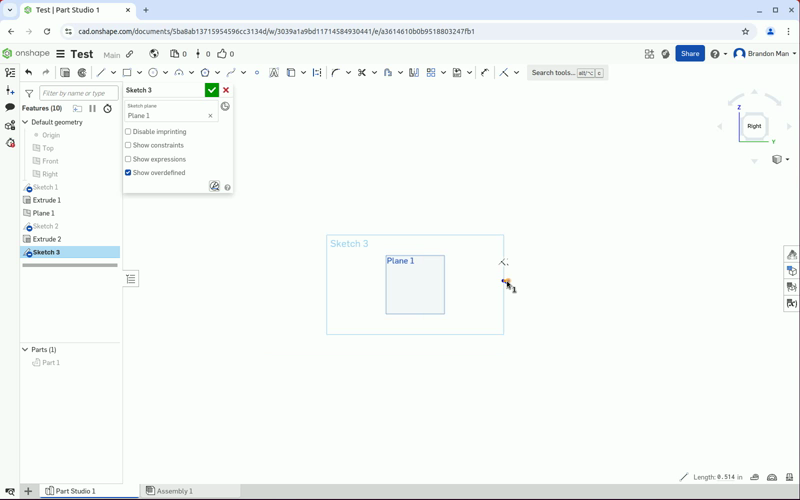
scroll(-6)
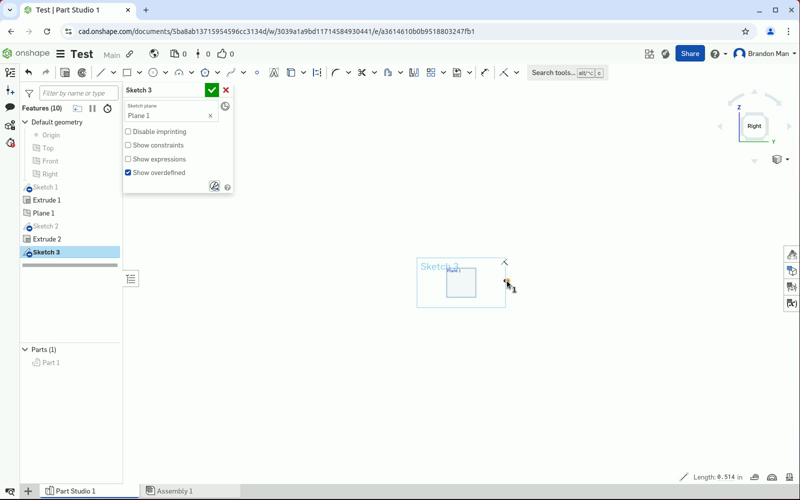
mouse_move(73, 352)
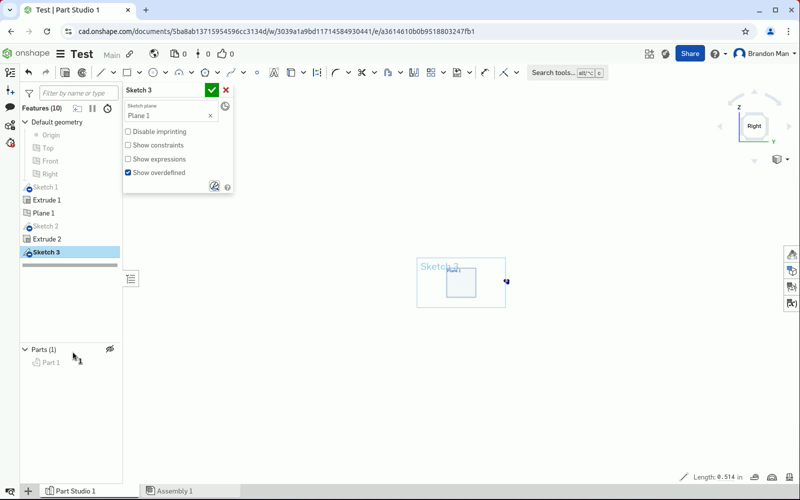
key(shift+y)
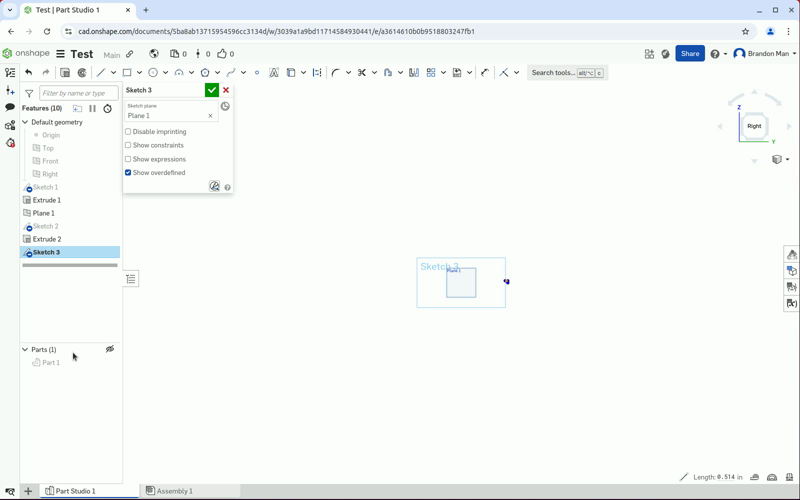
key(shift+e)
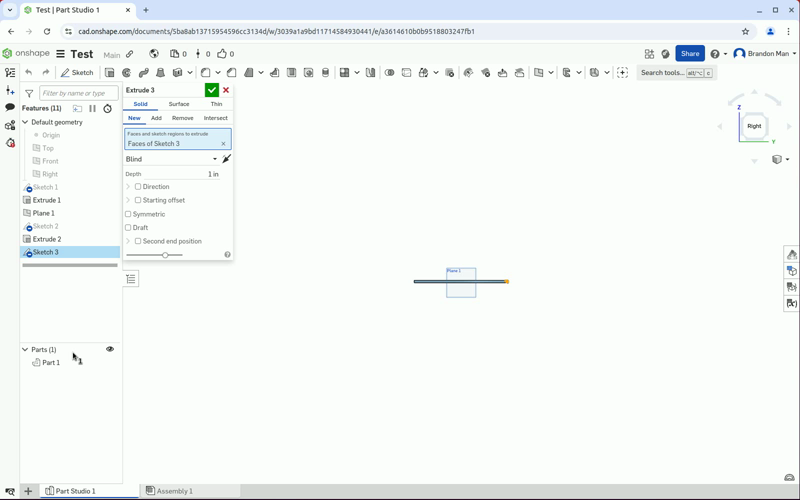
mouse_move(143, 106)
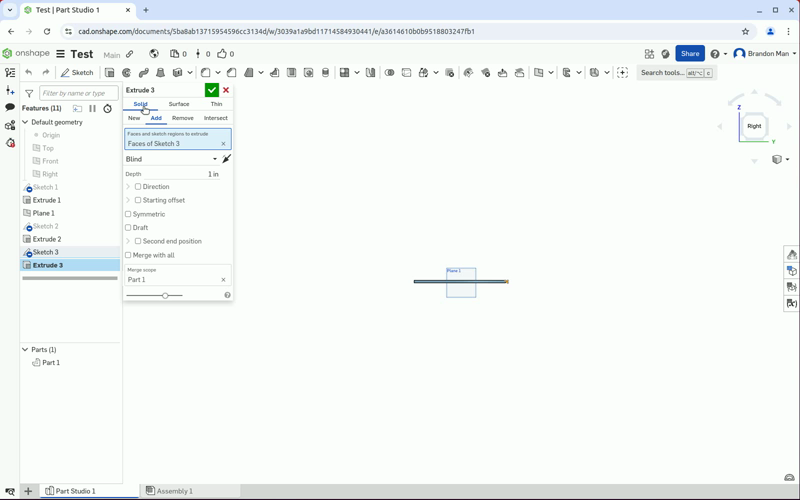
click(143, 106)
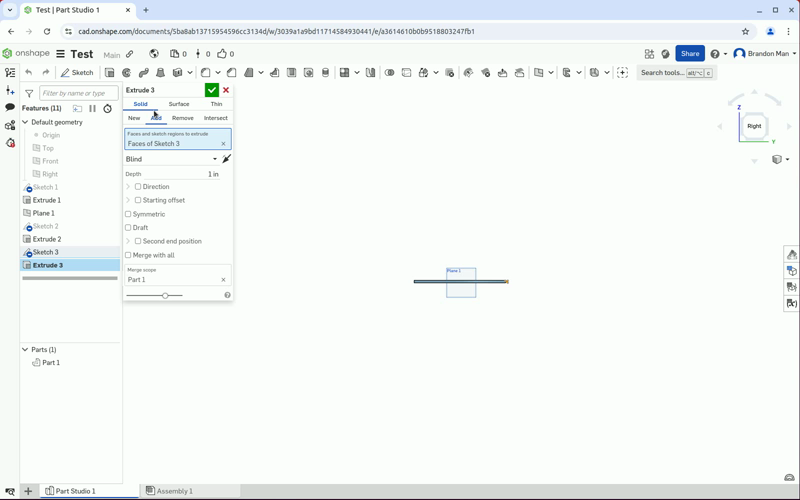
mouse_move(186, 120)
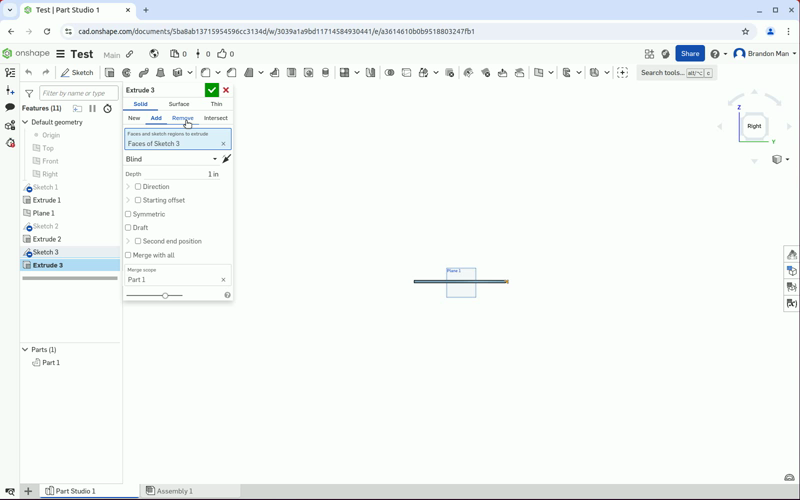
click(186, 120)
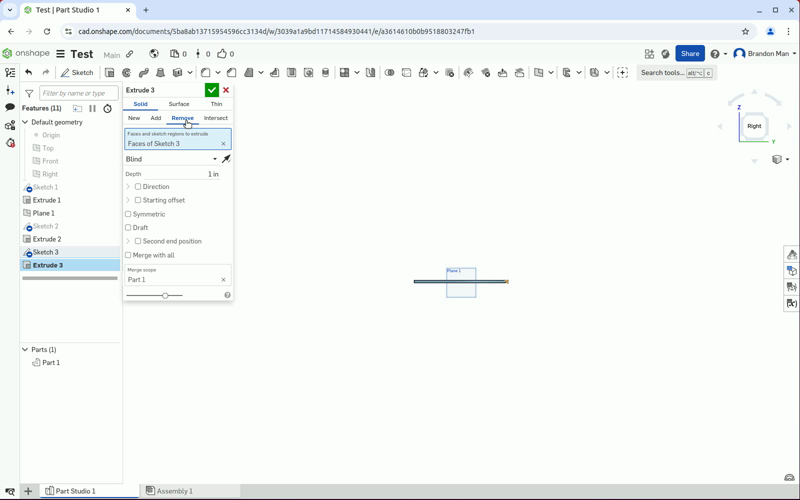
key(tab, 4)
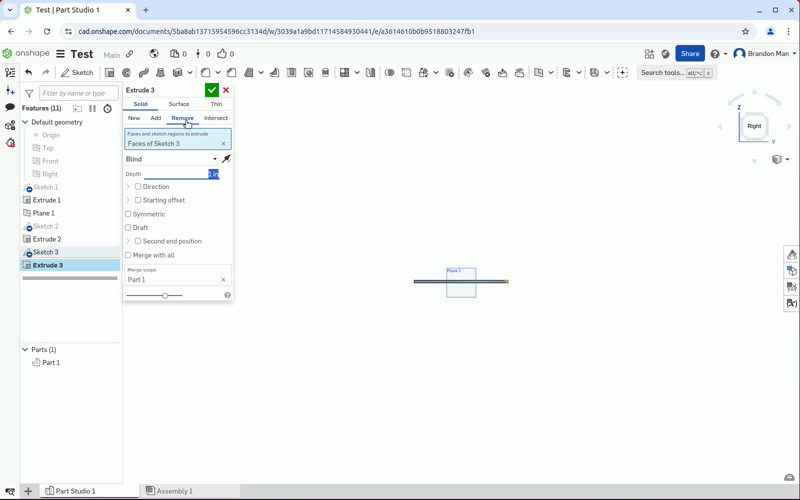
text(30.811)
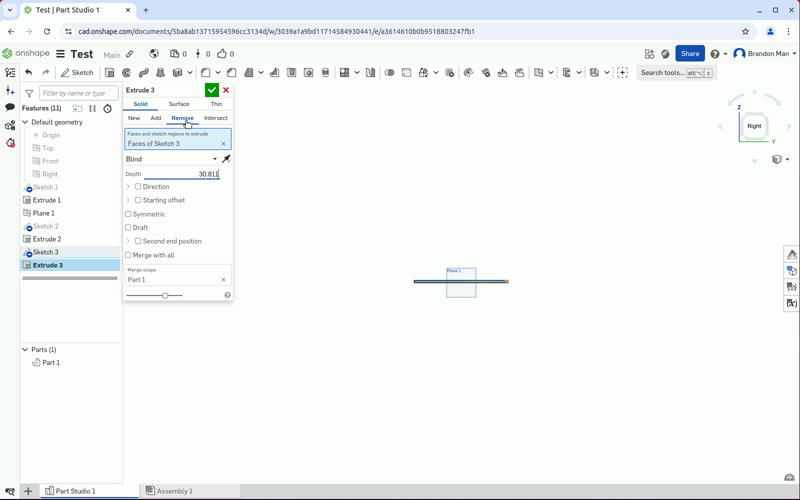
key(tab, 6)
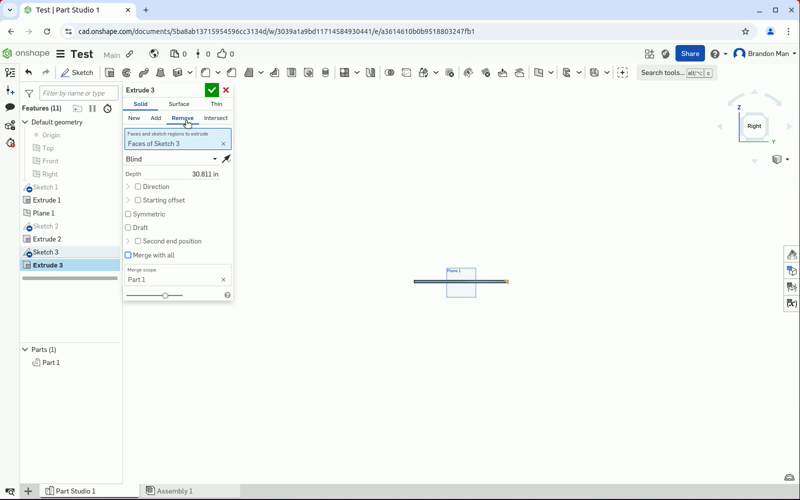
key(space)
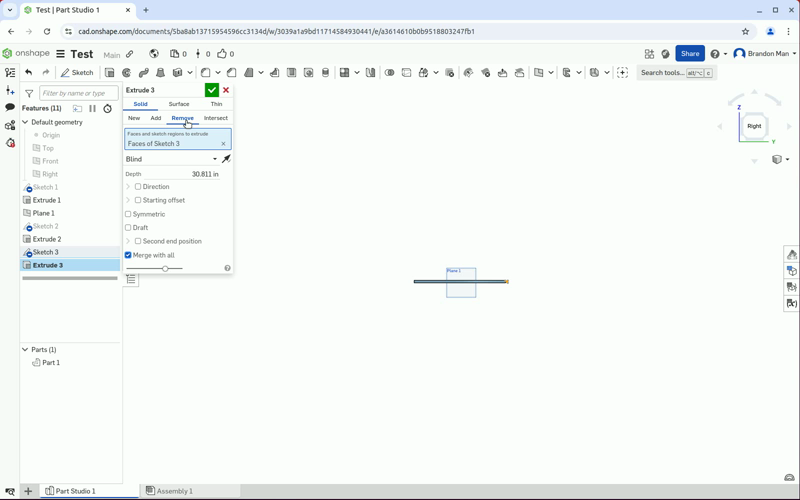
key(enter)
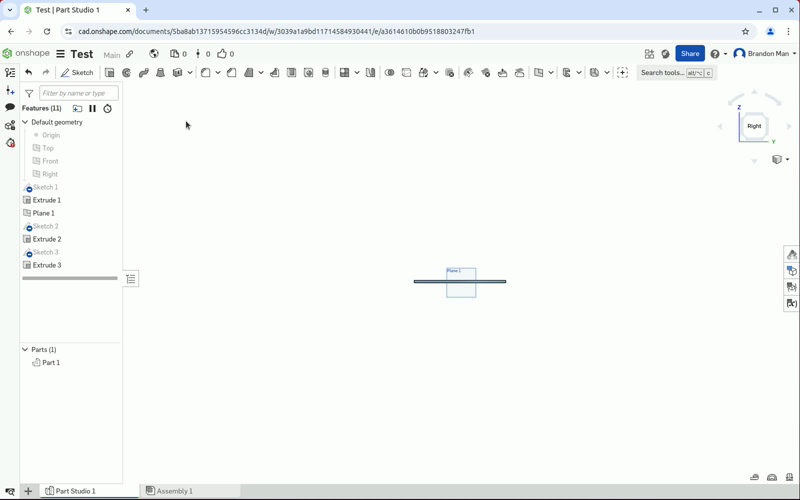
key(shift+h)
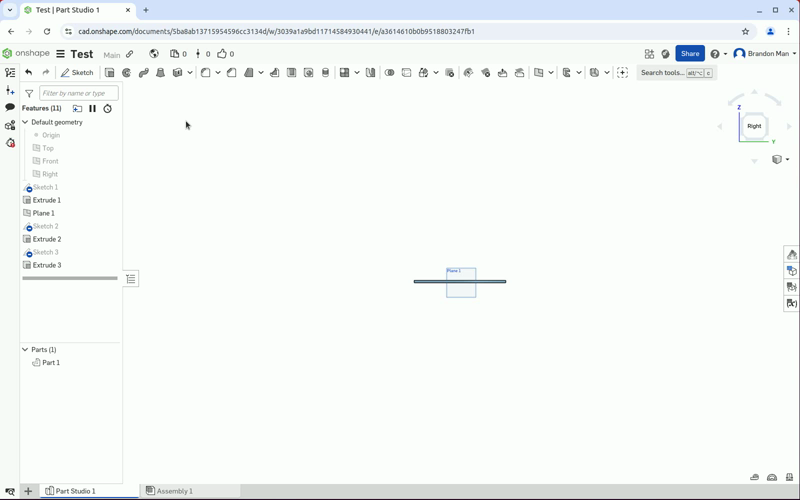
key(shift+h)
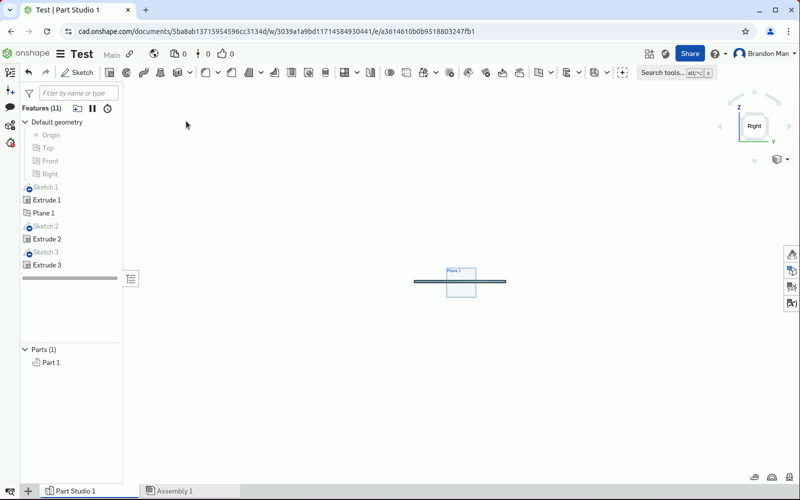
mouse_move(73, 189)
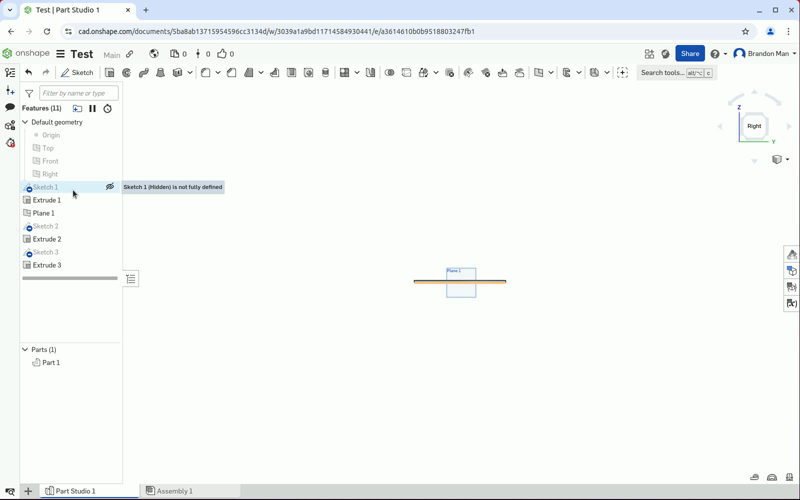
click(73, 189)
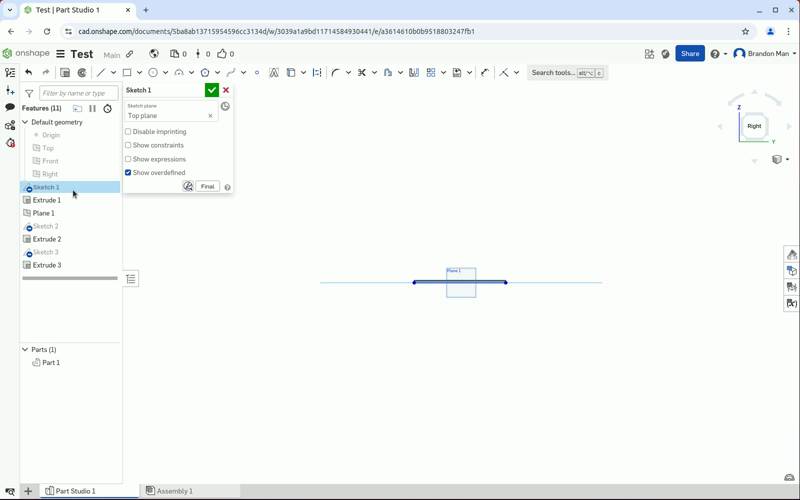
mouse_move(229, 92)
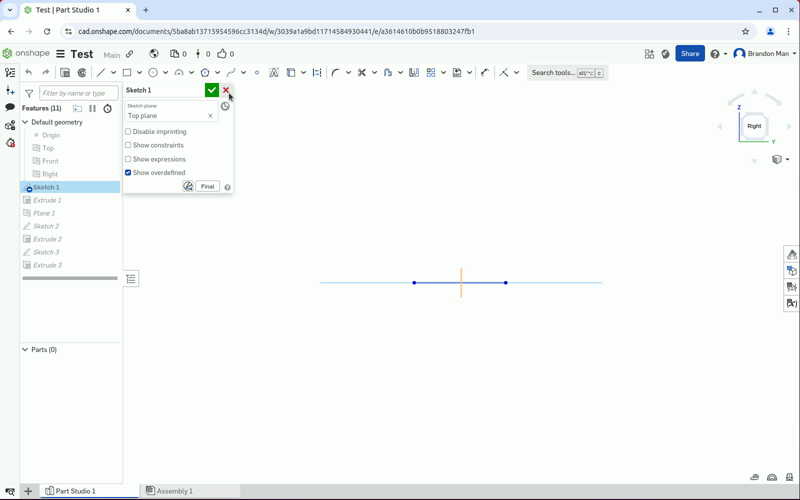
click(229, 92)
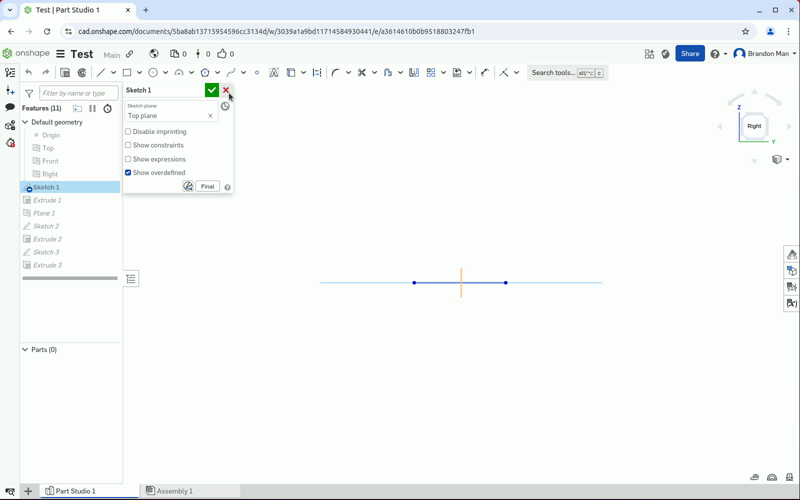
key(shift+s)
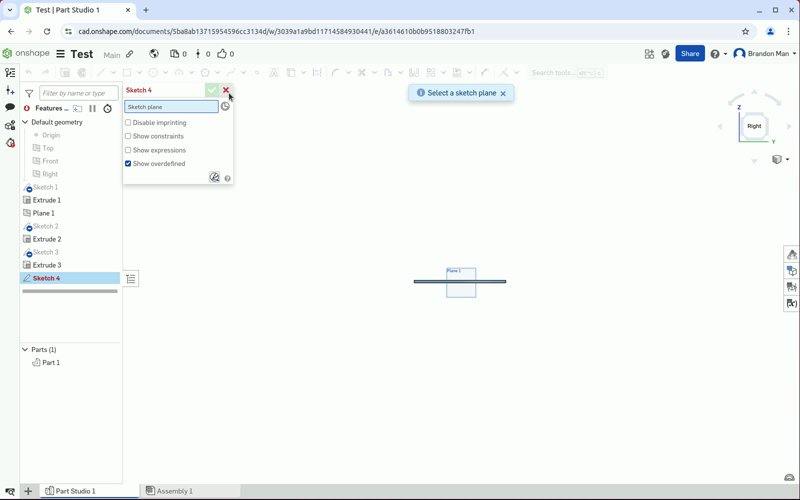
mouse_move(73, 215)
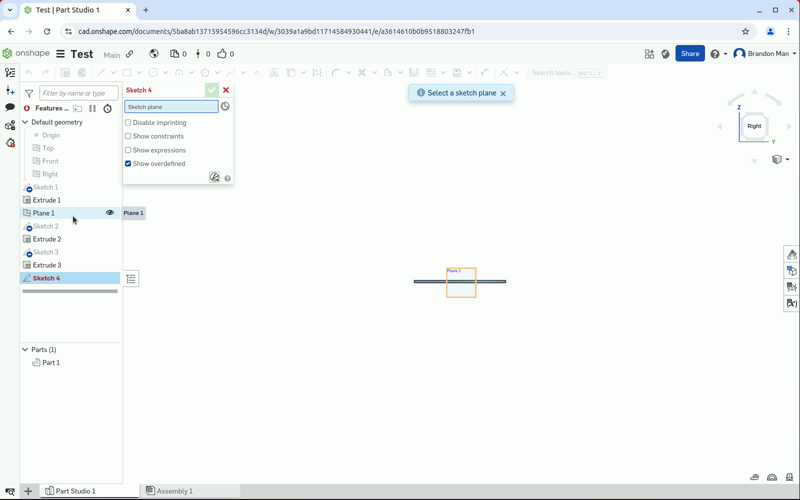
click(73, 215)
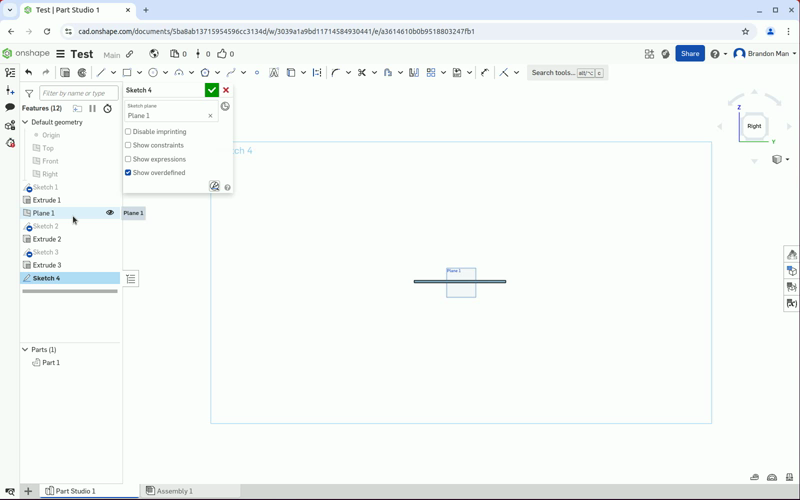
mouse_move(73, 352)
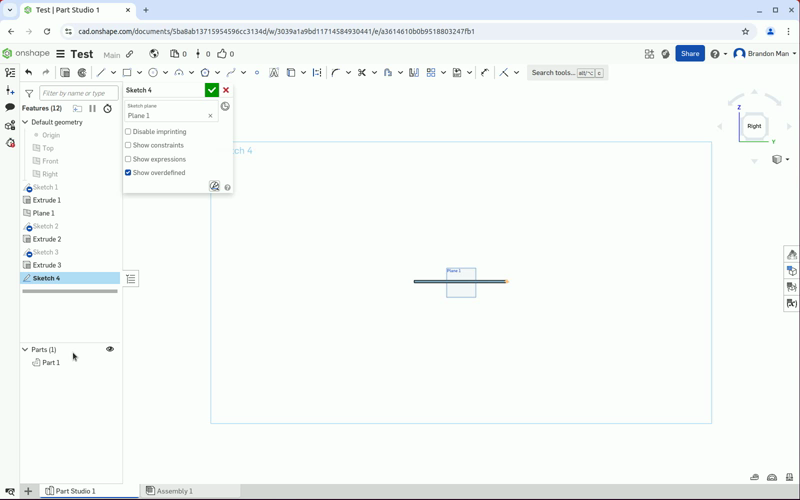
key(y)
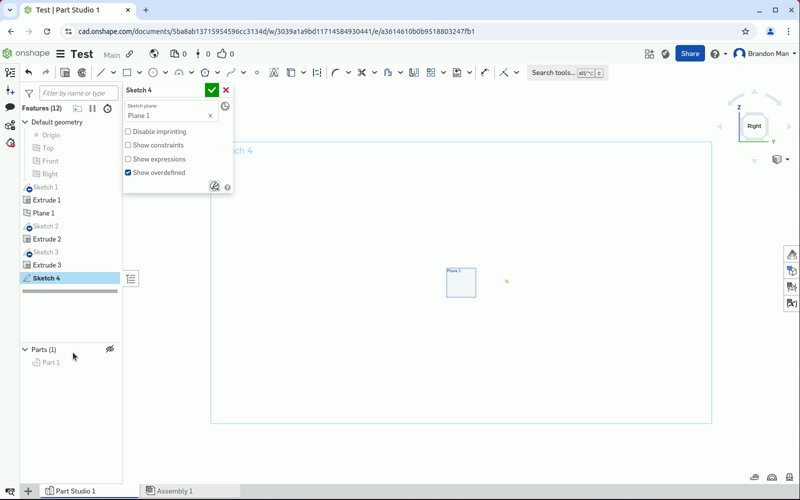
key(l)
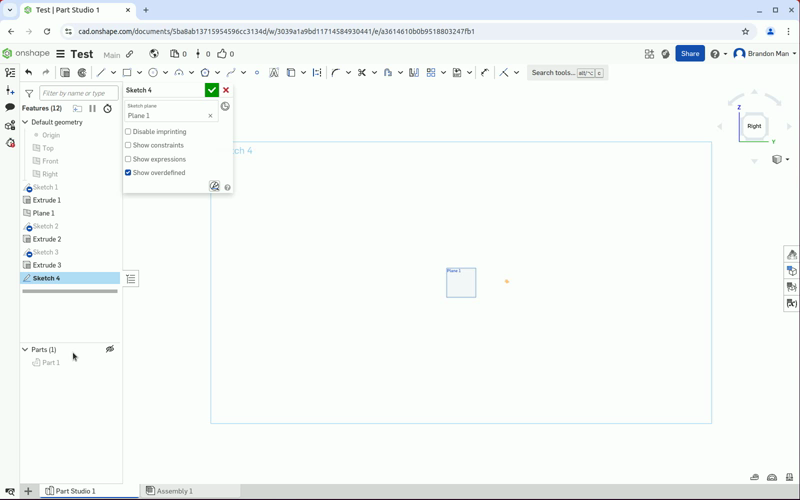
key_down(shift)
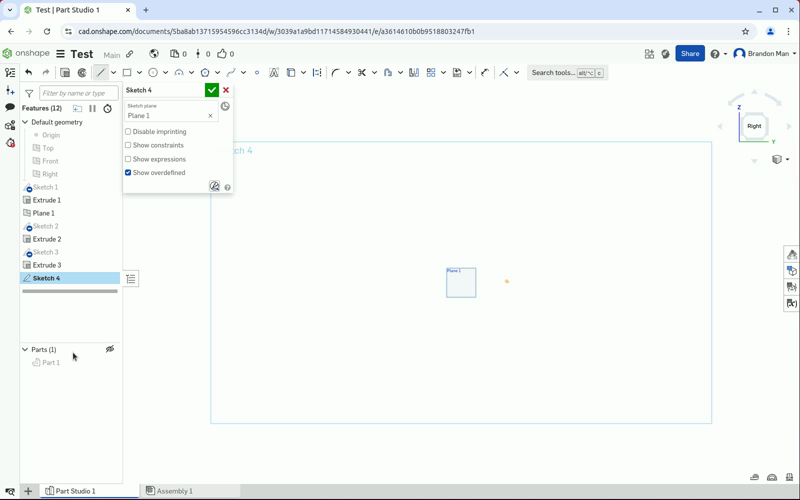
mouse_move(483, 280)
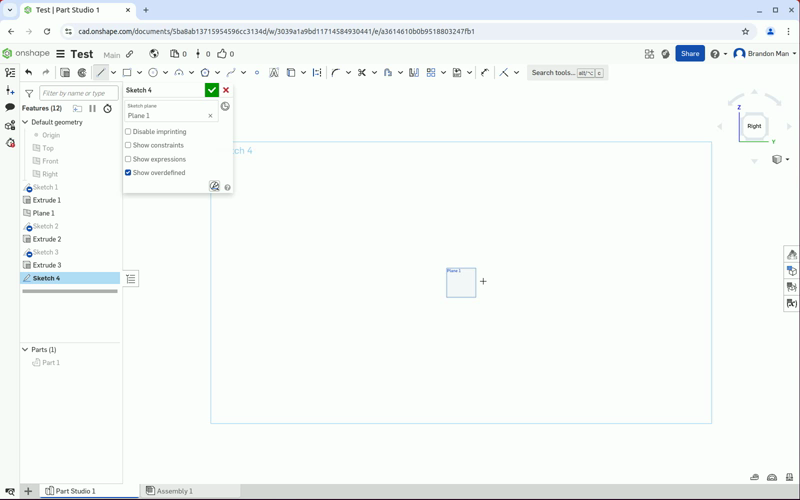
click(483, 280)
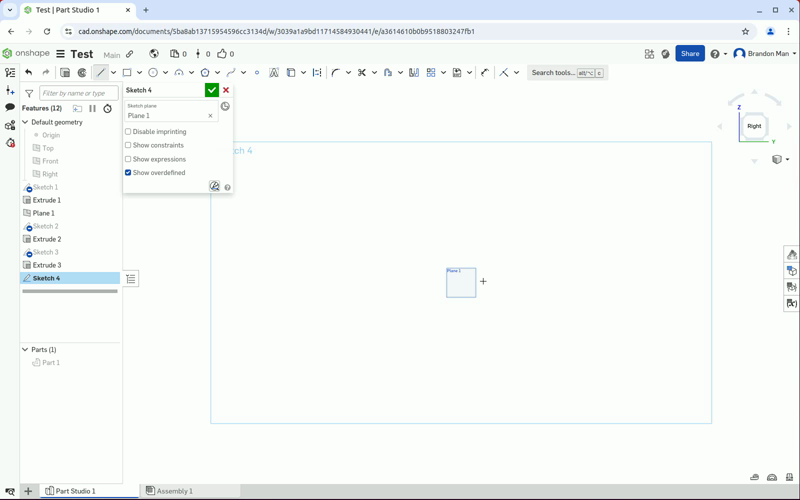
key_up(shift)
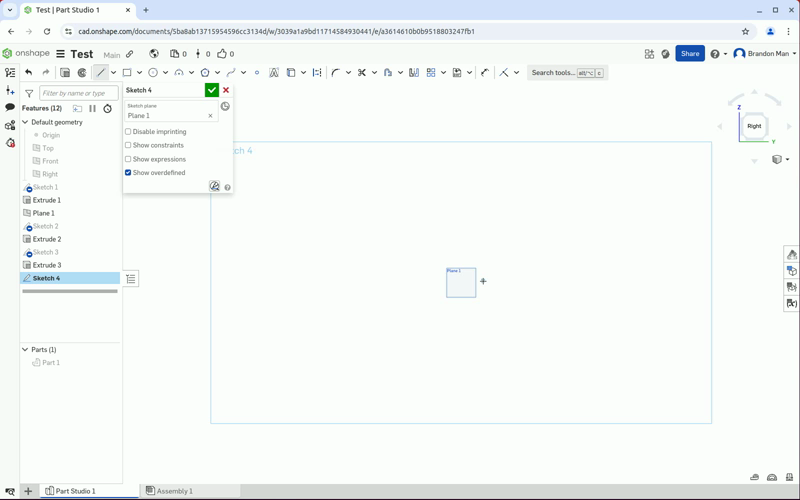
key_down(shift)
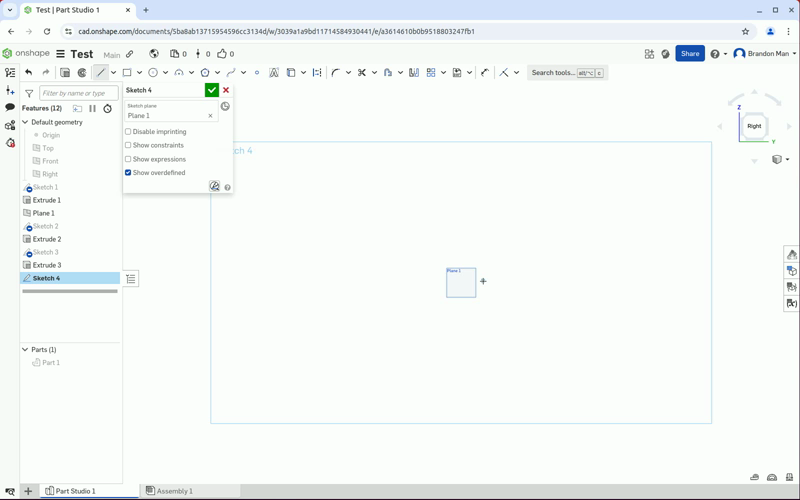
mouse_move(513, 280)
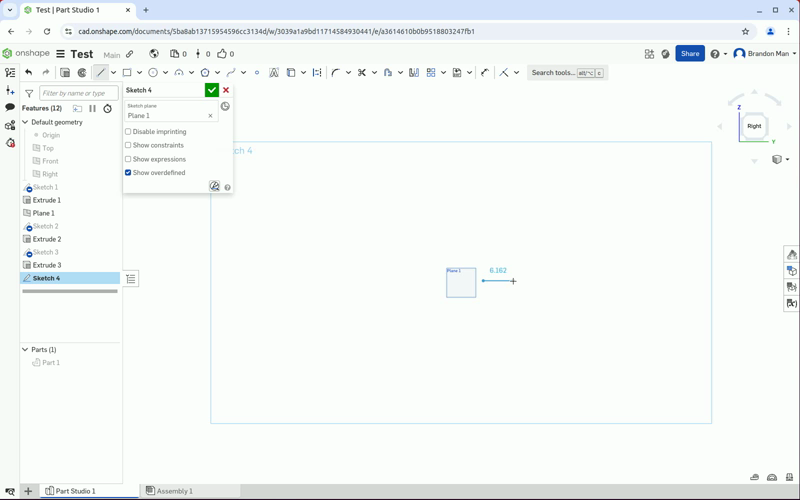
mouse_move(484, 282)
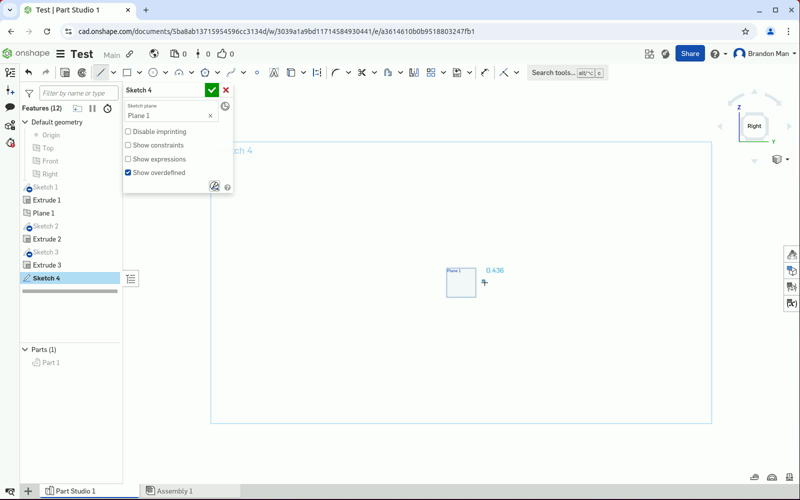
scroll(6)
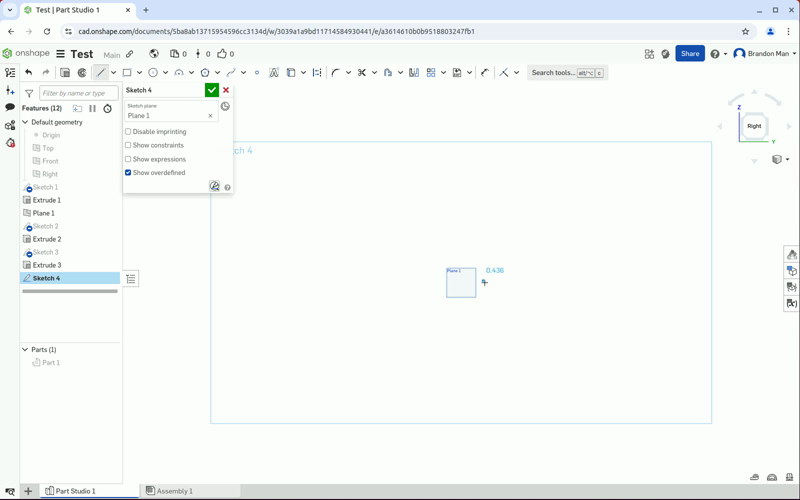
scroll(6)
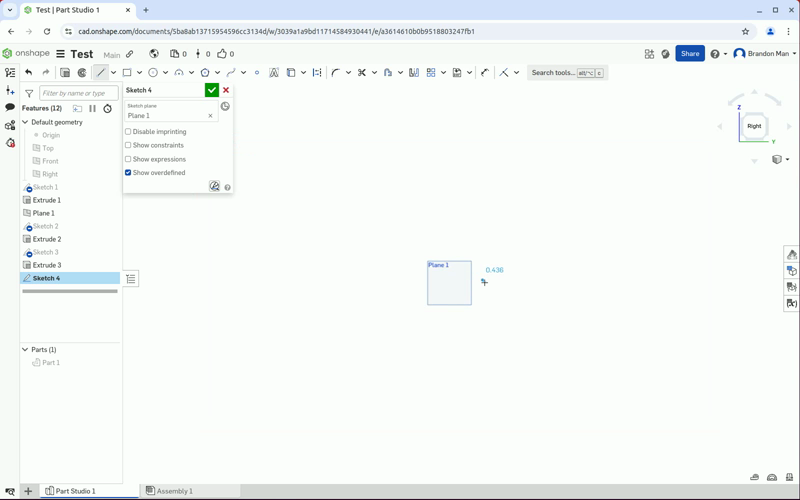
scroll(6)
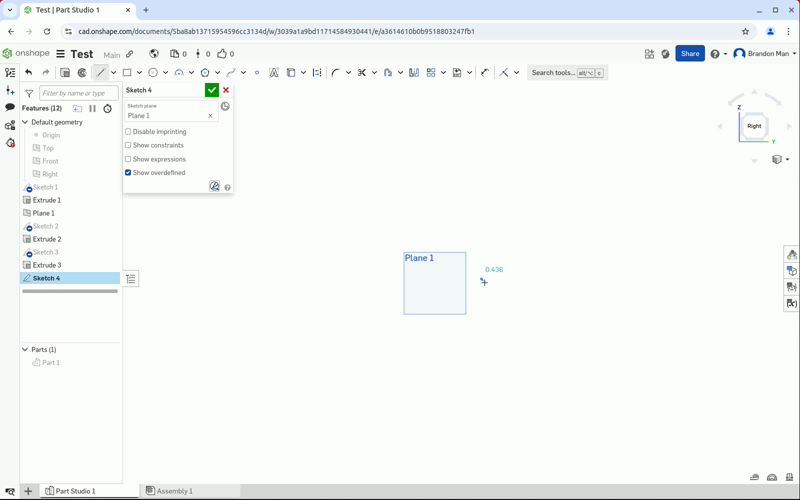
scroll(6)
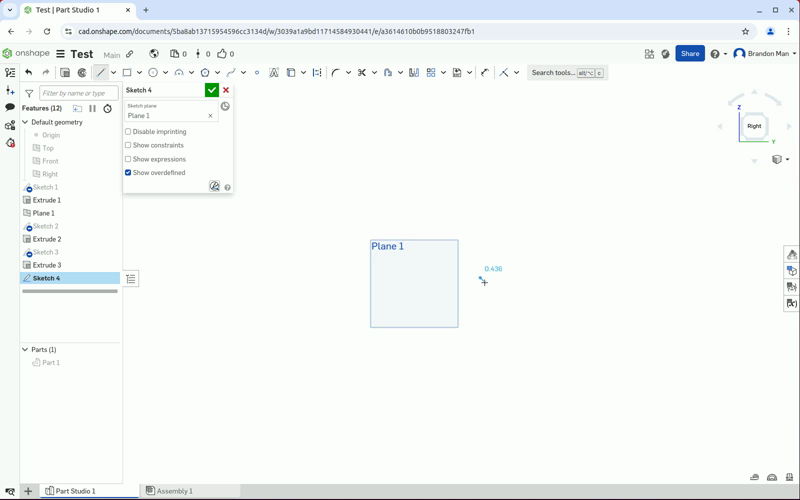
scroll(6)
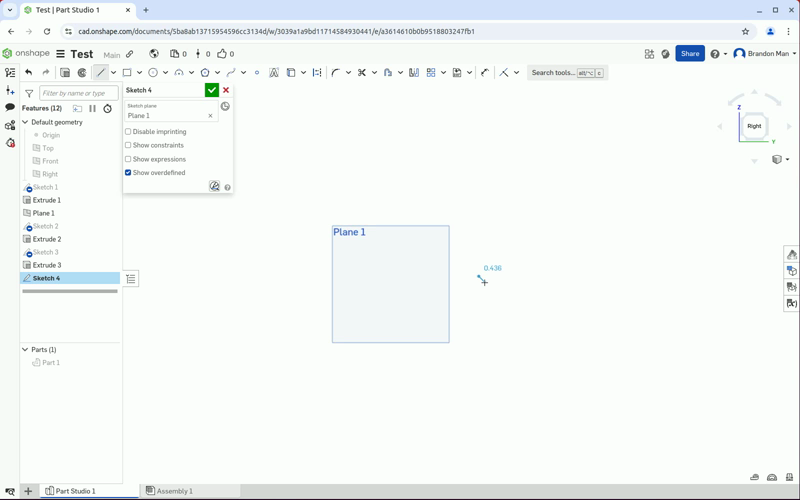
scroll(6)
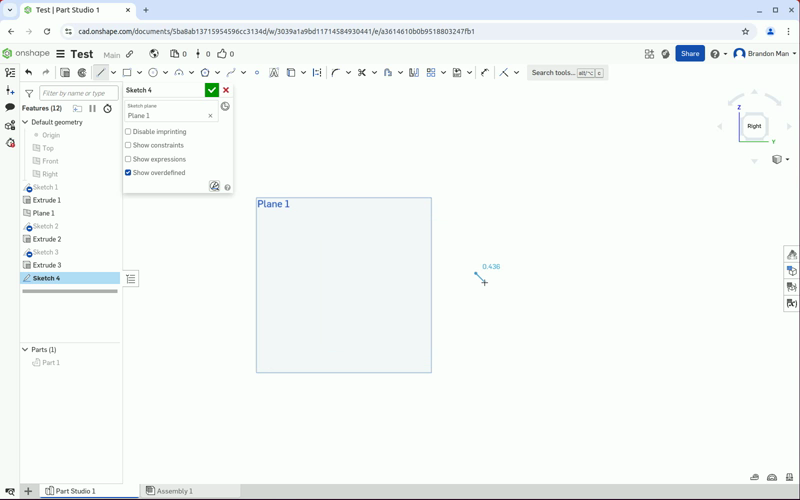
scroll(6)
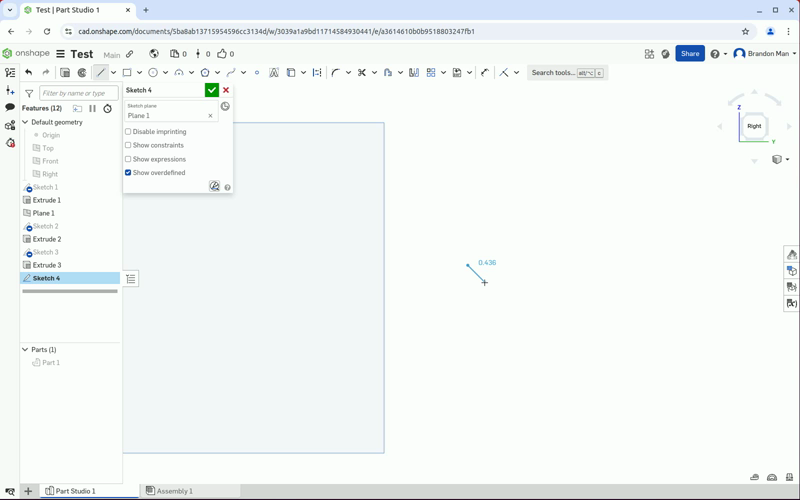
click(484, 282)
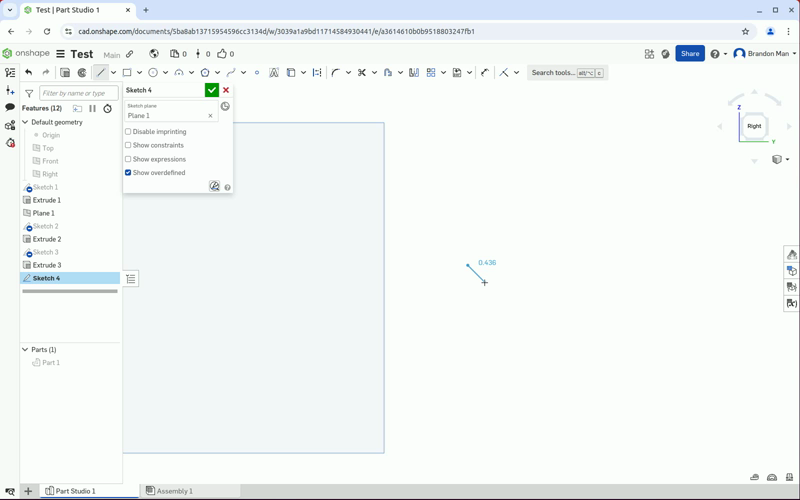
scroll(-6)
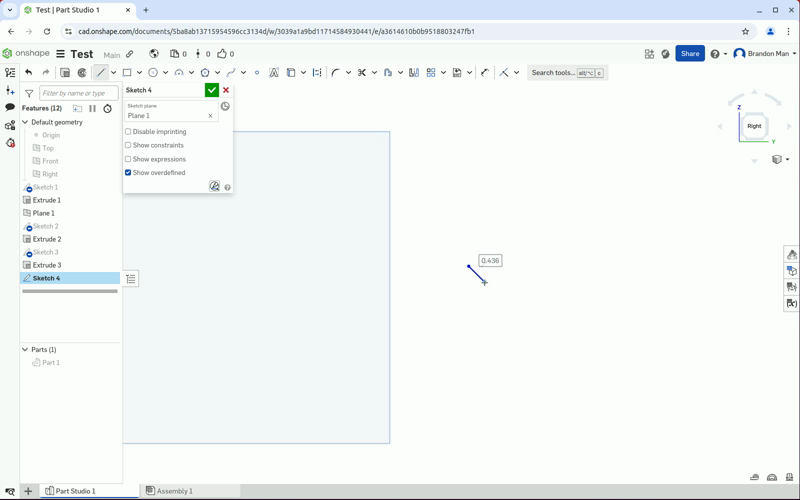
scroll(-6)
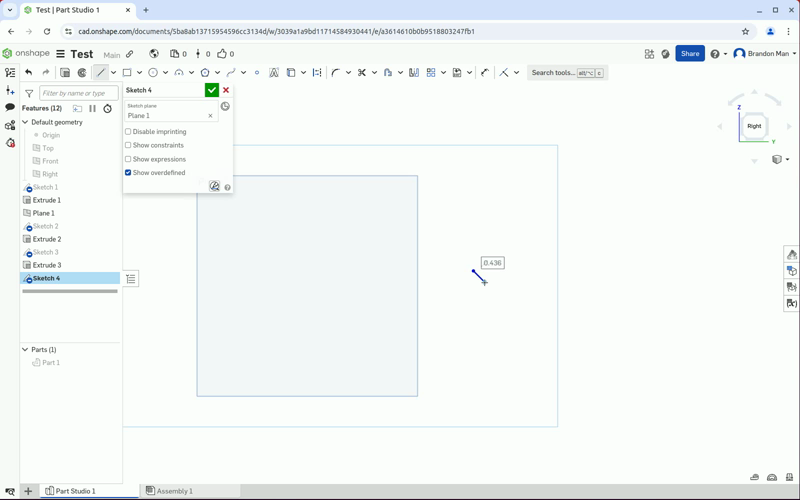
scroll(-6)
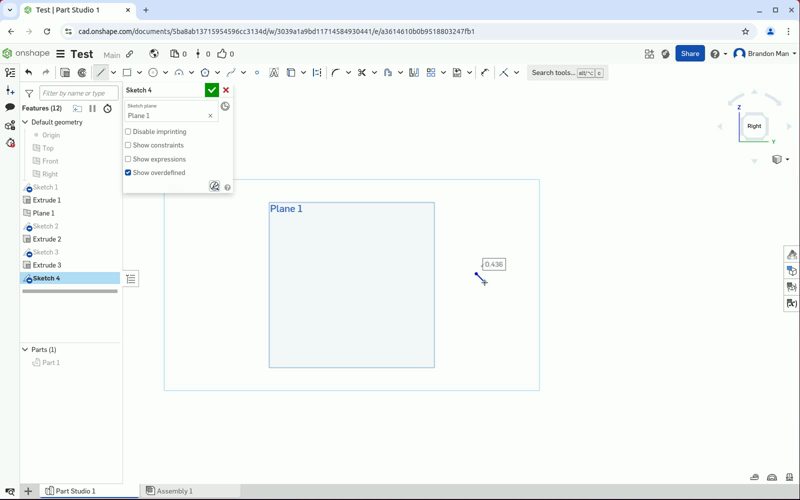
scroll(-6)
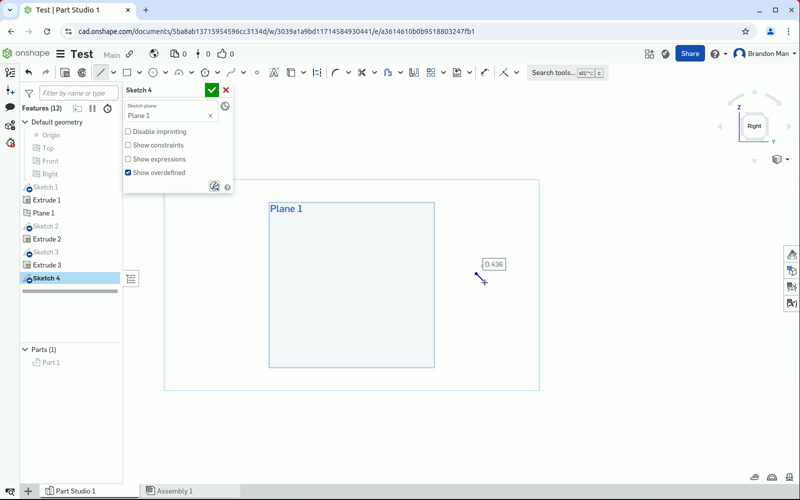
scroll(-6)
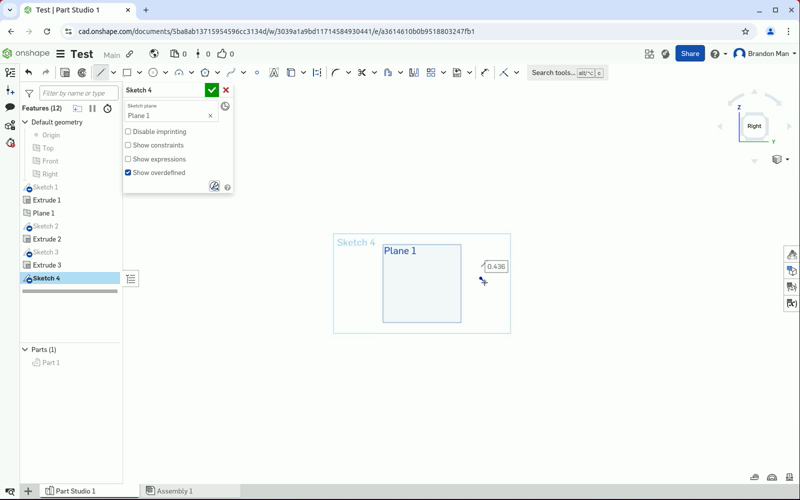
scroll(-6)
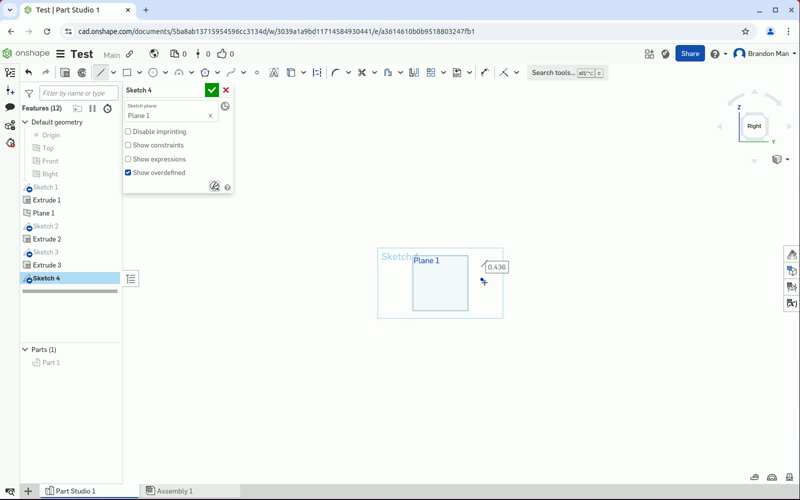
scroll(-6)
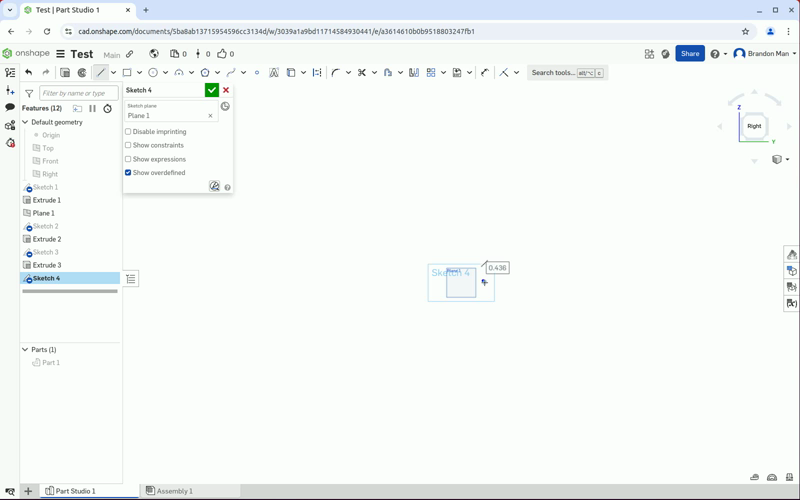
key_up(shift)
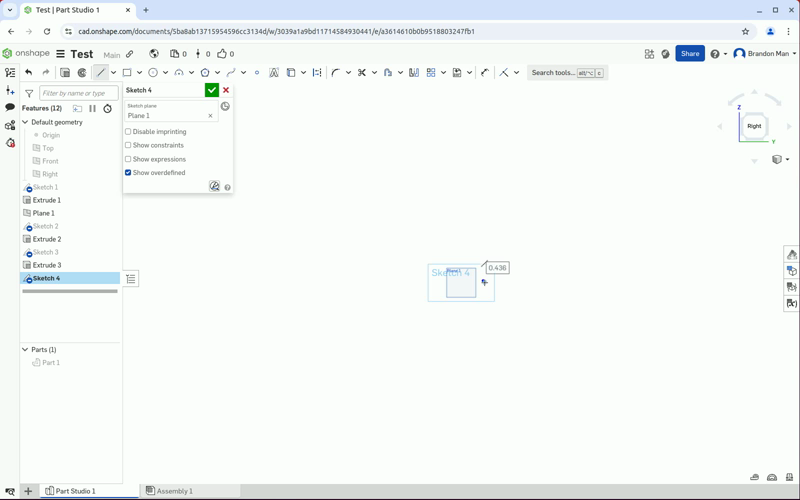
key_down(shift)
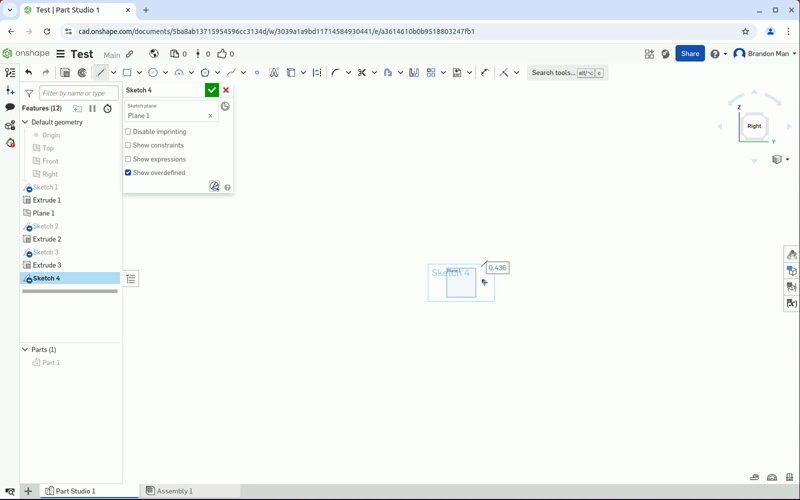
mouse_move(514, 282)
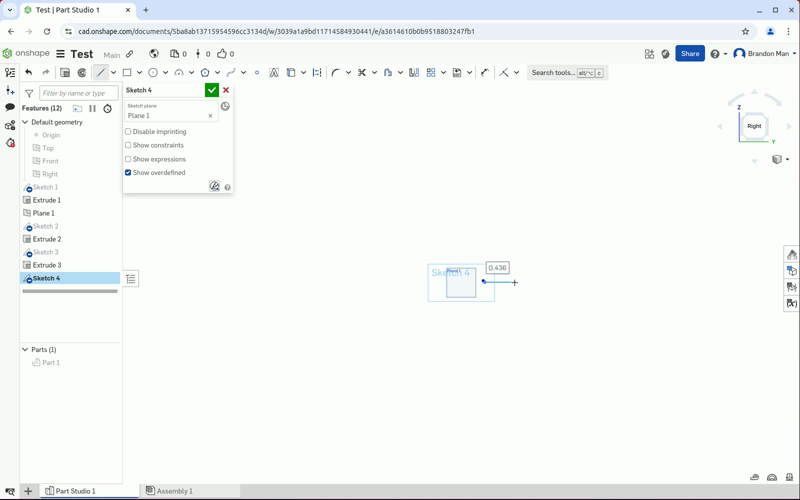
mouse_move(486, 280)
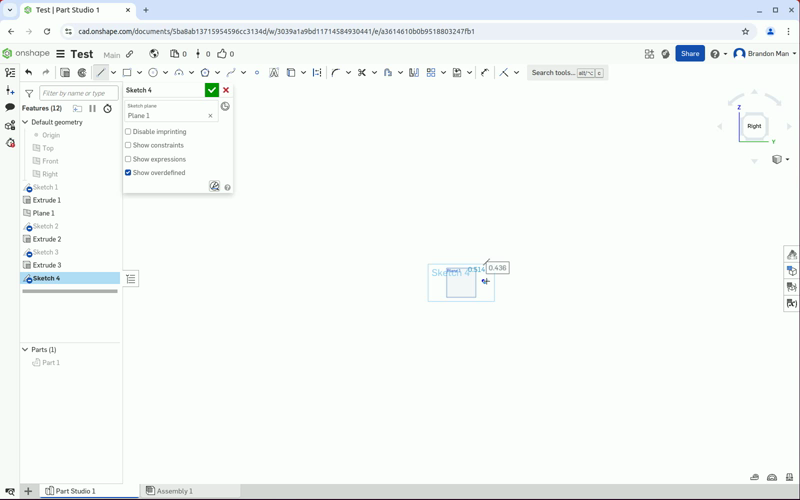
scroll(6)
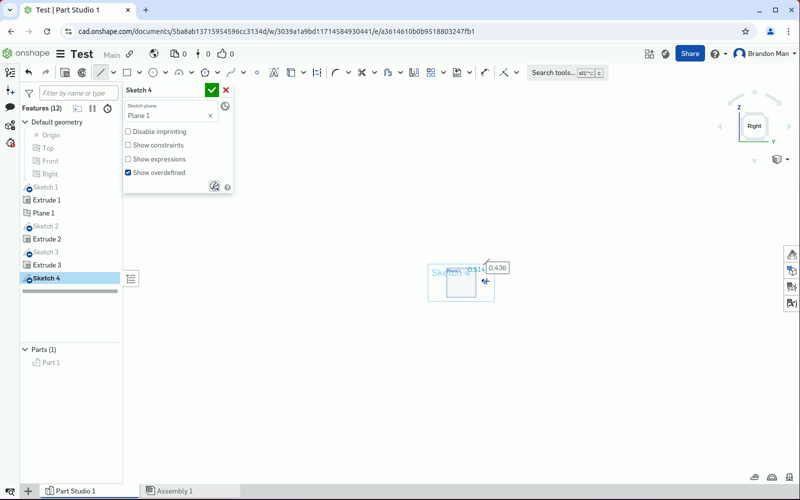
scroll(6)
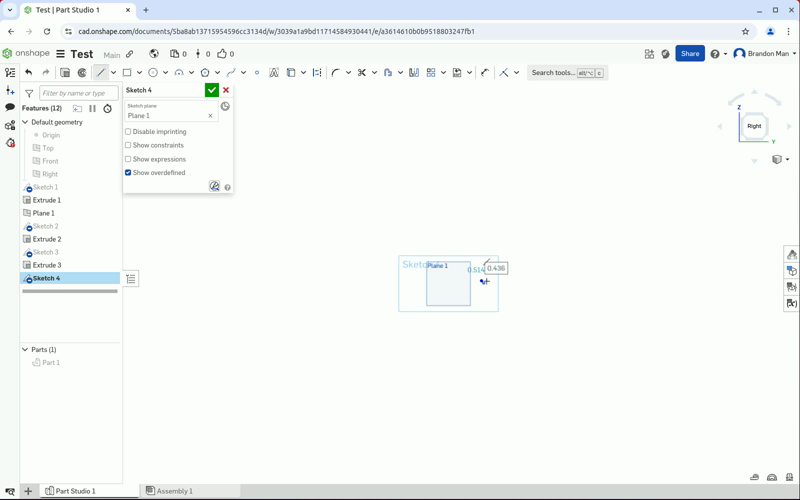
scroll(6)
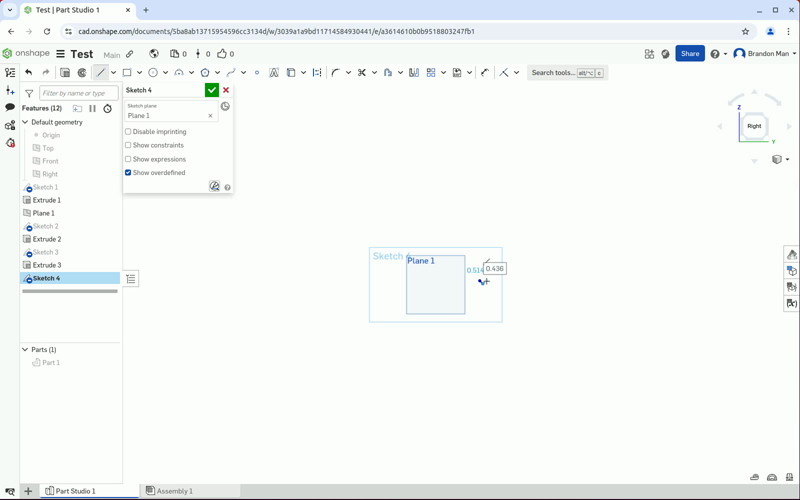
scroll(6)
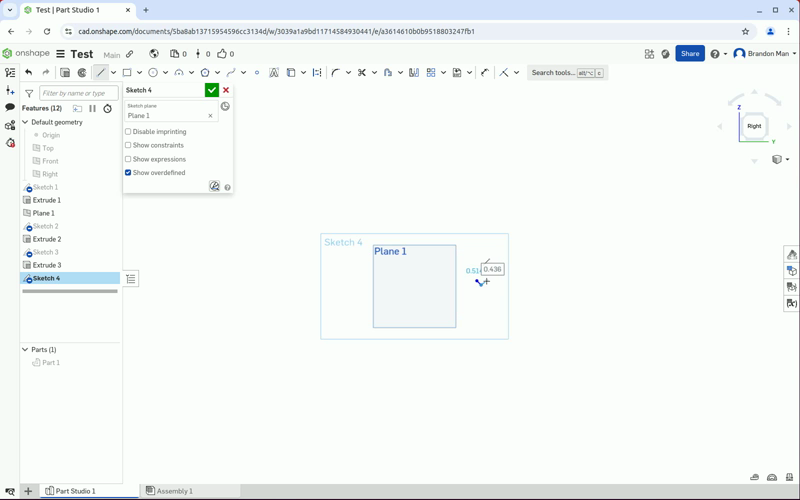
scroll(6)
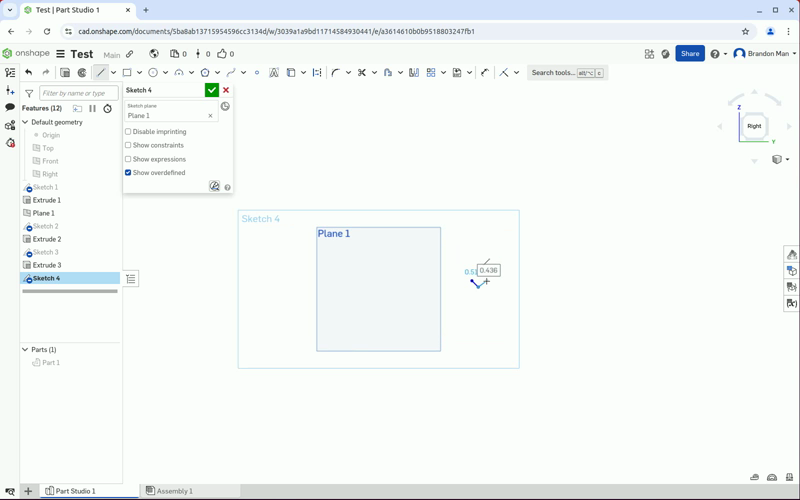
scroll(6)
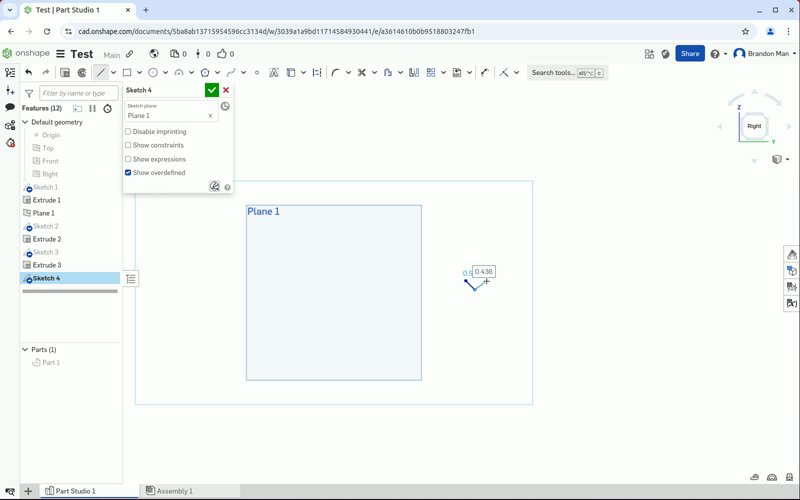
scroll(6)
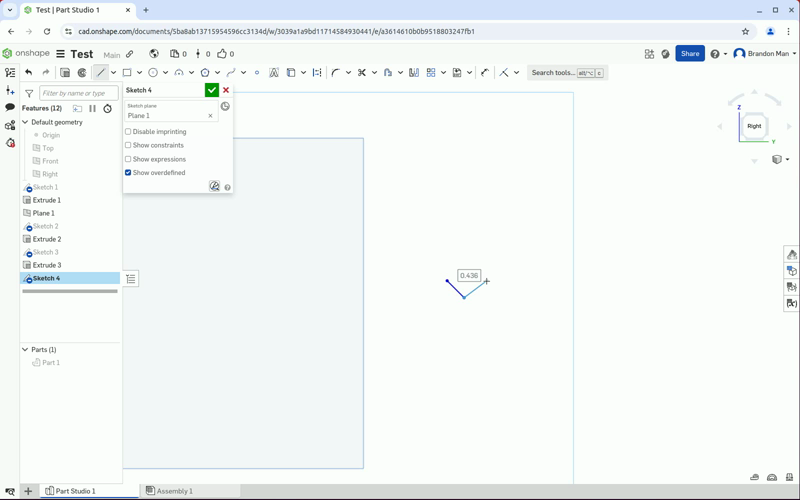
click(486, 280)
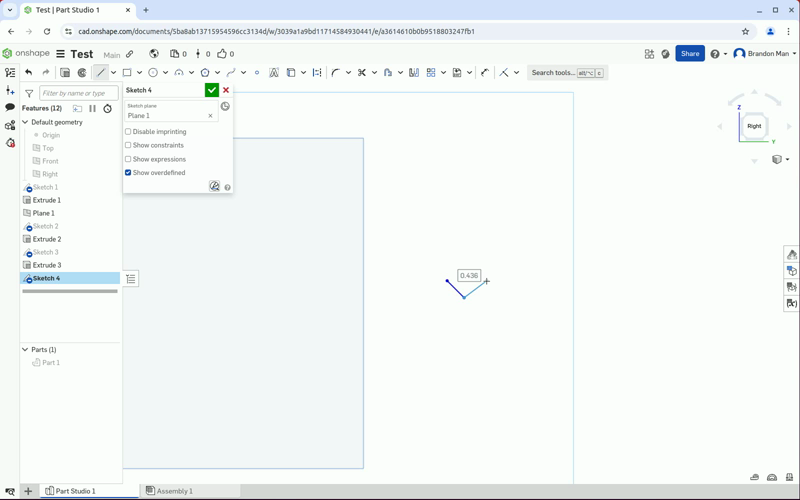
scroll(-6)
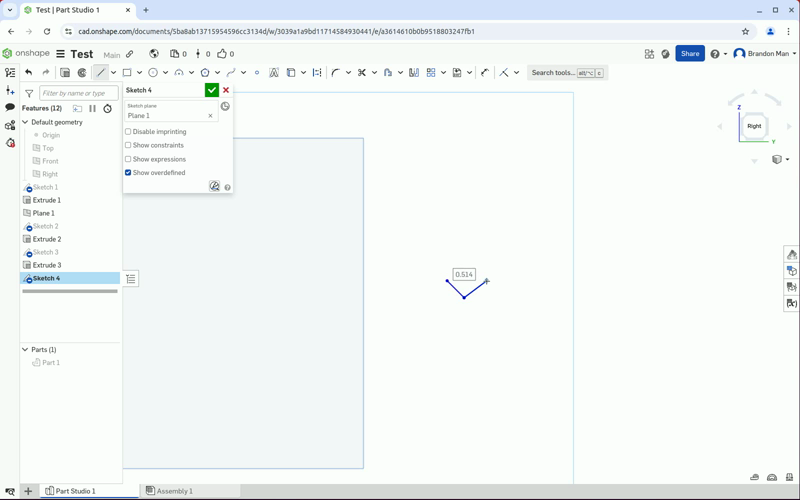
scroll(-6)
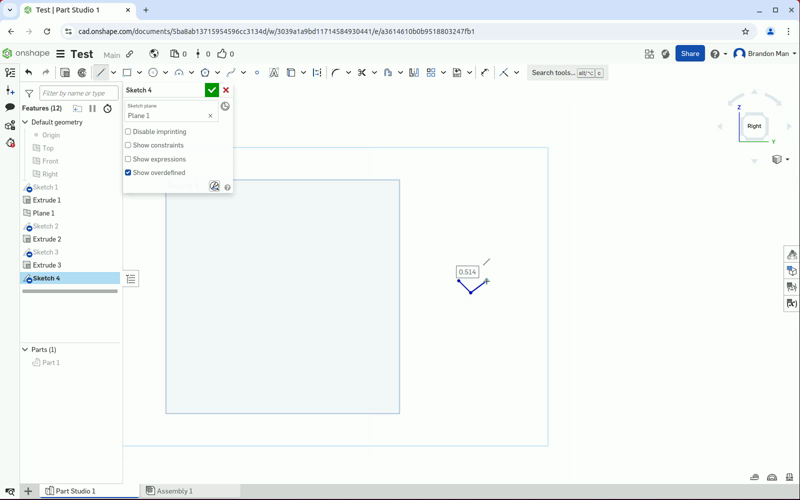
scroll(-6)
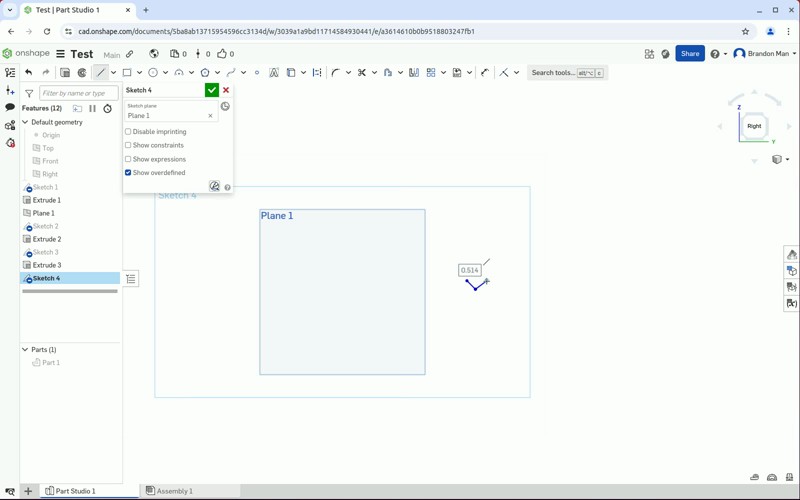
scroll(-6)
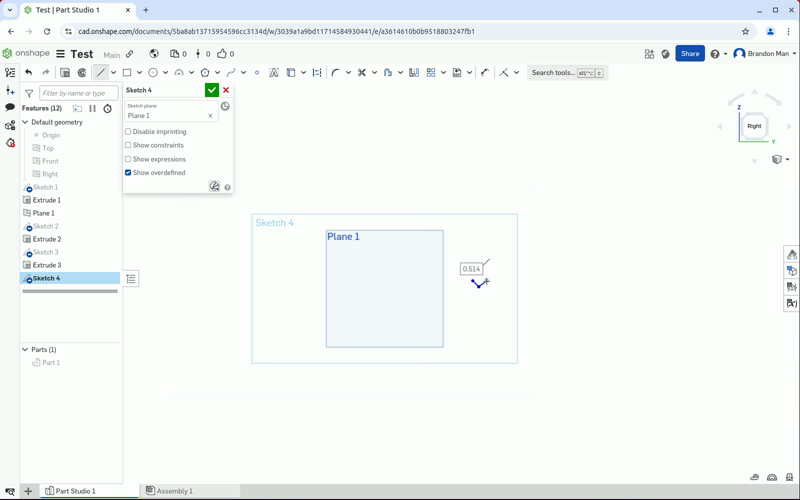
scroll(-6)
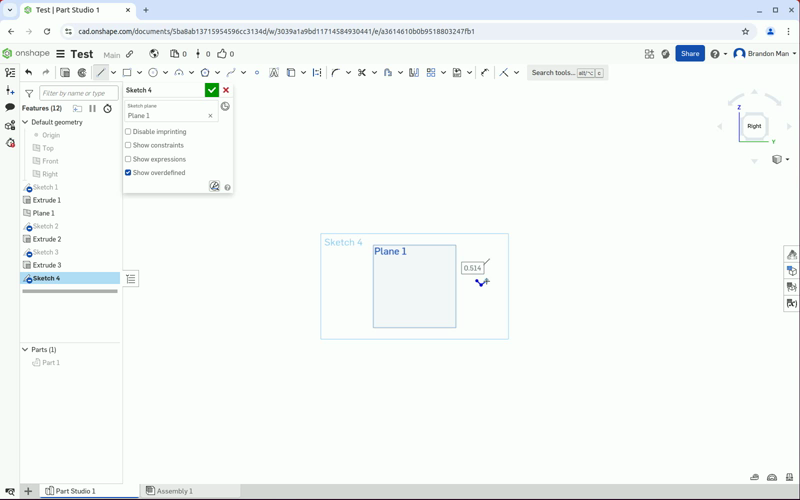
scroll(-6)
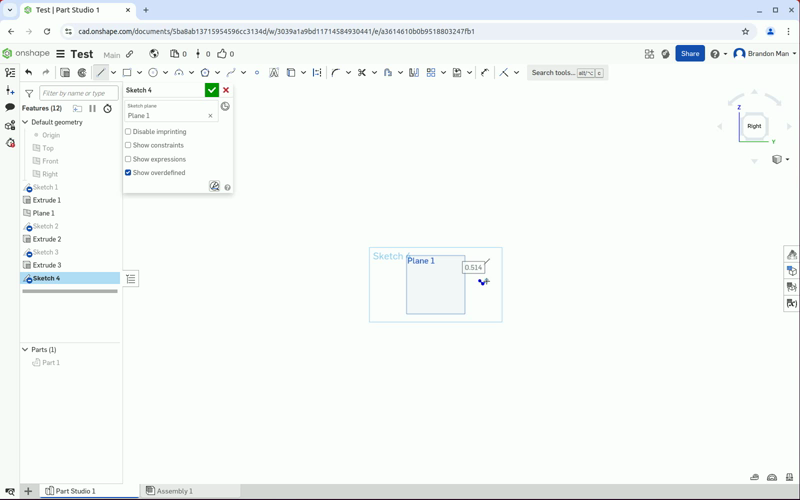
scroll(-6)
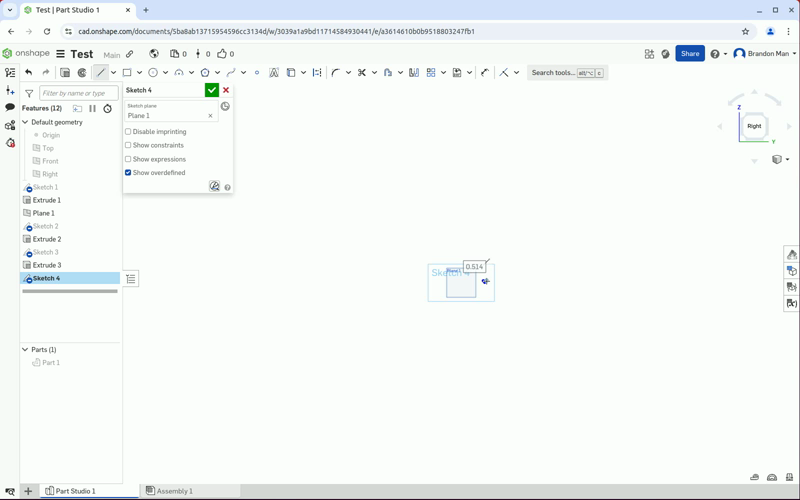
key_up(shift)
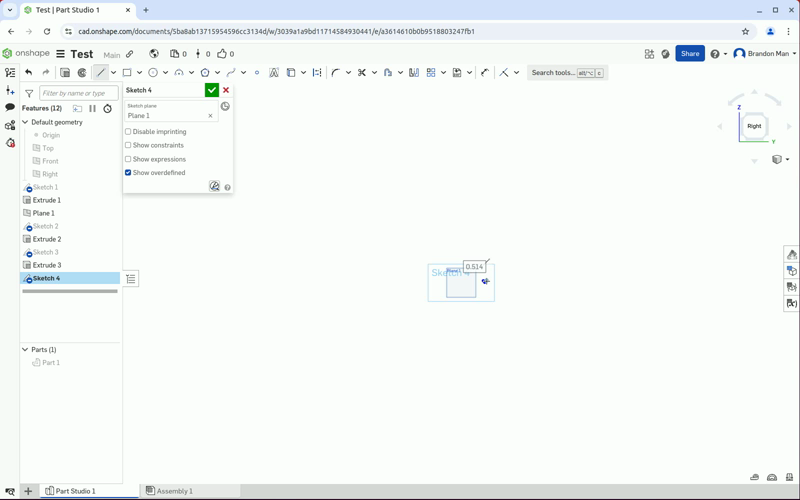
key_down(shift)
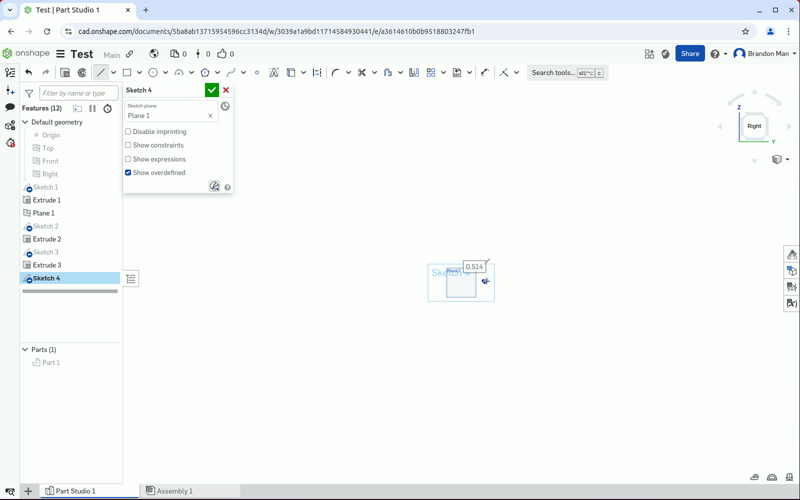
mouse_move(516, 280)
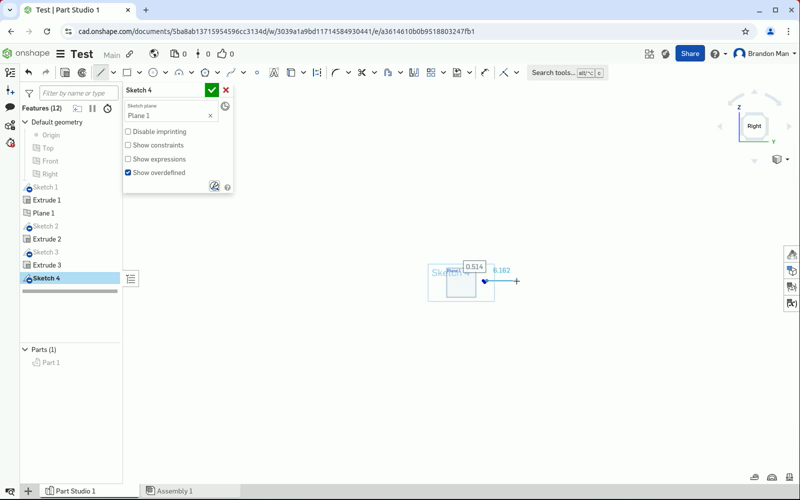
mouse_move(484, 280)
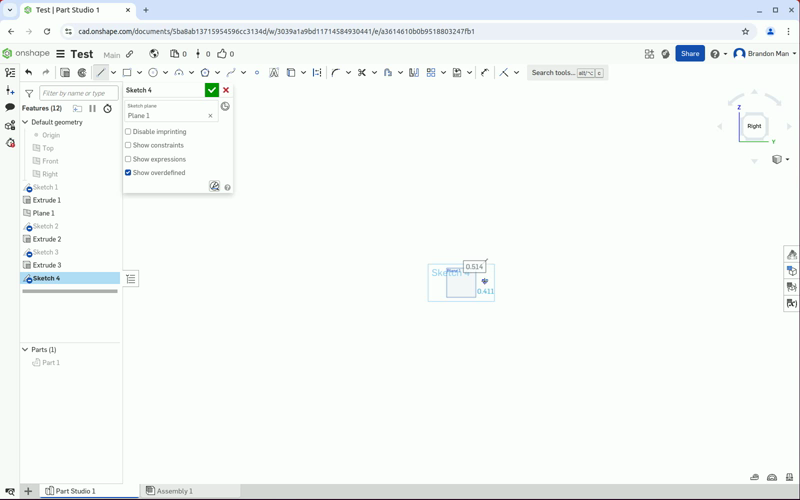
scroll(6)
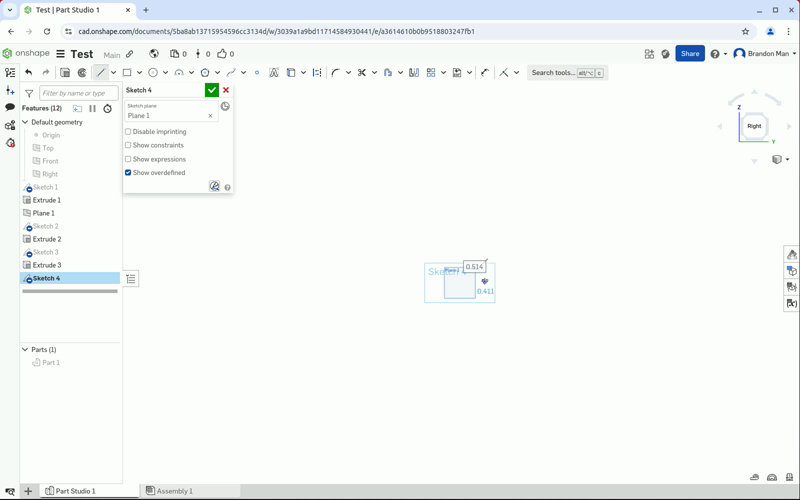
scroll(6)
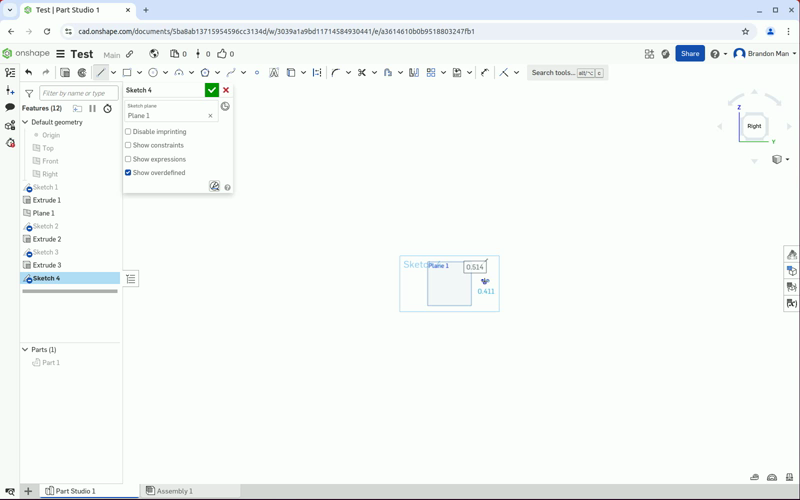
scroll(6)
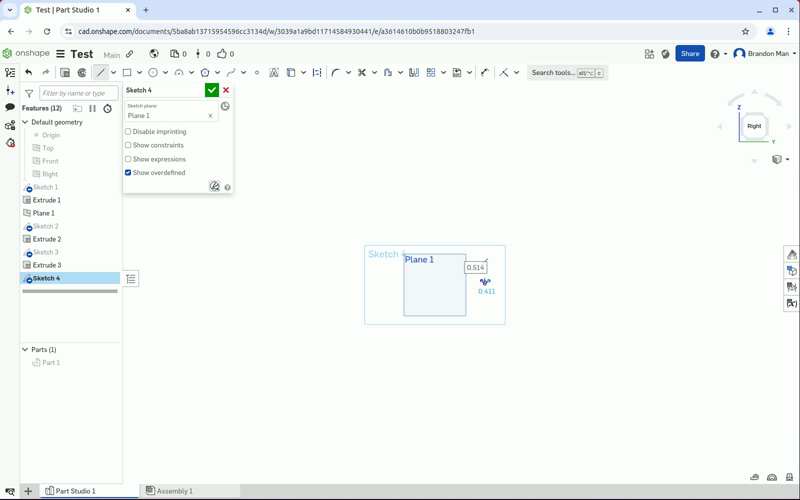
scroll(6)
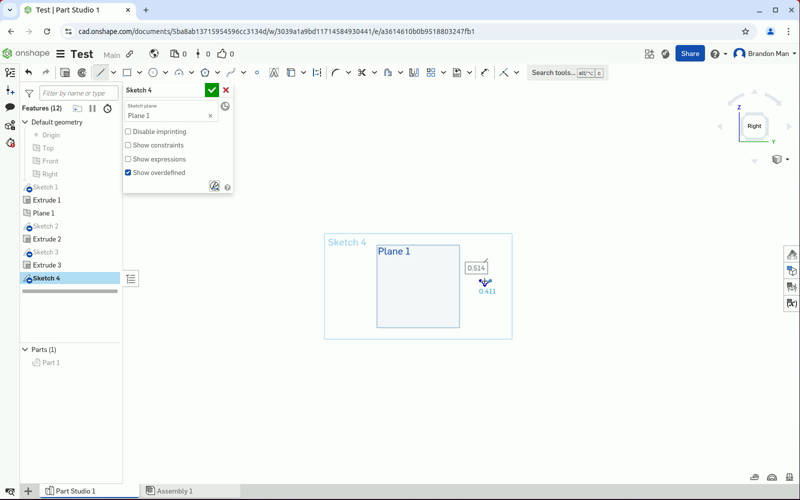
scroll(6)
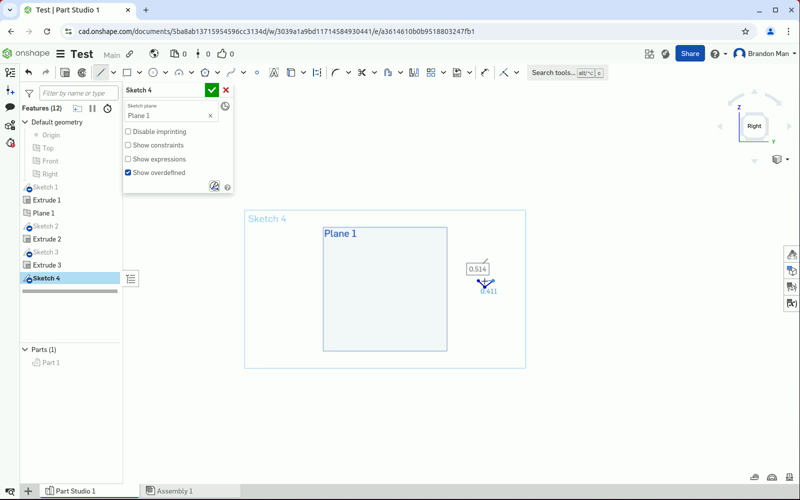
scroll(6)
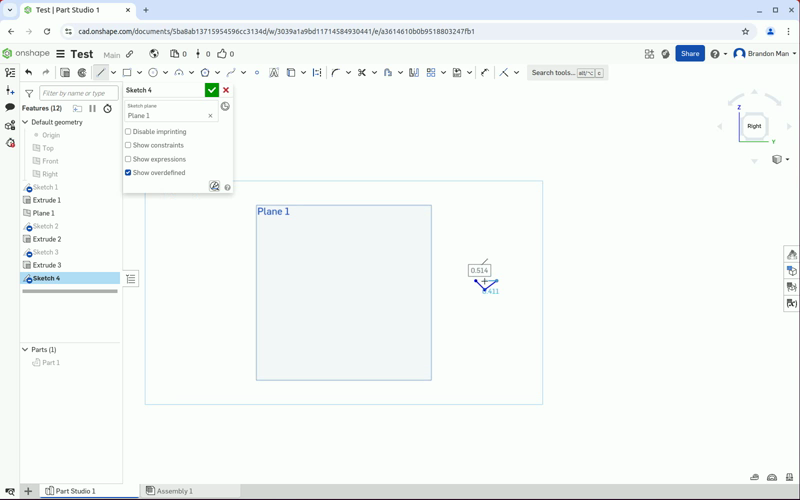
scroll(6)
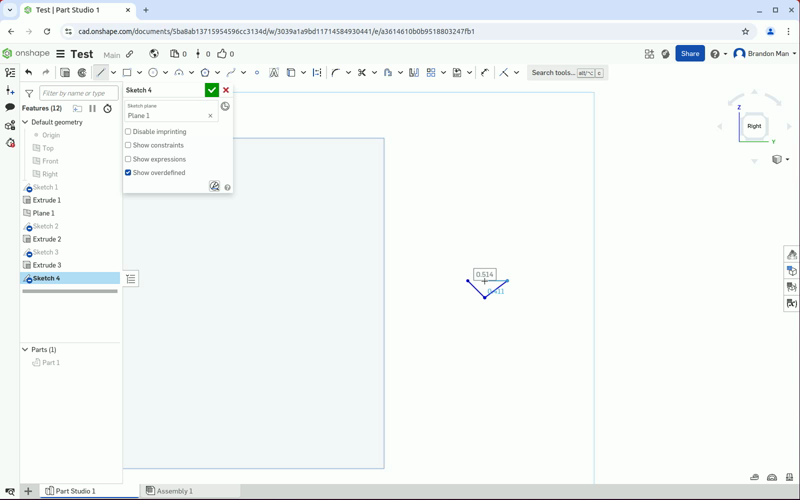
click(484, 280)
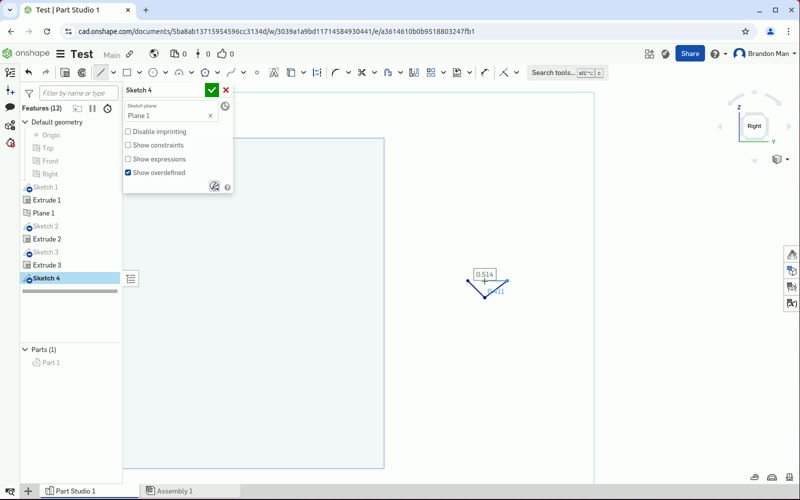
scroll(-6)
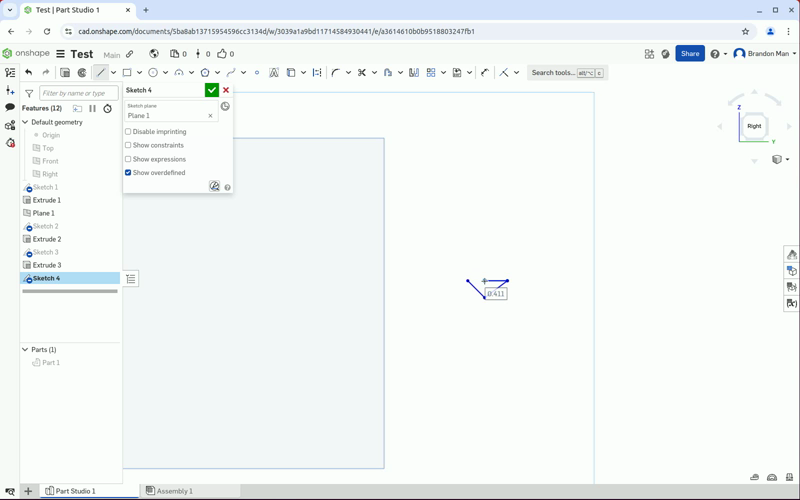
scroll(-6)
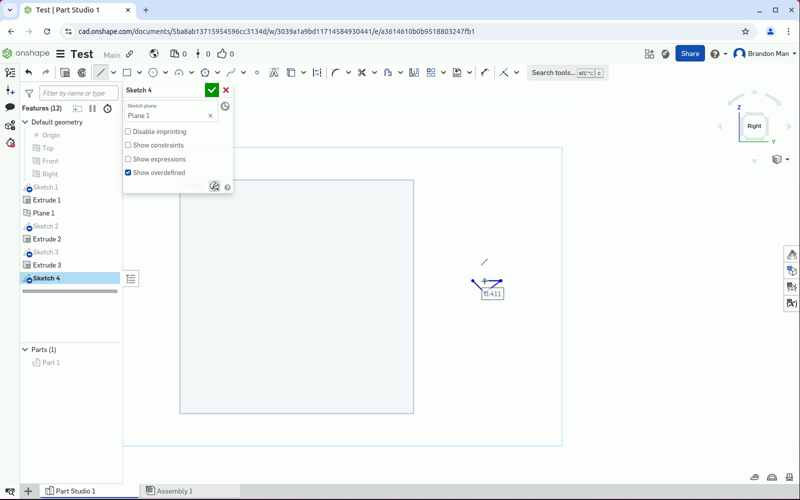
scroll(-6)
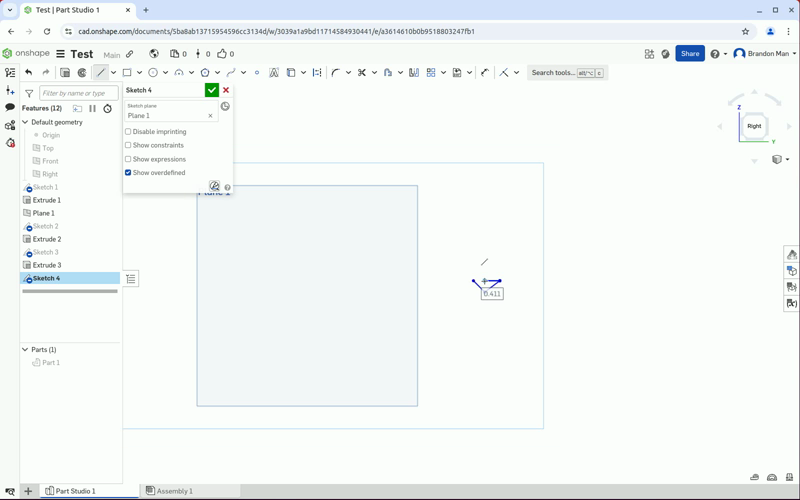
scroll(-6)
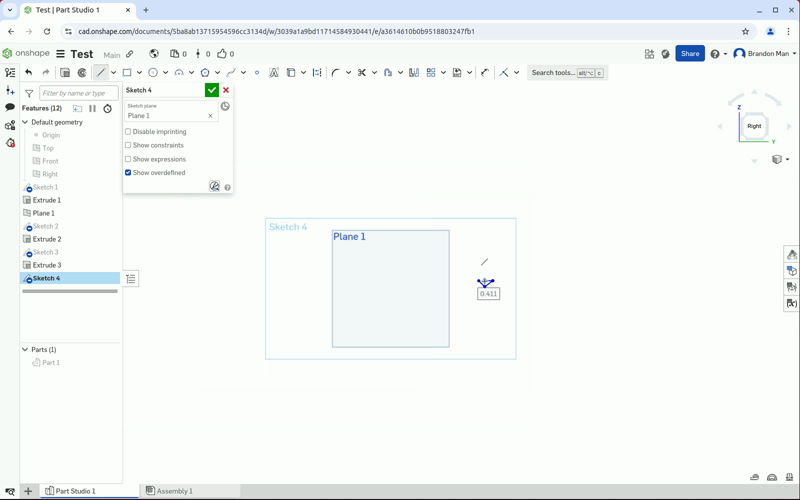
scroll(-6)
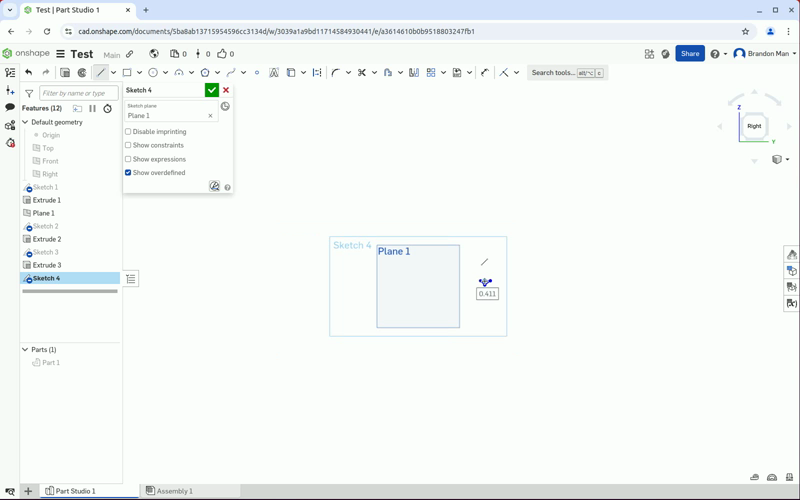
scroll(-6)
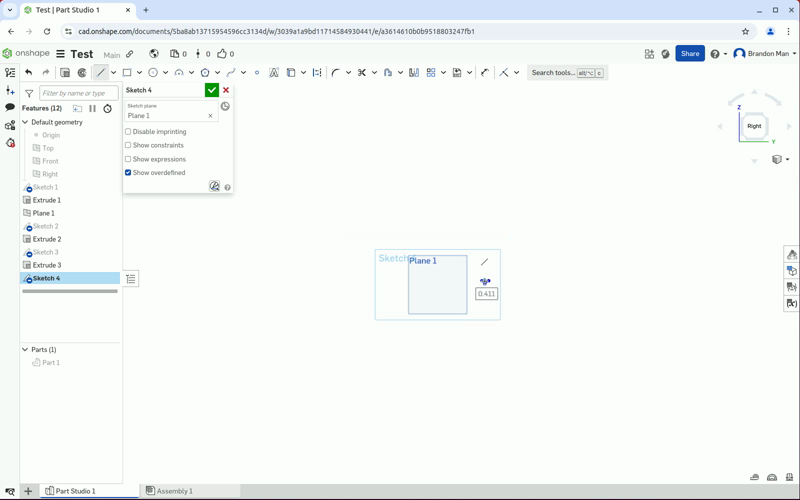
scroll(-6)
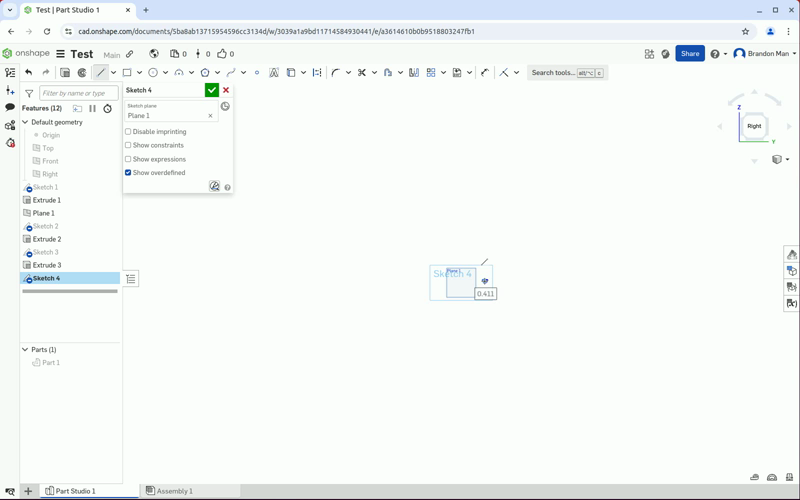
key_up(shift)
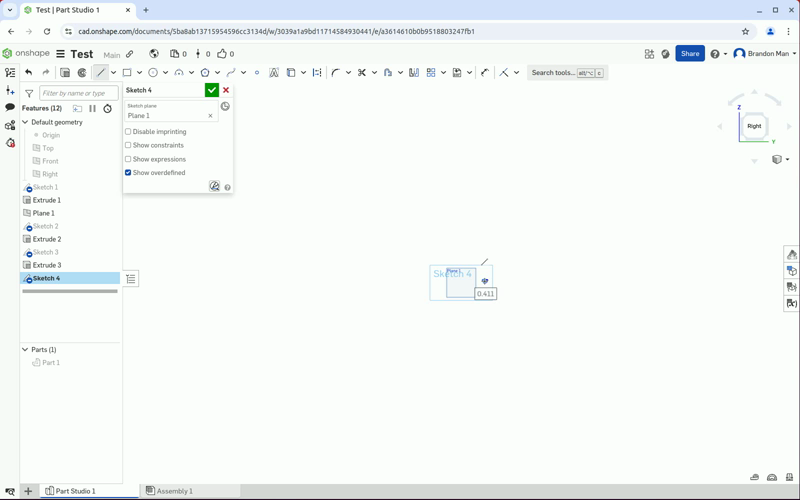
mouse_move(514, 280)
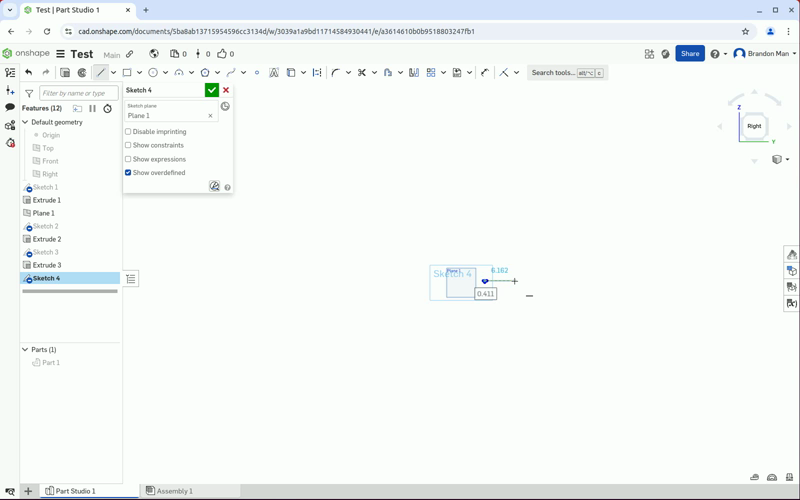
key_down(shift)
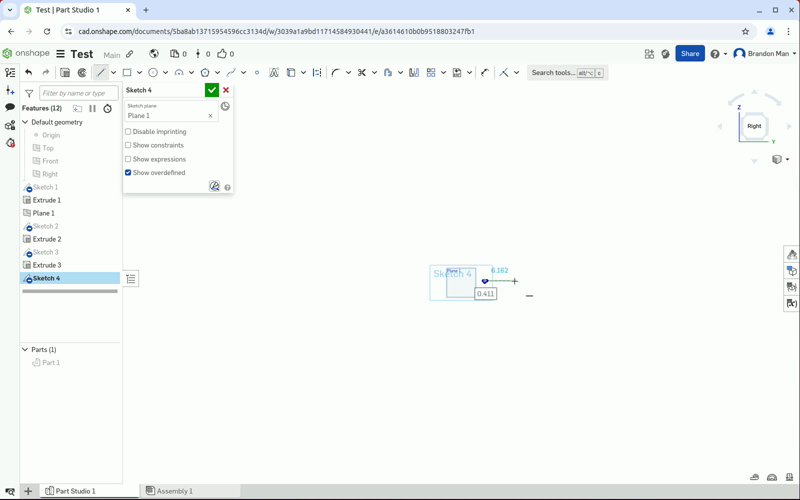
mouse_move(483, 280)
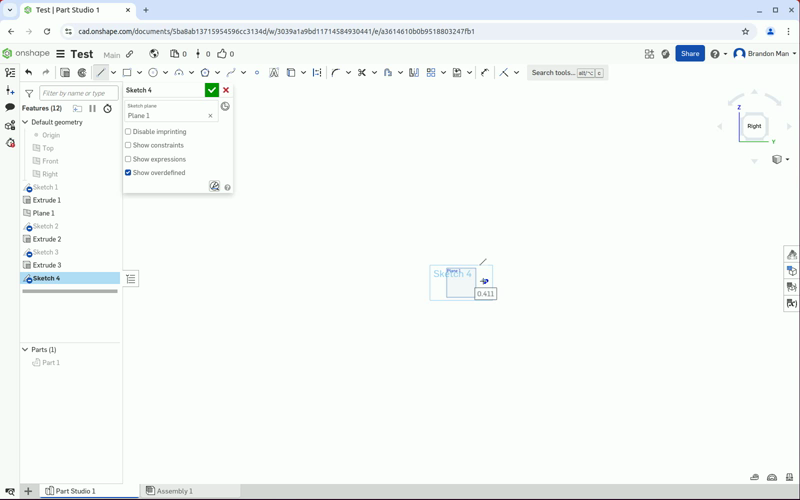
scroll(6)
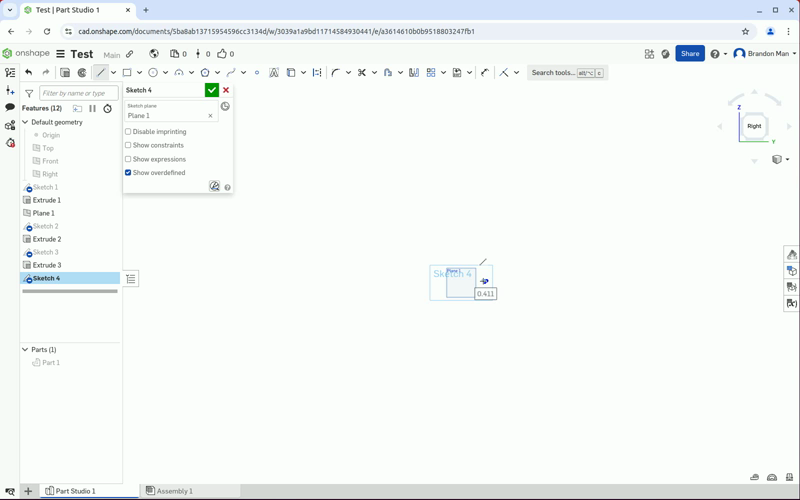
scroll(6)
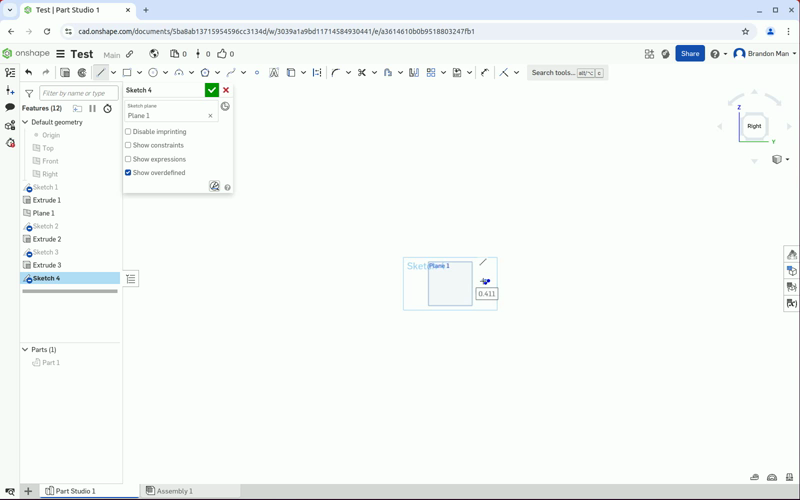
scroll(6)
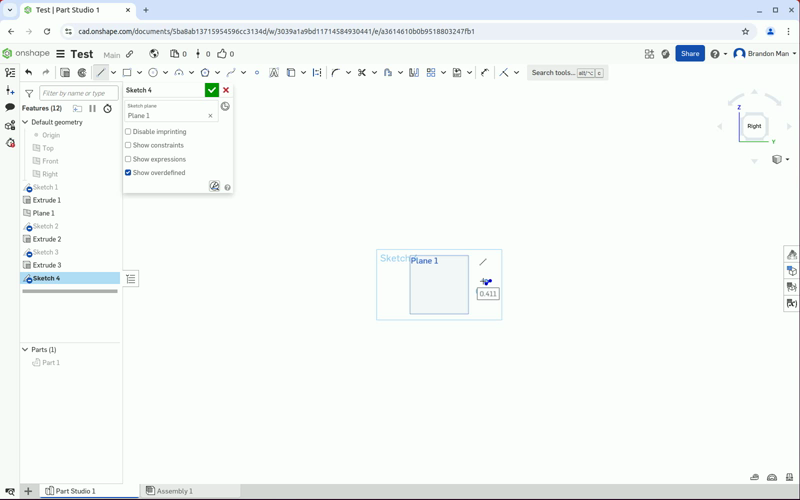
scroll(6)
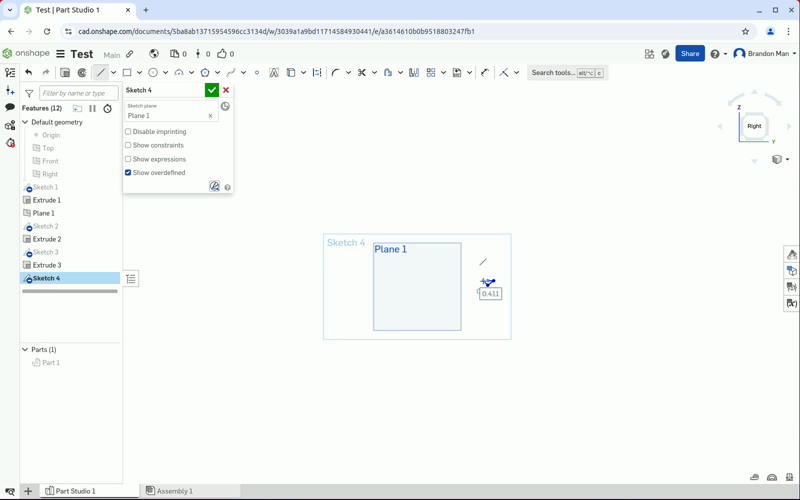
scroll(6)
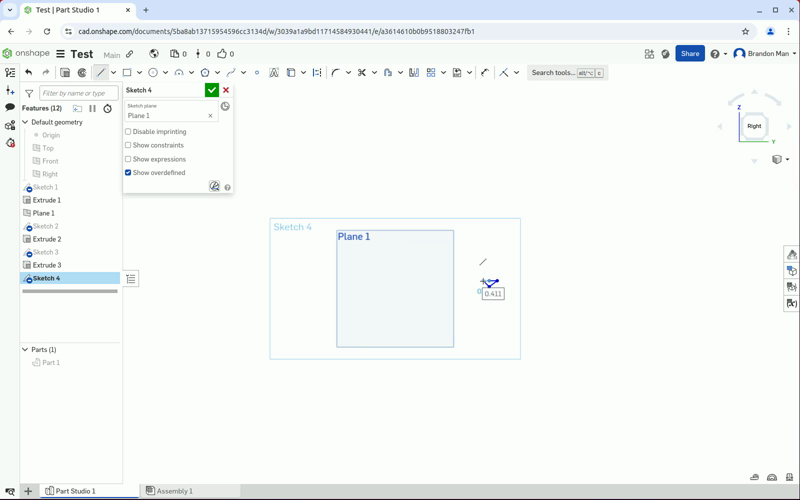
scroll(6)
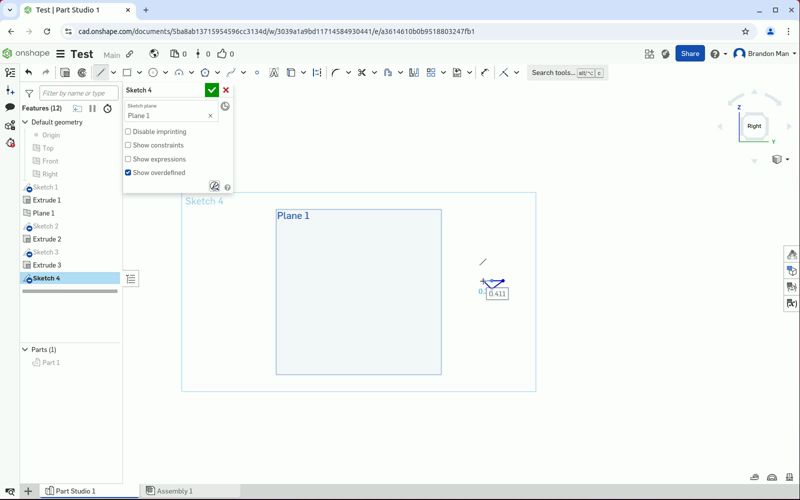
scroll(6)
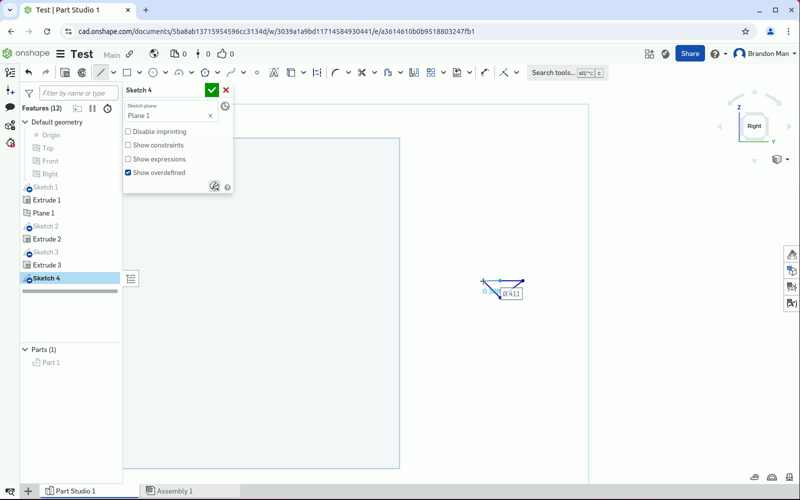
key_up(shift)
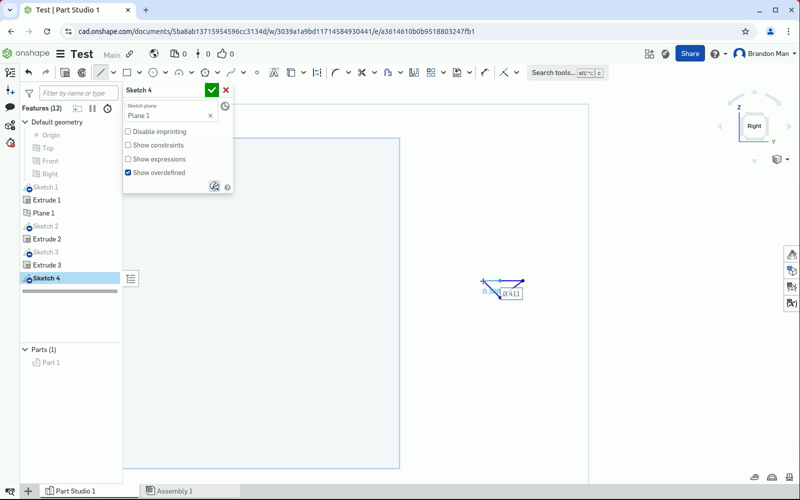
click(483, 280)
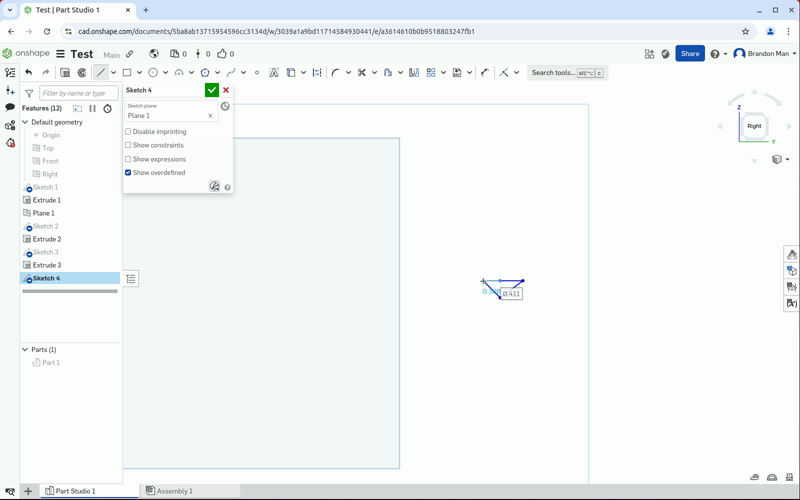
scroll(-6)
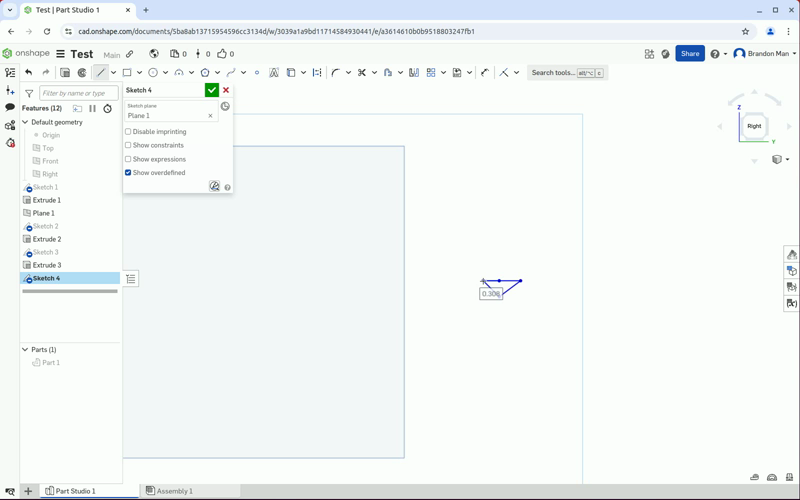
scroll(-6)
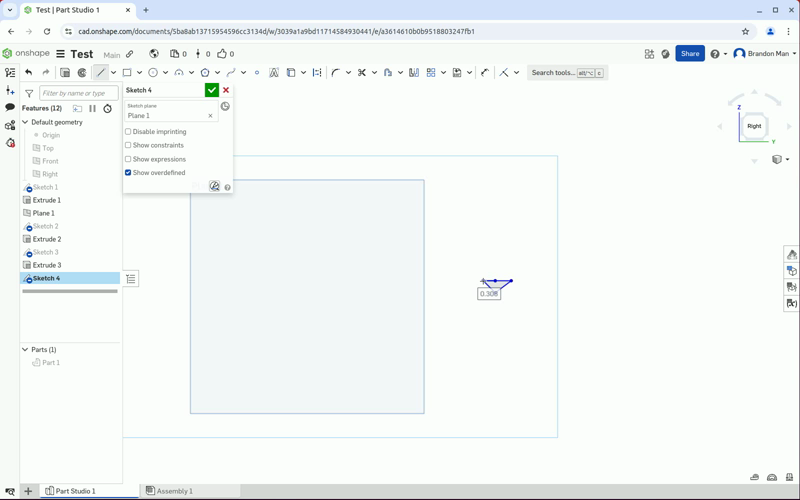
scroll(-6)
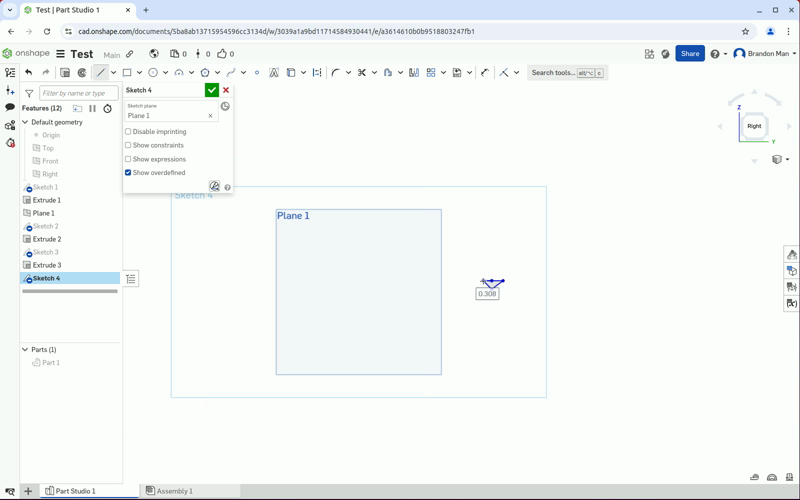
scroll(-6)
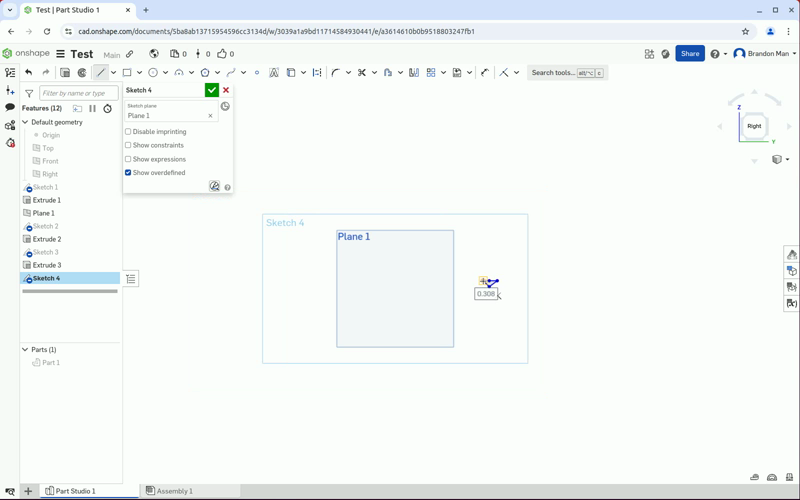
scroll(-6)
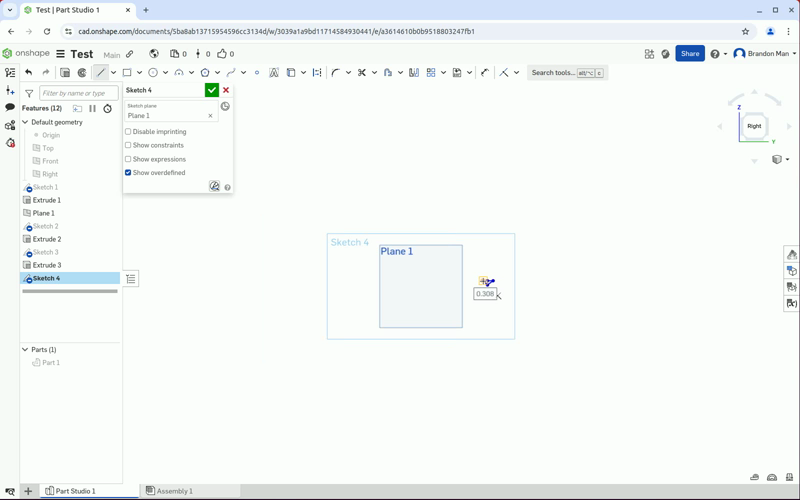
scroll(-6)
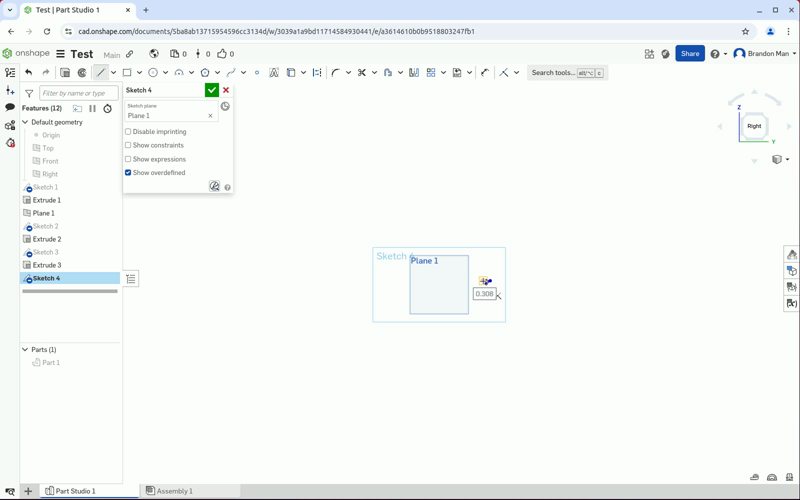
scroll(-6)
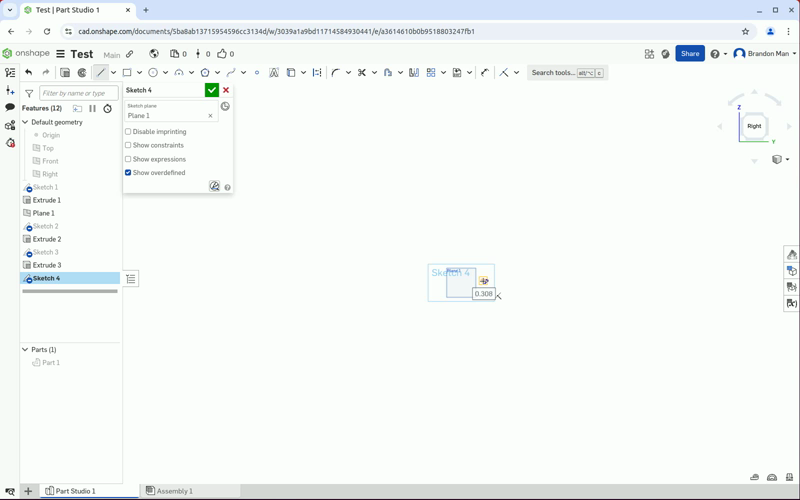
key(esc)
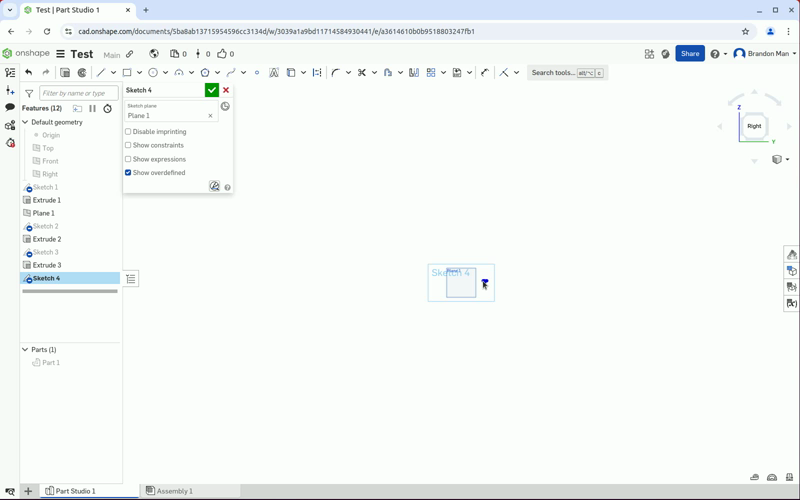
mouse_move(485, 280)
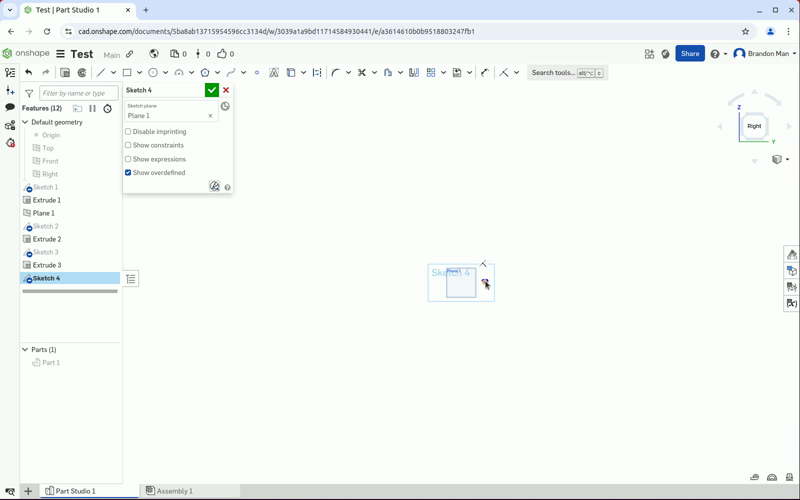
scroll(6)
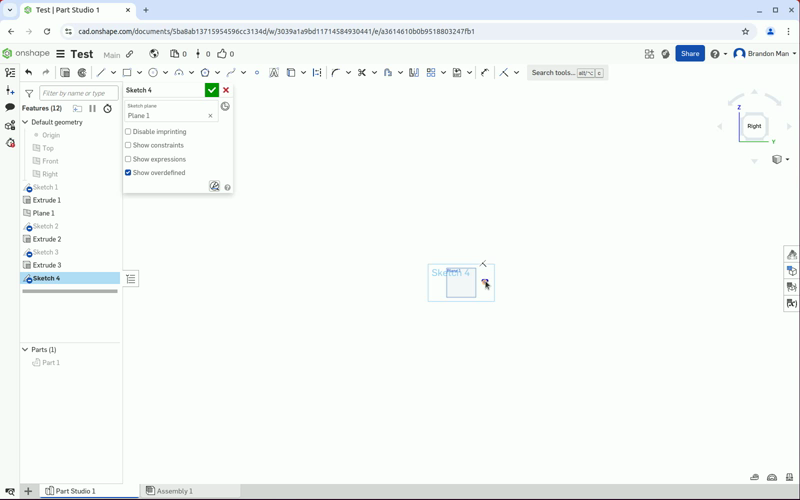
scroll(6)
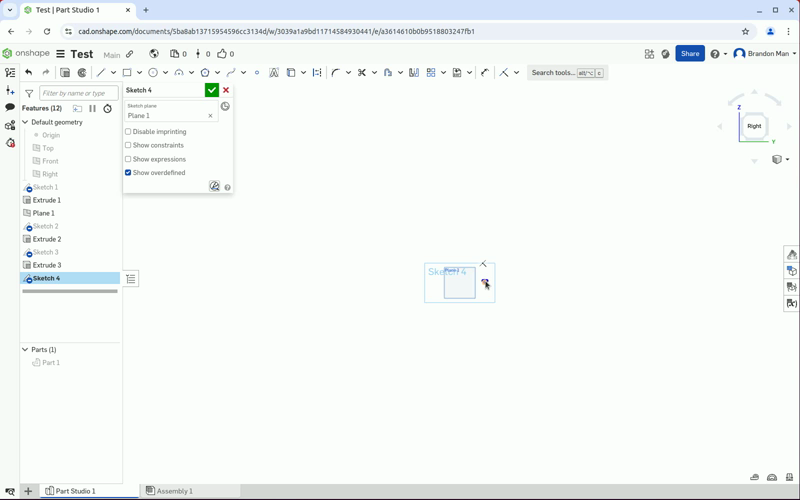
scroll(6)
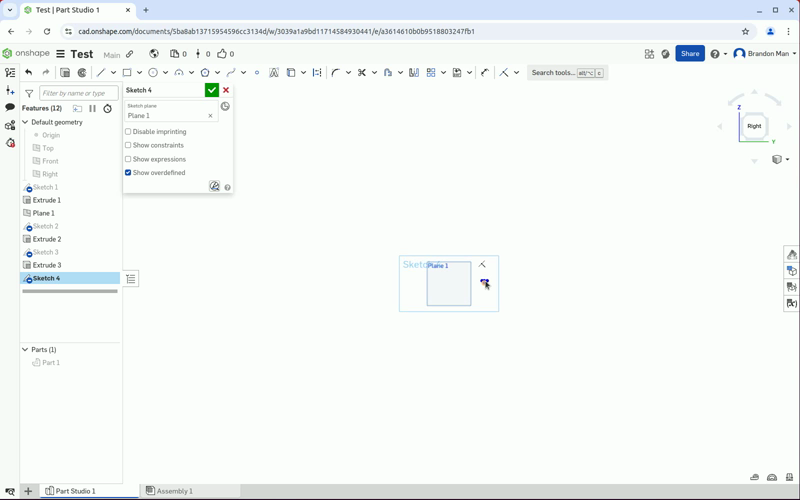
scroll(6)
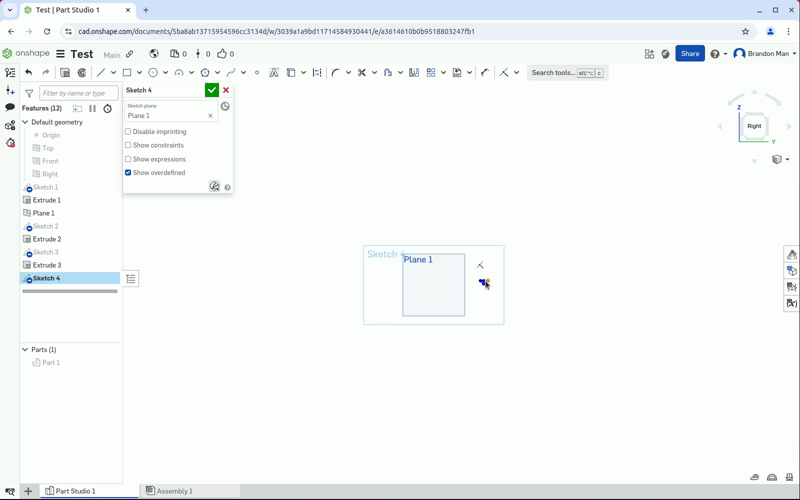
scroll(6)
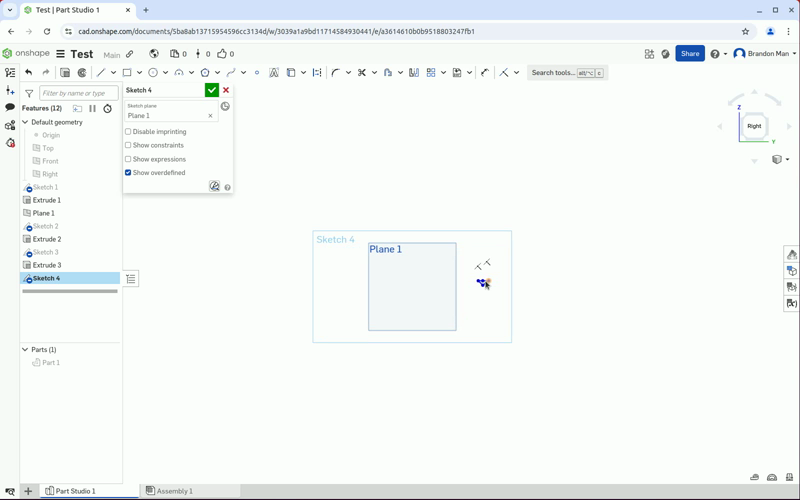
scroll(6)
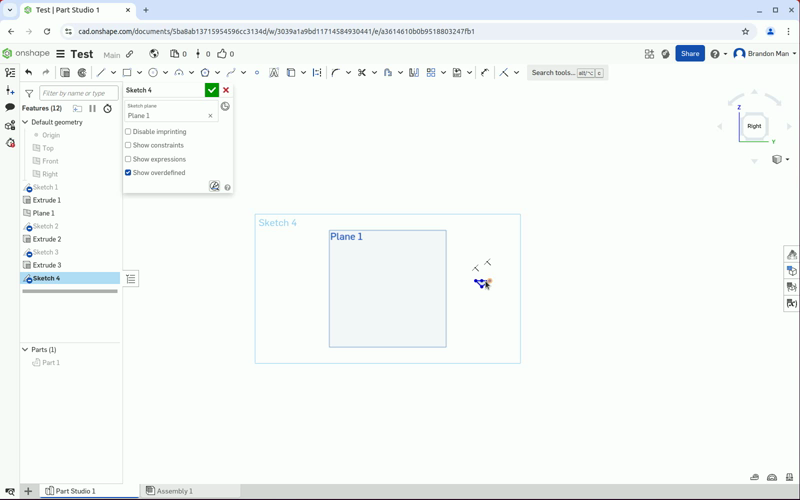
scroll(6)
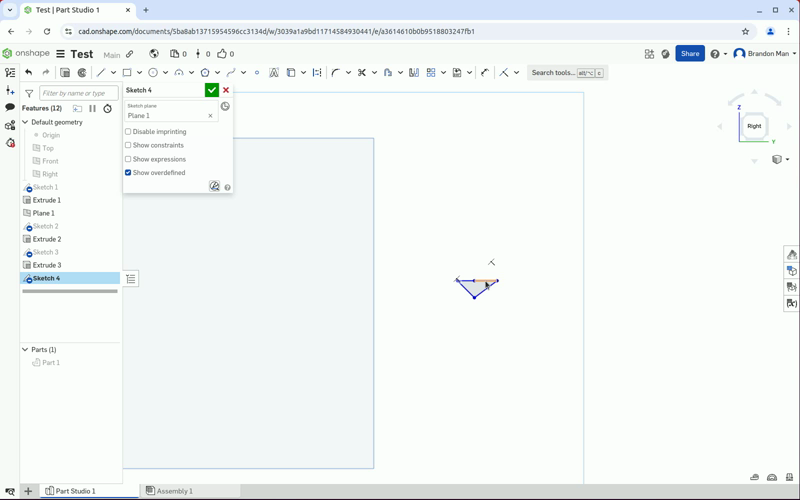
click(485, 280)
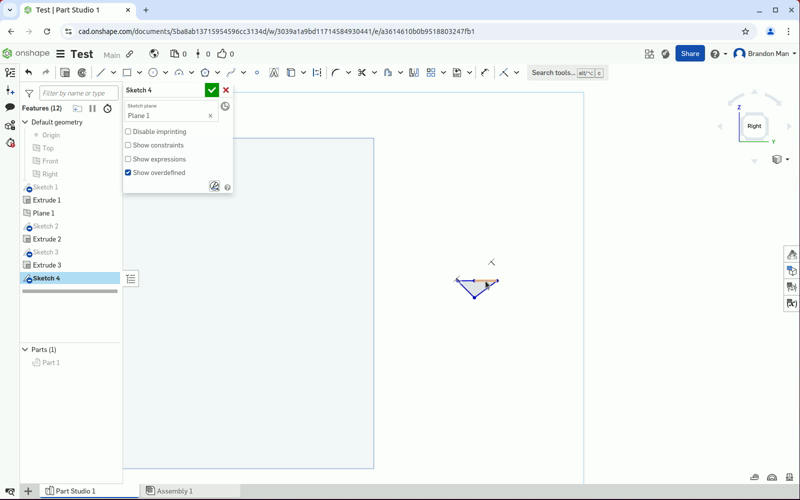
scroll(-6)
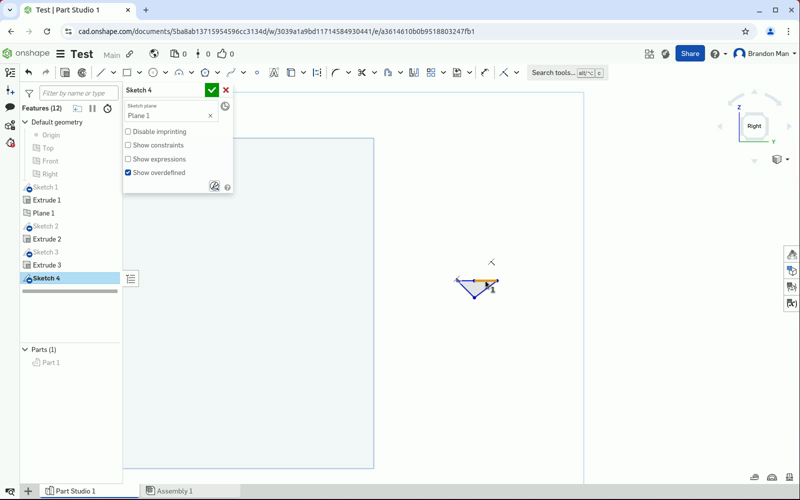
scroll(-6)
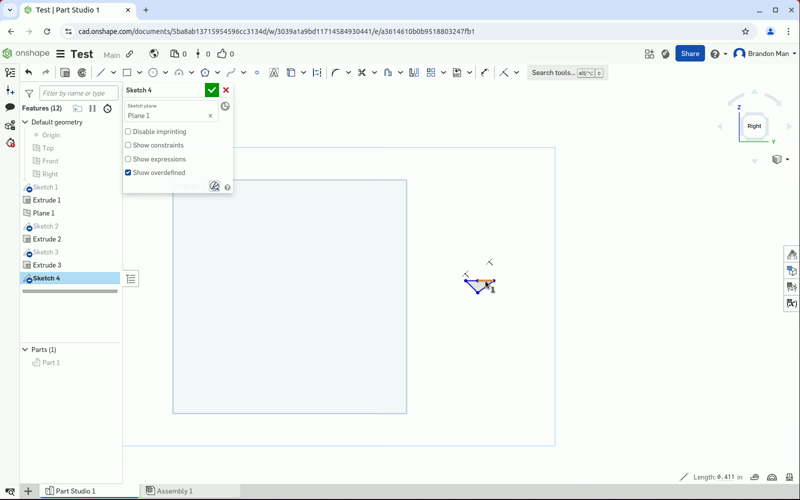
scroll(-6)
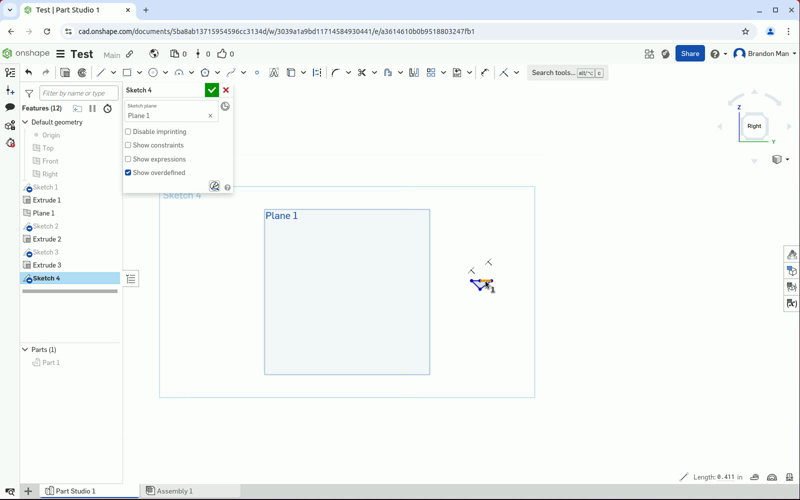
scroll(-6)
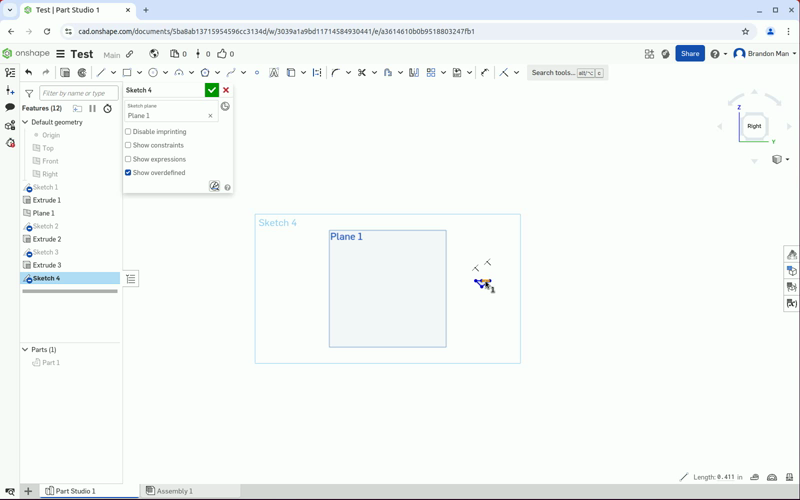
scroll(-6)
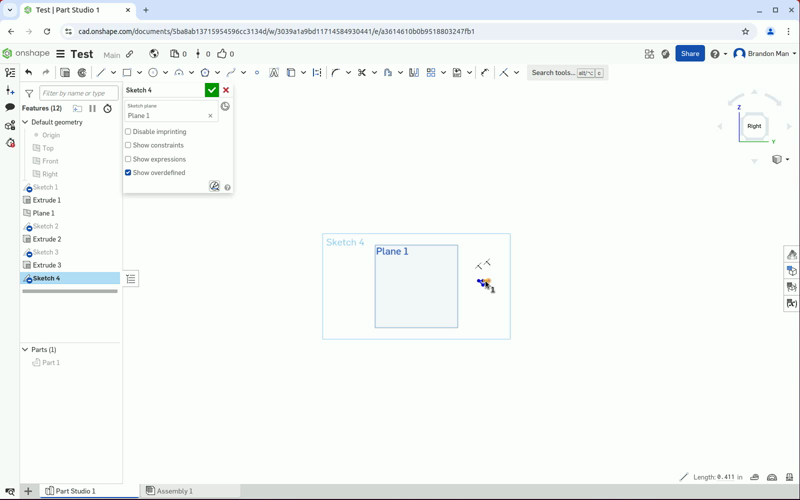
scroll(-6)
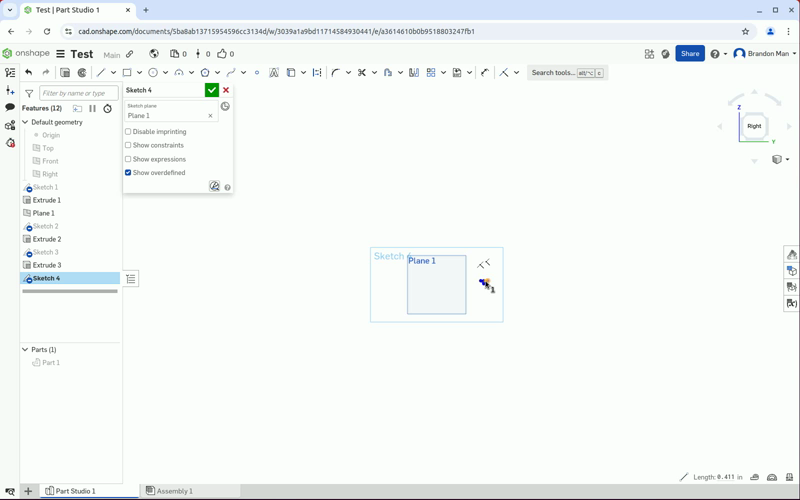
scroll(-6)
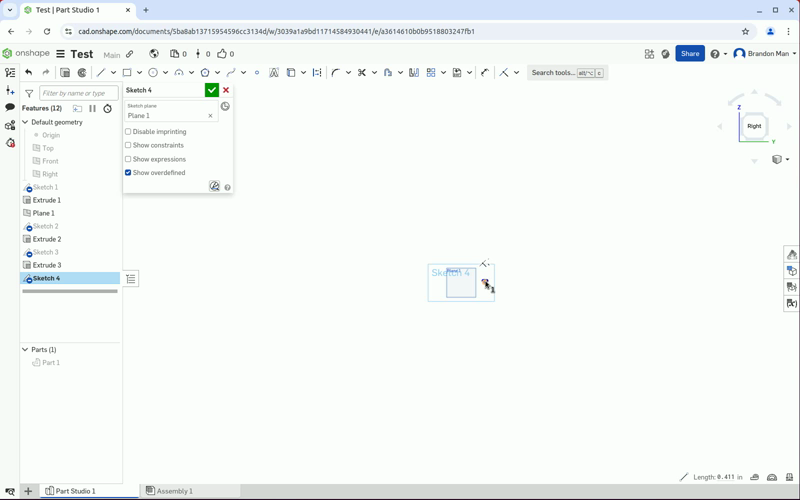
mouse_move(73, 352)
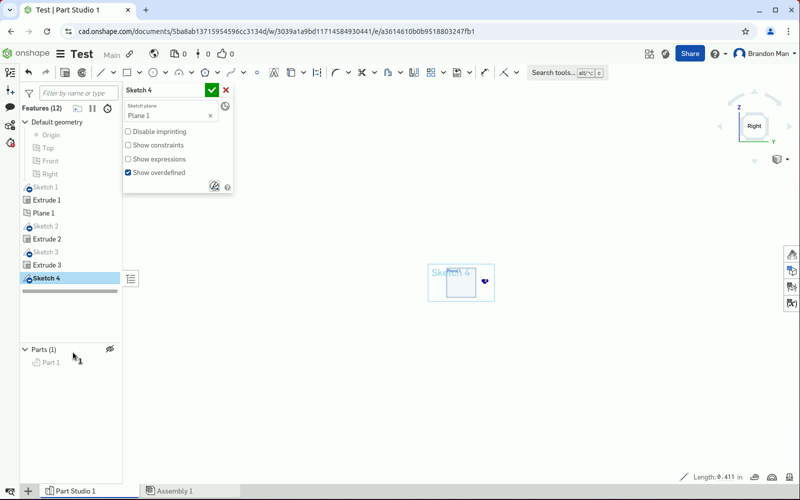
key(shift+y)
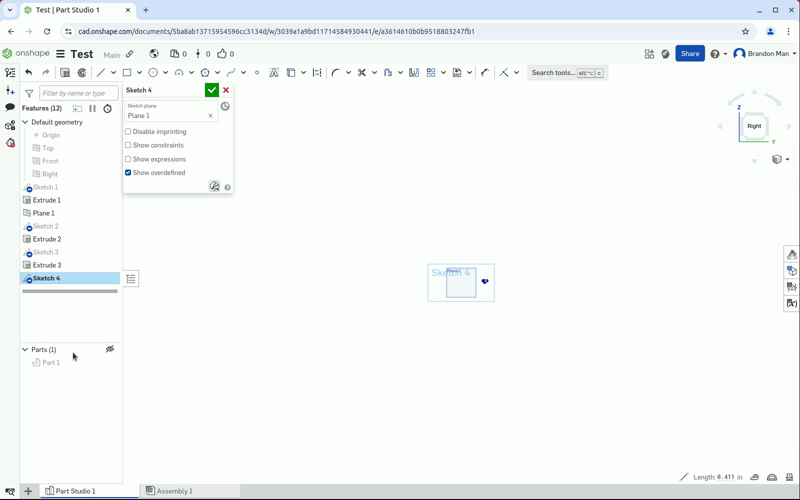
key(shift+e)
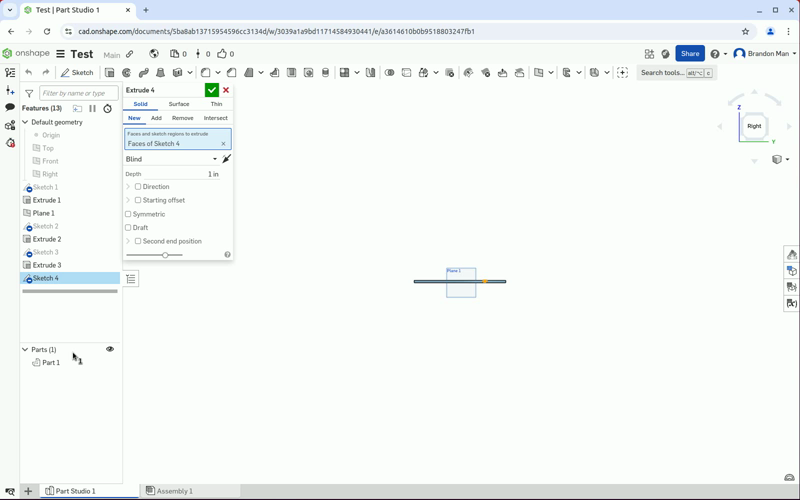
mouse_move(143, 106)
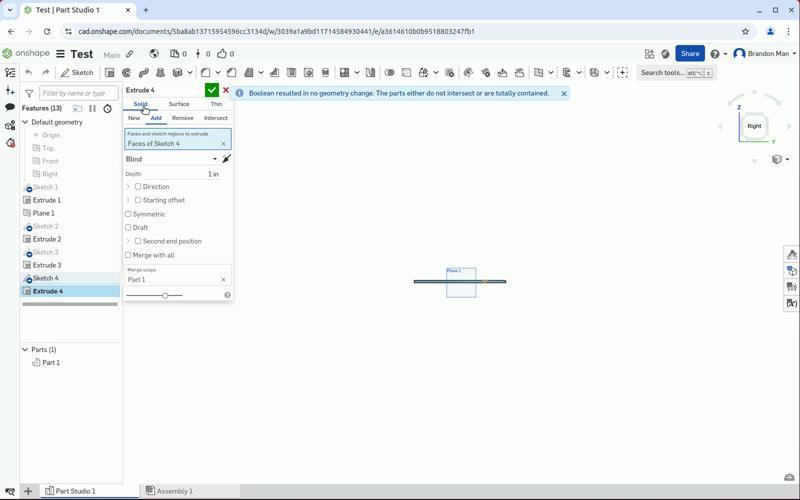
click(143, 106)
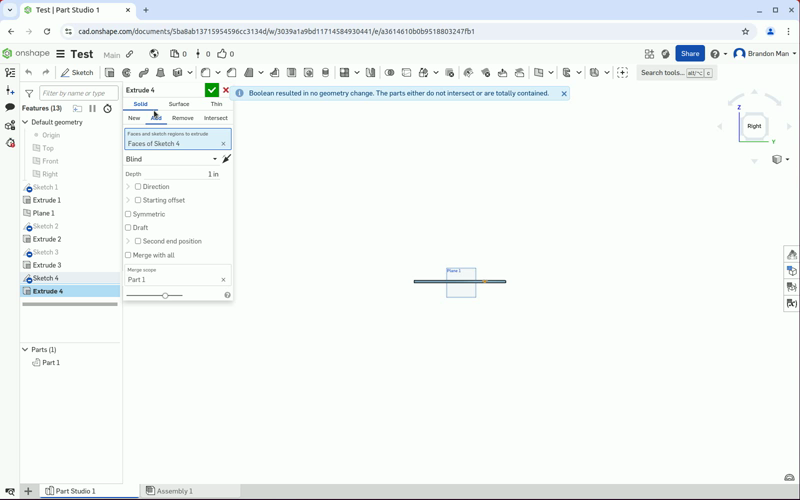
mouse_move(186, 120)
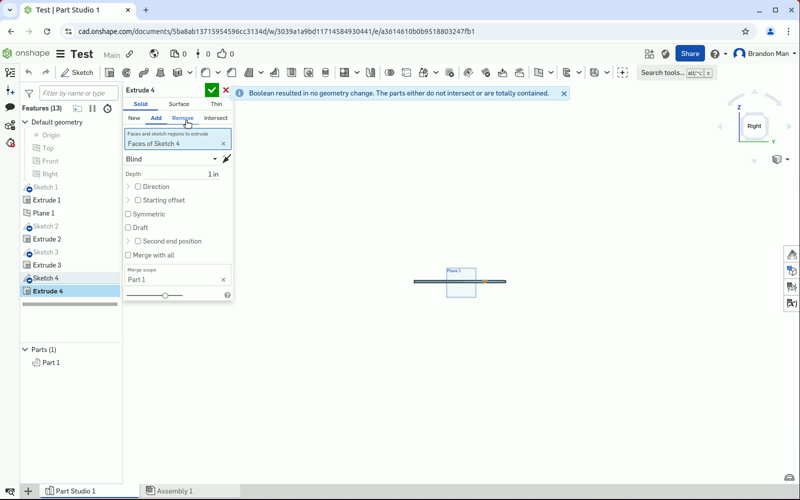
click(186, 120)
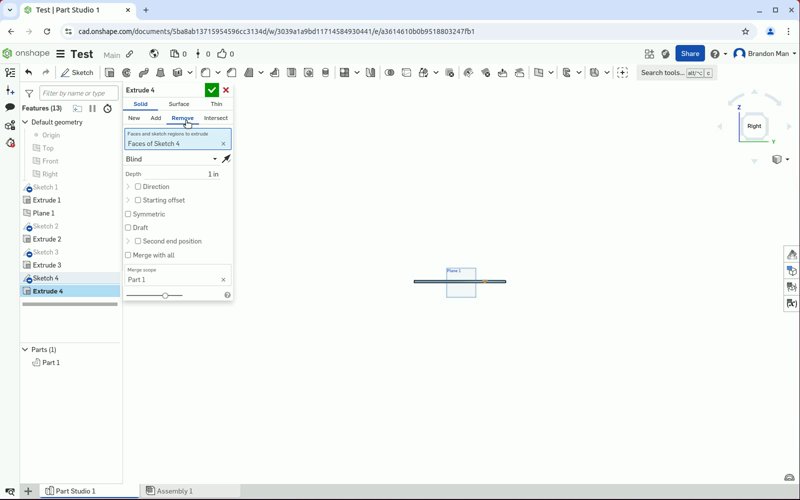
key(tab, 4)
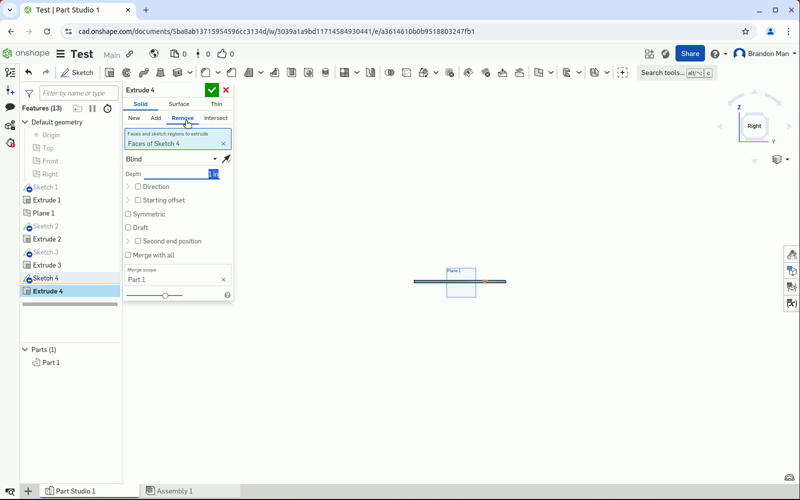
text(30.811)
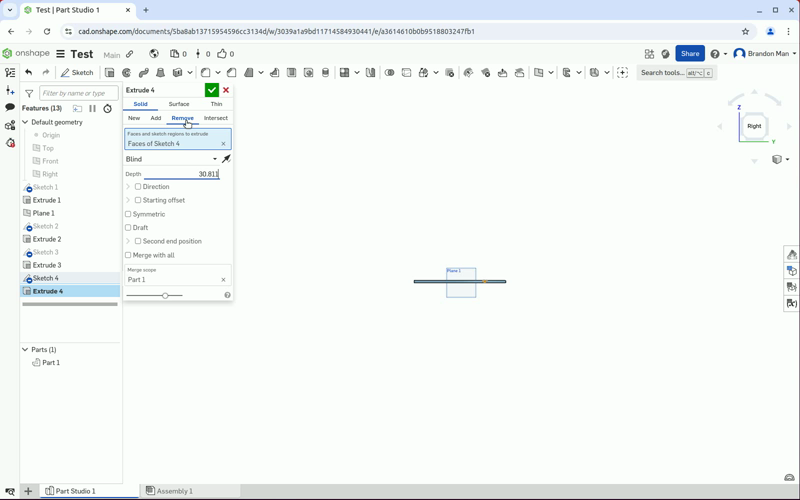
key(tab, 6)
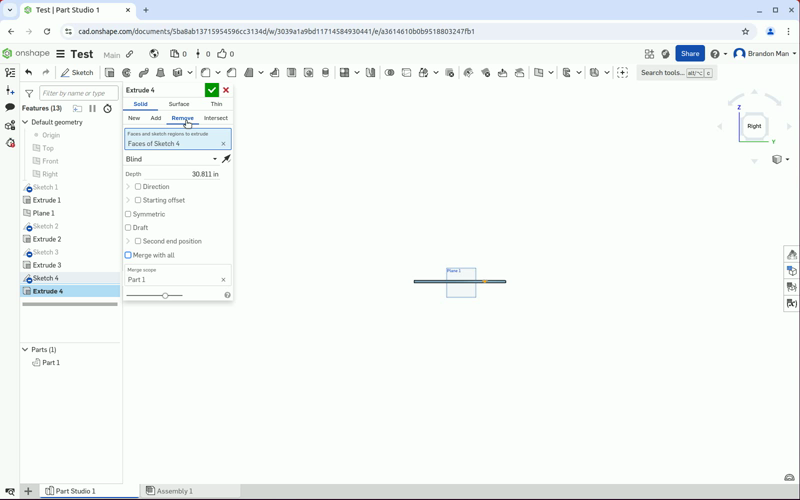
key(space)
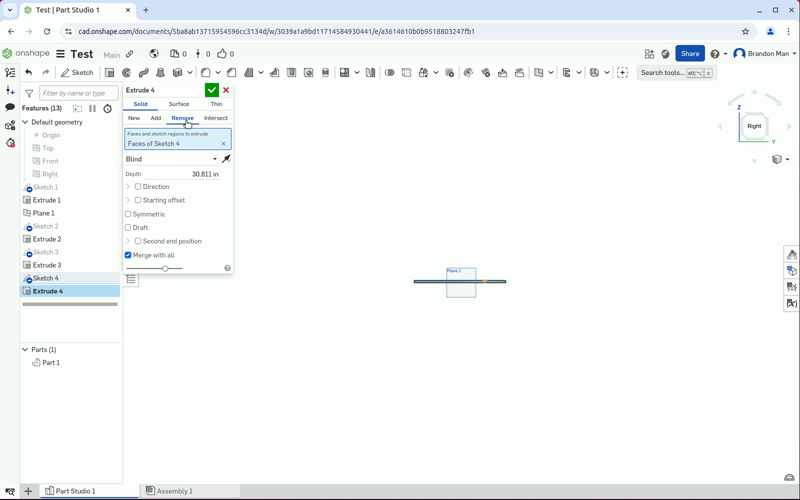
key(enter)
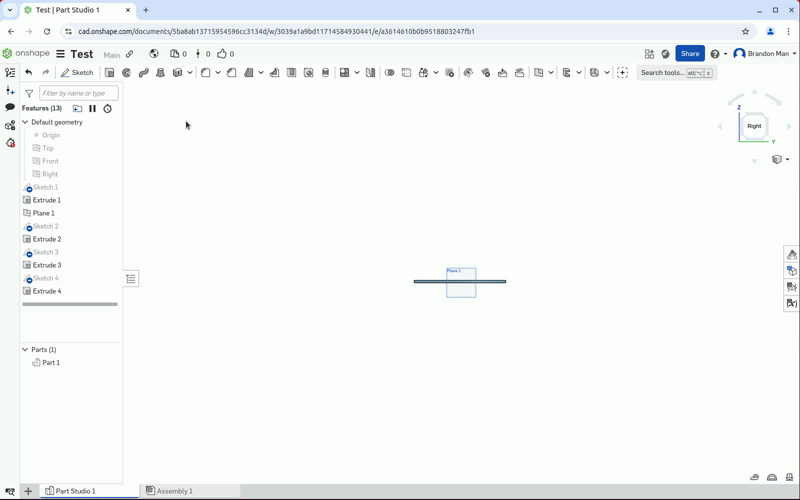
key(shift+h)
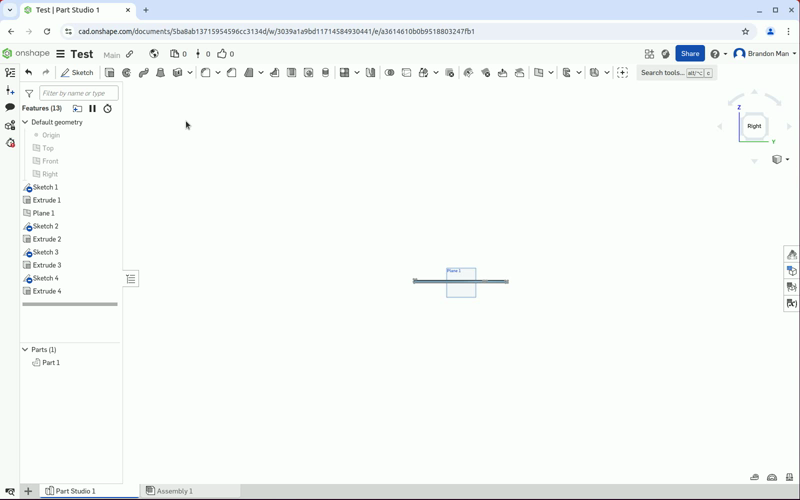
key(shift+h)
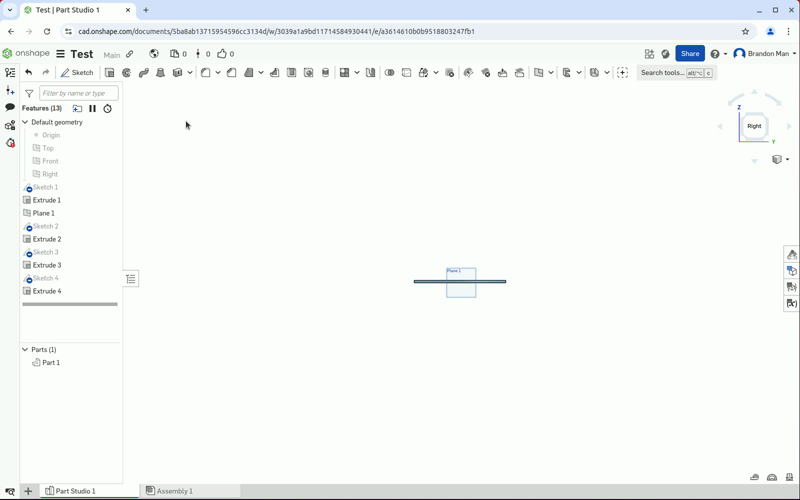
mouse_move(73, 189)
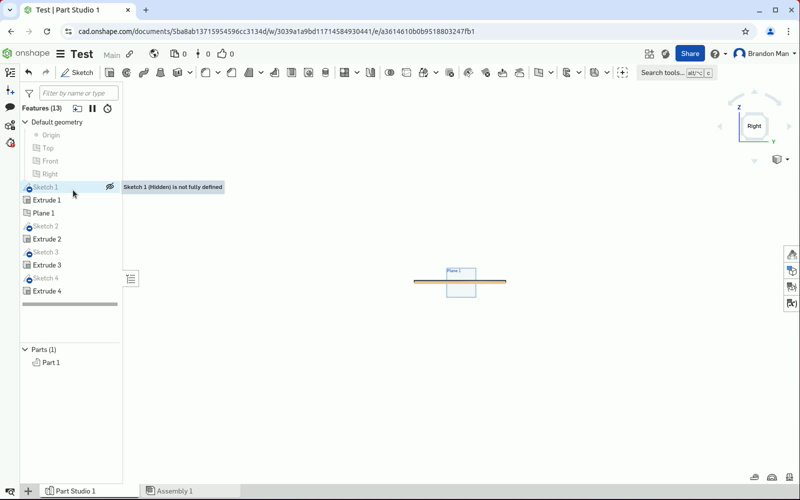
click(73, 189)
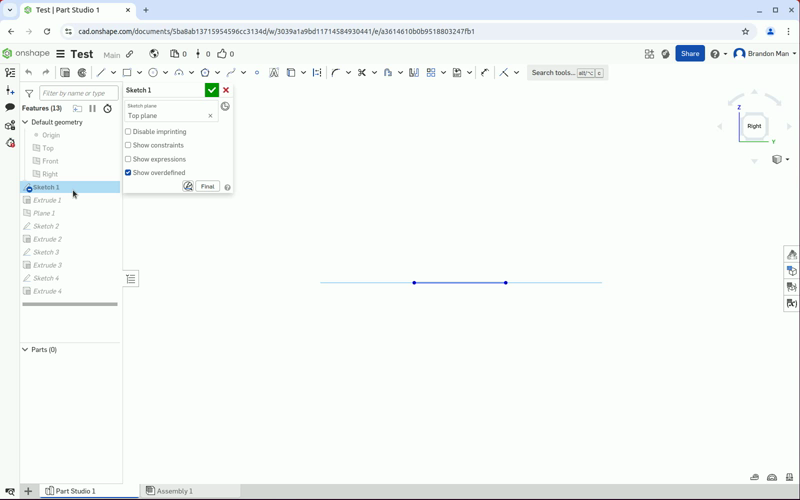
mouse_move(229, 92)
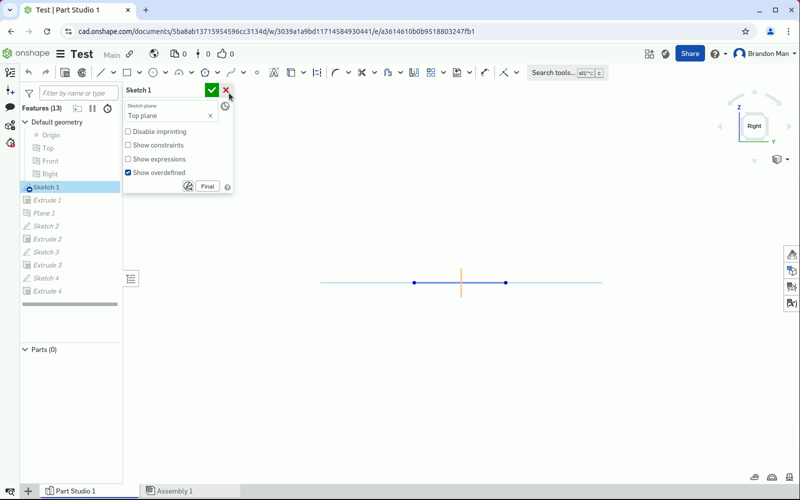
click(229, 92)
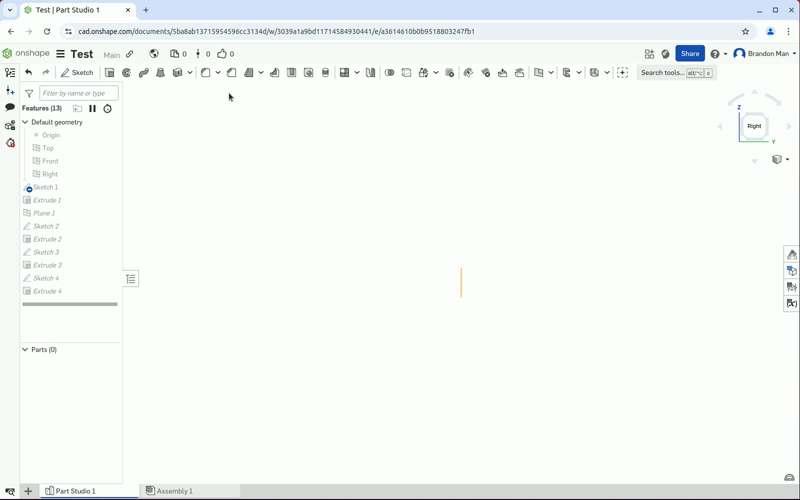
key(shift+s)
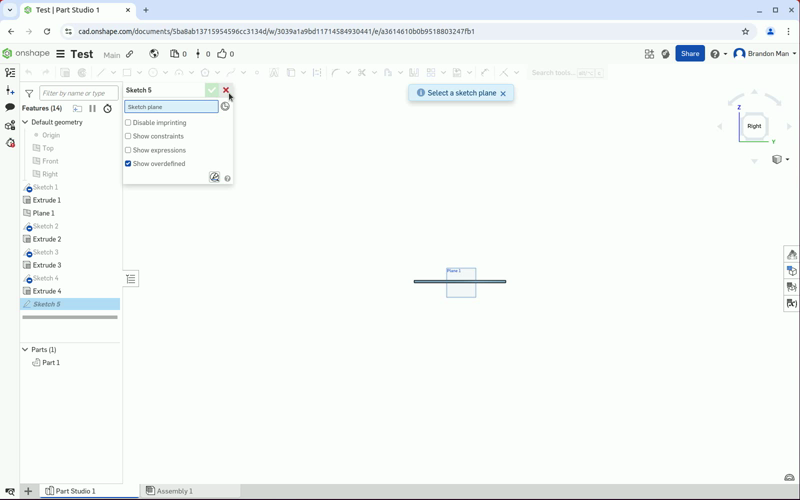
mouse_move(73, 215)
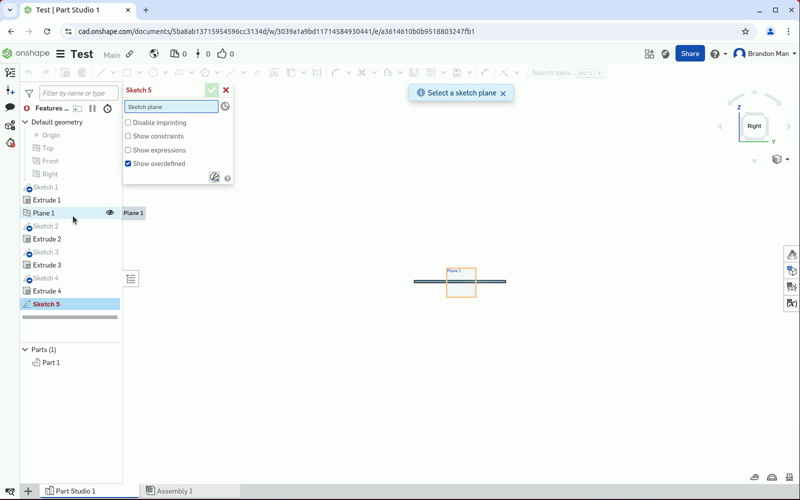
click(73, 215)
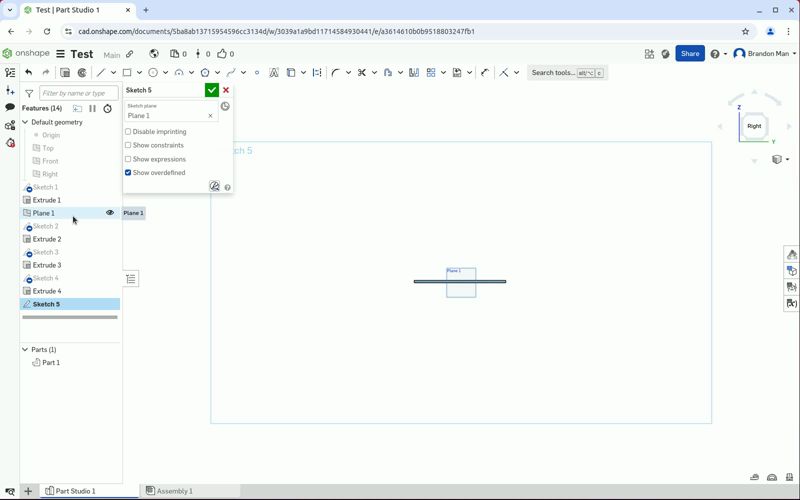
mouse_move(73, 352)
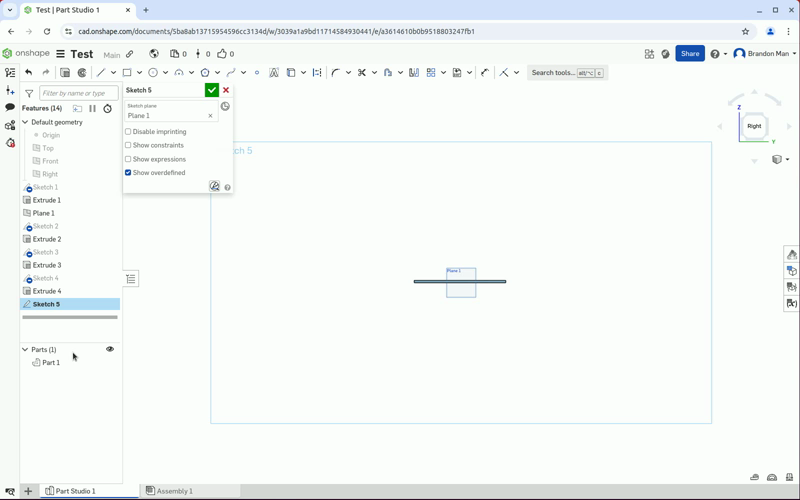
key(y)
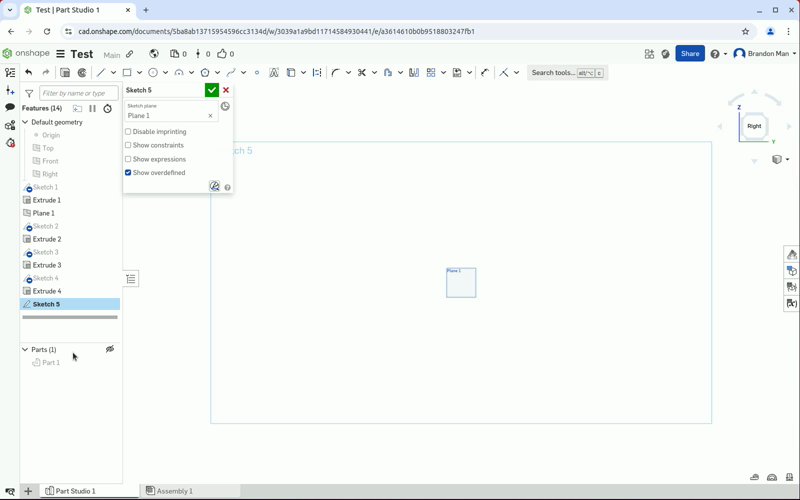
key(l)
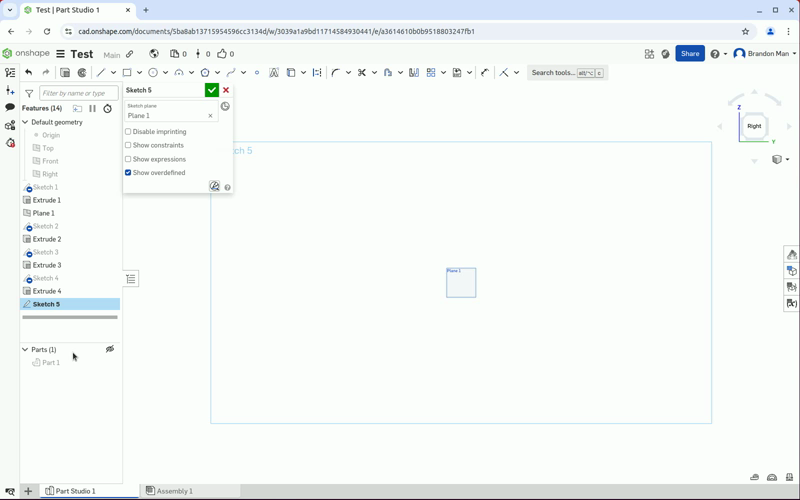
key_down(shift)
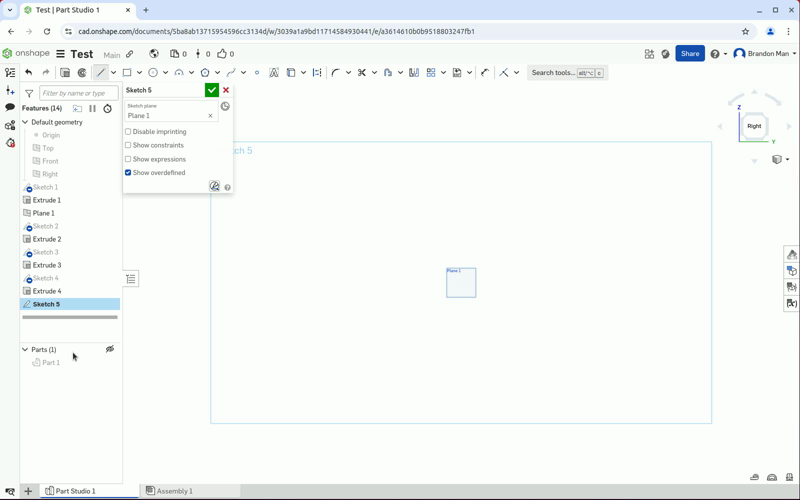
mouse_move(458, 280)
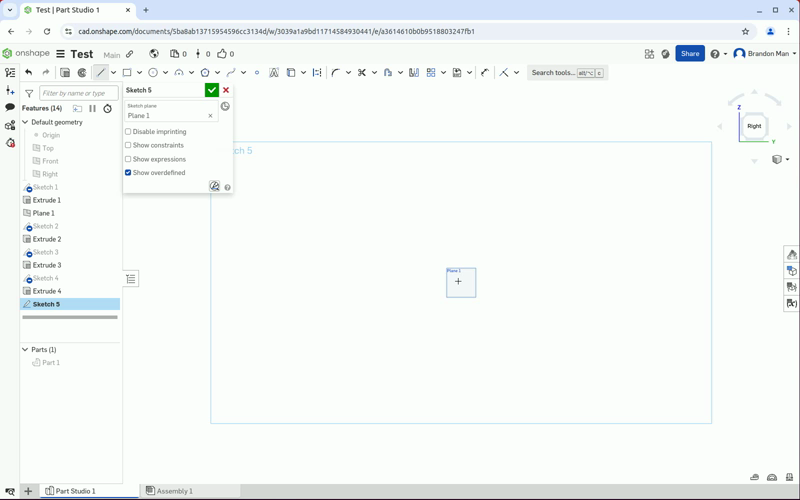
click(458, 280)
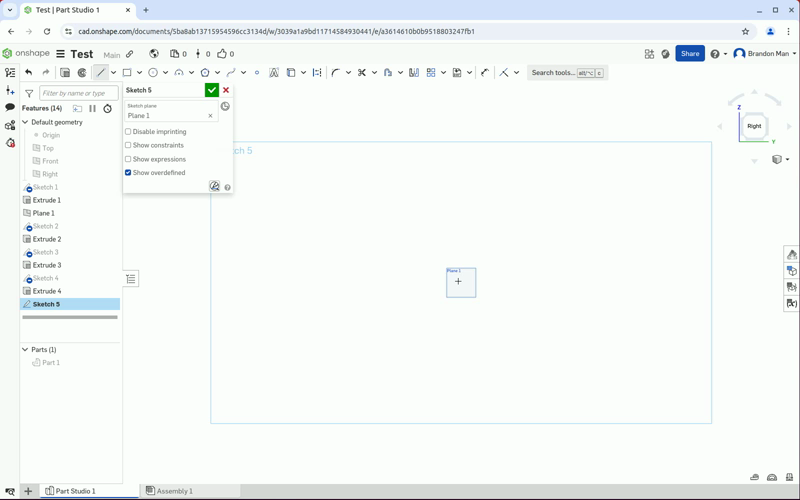
key_up(shift)
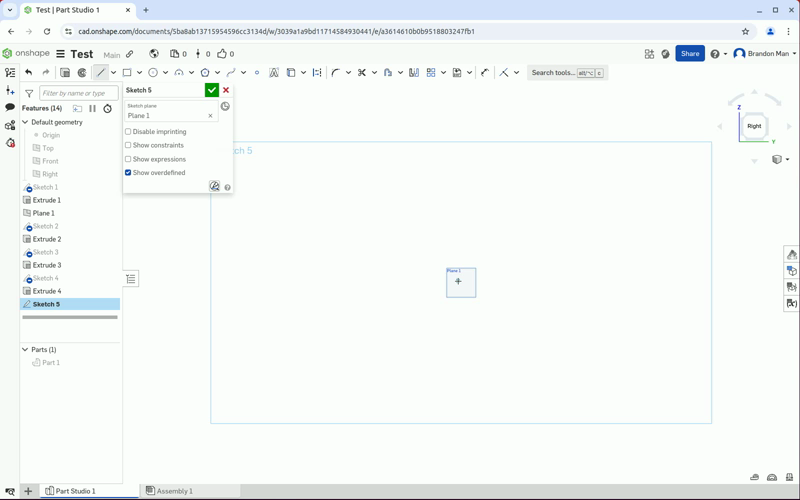
key_down(shift)
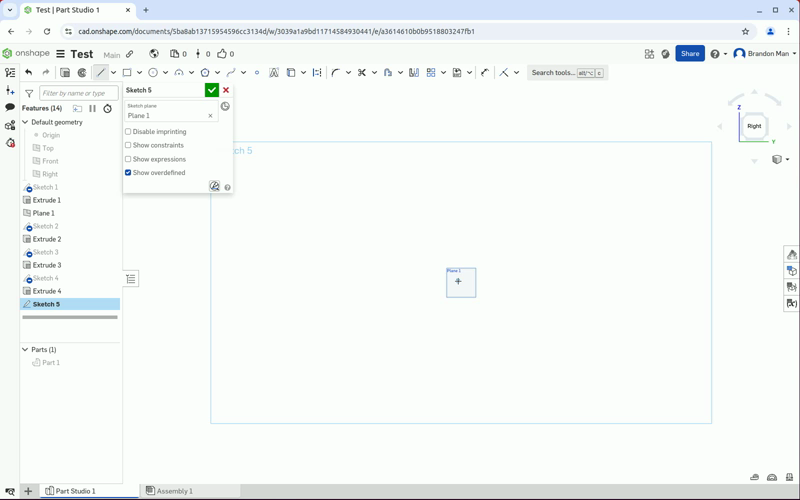
mouse_move(488, 280)
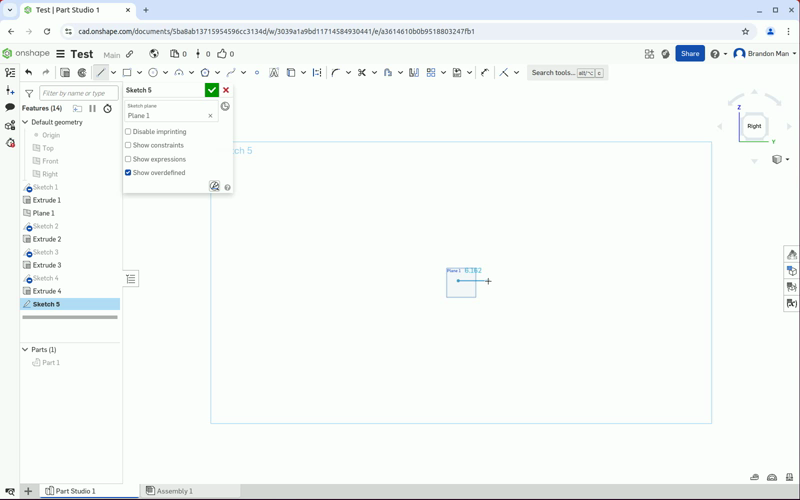
mouse_move(460, 282)
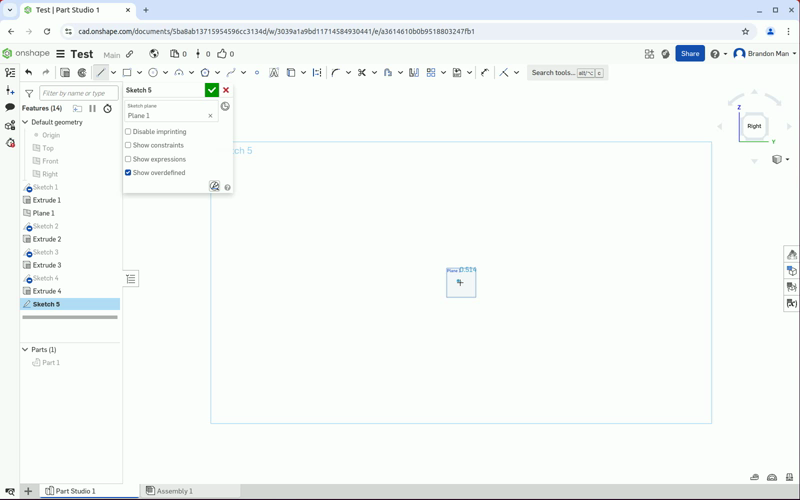
scroll(6)
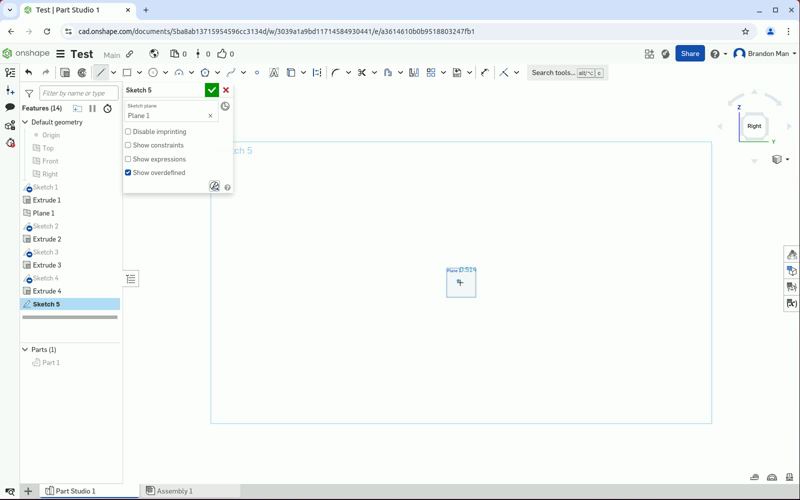
scroll(6)
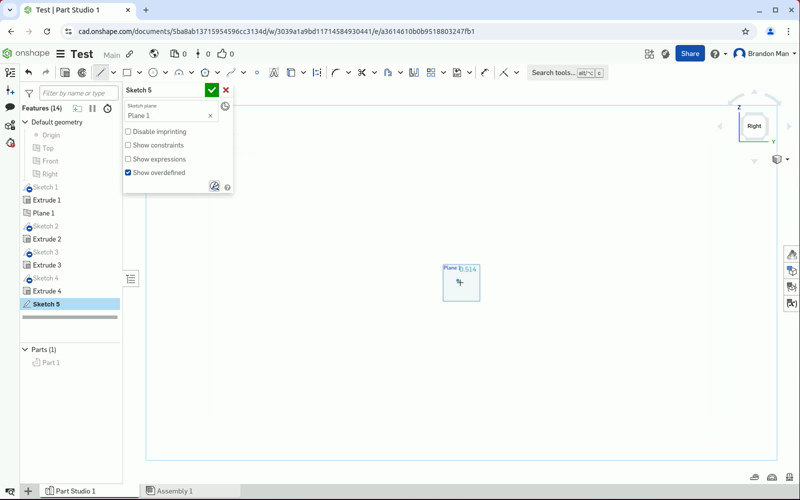
scroll(6)
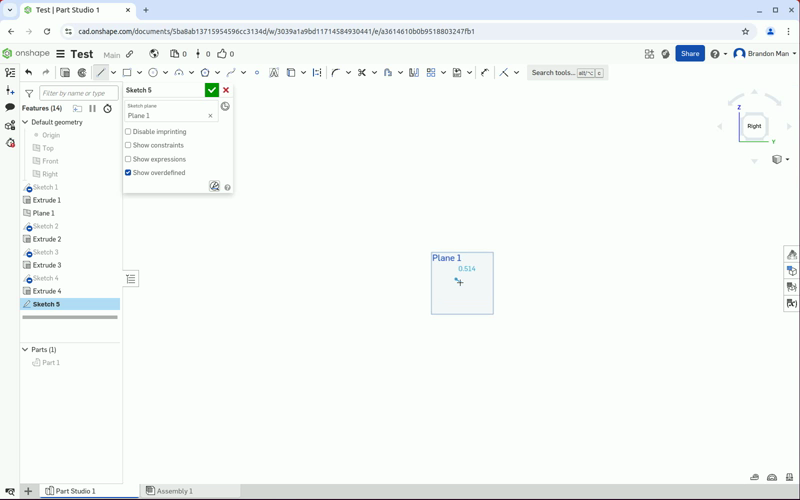
scroll(6)
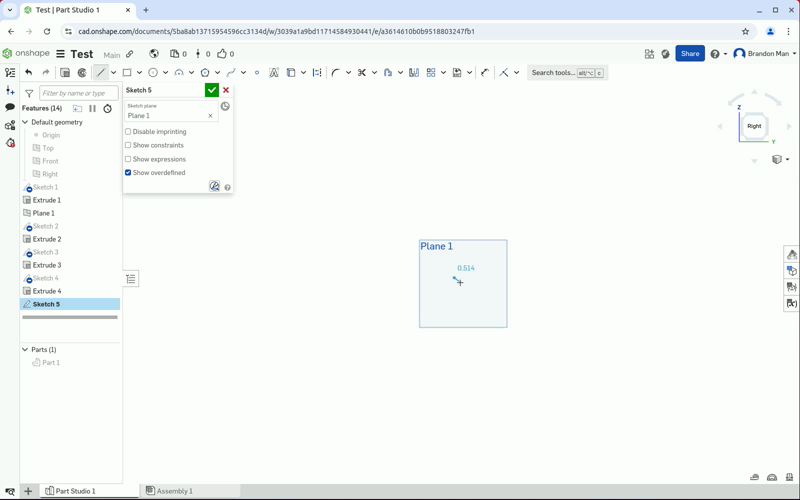
scroll(6)
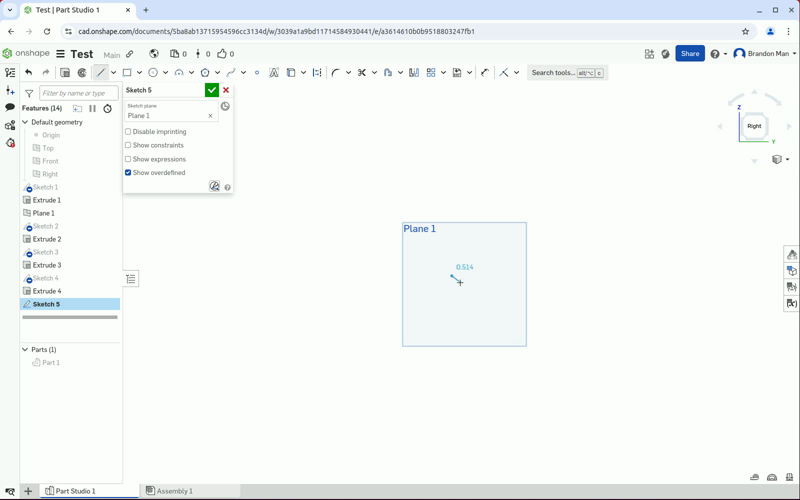
scroll(6)
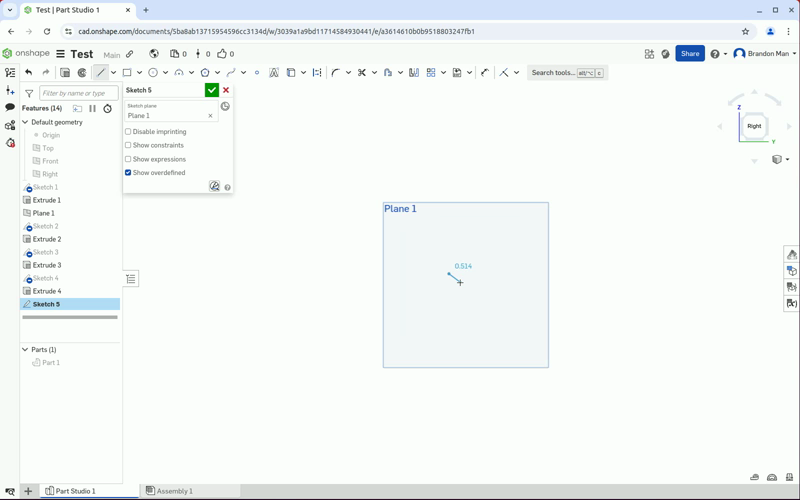
scroll(6)
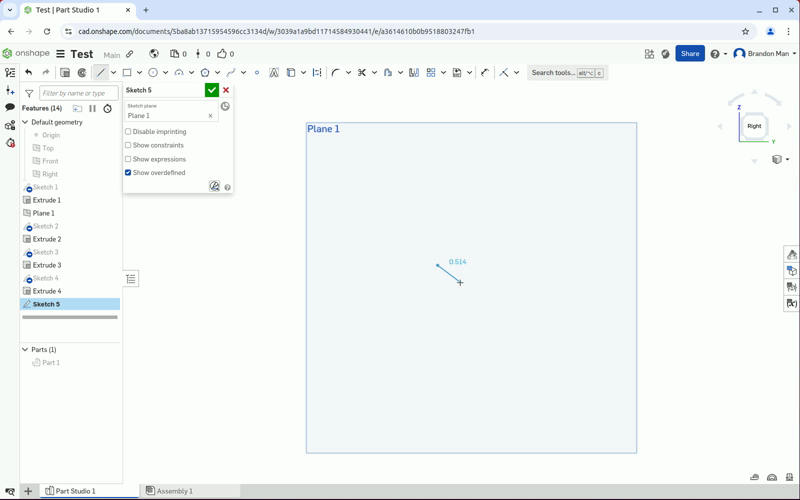
click(460, 282)
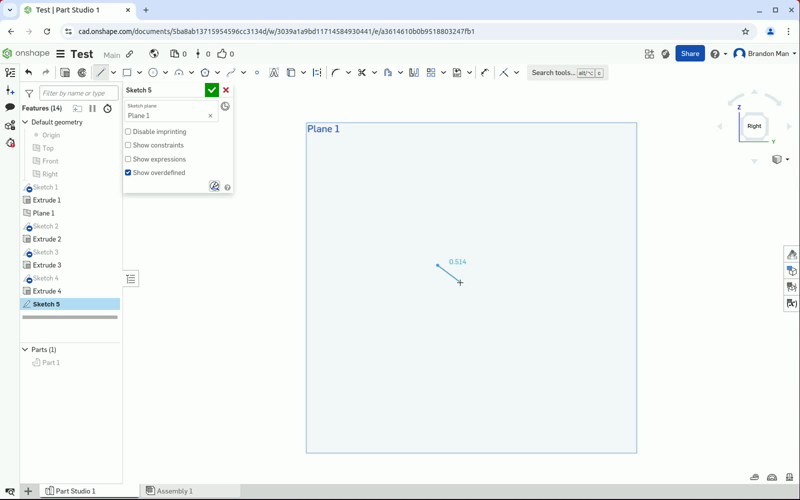
scroll(-6)
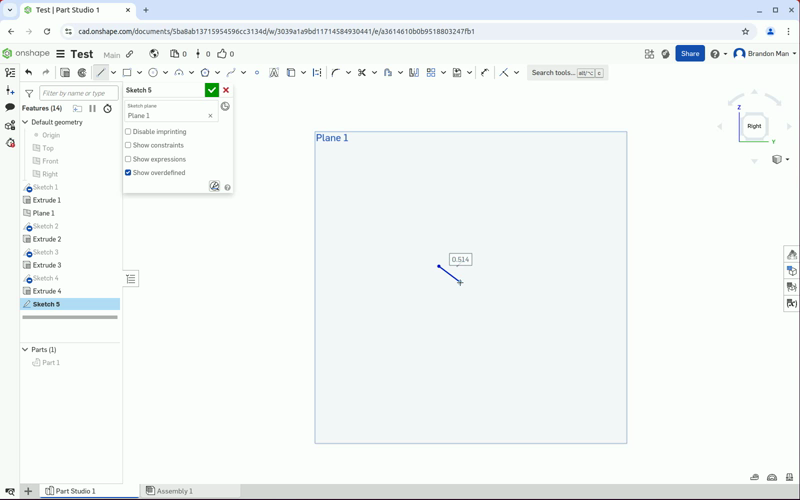
scroll(-6)
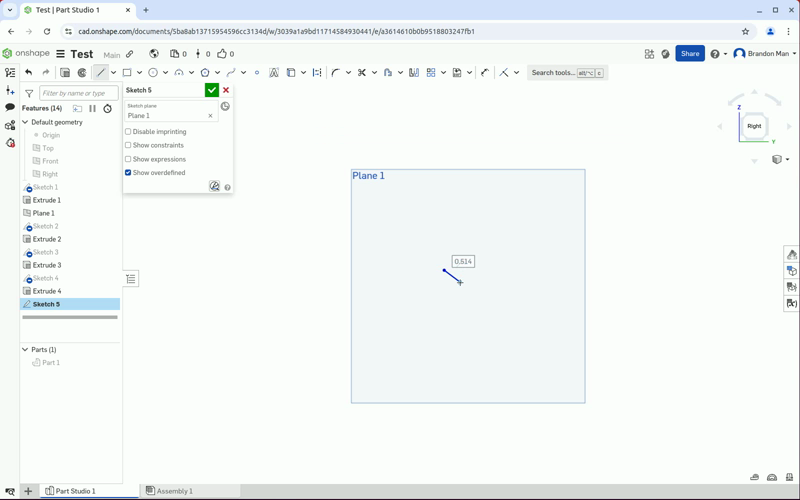
scroll(-6)
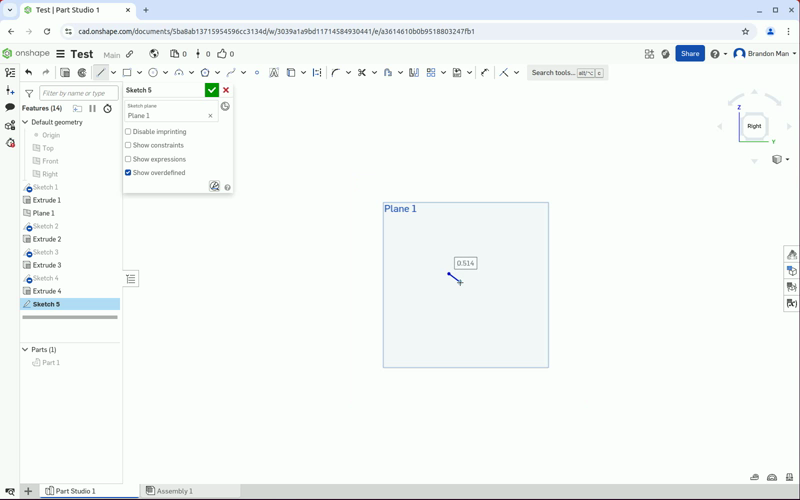
scroll(-6)
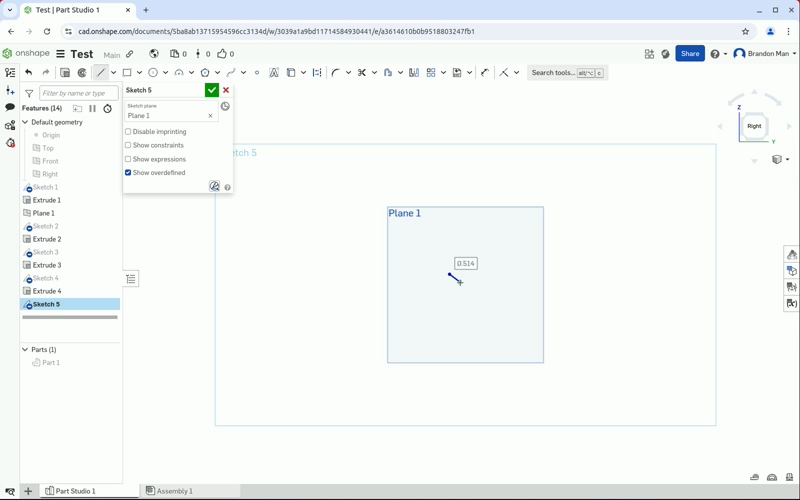
scroll(-6)
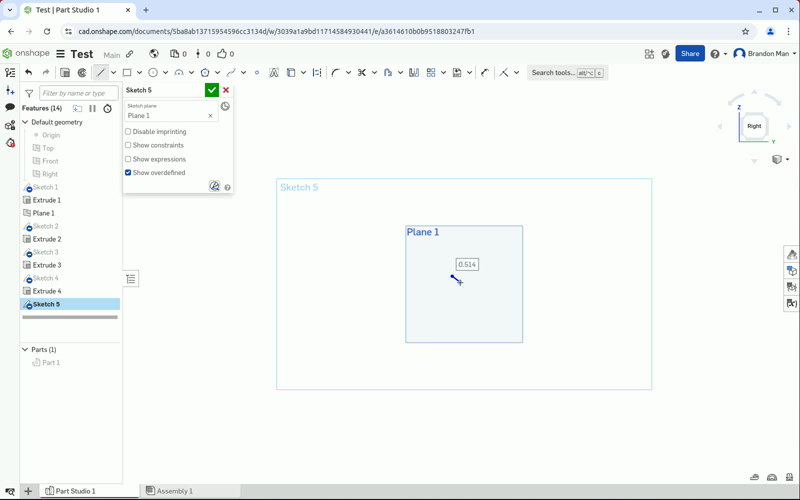
scroll(-6)
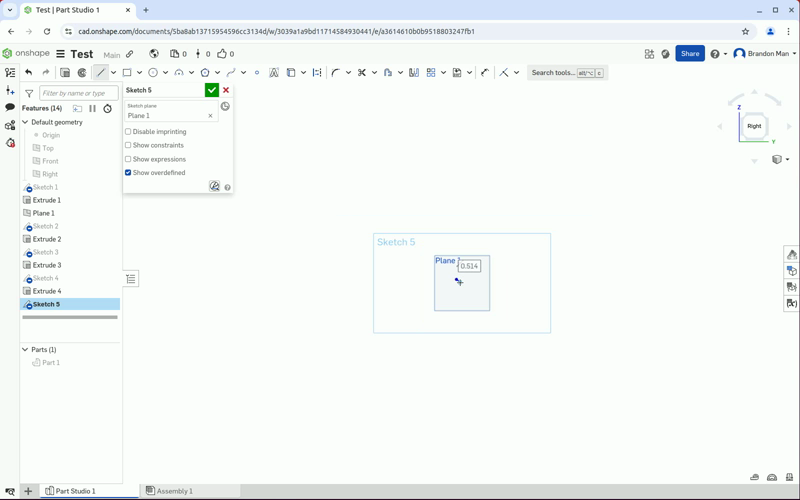
scroll(-6)
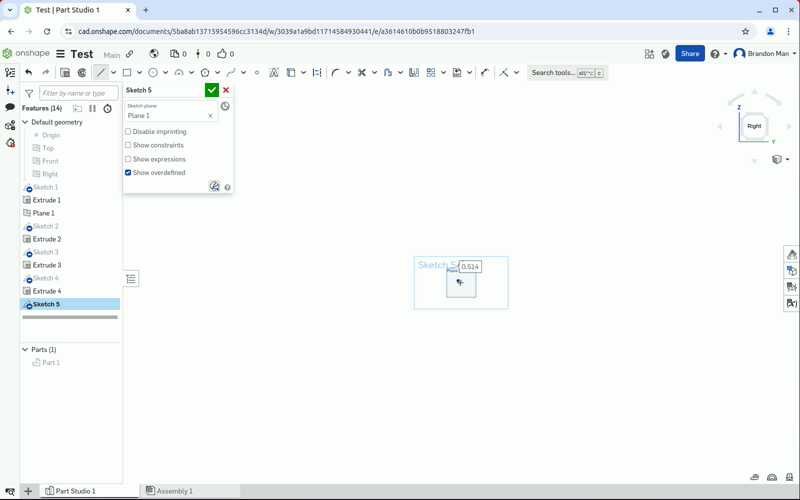
key_up(shift)
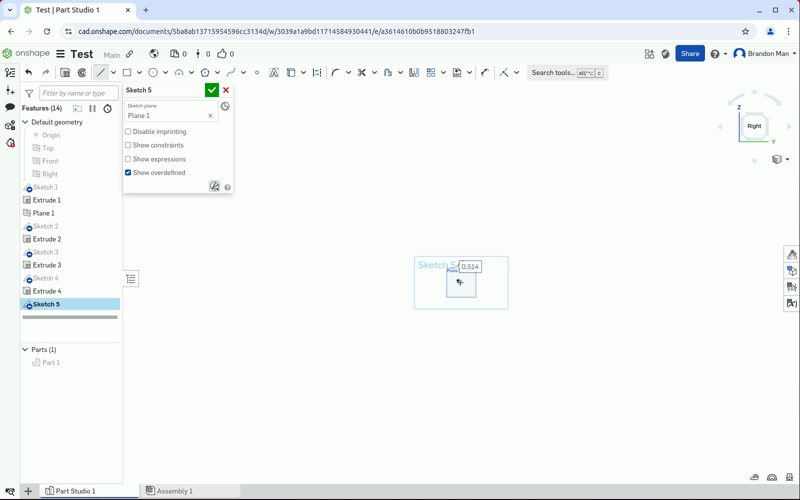
key_down(shift)
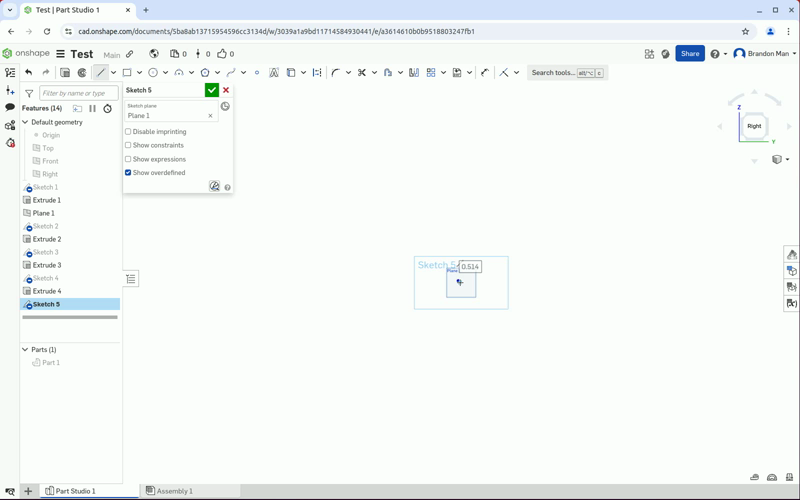
mouse_move(490, 282)
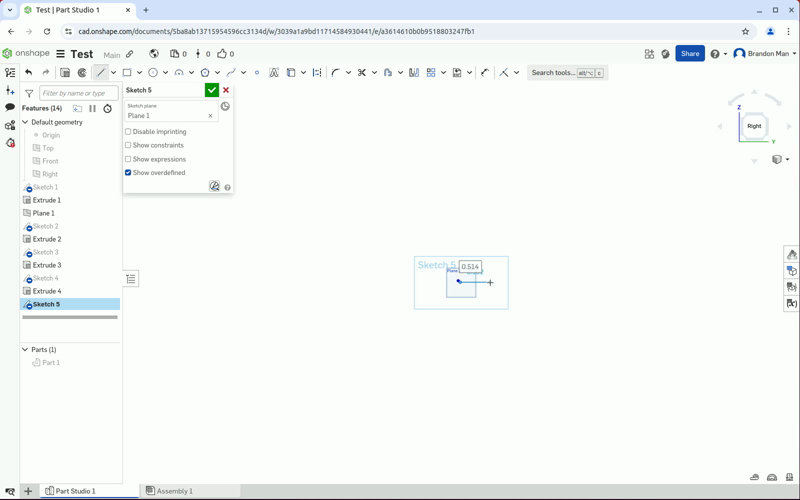
mouse_move(461, 280)
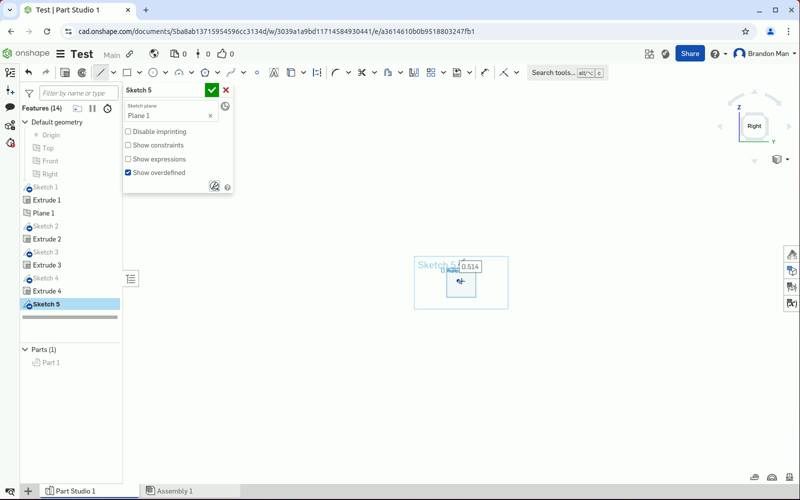
scroll(6)
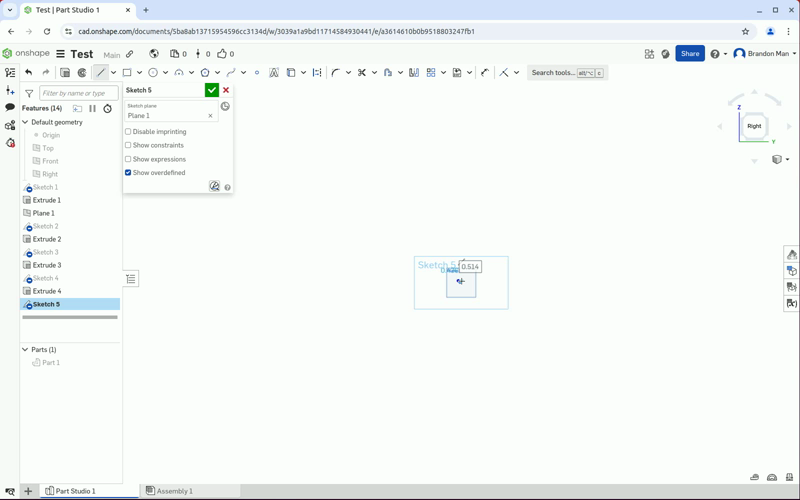
scroll(6)
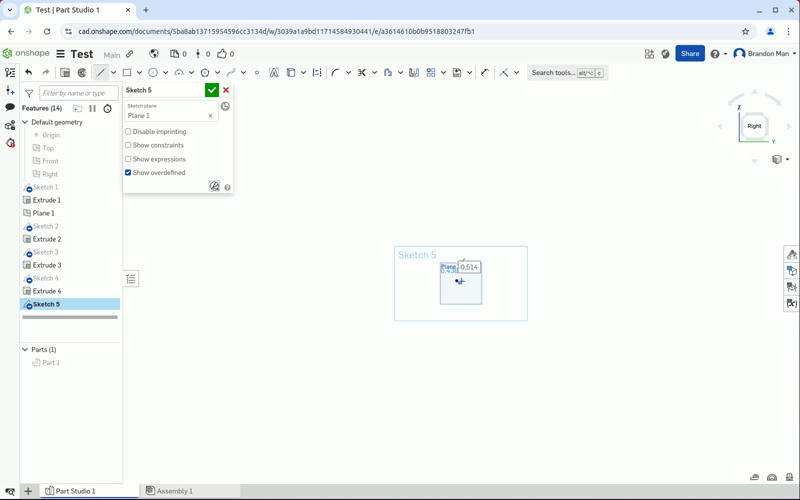
scroll(6)
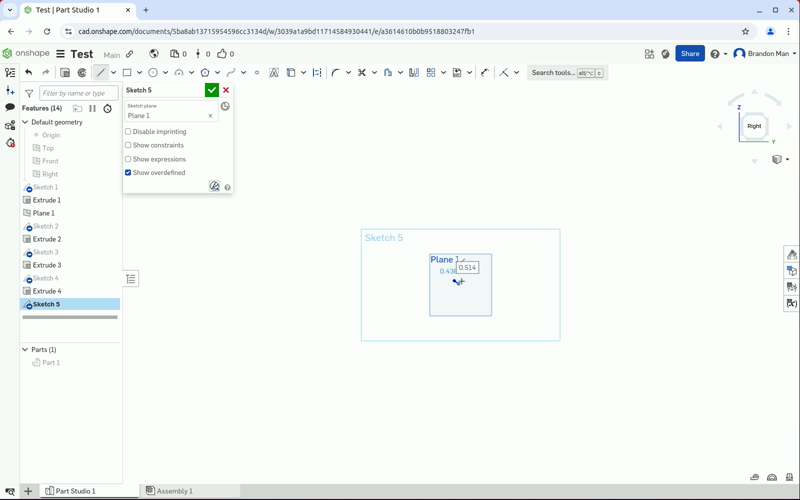
scroll(6)
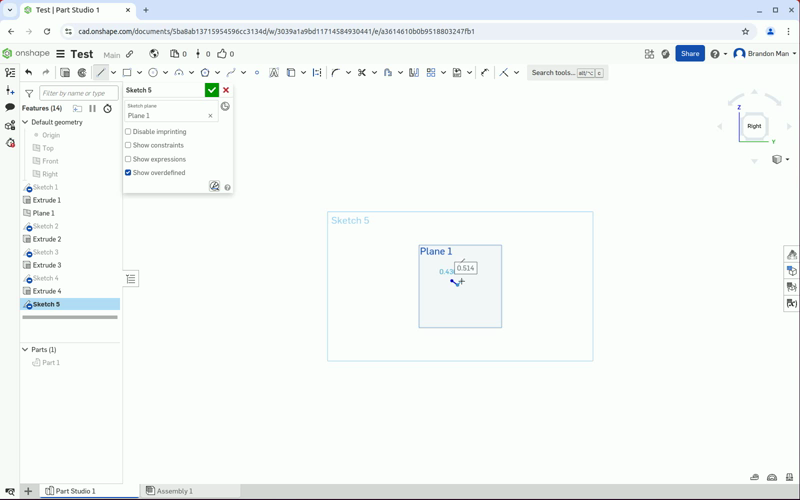
scroll(6)
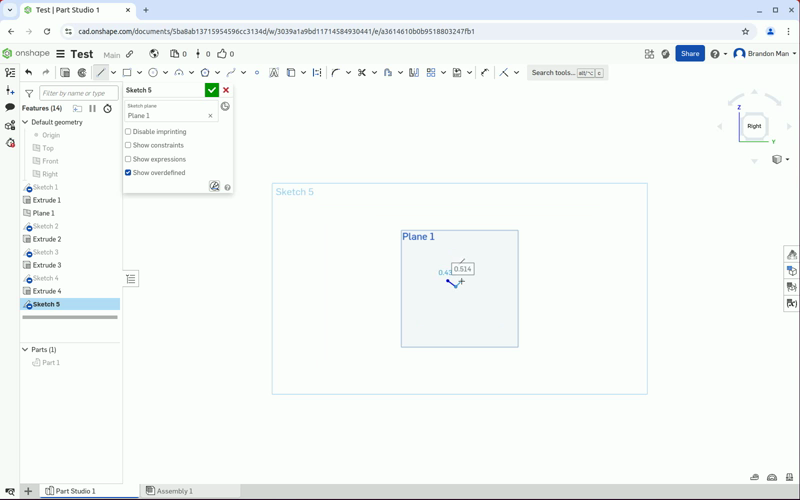
scroll(6)
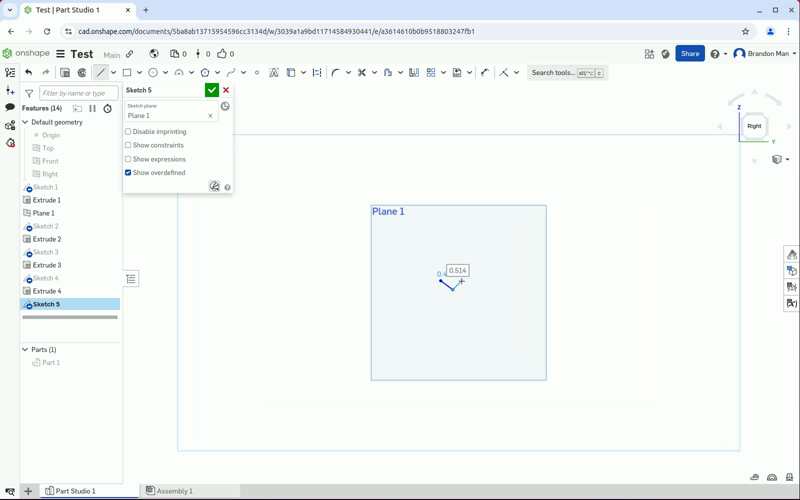
scroll(6)
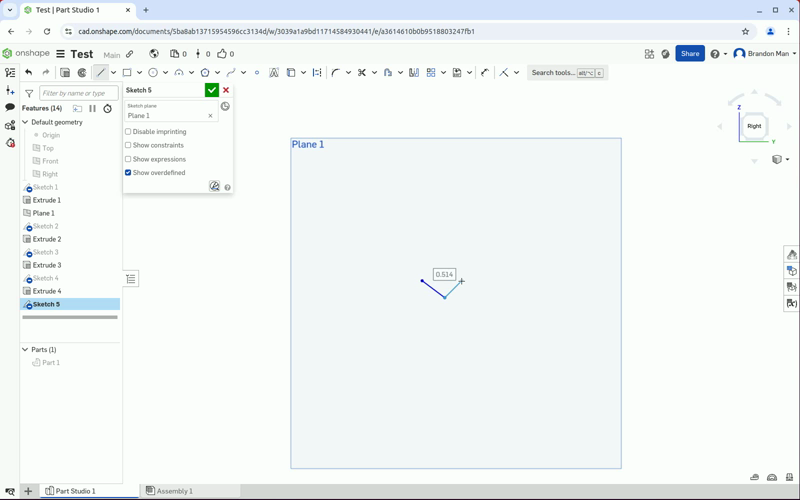
click(461, 280)
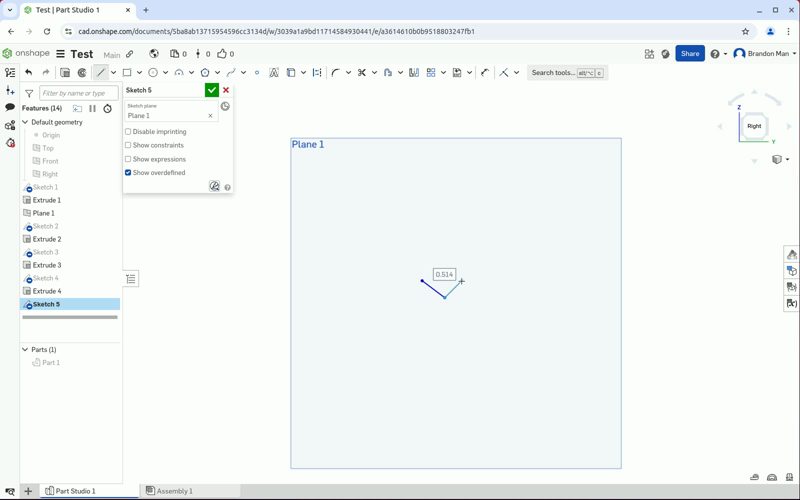
scroll(-6)
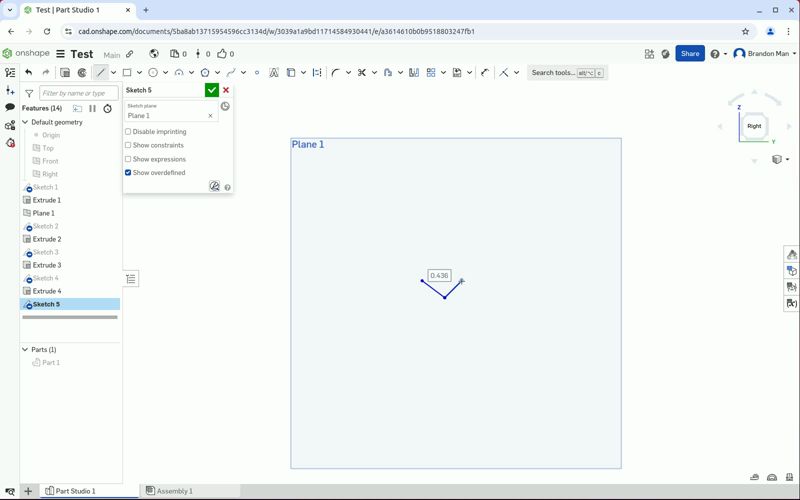
scroll(-6)
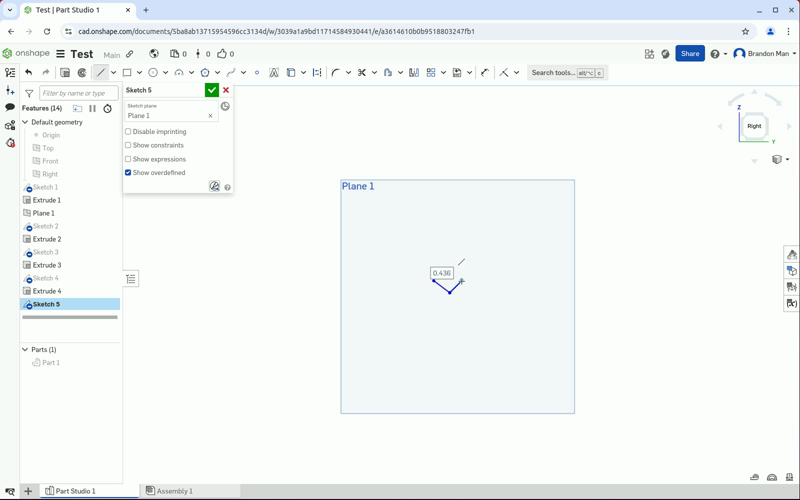
scroll(-6)
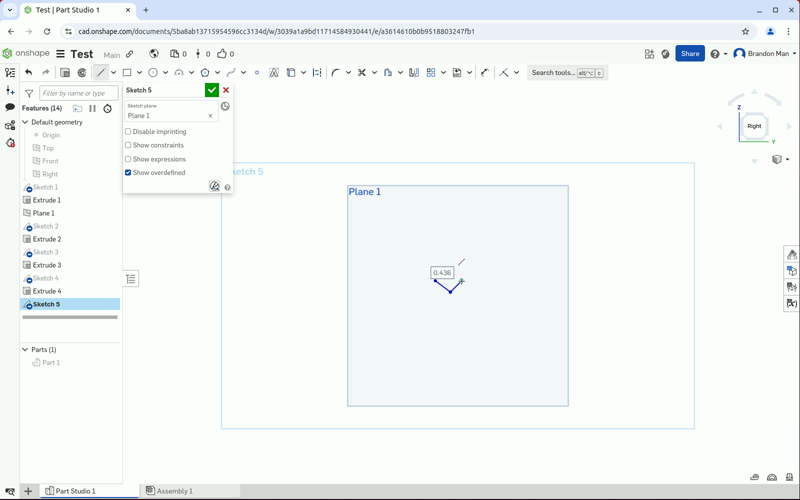
scroll(-6)
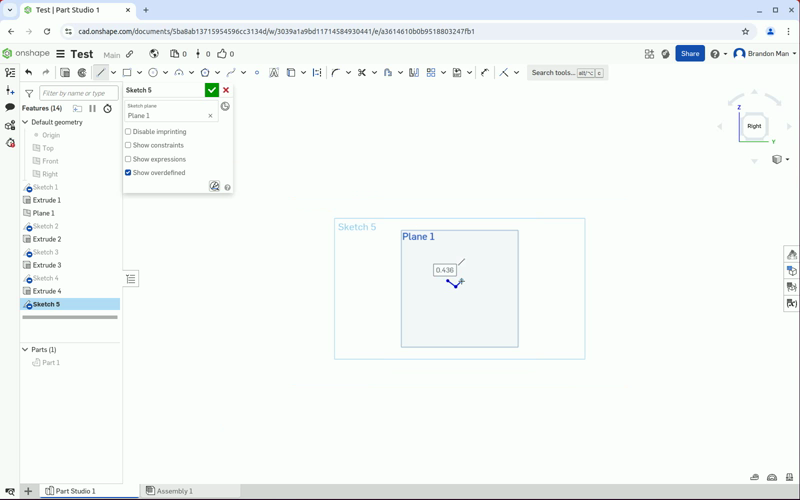
scroll(-6)
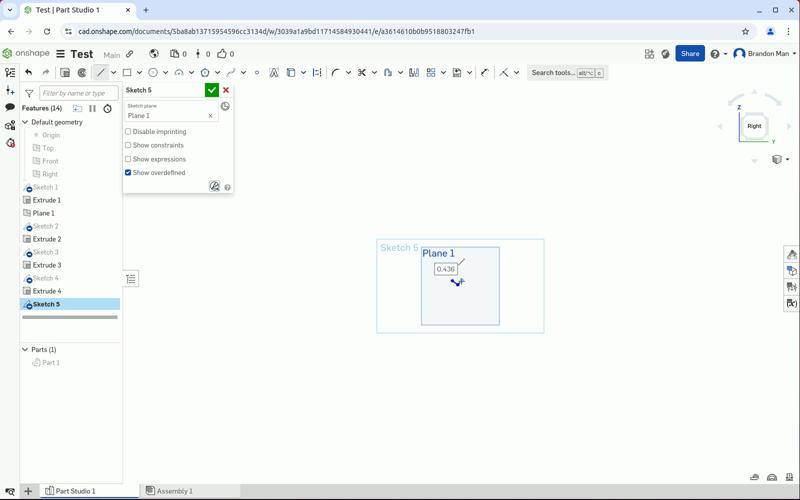
scroll(-6)
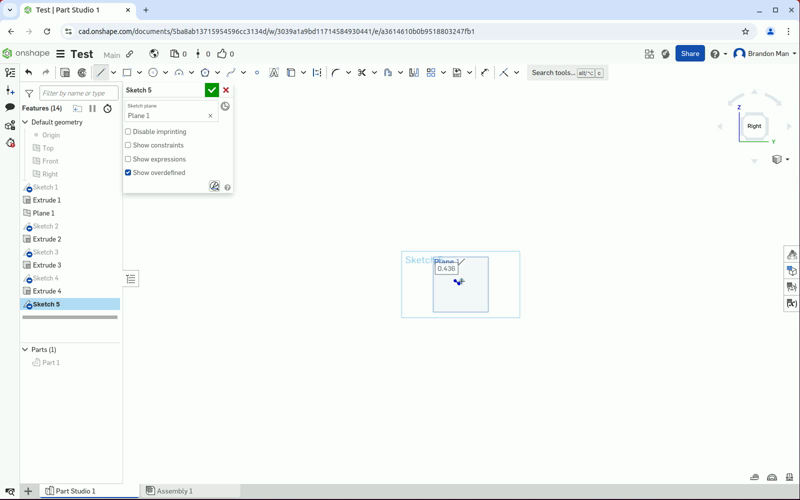
scroll(-6)
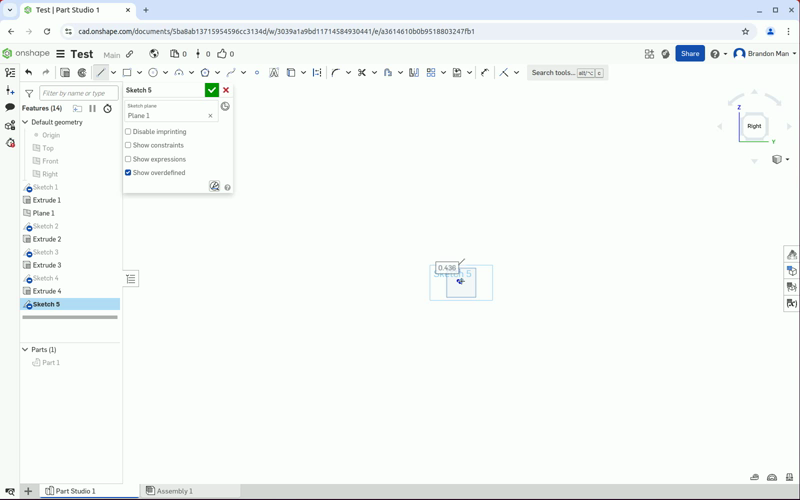
key_up(shift)
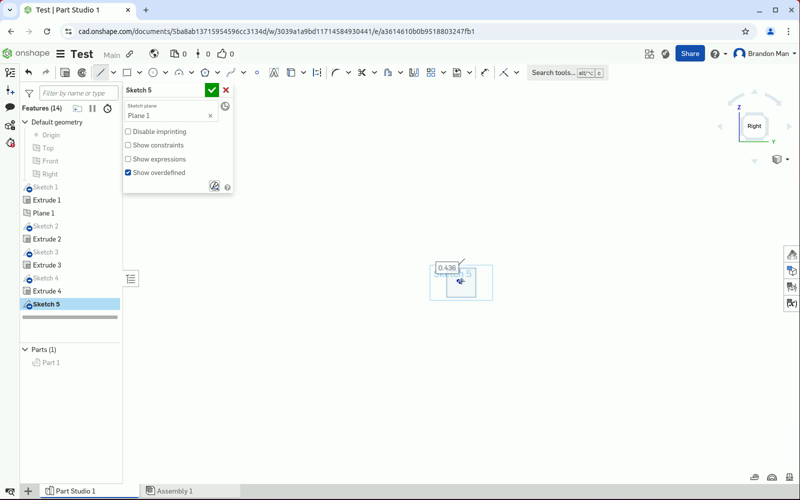
key_down(shift)
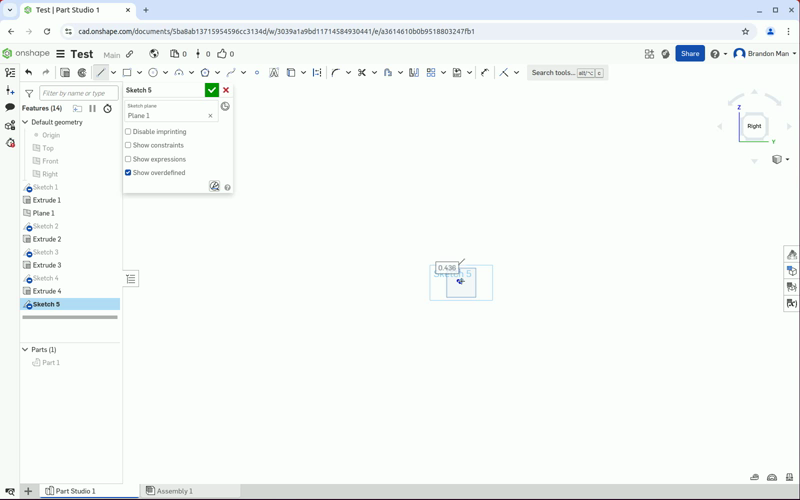
mouse_move(492, 280)
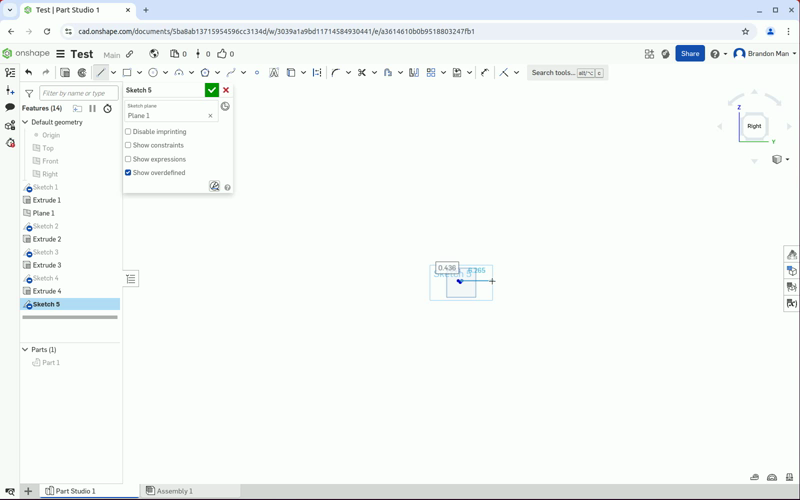
mouse_move(460, 280)
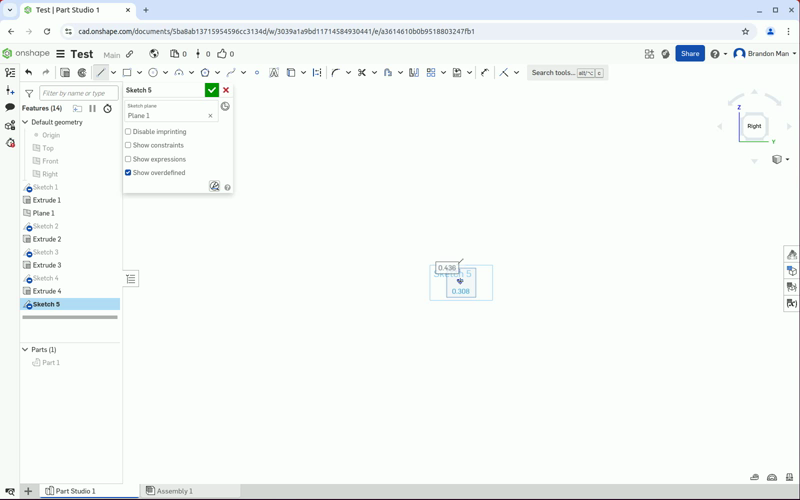
scroll(6)
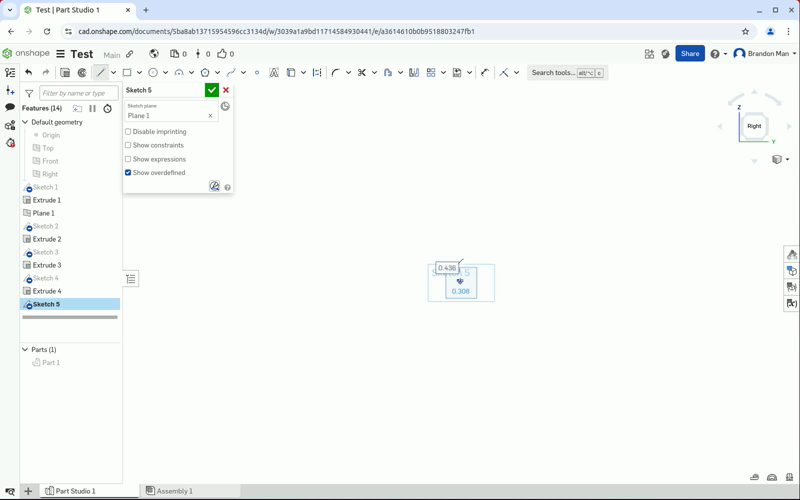
scroll(6)
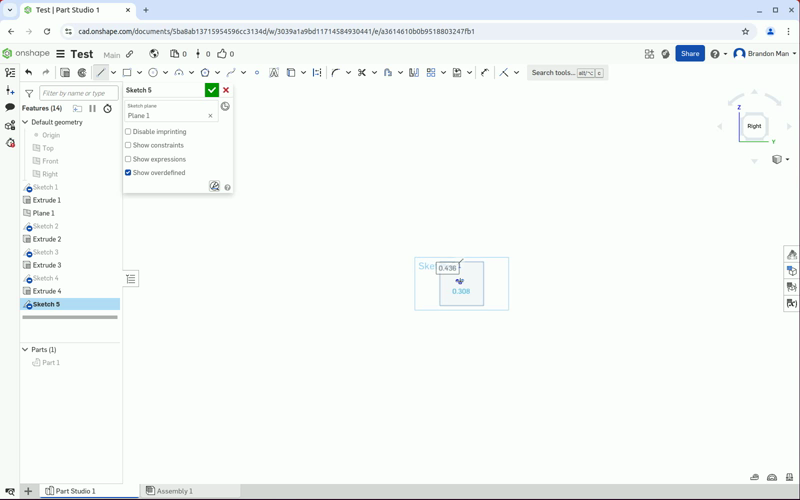
scroll(6)
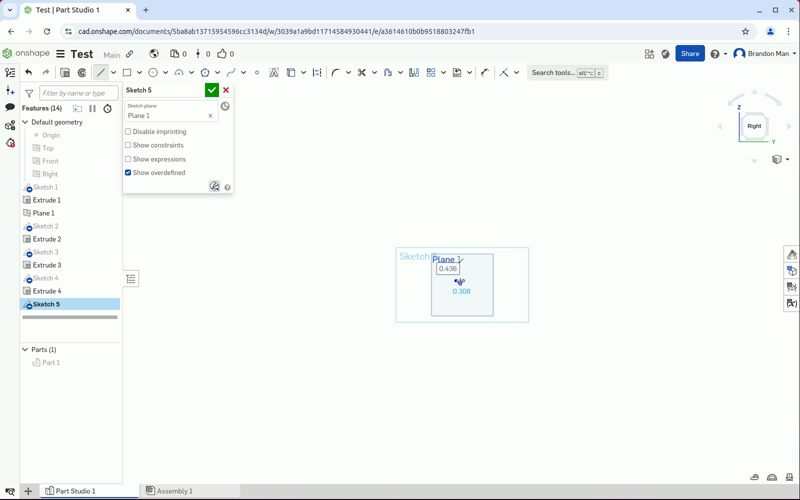
scroll(6)
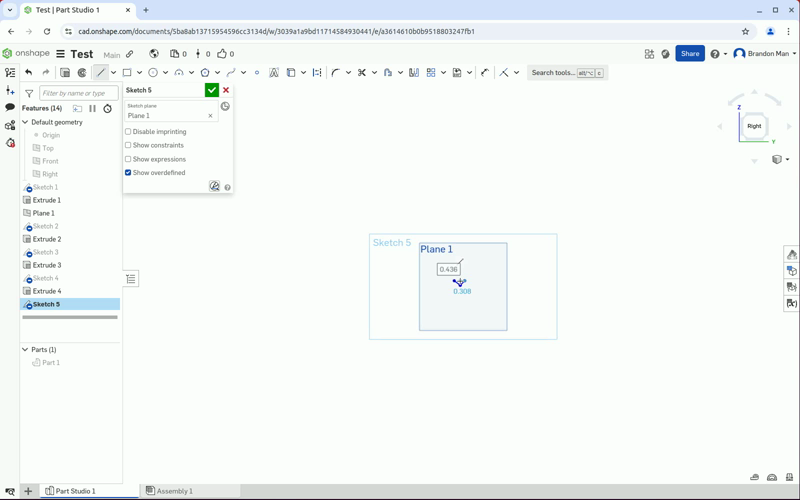
scroll(6)
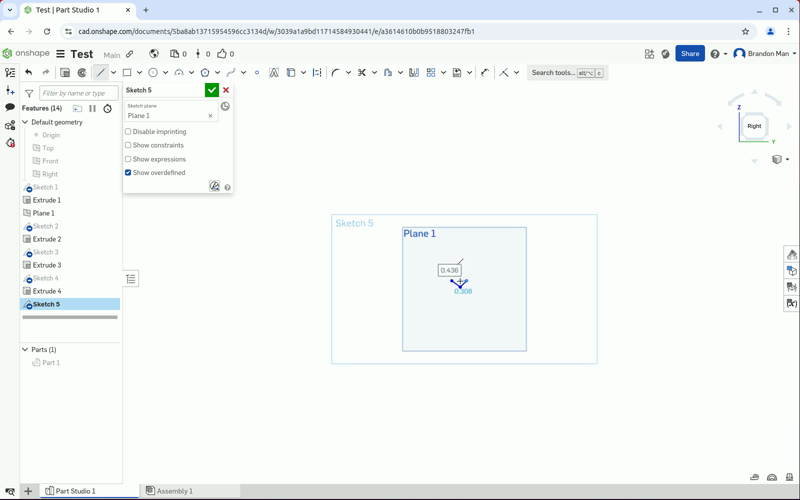
scroll(6)
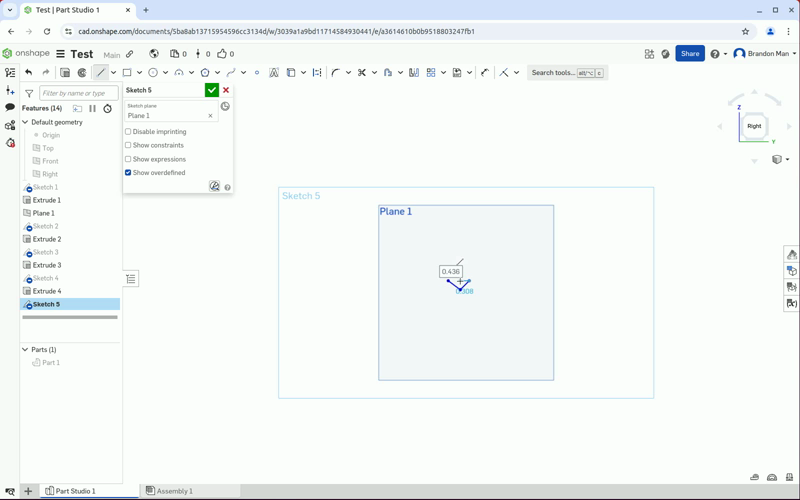
scroll(6)
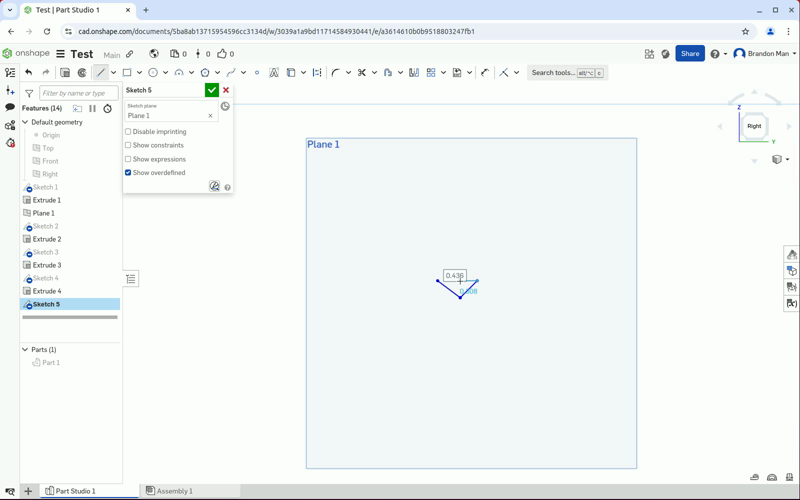
click(460, 280)
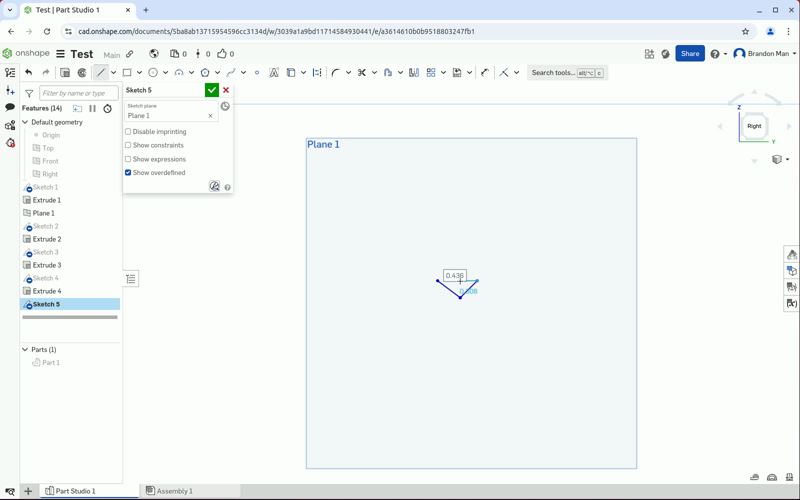
scroll(-6)
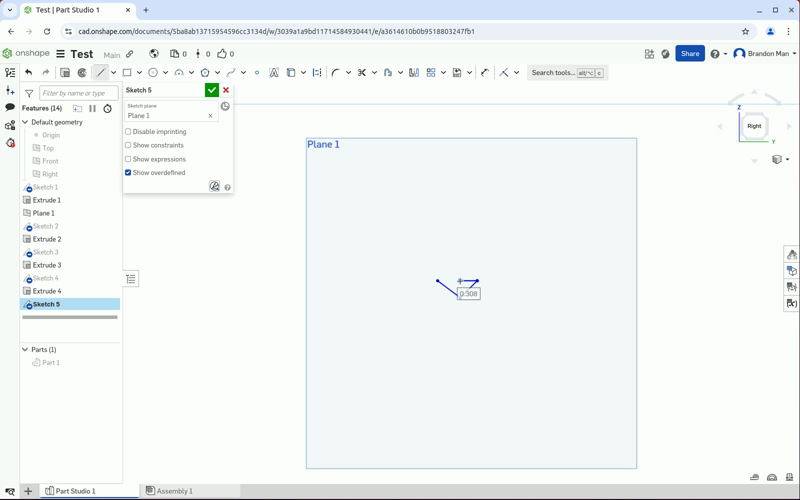
scroll(-6)
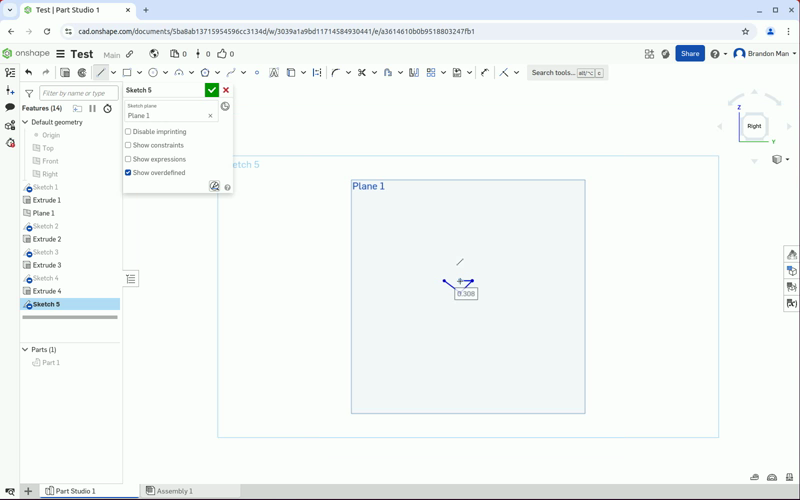
scroll(-6)
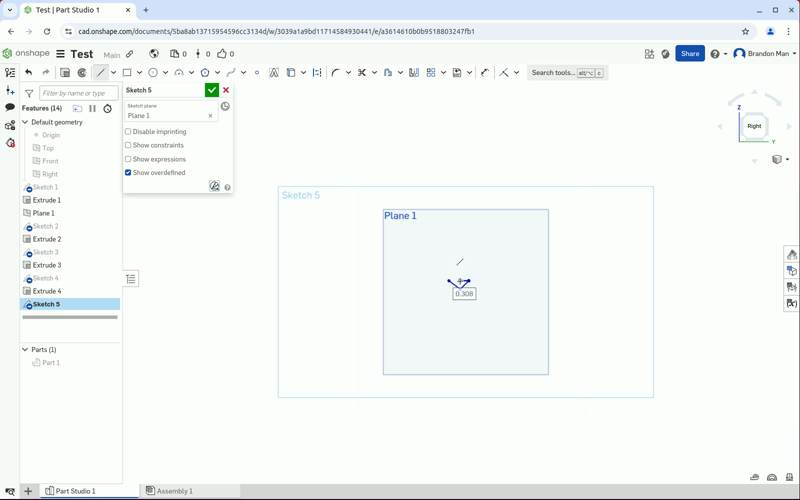
scroll(-6)
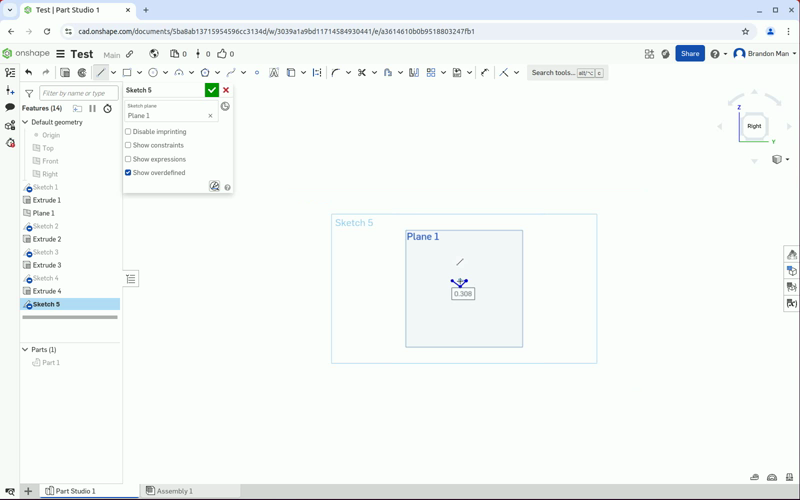
scroll(-6)
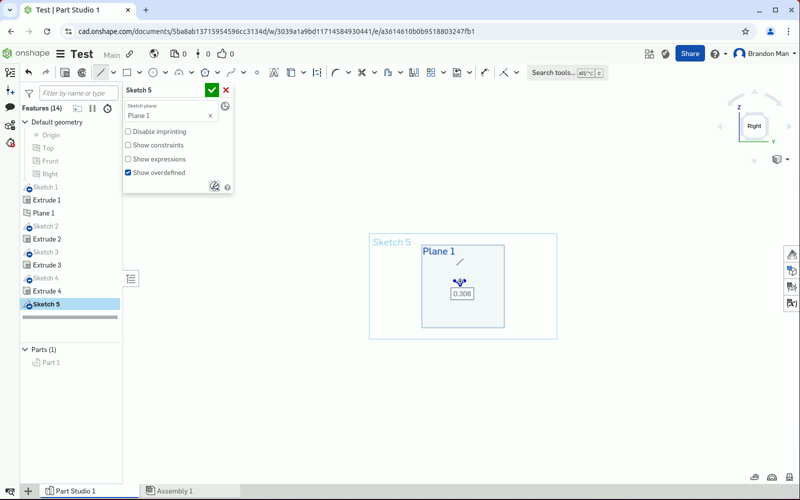
scroll(-6)
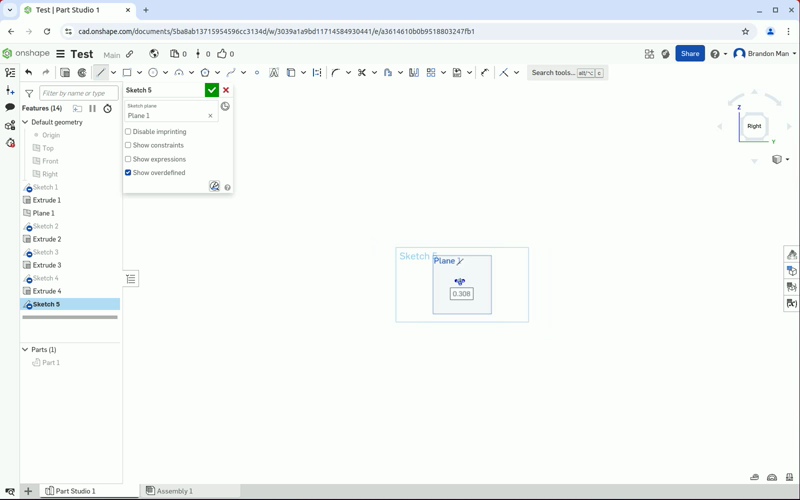
scroll(-6)
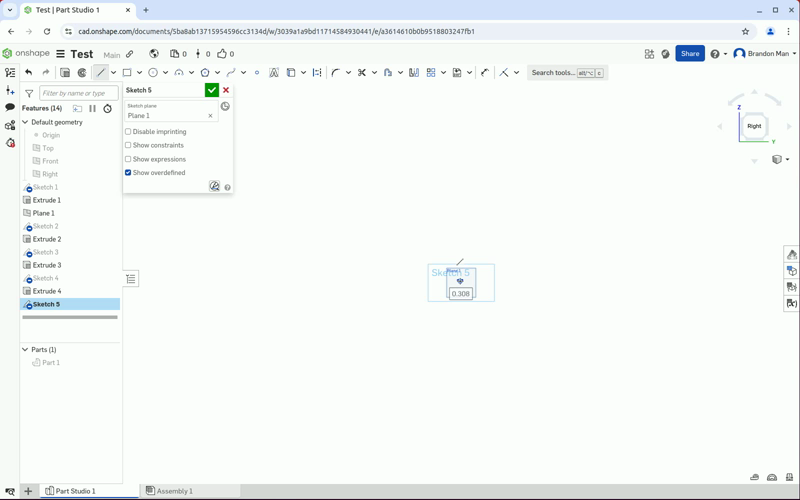
key_up(shift)
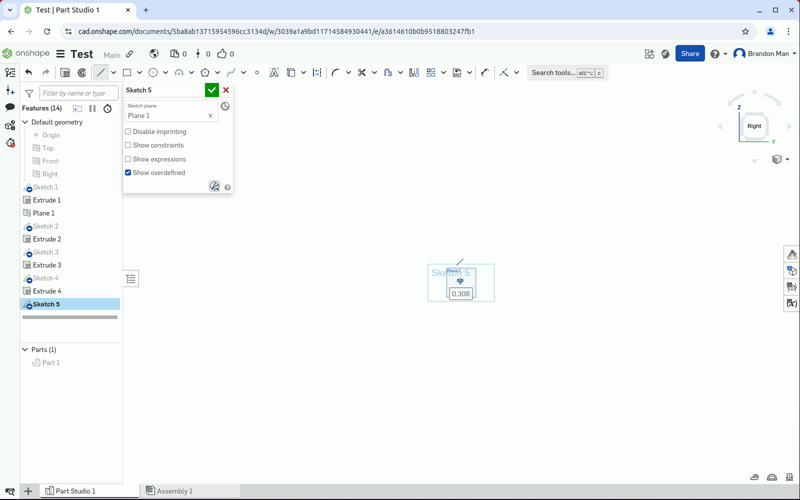
mouse_move(490, 280)
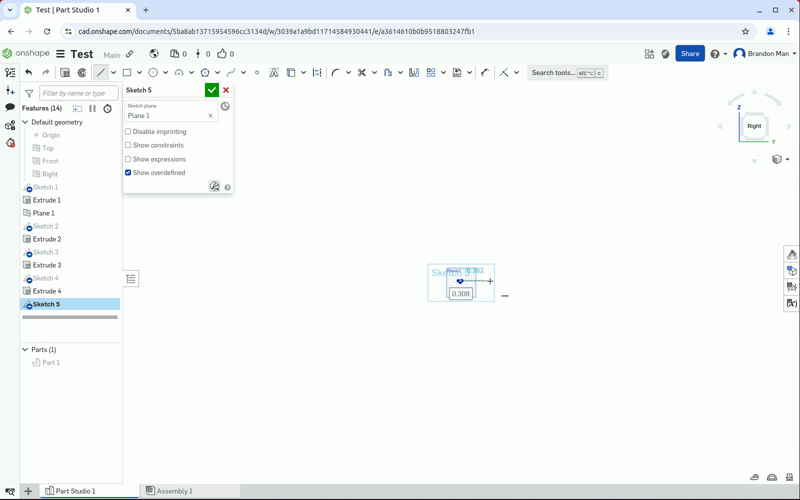
key_down(shift)
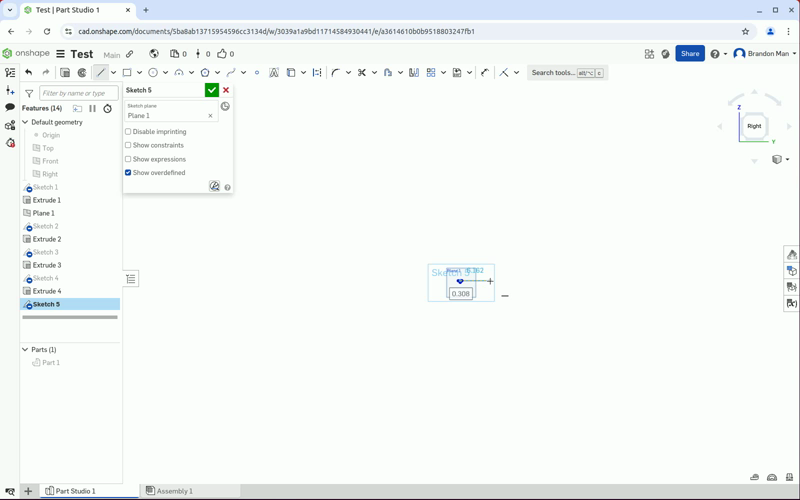
mouse_move(458, 280)
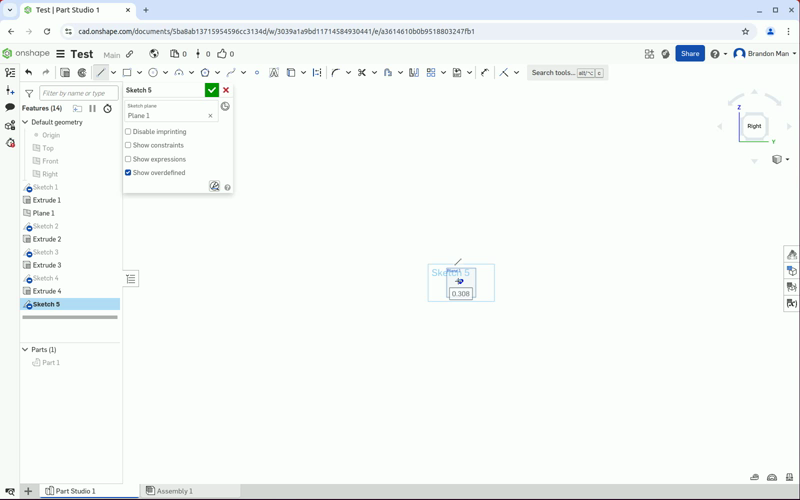
scroll(6)
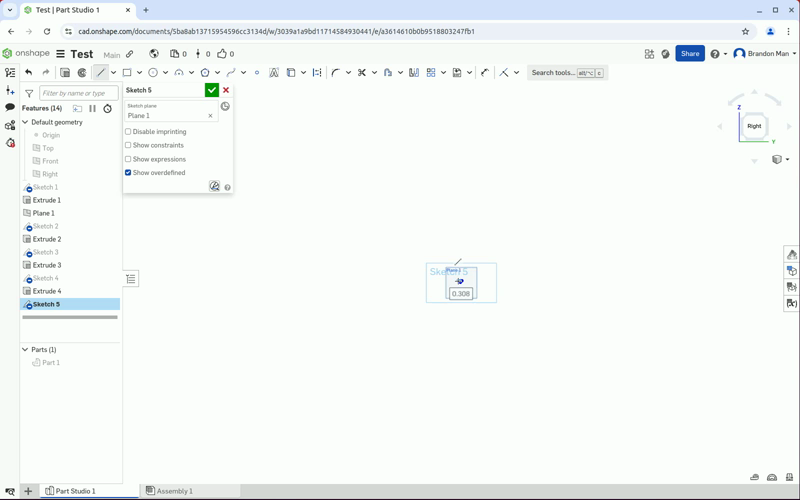
scroll(6)
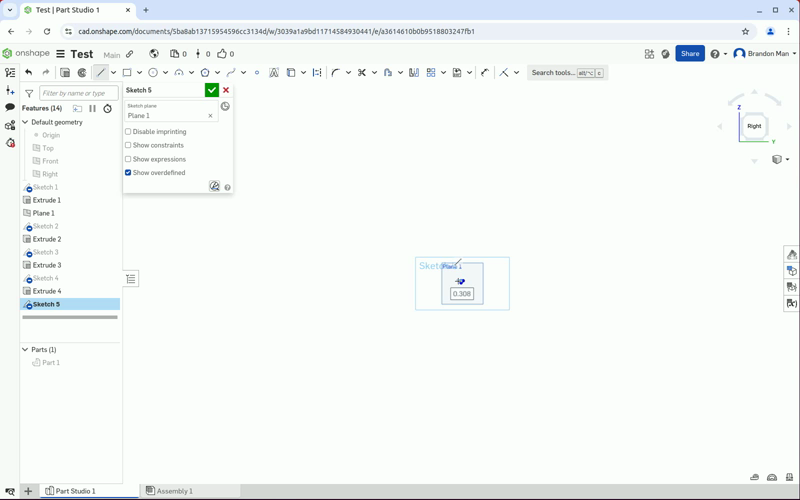
scroll(6)
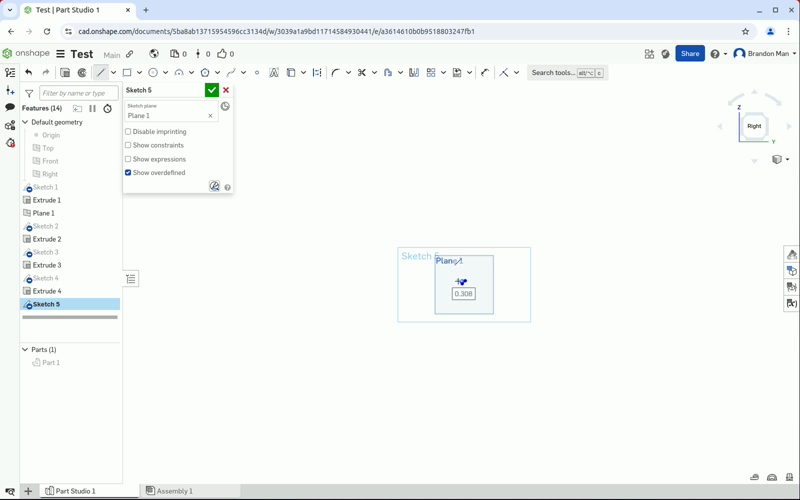
scroll(6)
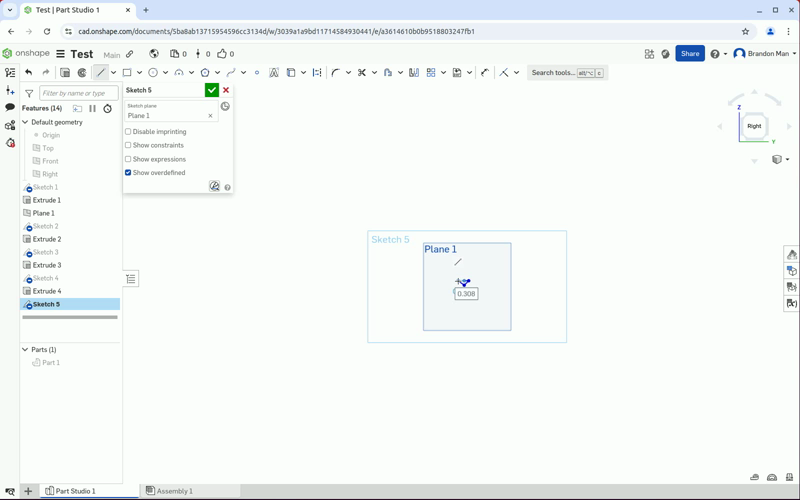
scroll(6)
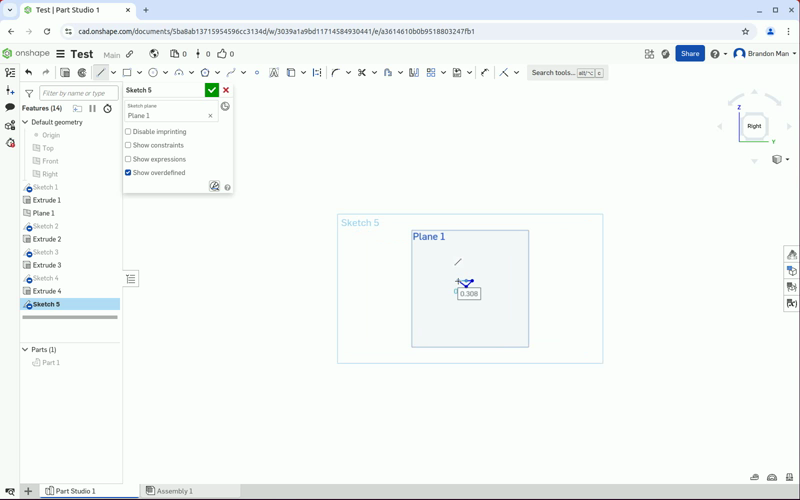
scroll(6)
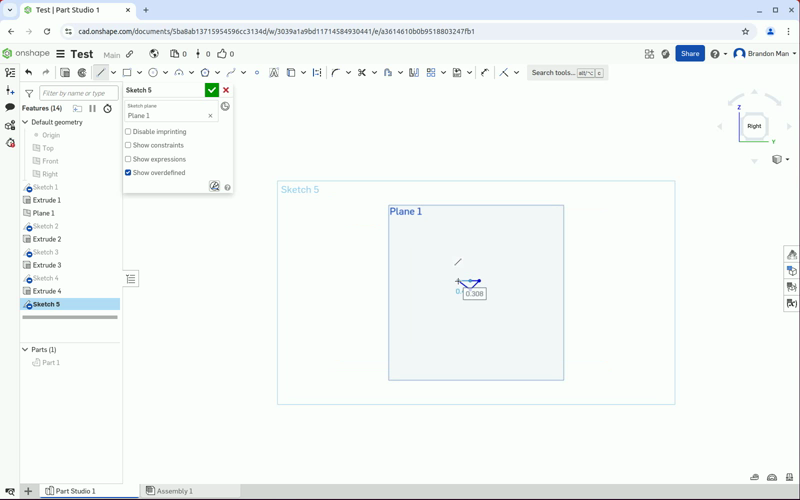
scroll(6)
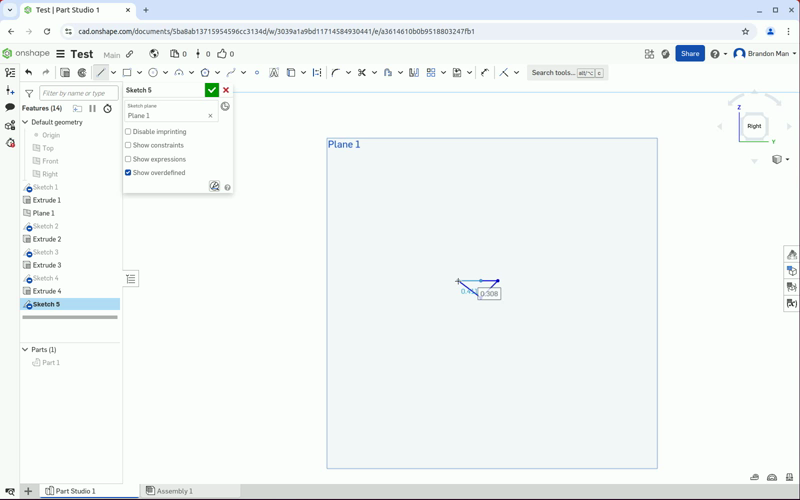
key_up(shift)
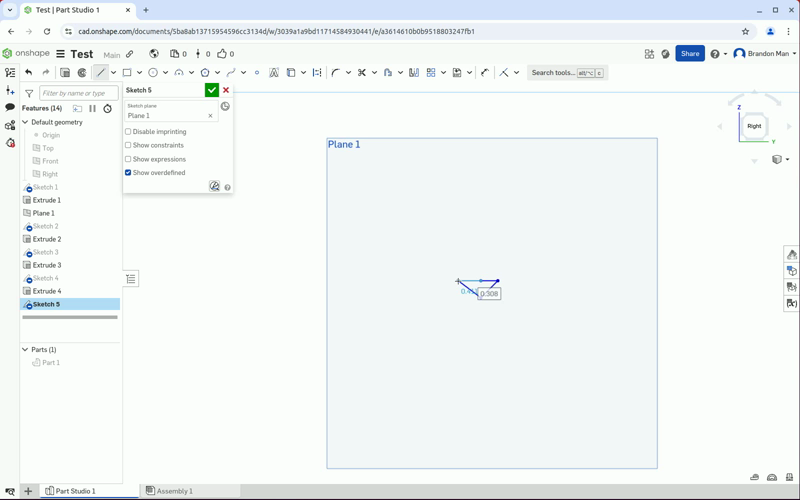
click(458, 280)
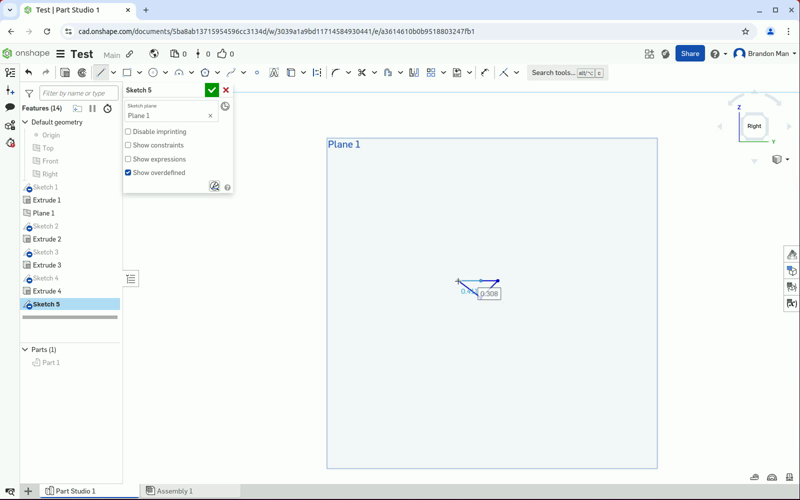
scroll(-6)
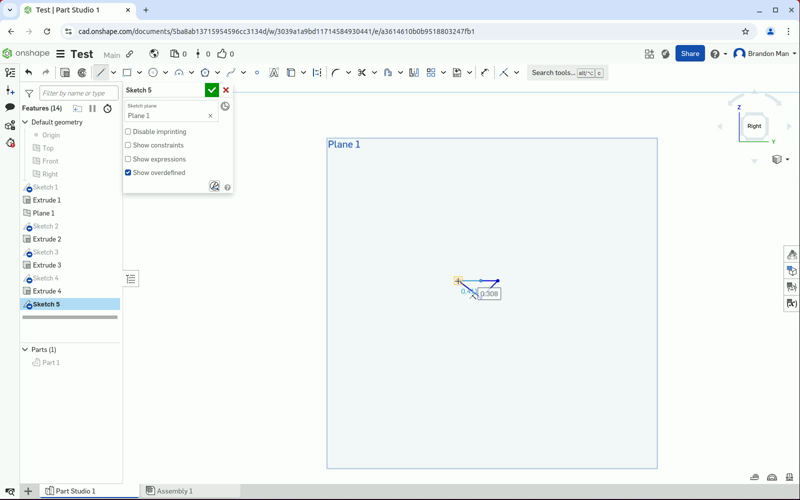
scroll(-6)
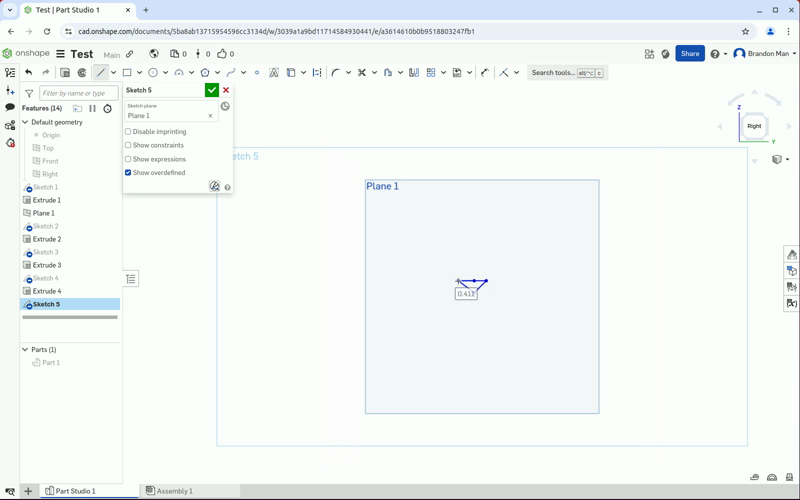
scroll(-6)
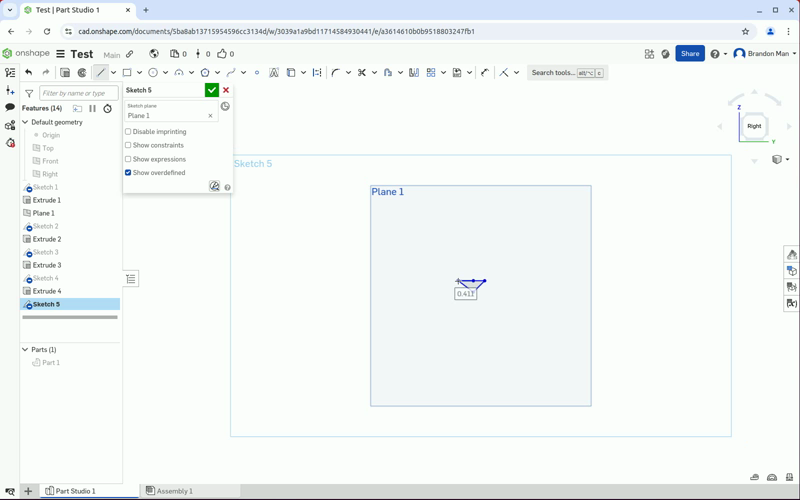
scroll(-6)
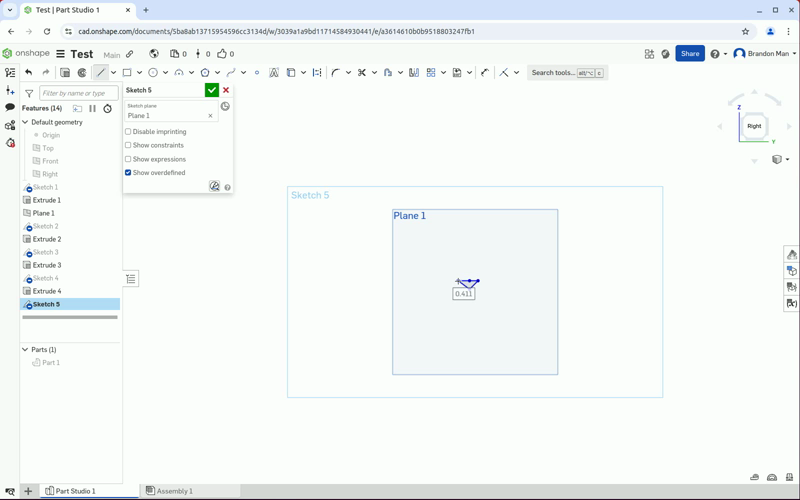
scroll(-6)
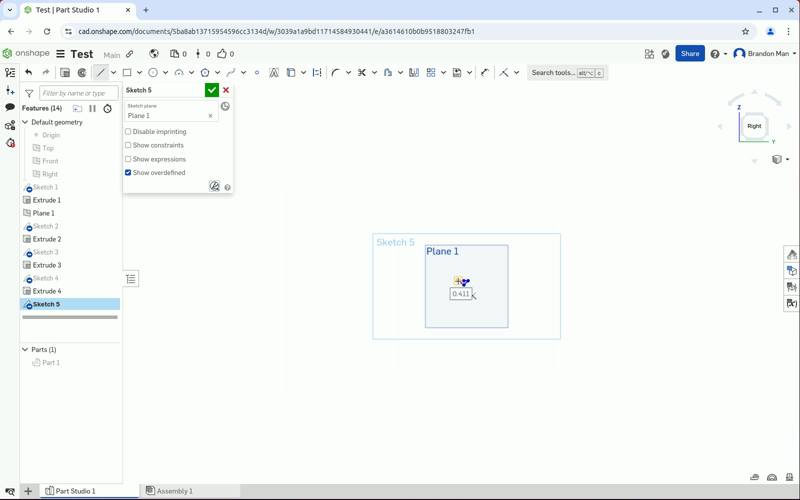
scroll(-6)
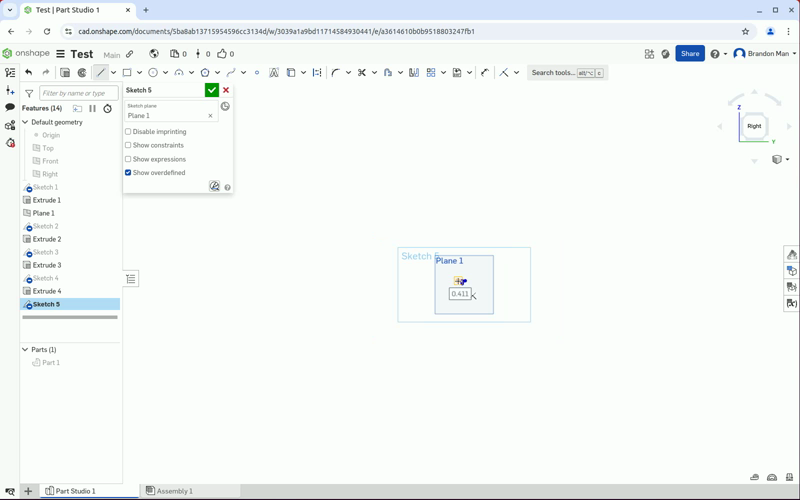
scroll(-6)
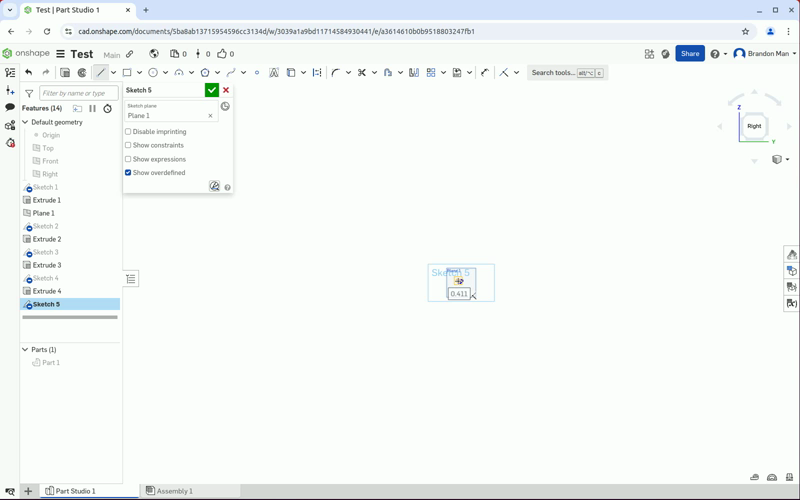
key(esc)
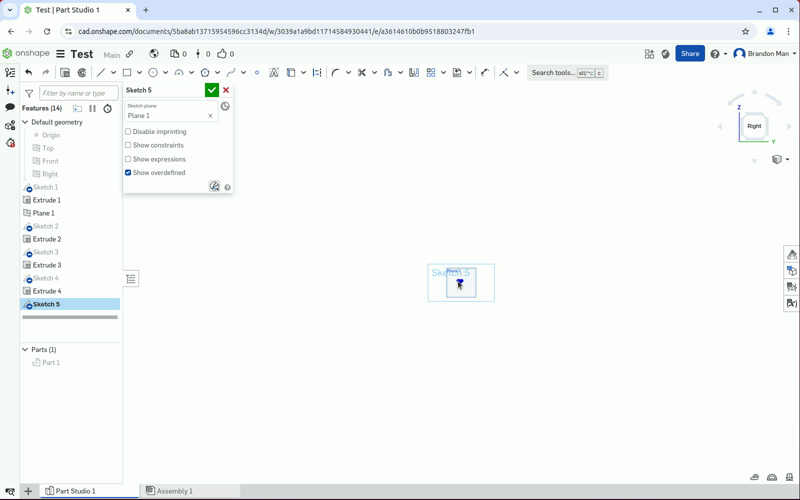
mouse_move(460, 280)
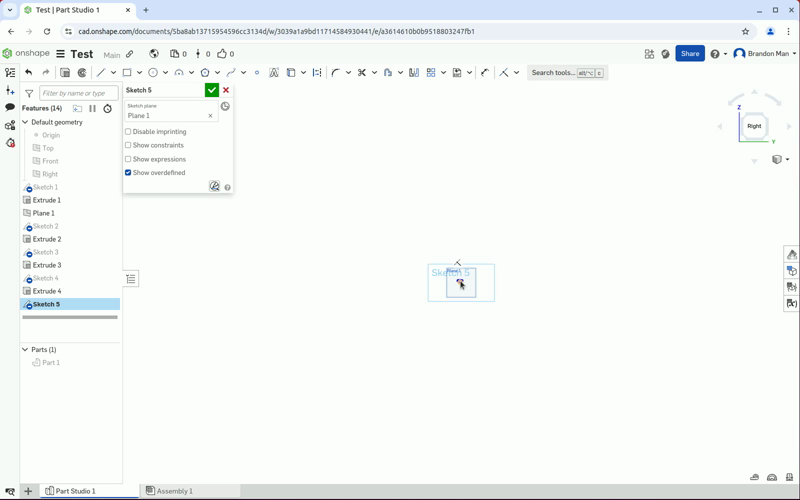
scroll(6)
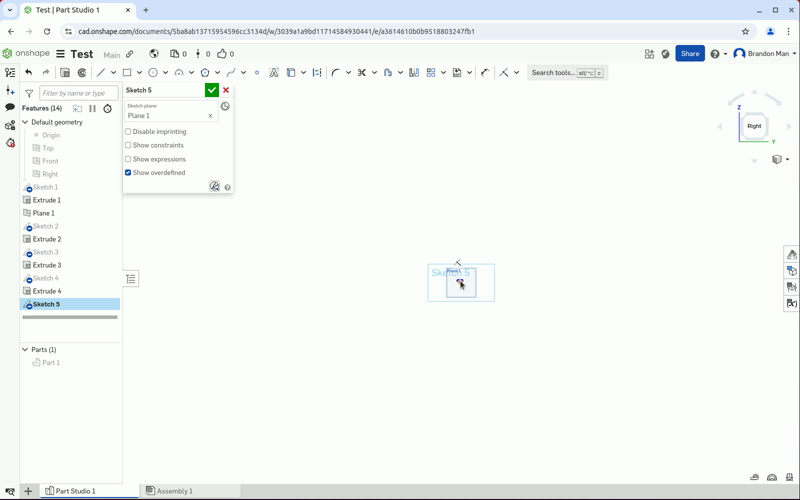
scroll(6)
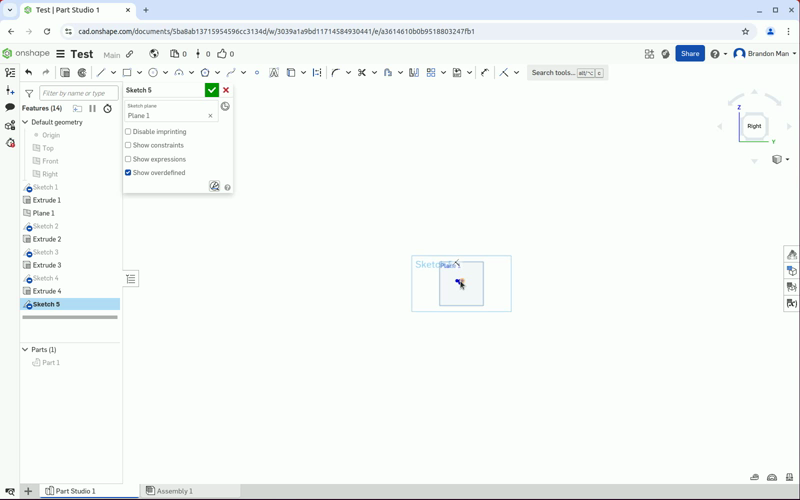
scroll(6)
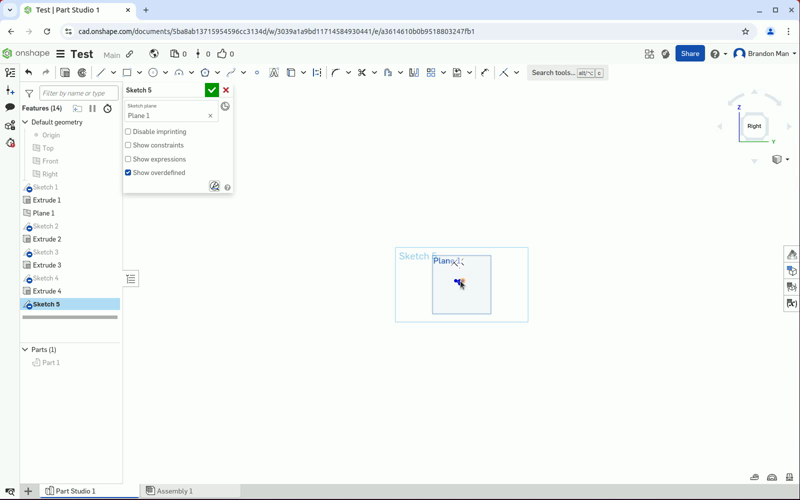
scroll(6)
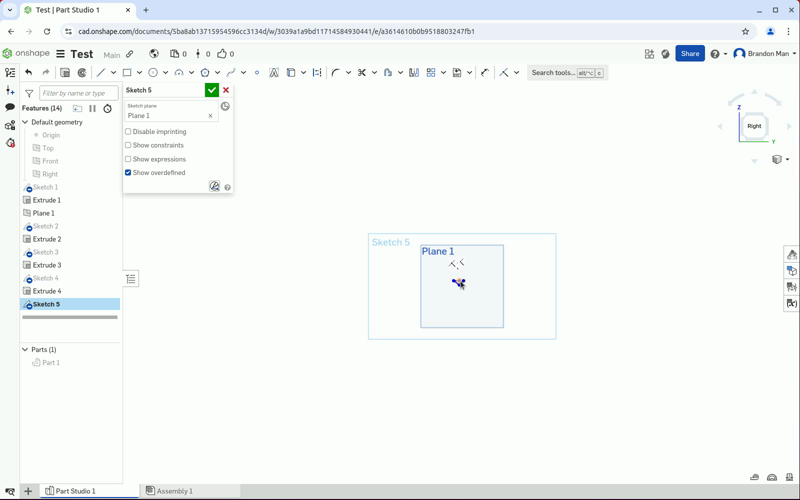
scroll(6)
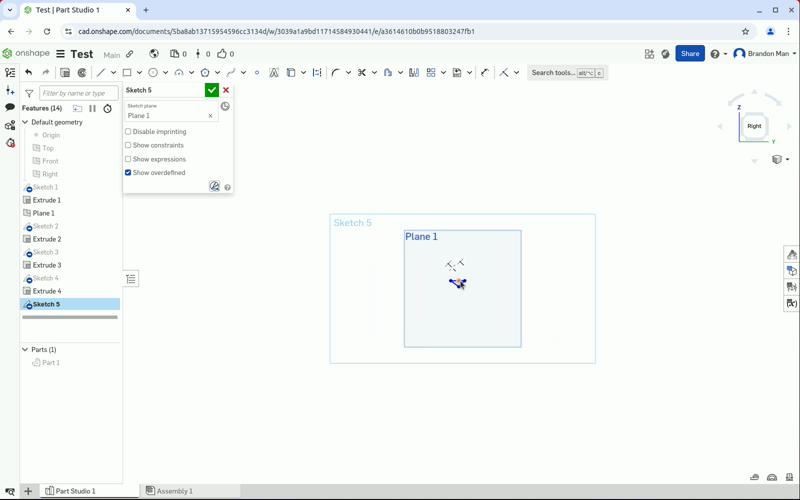
scroll(6)
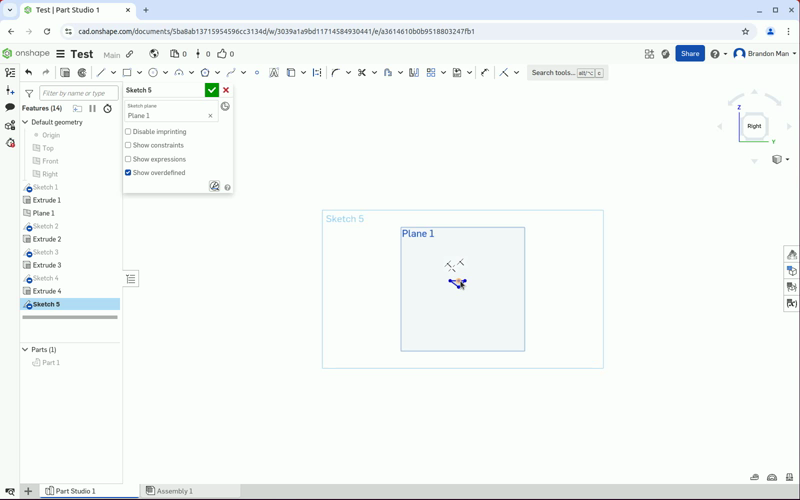
scroll(6)
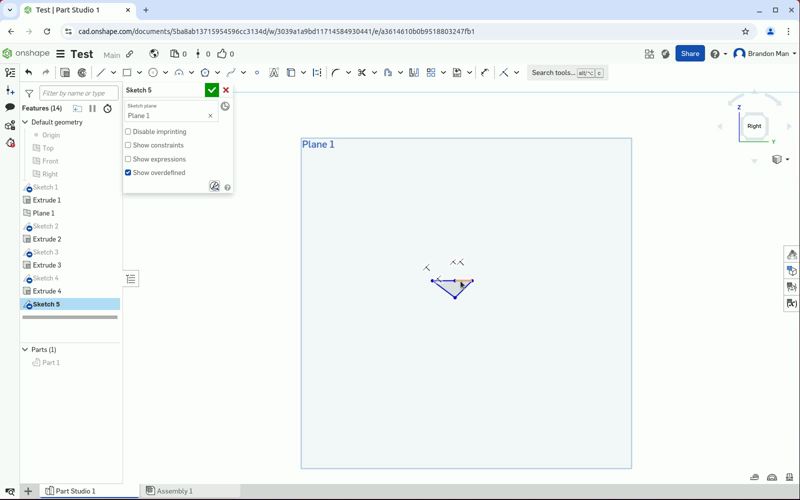
click(460, 280)
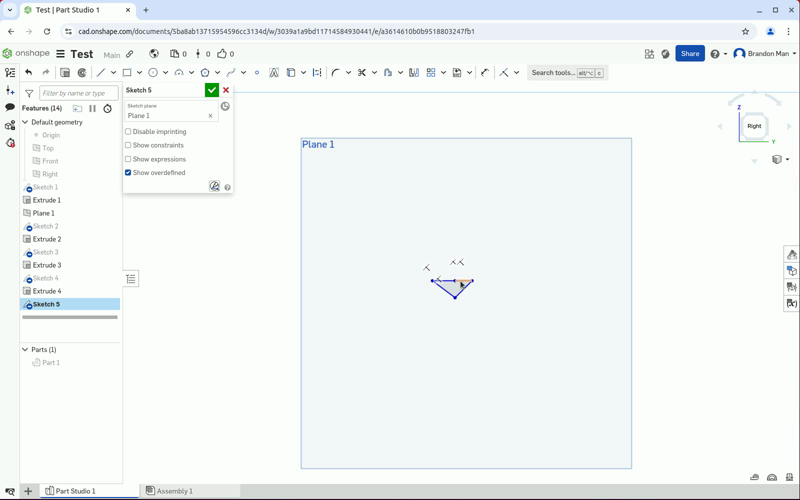
scroll(-6)
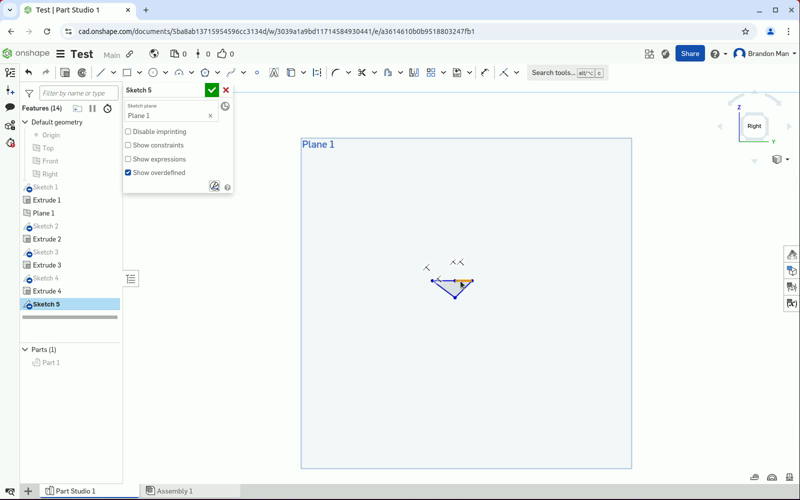
scroll(-6)
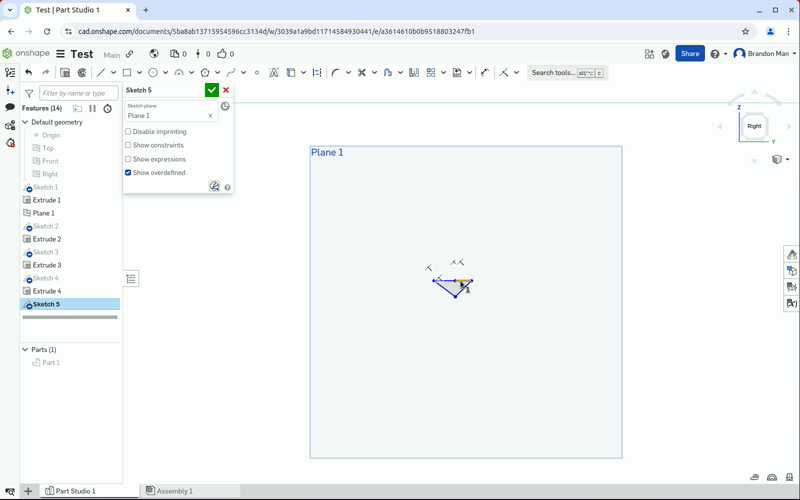
scroll(-6)
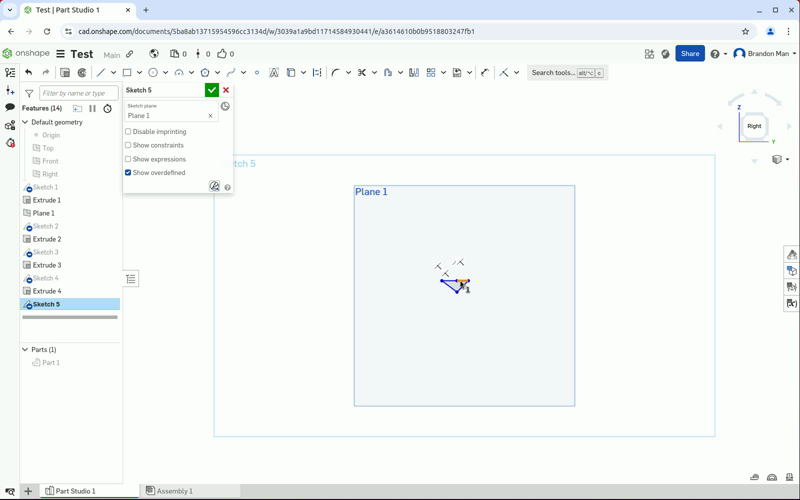
scroll(-6)
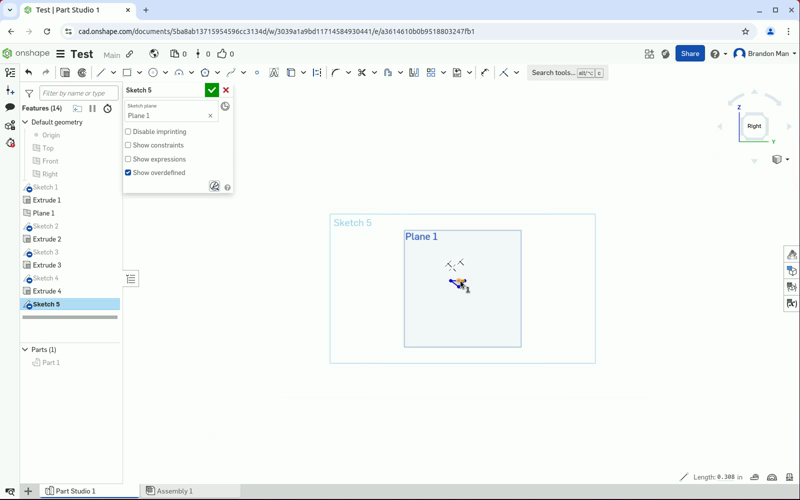
scroll(-6)
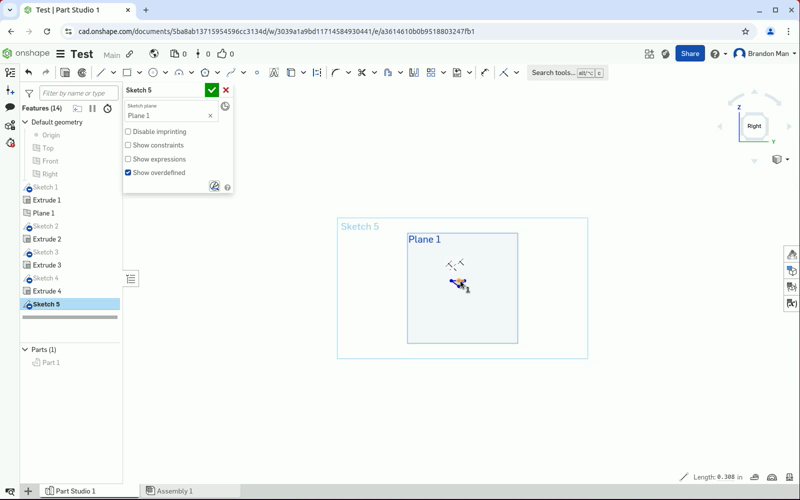
scroll(-6)
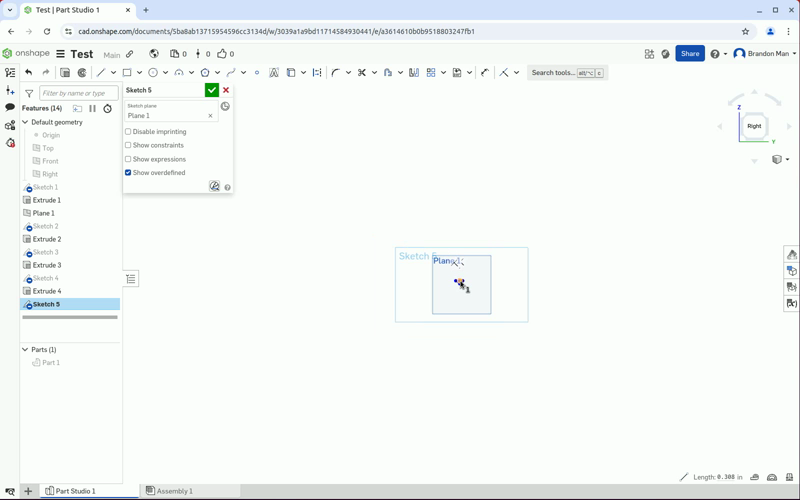
scroll(-6)
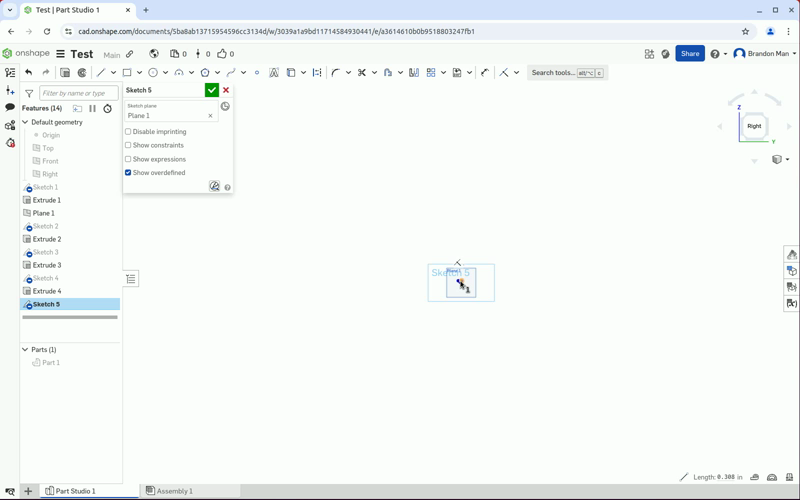
mouse_move(73, 352)
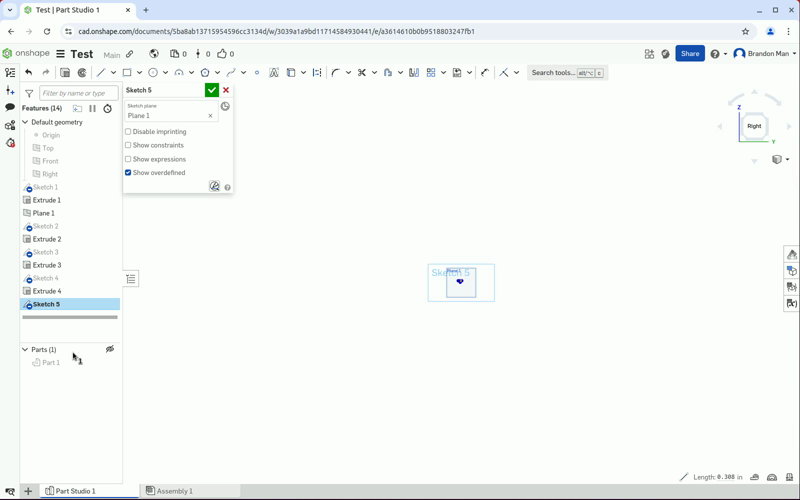
key(shift+y)
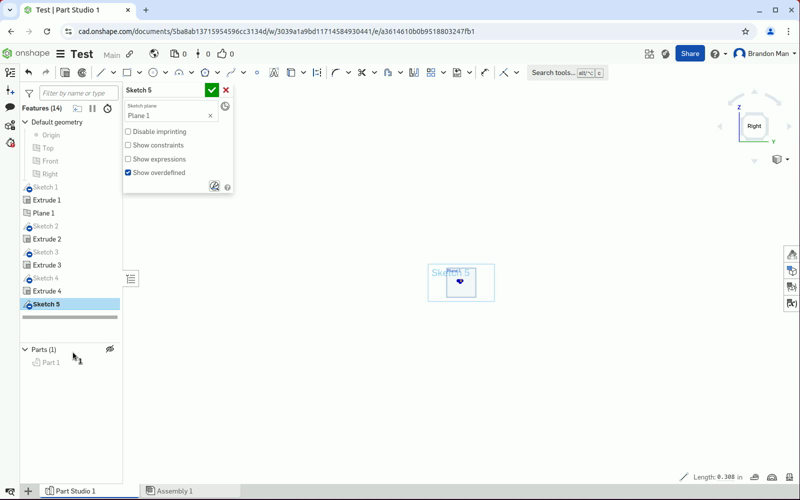
key(shift+e)
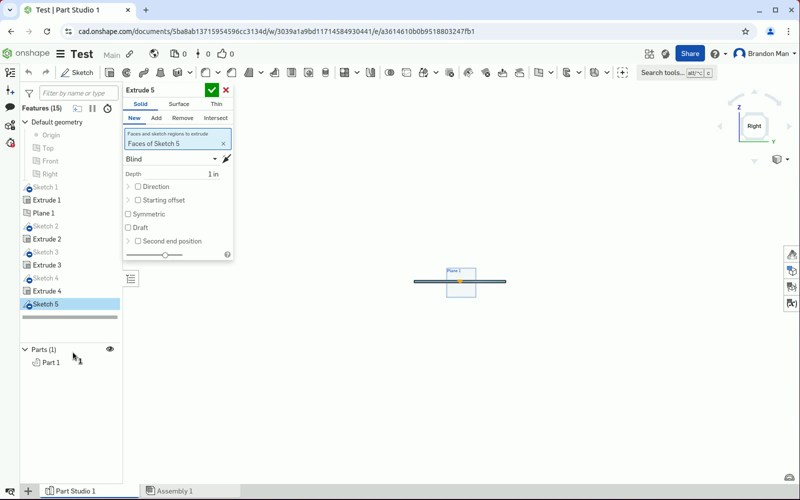
mouse_move(143, 106)
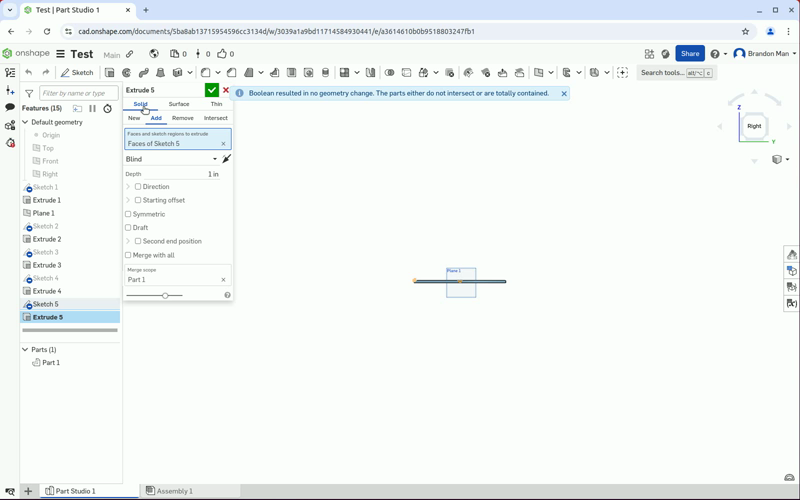
click(143, 106)
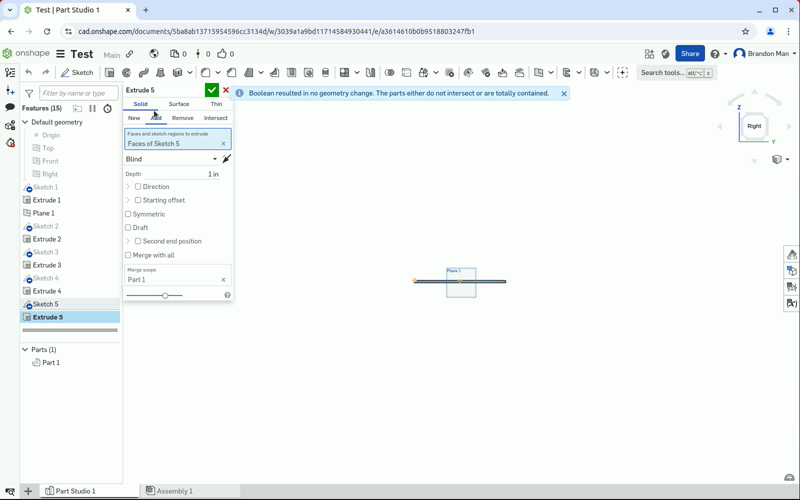
mouse_move(186, 120)
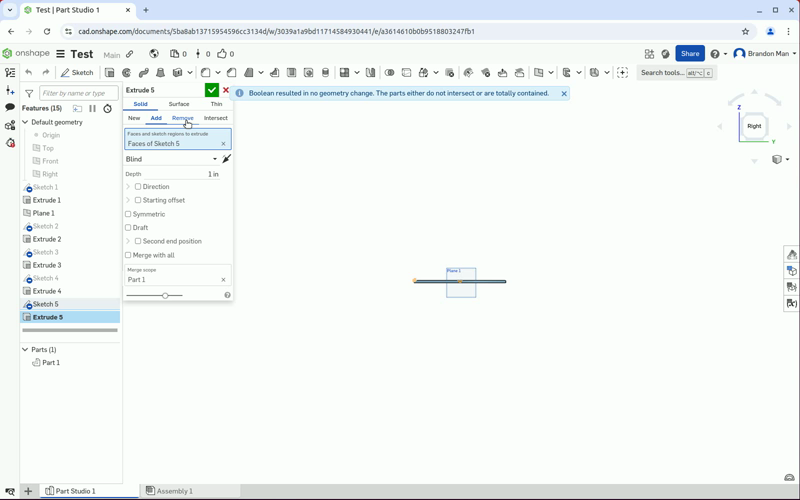
click(186, 120)
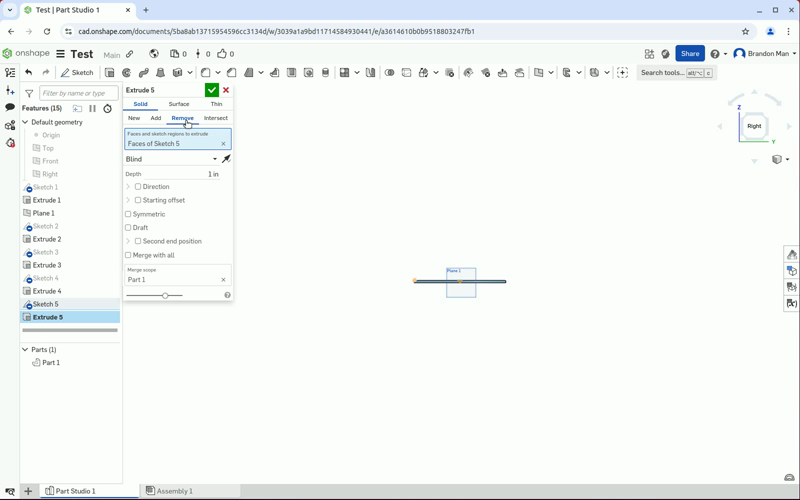
key(tab, 4)
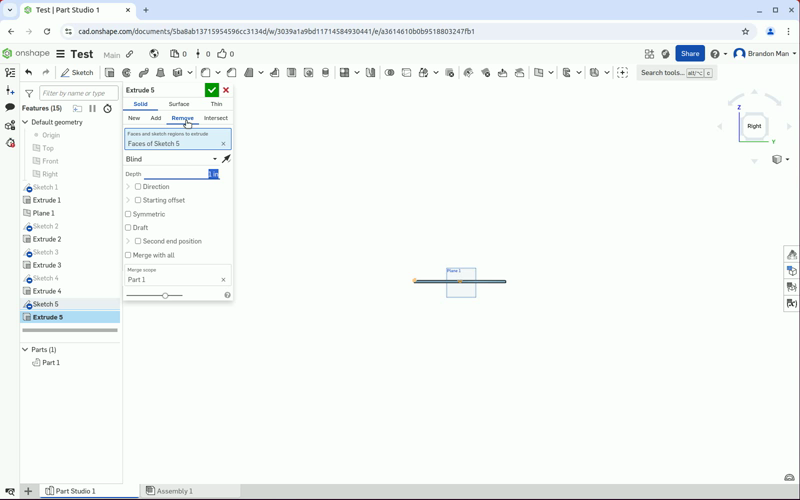
text(30.811)
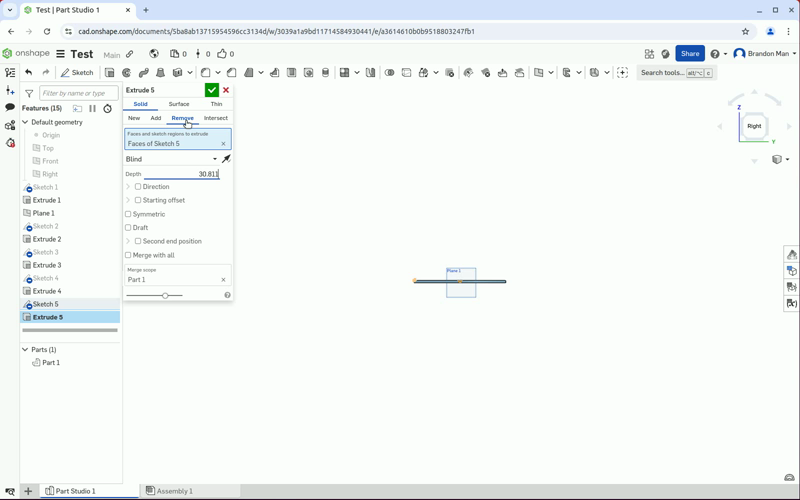
key(tab, 6)
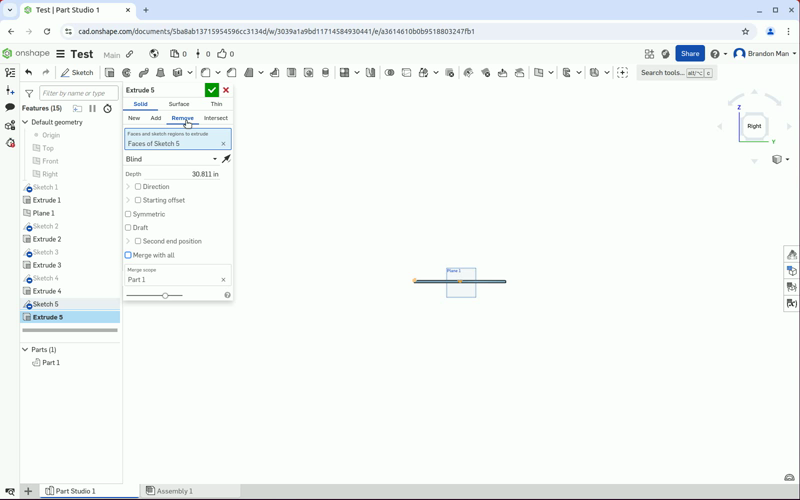
key(space)
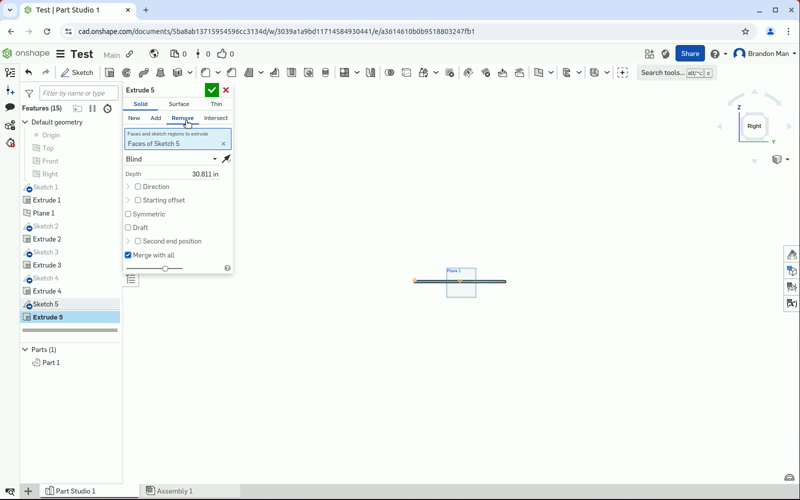
key(enter)
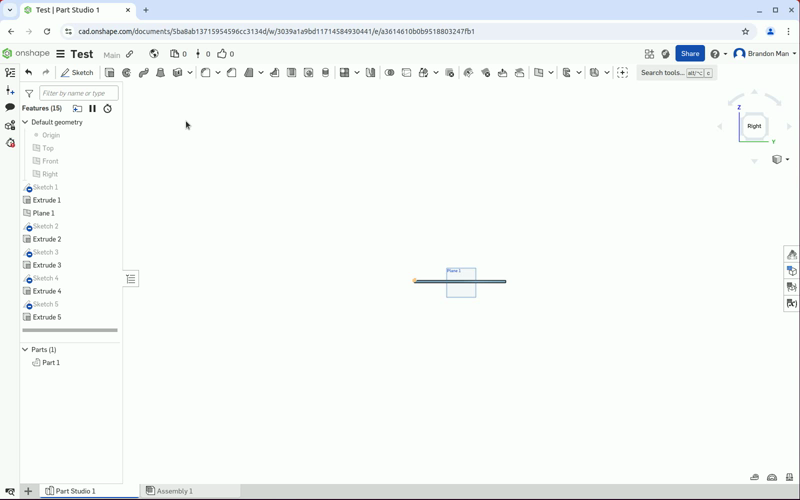
key(shift+h)
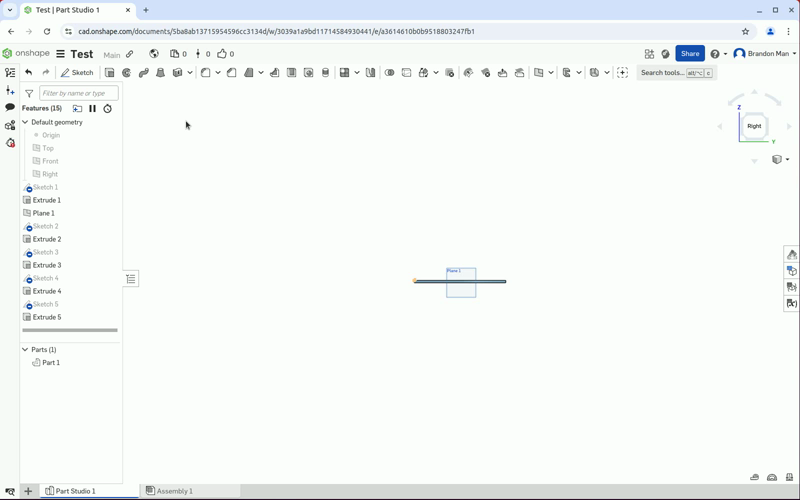
key(shift+h)
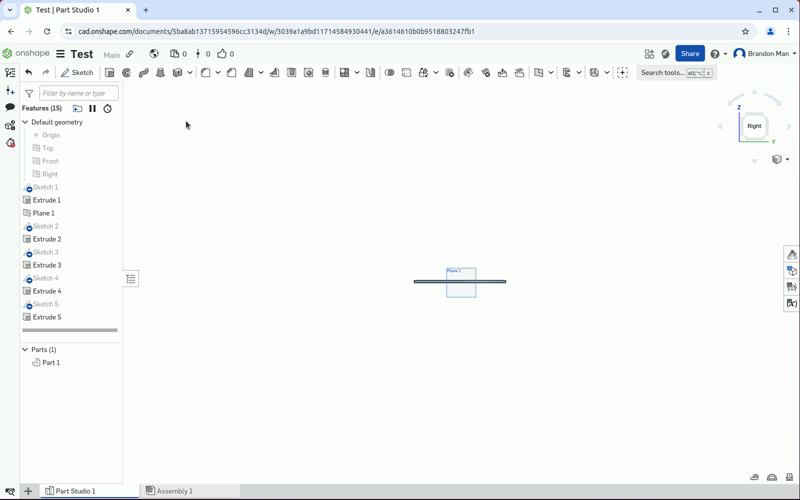
mouse_move(73, 189)
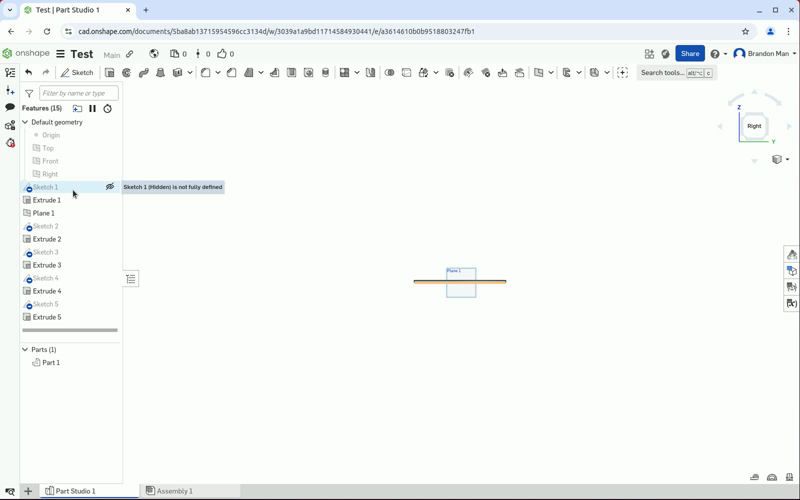
click(73, 189)
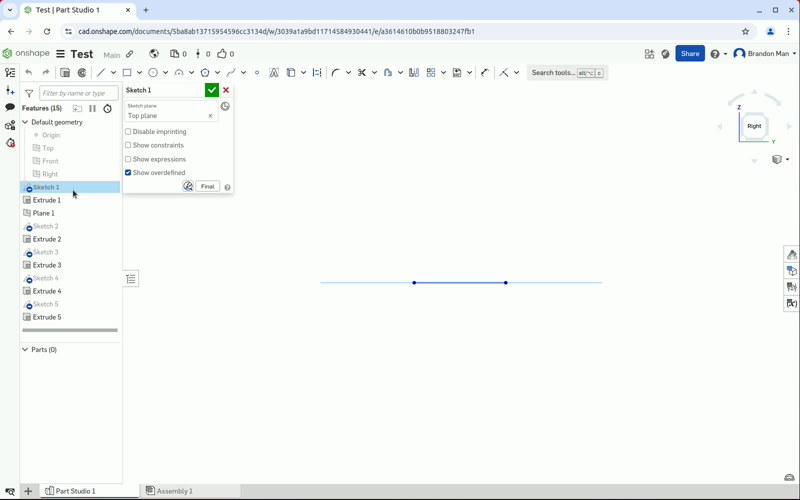
mouse_move(229, 92)
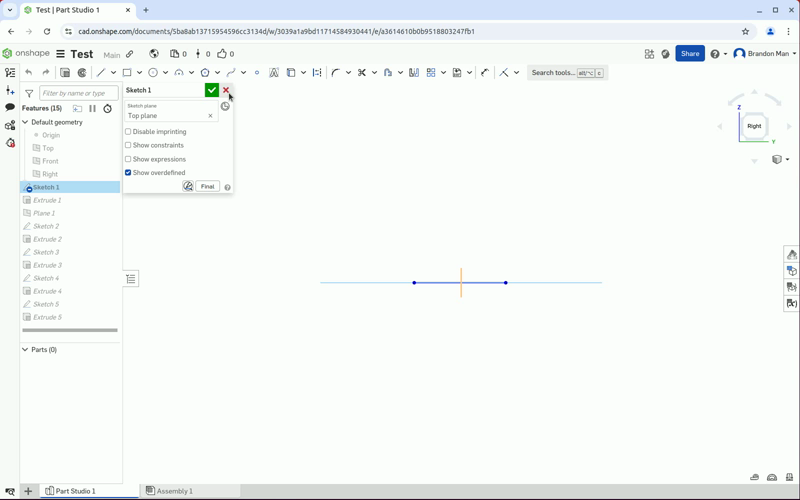
click(229, 92)
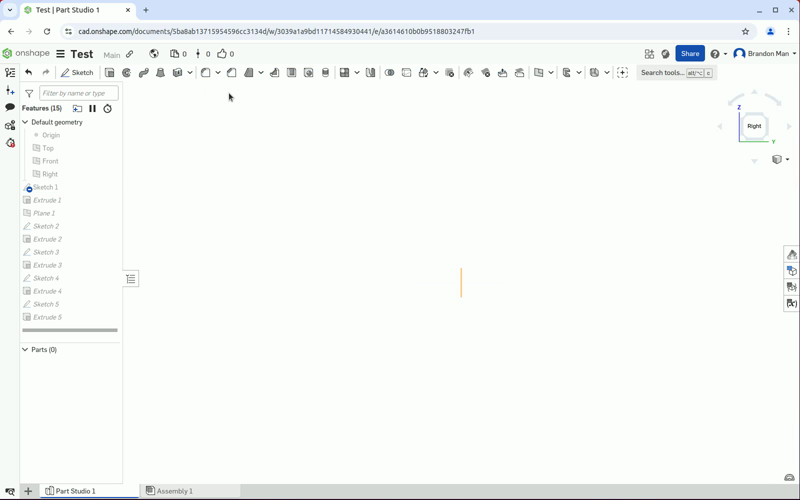
key(shift+s)
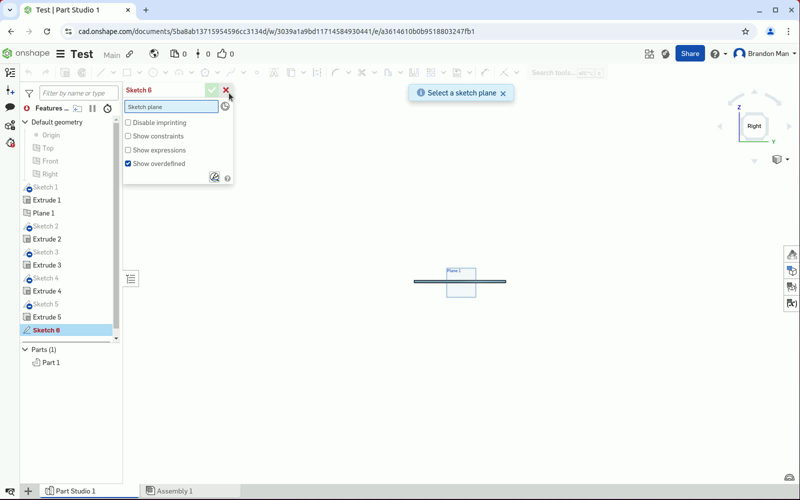
mouse_move(69, 215)
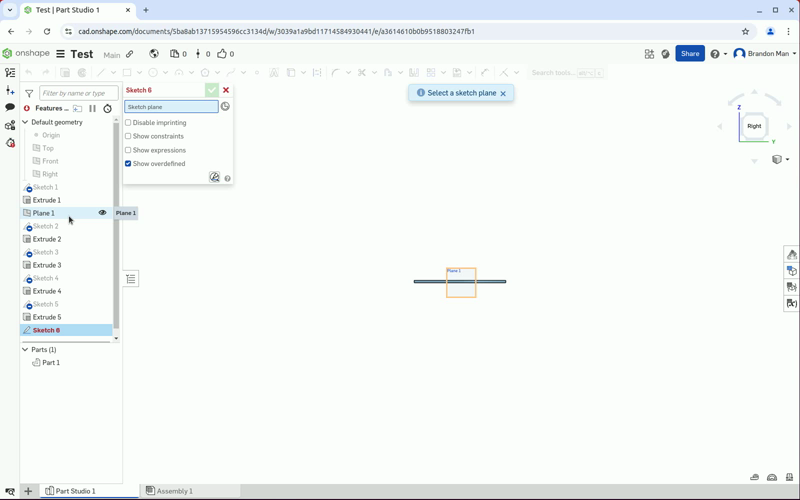
click(69, 215)
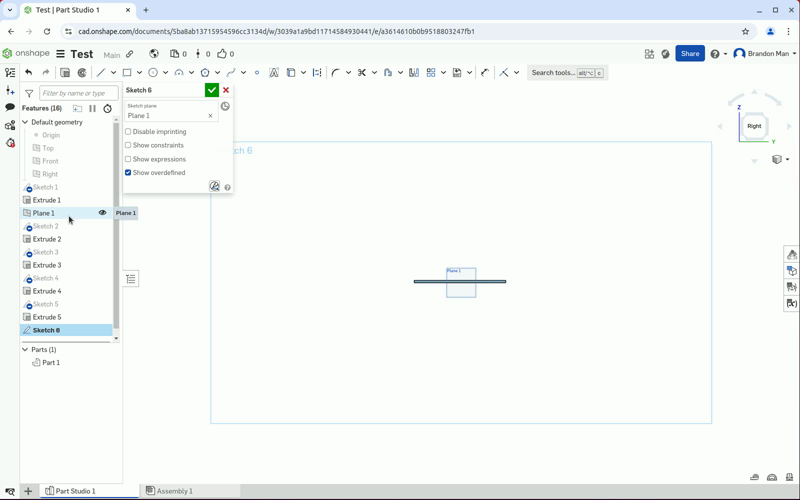
mouse_move(73, 352)
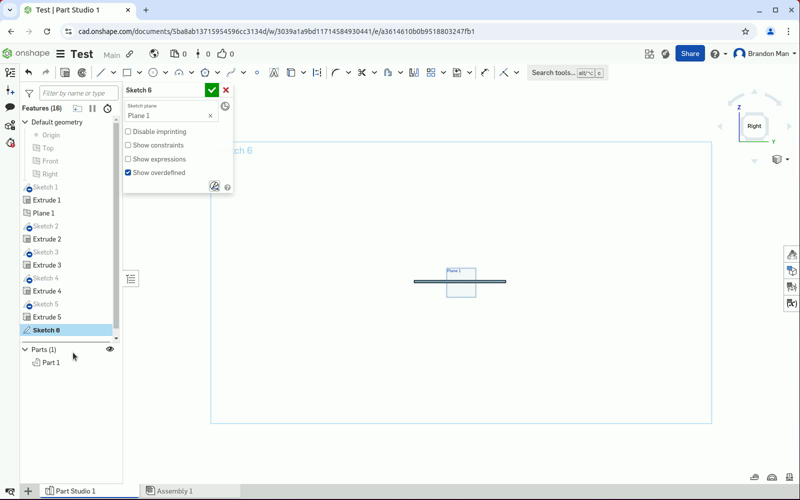
key(y)
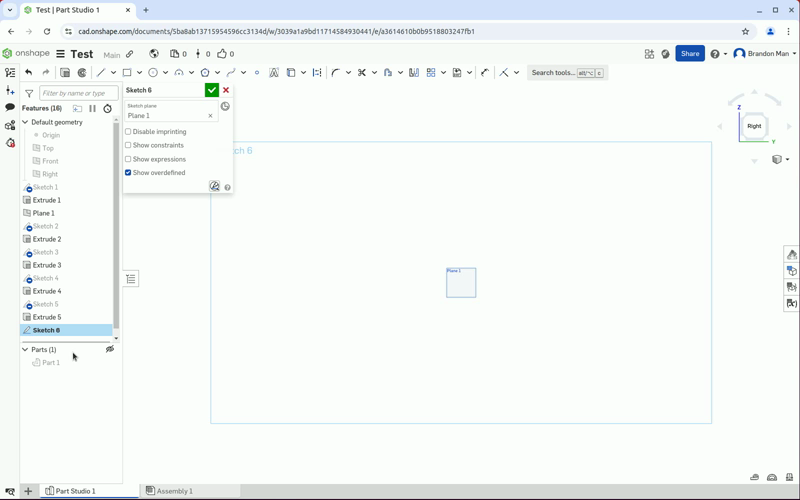
key(l)
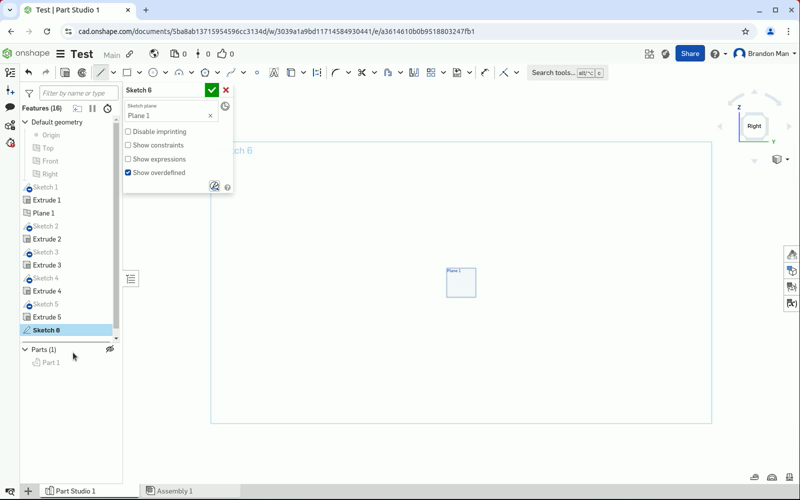
key_down(shift)
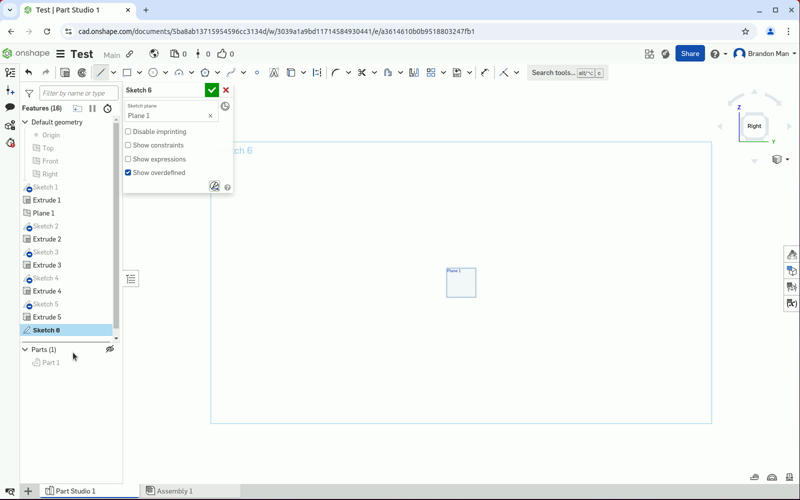
mouse_move(433, 280)
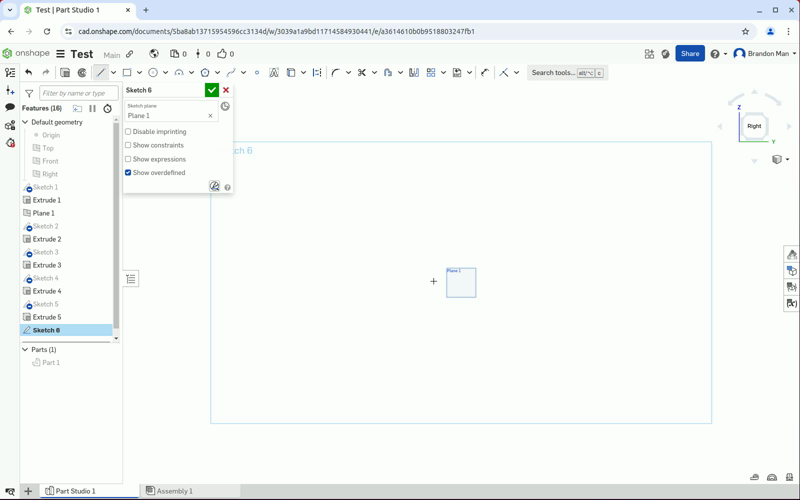
click(433, 280)
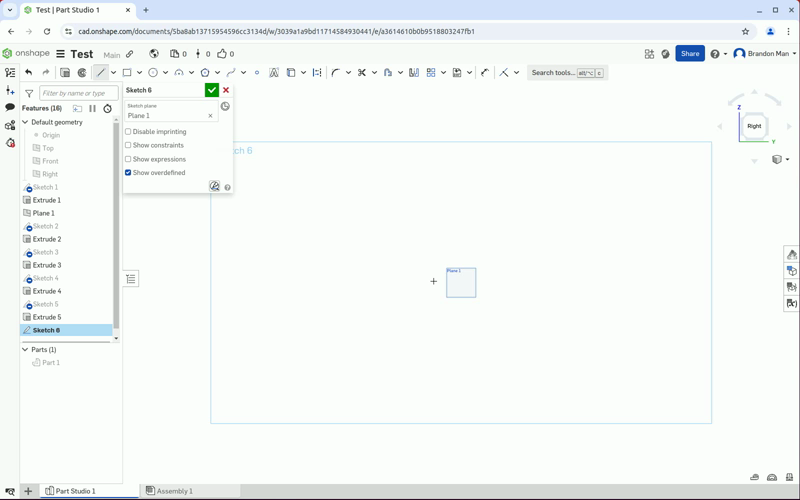
key_up(shift)
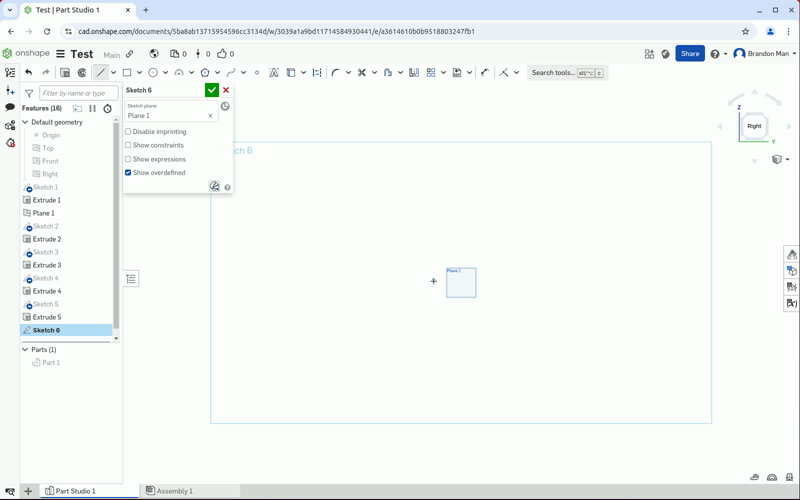
key_down(shift)
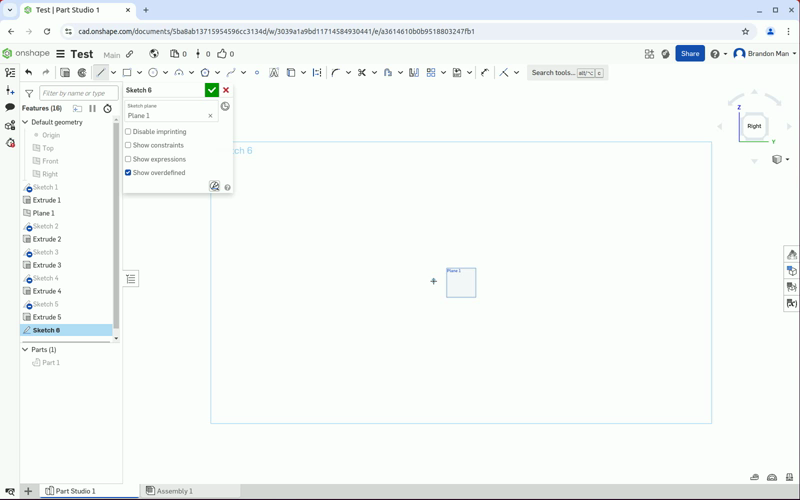
mouse_move(463, 280)
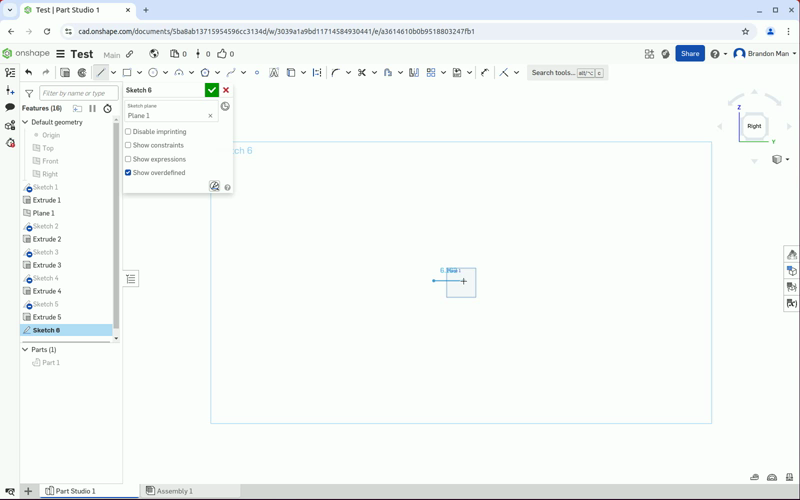
mouse_move(435, 282)
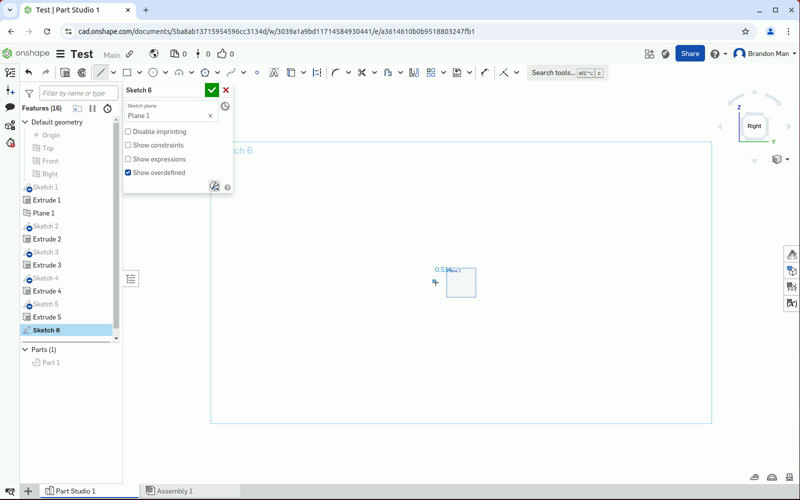
scroll(6)
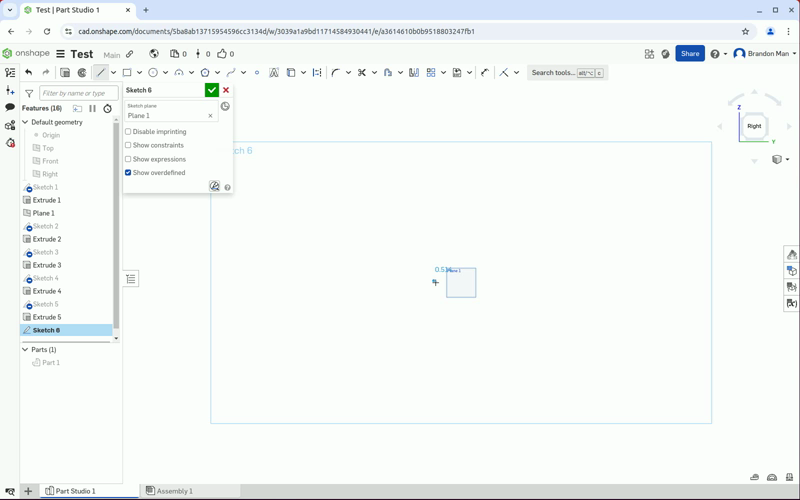
scroll(6)
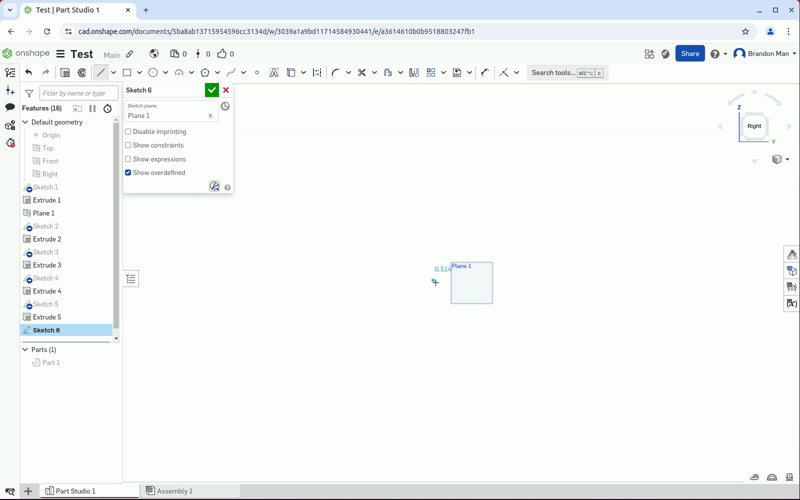
scroll(6)
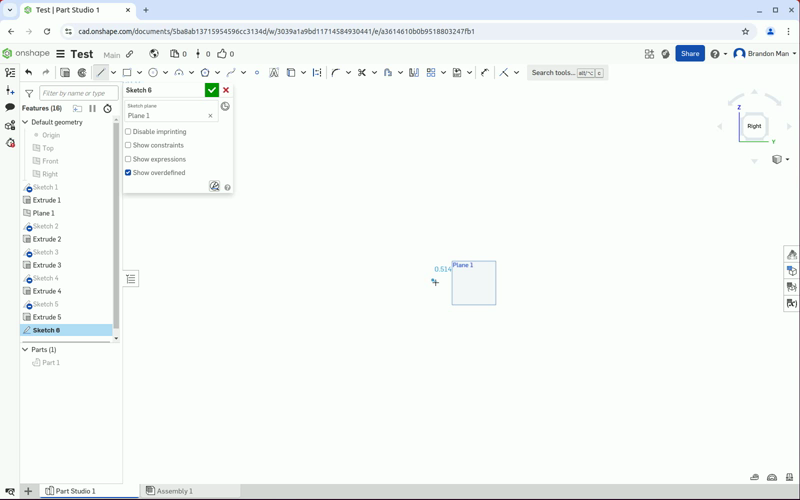
scroll(6)
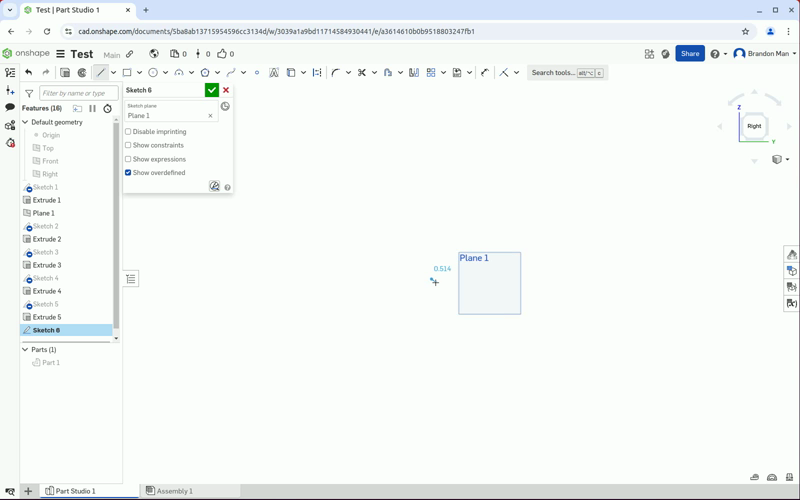
scroll(6)
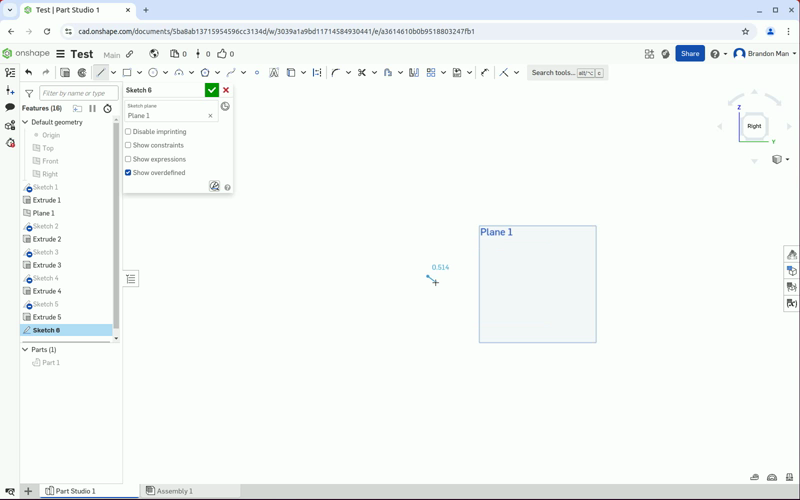
scroll(6)
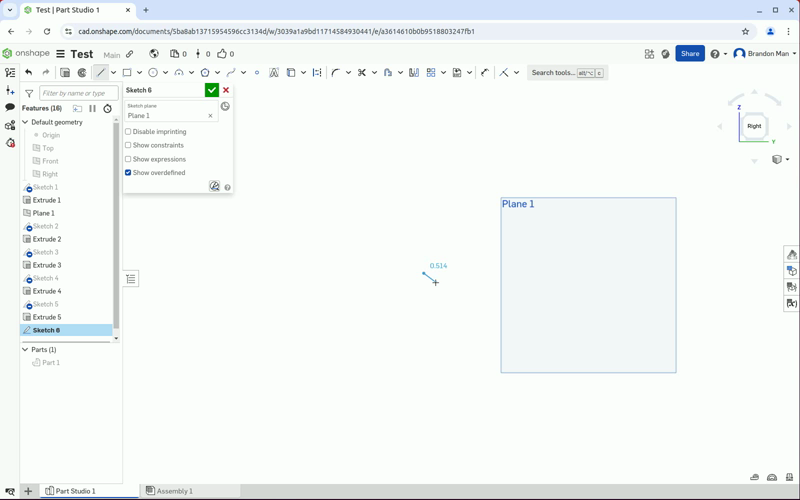
scroll(6)
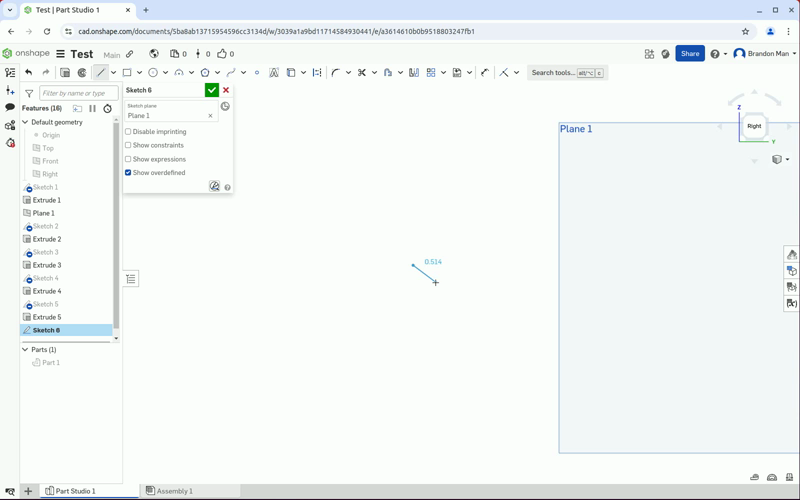
click(435, 282)
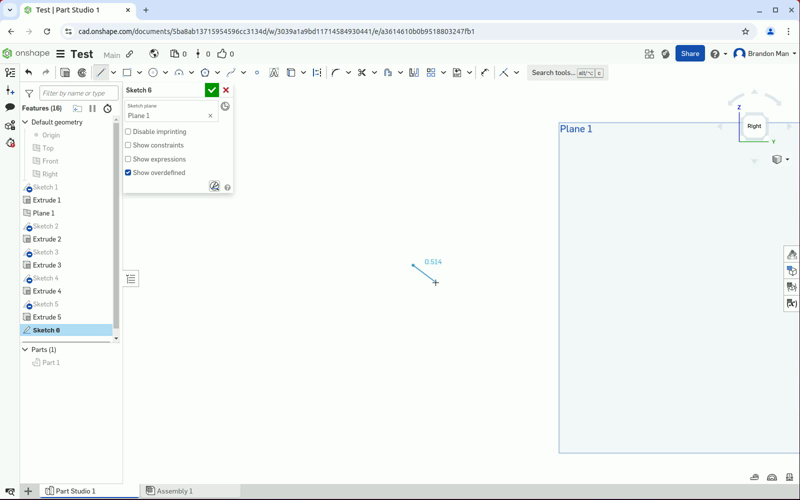
scroll(-6)
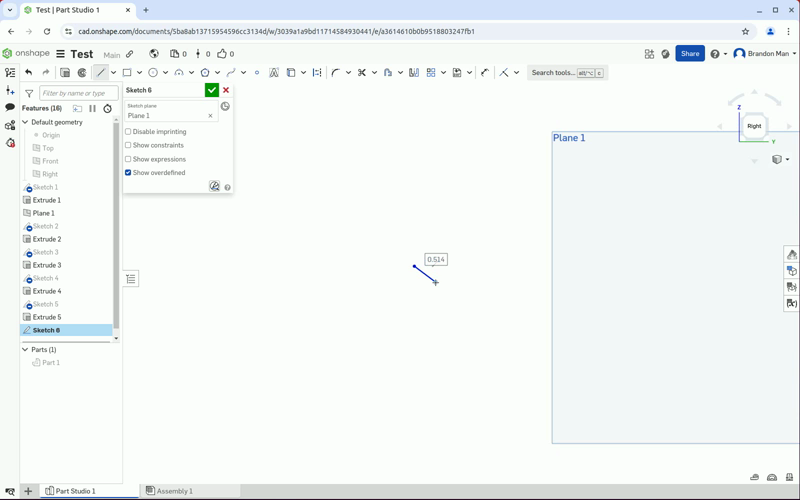
scroll(-6)
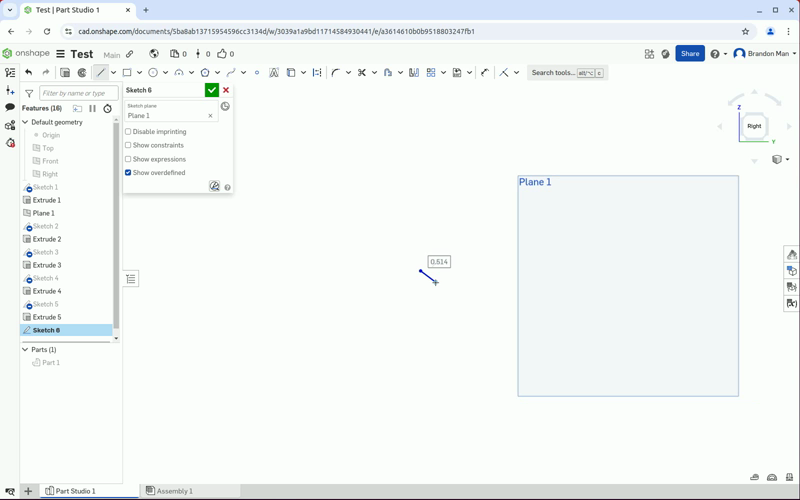
scroll(-6)
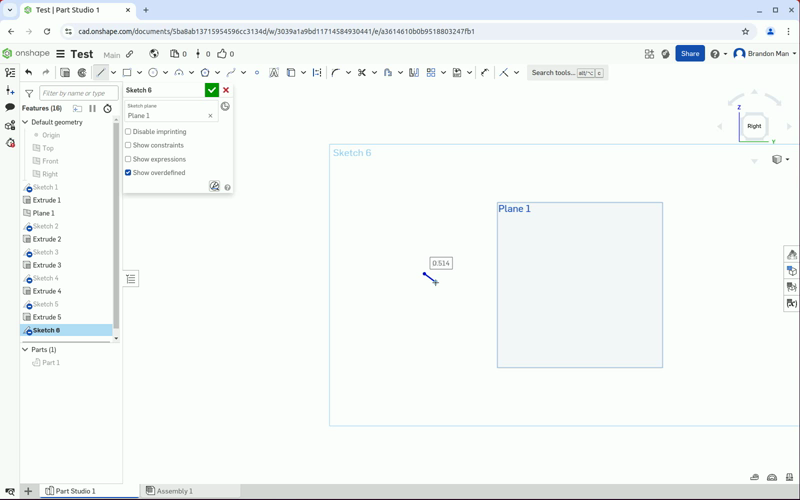
scroll(-6)
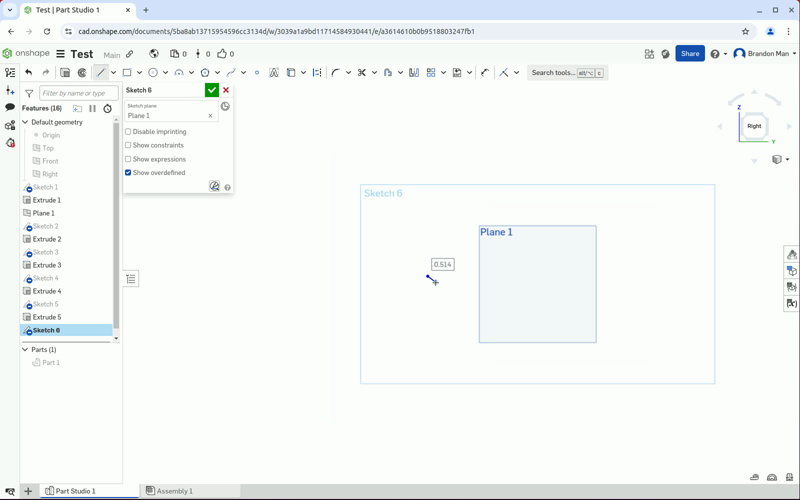
scroll(-6)
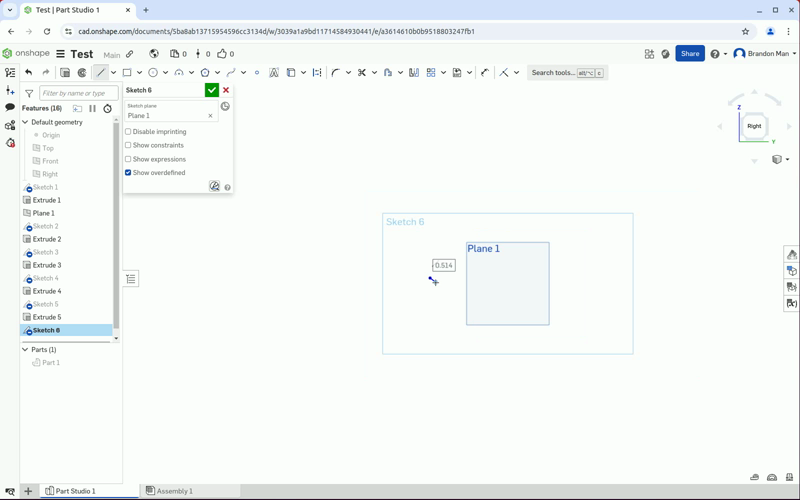
scroll(-6)
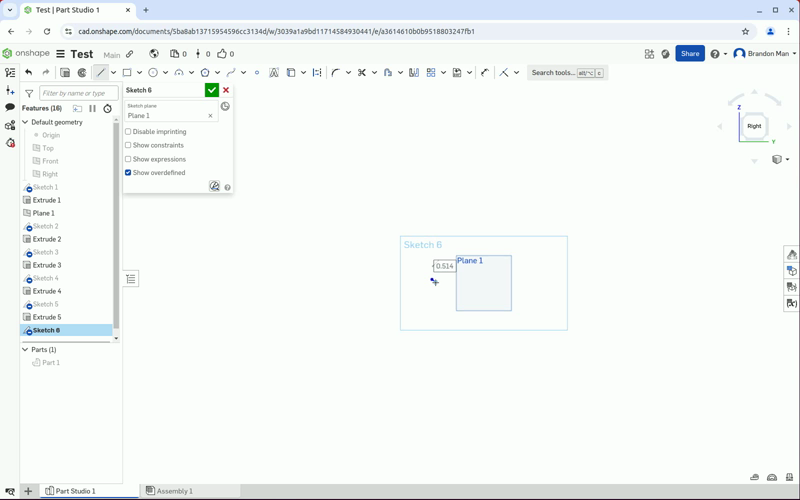
scroll(-6)
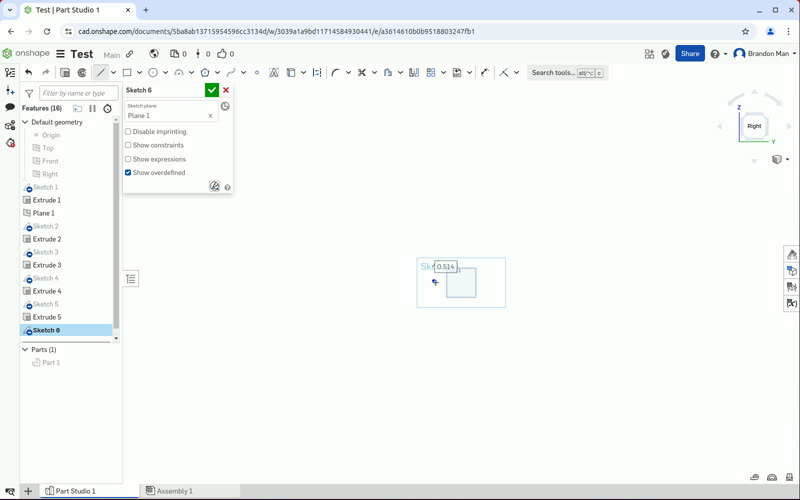
key_up(shift)
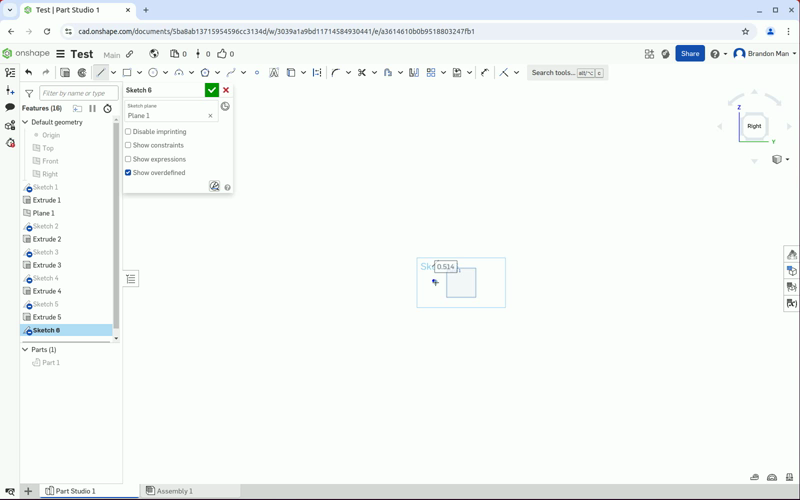
key_down(shift)
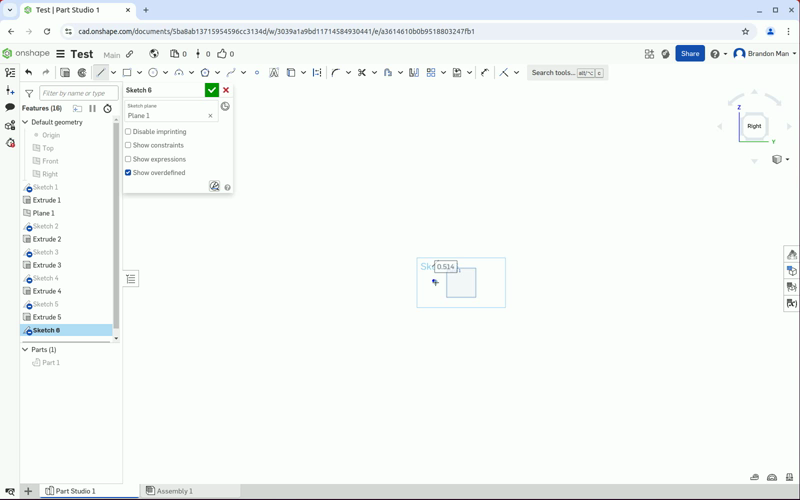
mouse_move(465, 282)
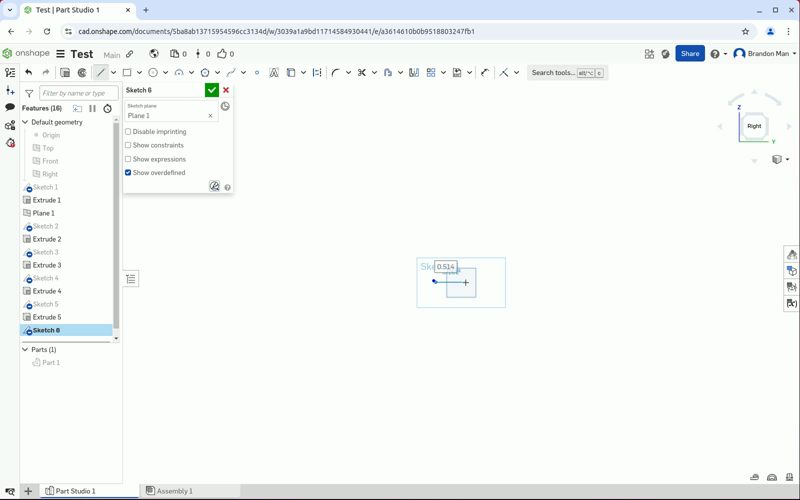
mouse_move(437, 280)
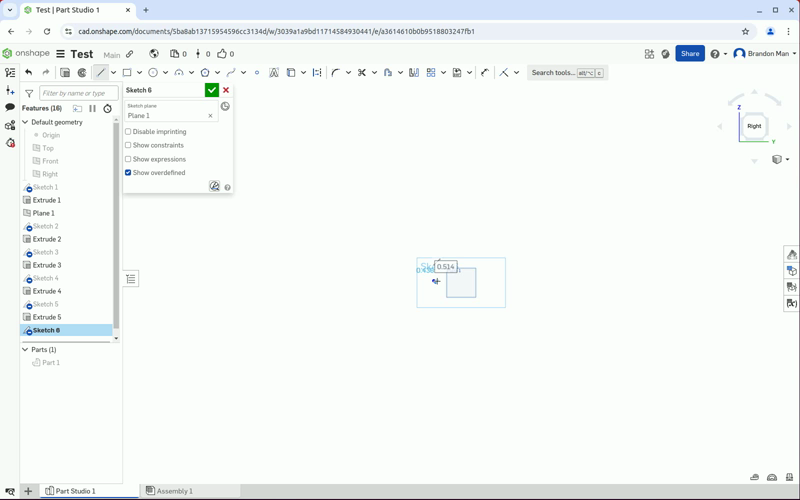
scroll(6)
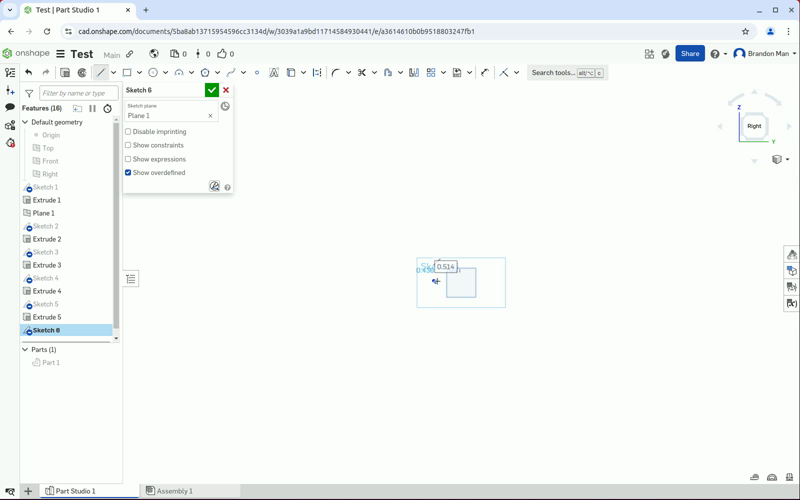
scroll(6)
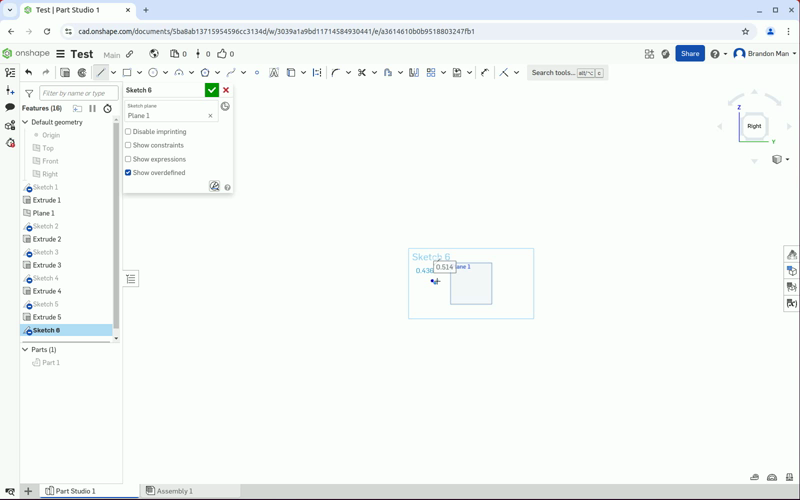
scroll(6)
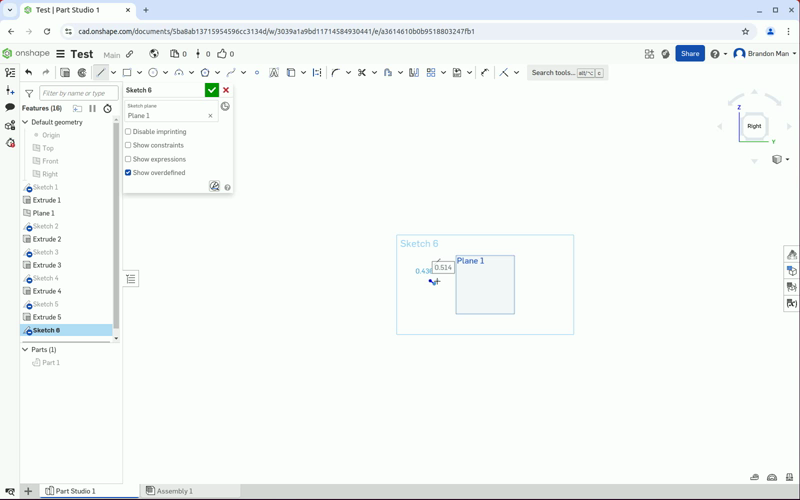
scroll(6)
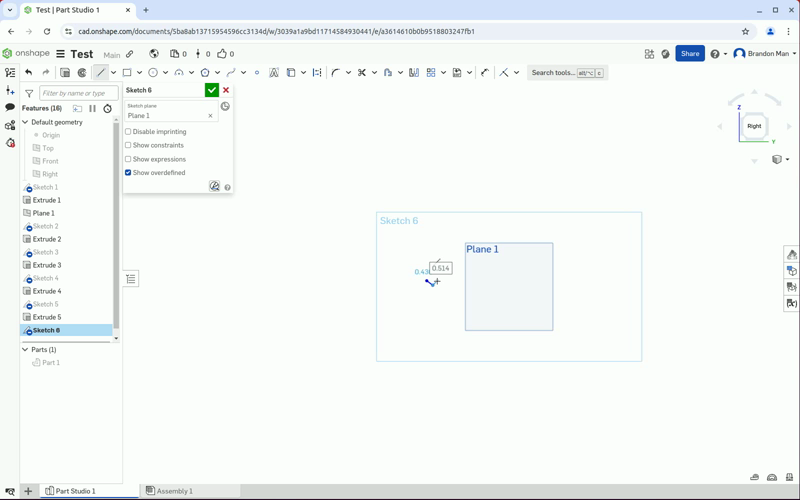
scroll(6)
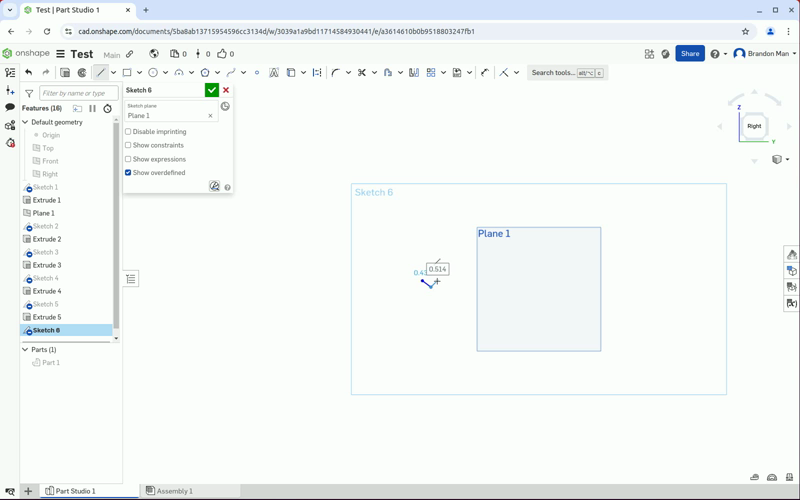
scroll(6)
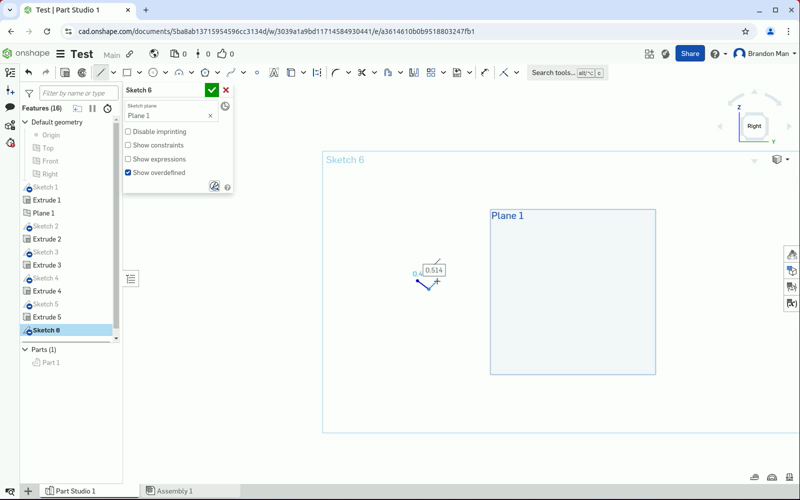
scroll(6)
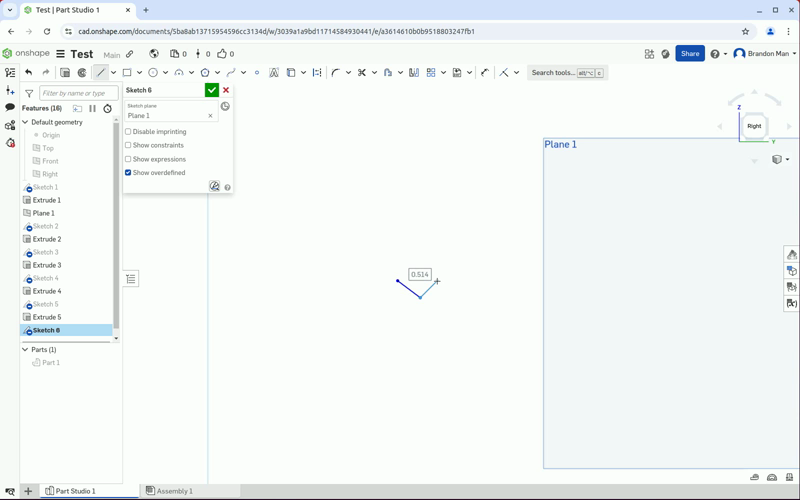
click(437, 280)
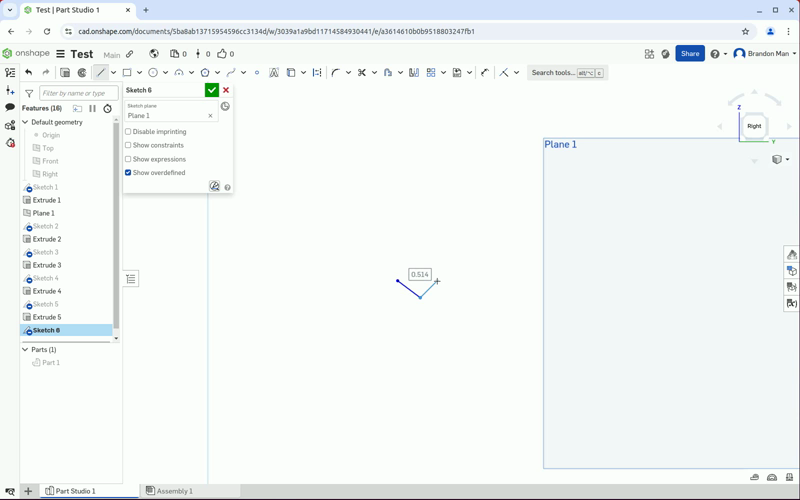
scroll(-6)
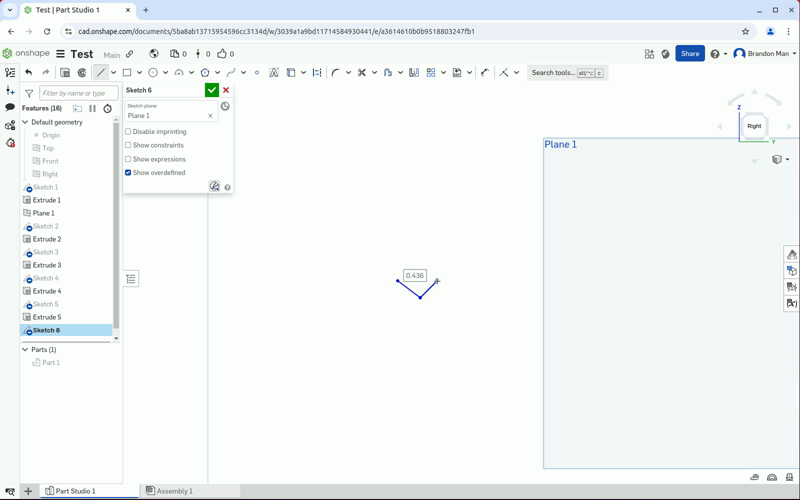
scroll(-6)
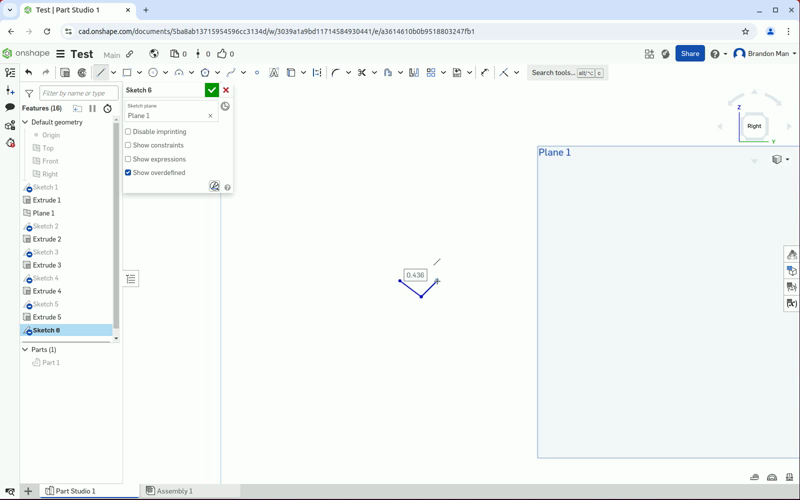
scroll(-6)
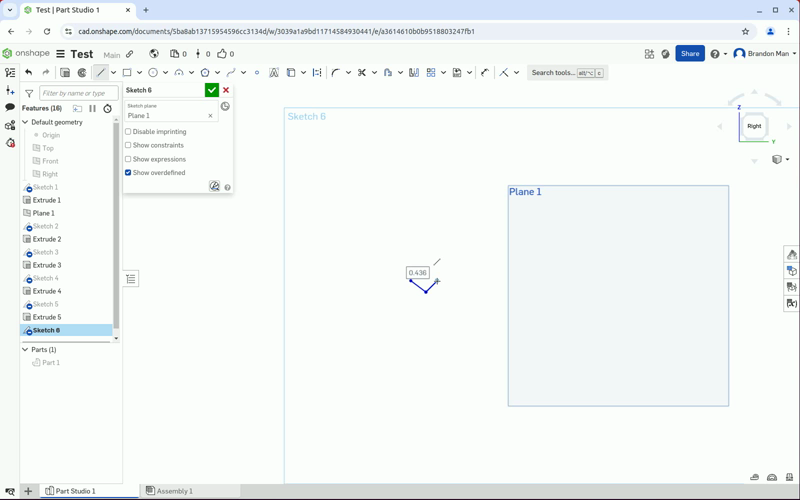
scroll(-6)
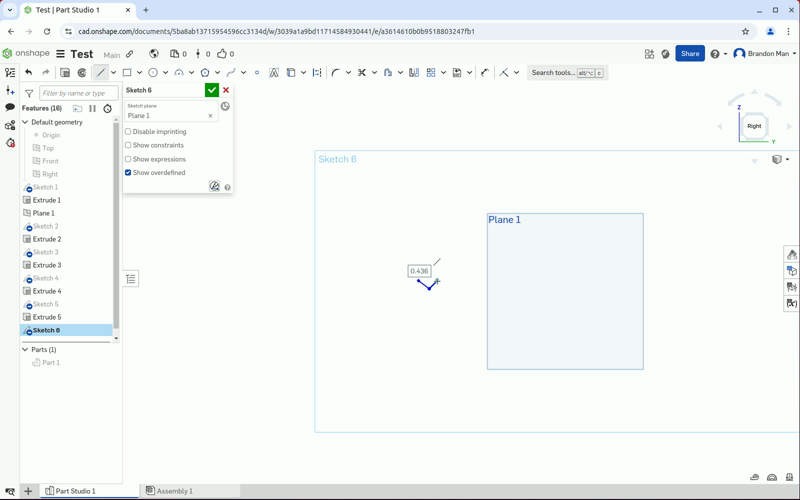
scroll(-6)
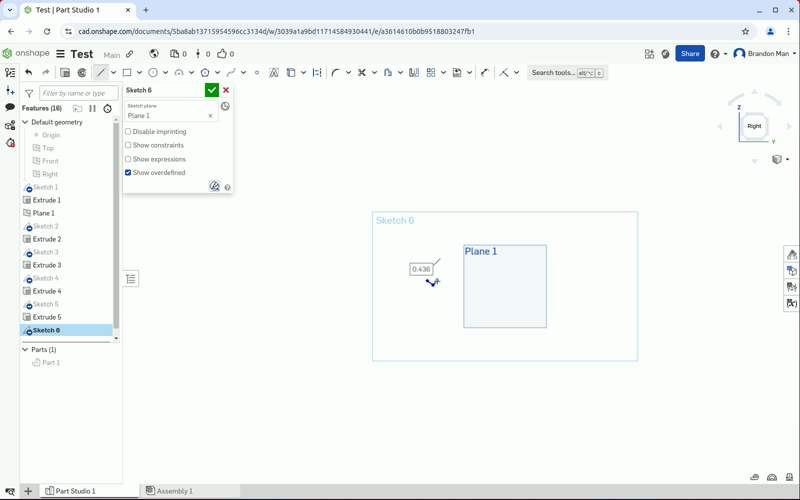
scroll(-6)
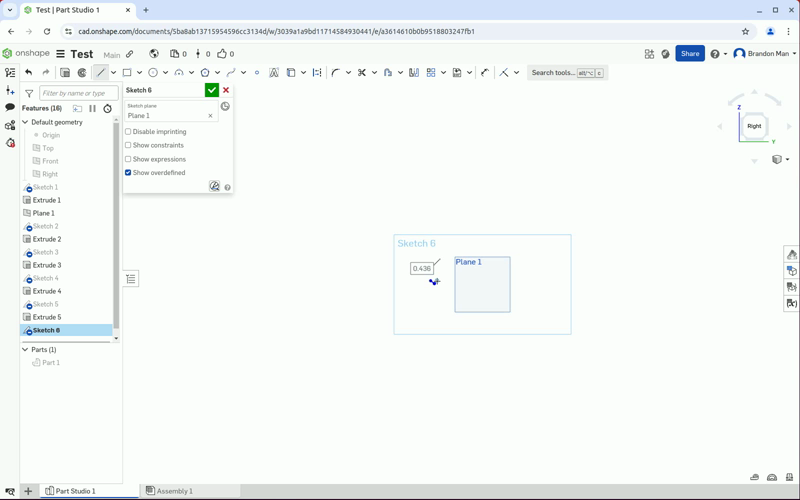
scroll(-6)
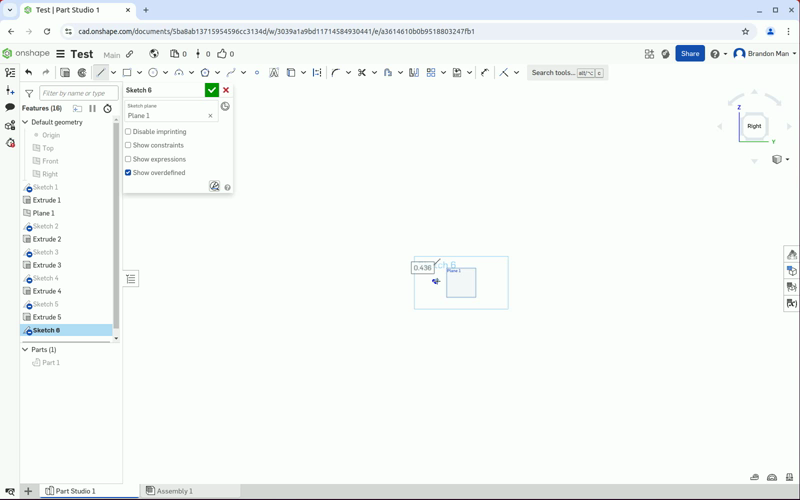
key_up(shift)
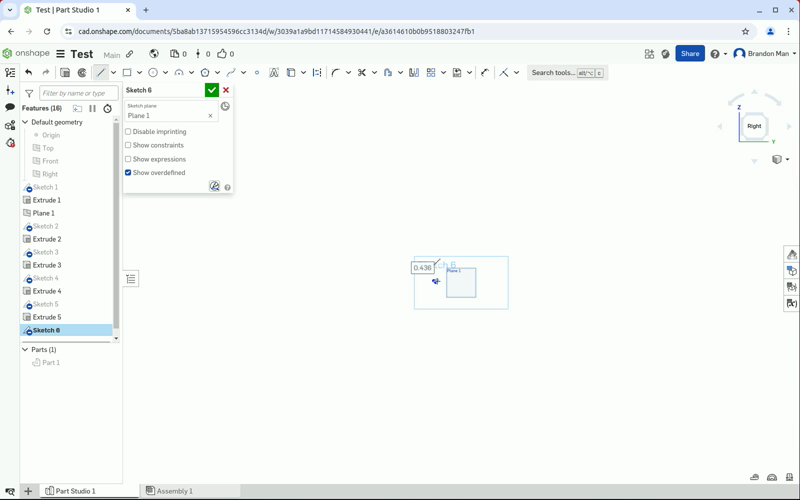
key_down(shift)
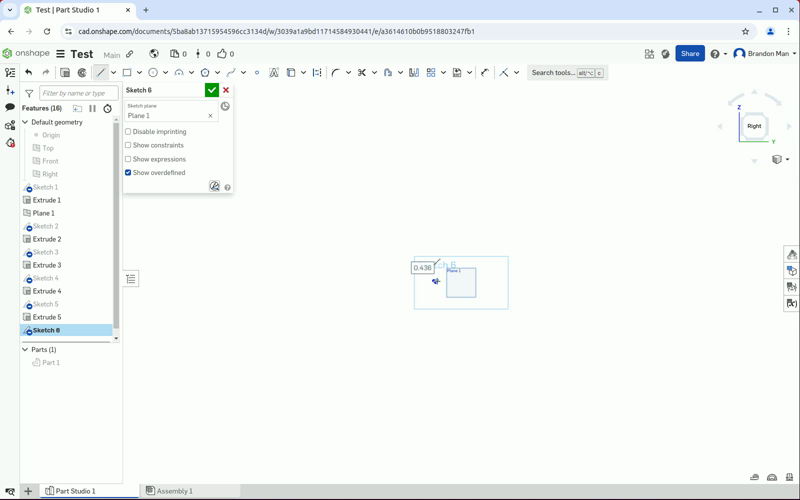
mouse_move(467, 280)
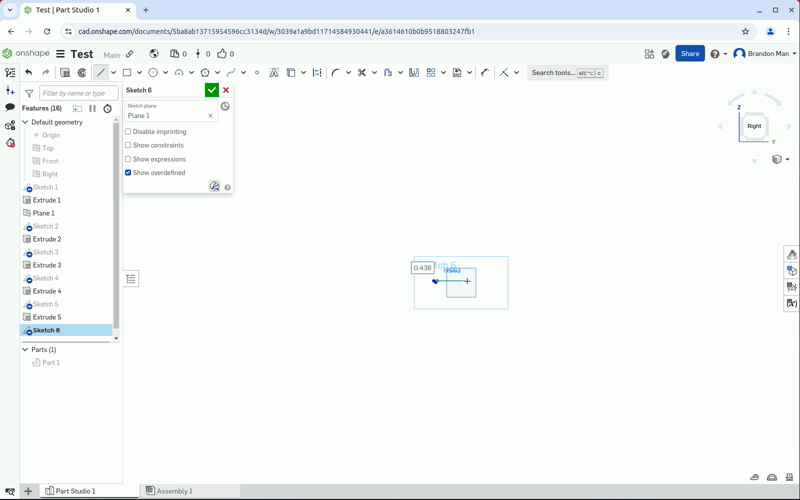
mouse_move(435, 280)
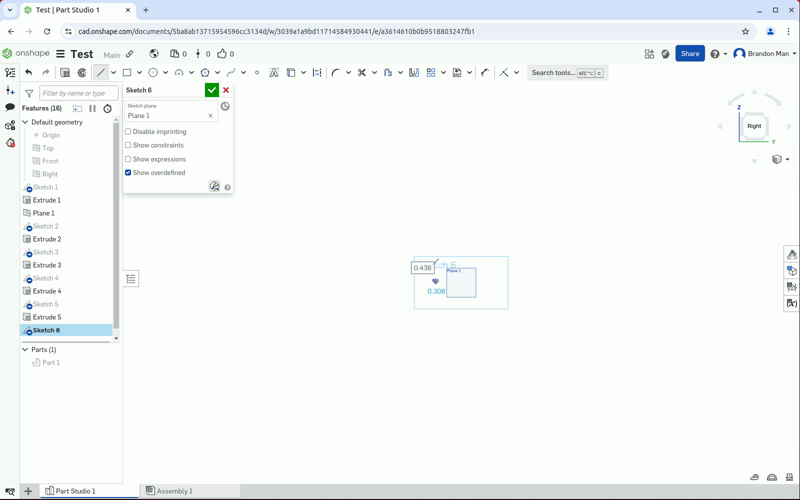
scroll(6)
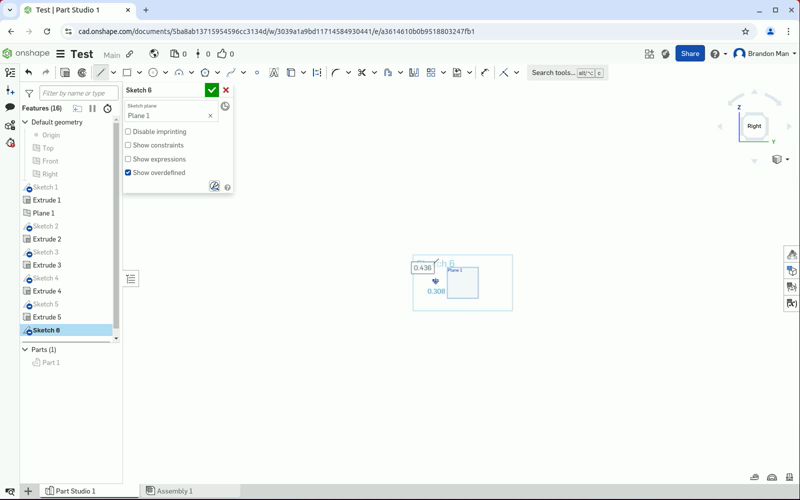
scroll(6)
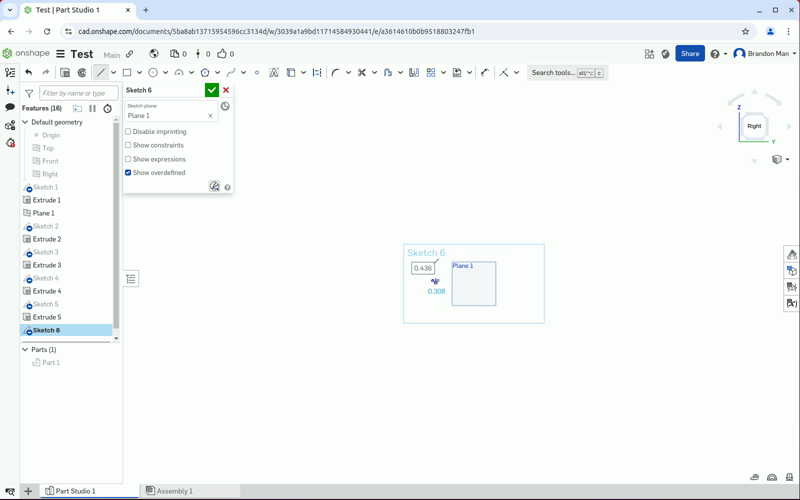
scroll(6)
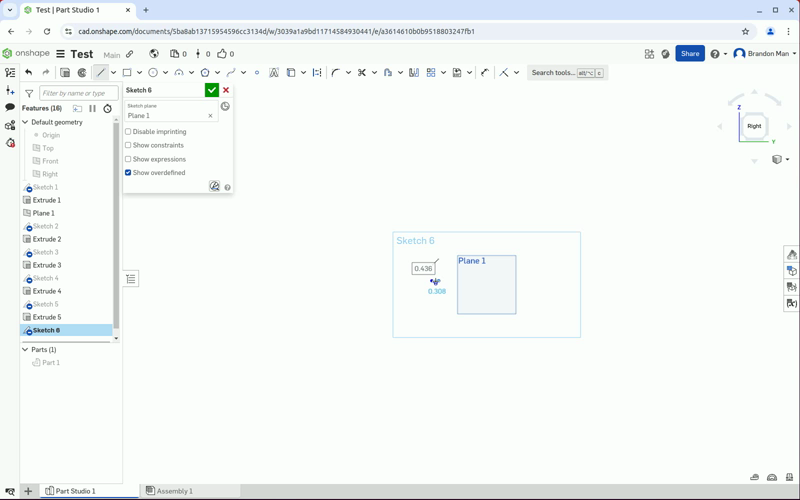
scroll(6)
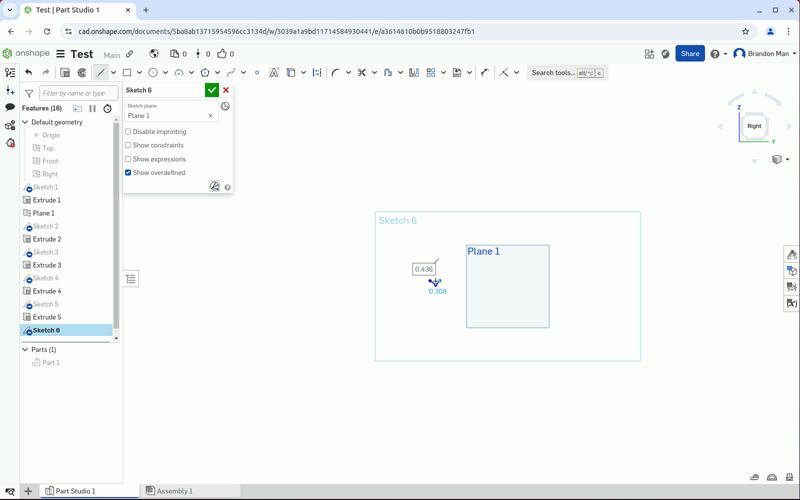
scroll(6)
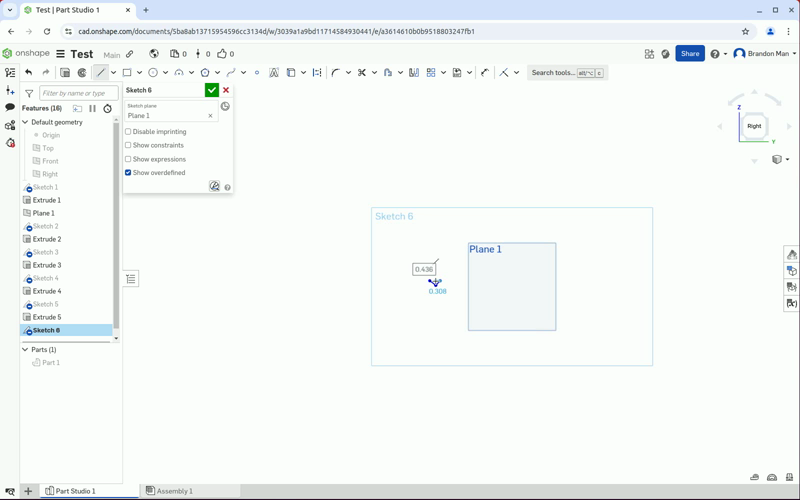
scroll(6)
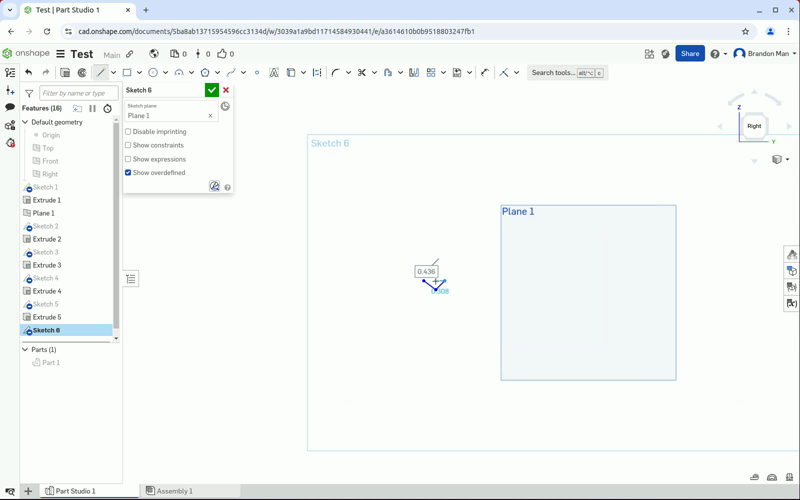
scroll(6)
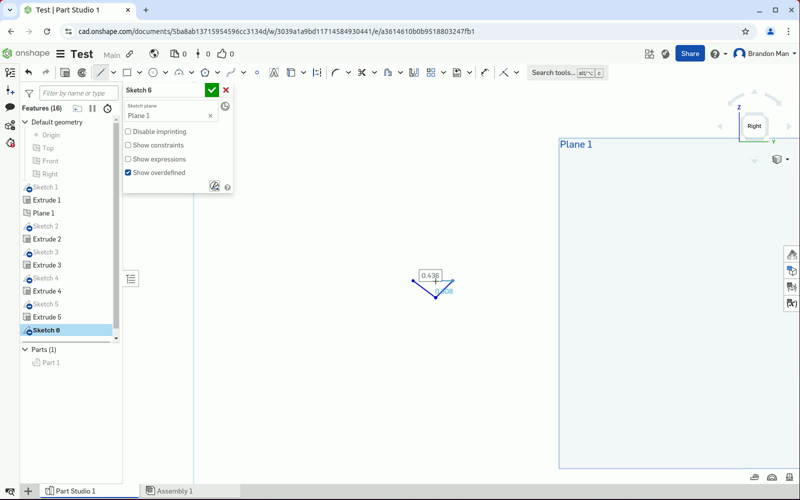
click(435, 280)
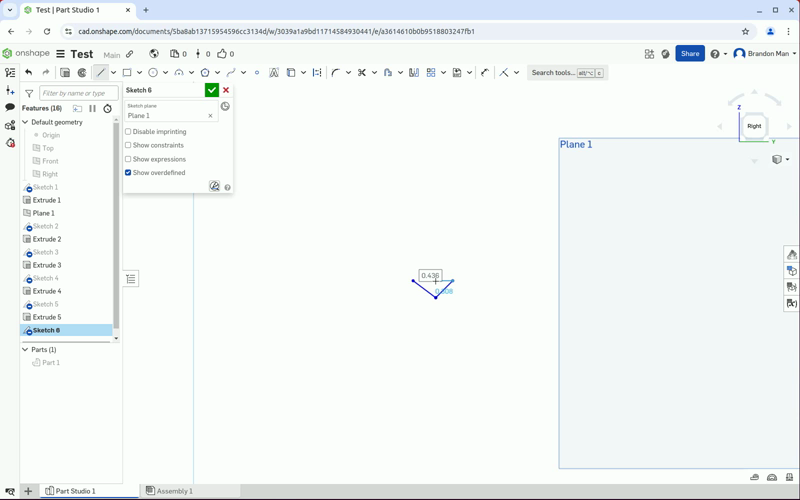
scroll(-6)
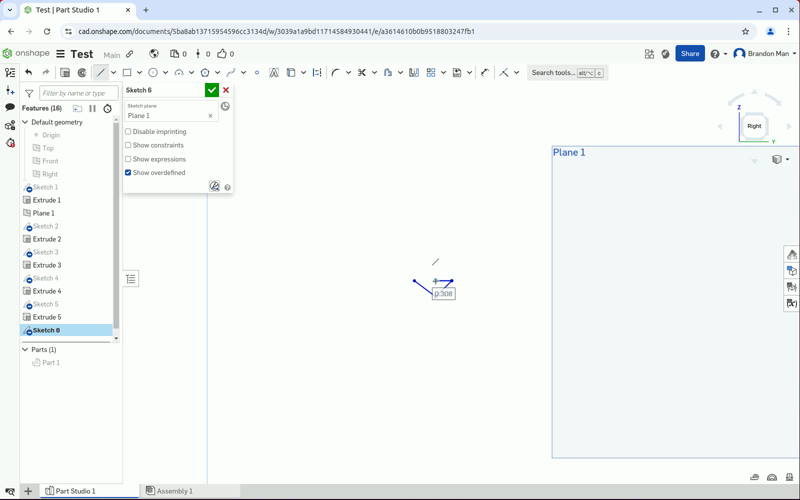
scroll(-6)
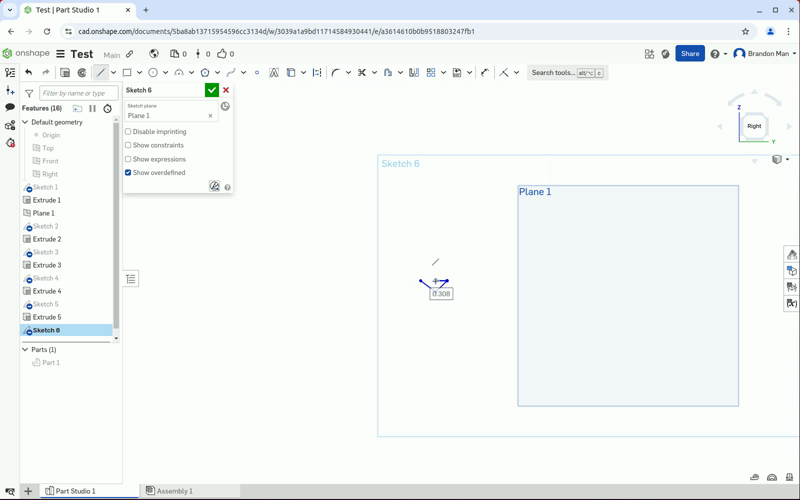
scroll(-6)
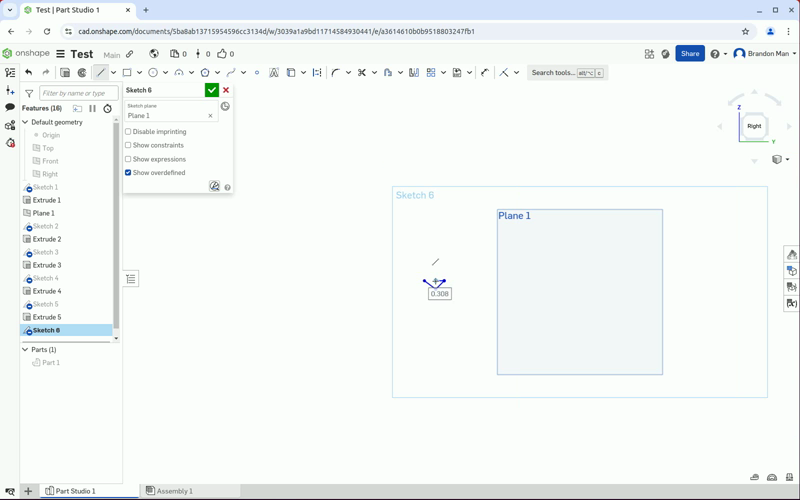
scroll(-6)
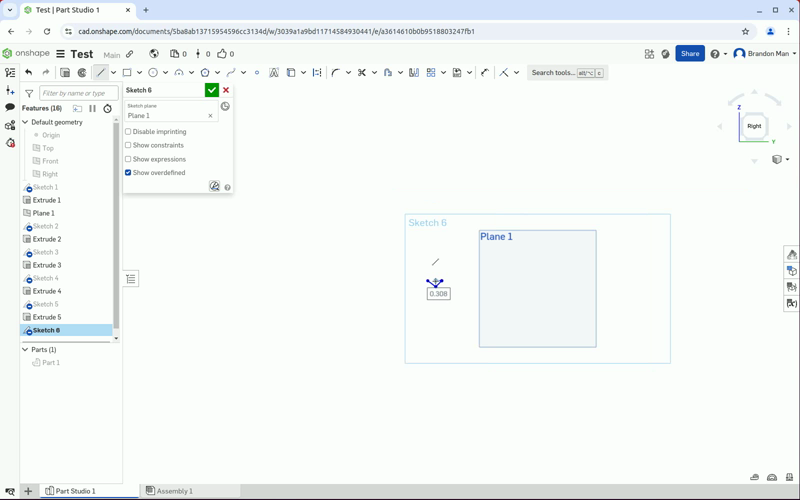
scroll(-6)
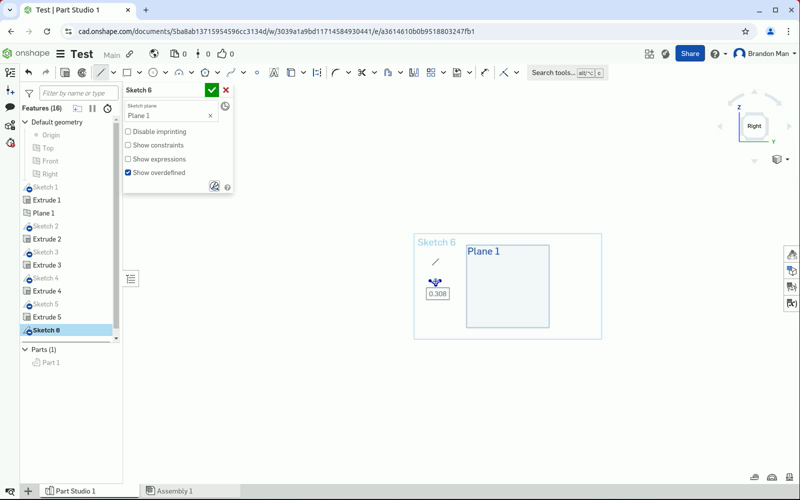
scroll(-6)
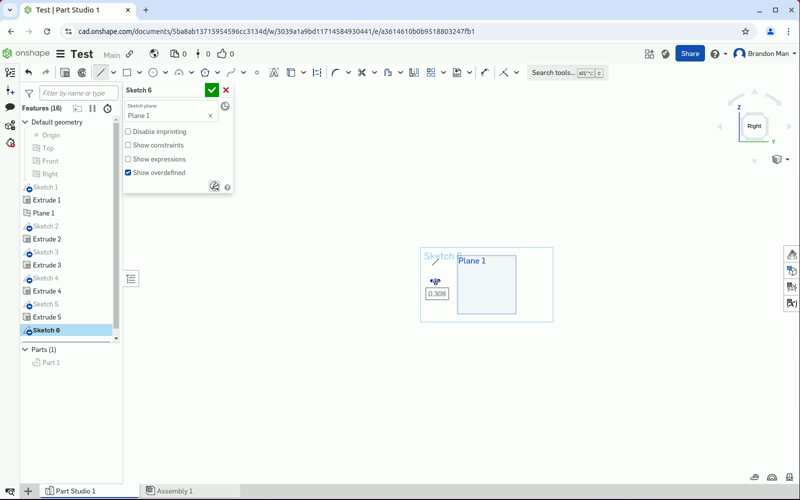
scroll(-6)
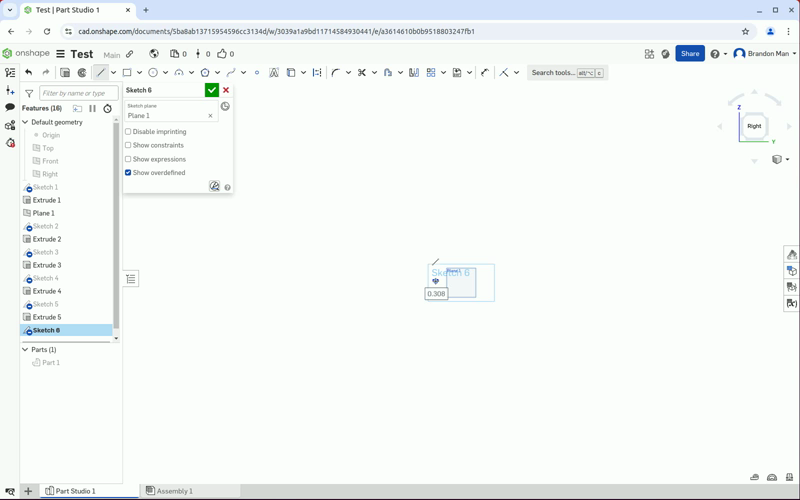
key_up(shift)
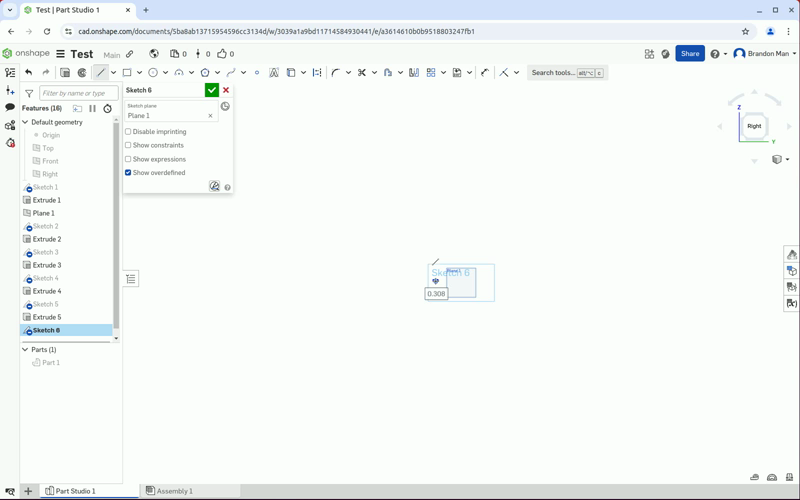
mouse_move(465, 280)
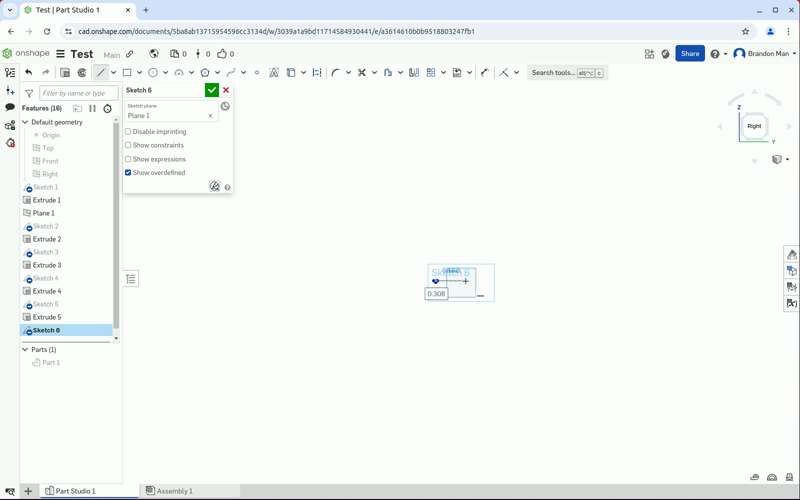
key_down(shift)
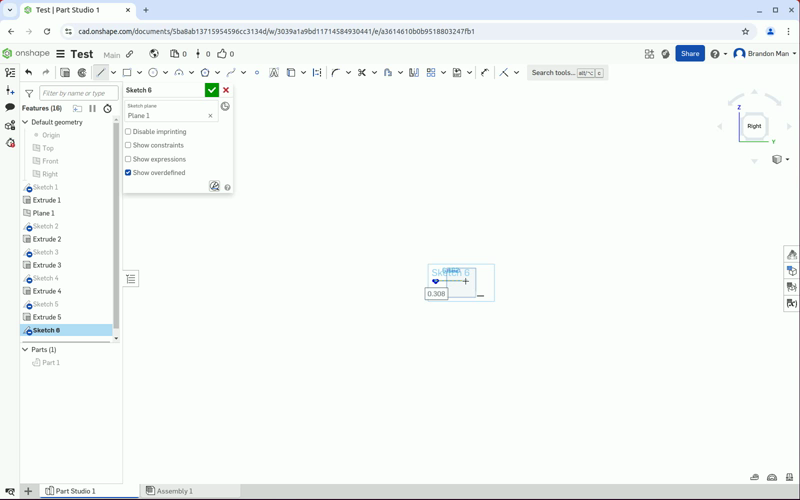
mouse_move(433, 280)
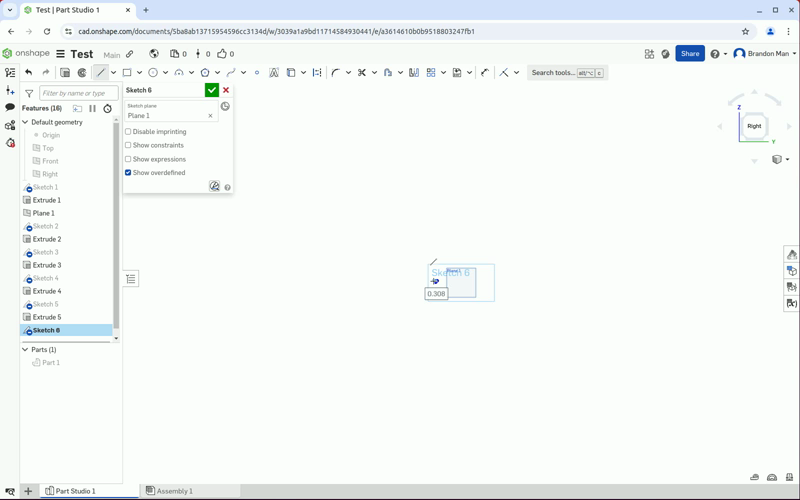
scroll(6)
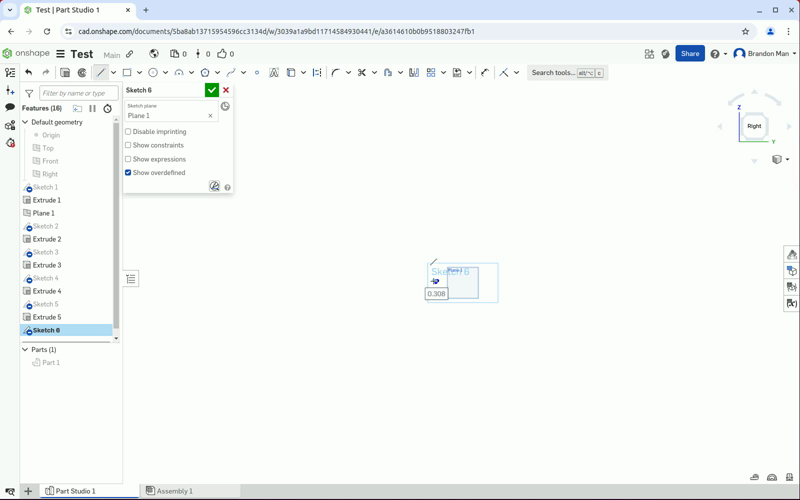
scroll(6)
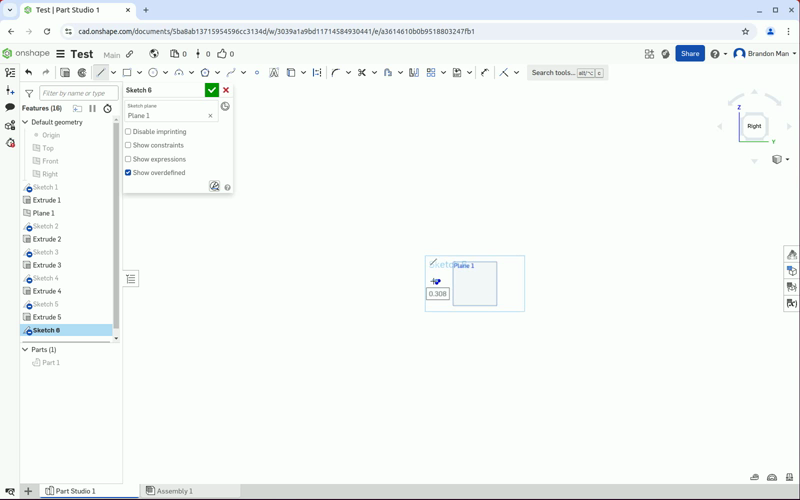
scroll(6)
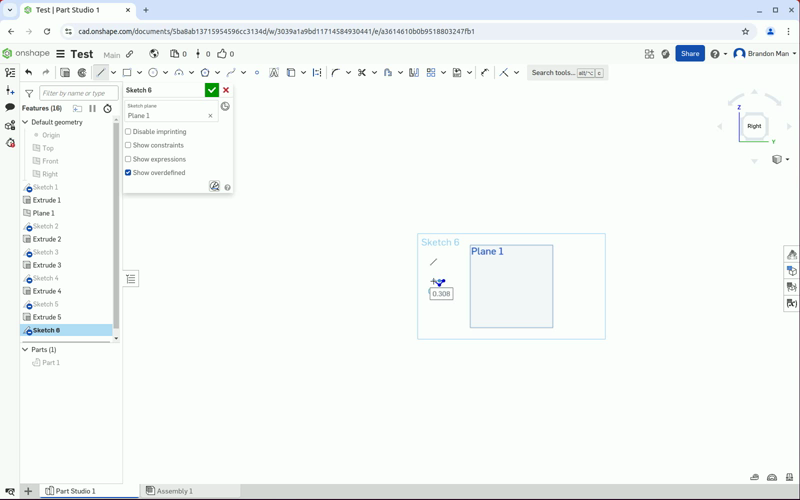
scroll(6)
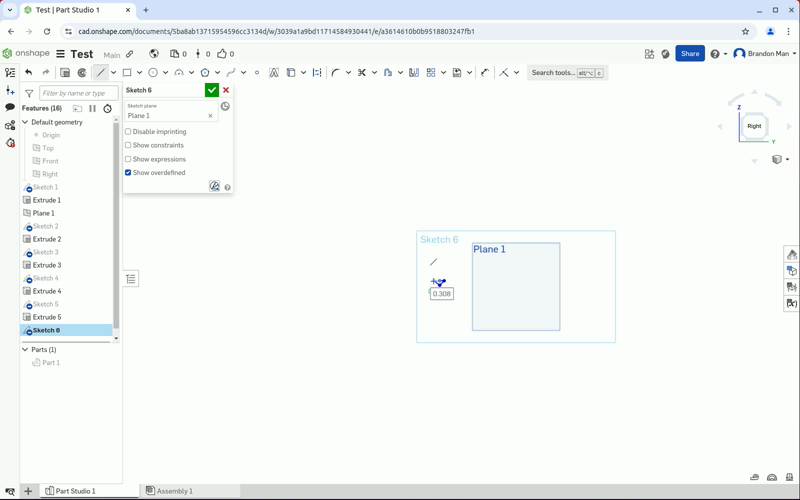
scroll(6)
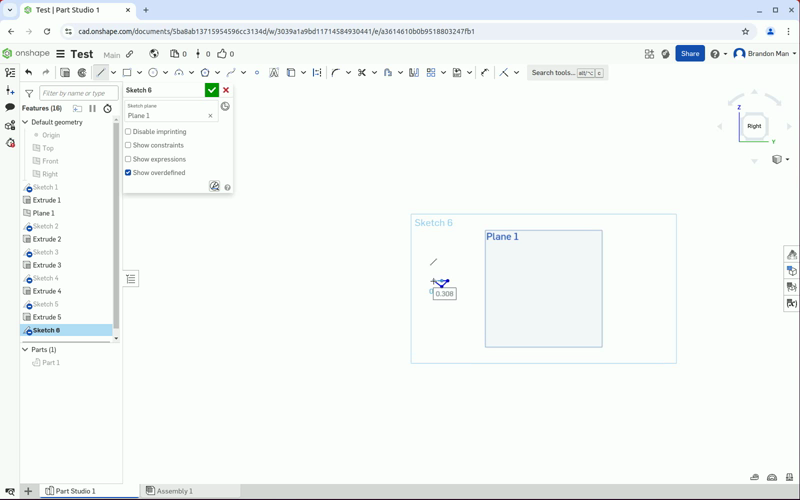
scroll(6)
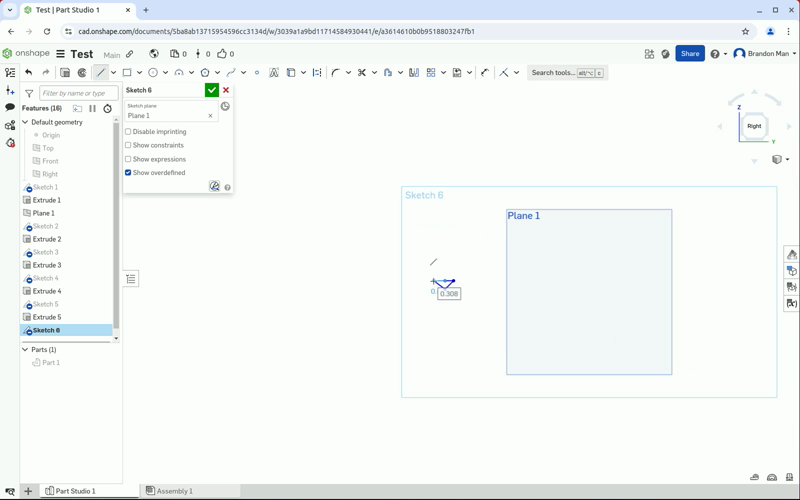
scroll(6)
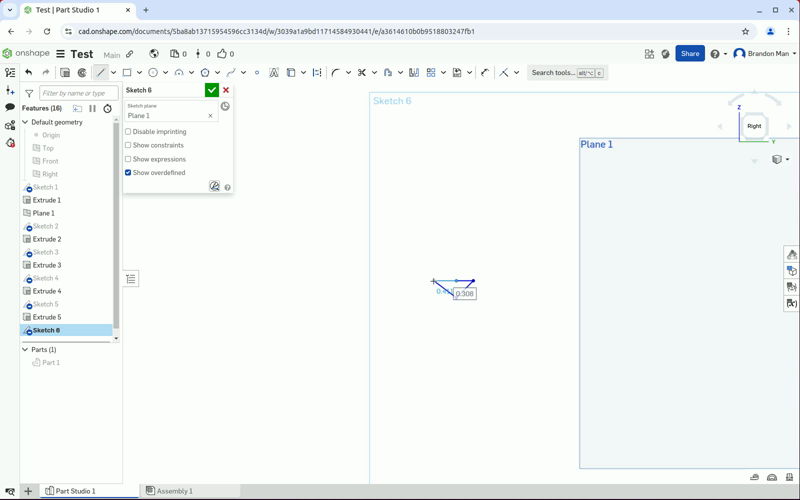
key_up(shift)
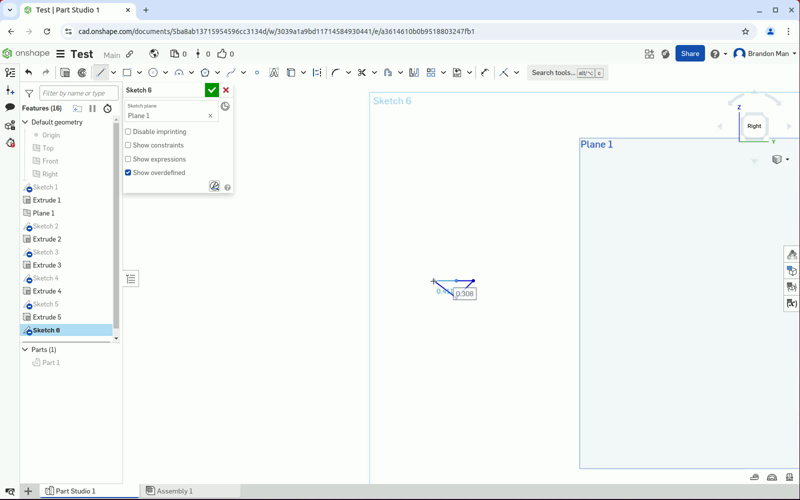
click(433, 280)
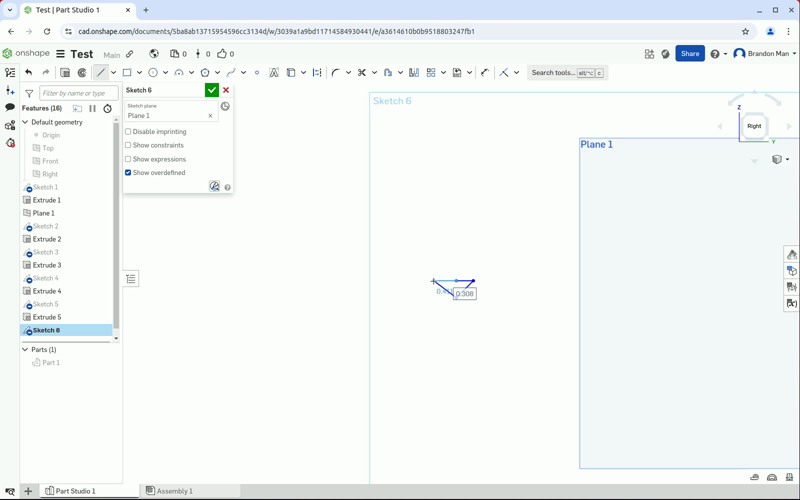
scroll(-6)
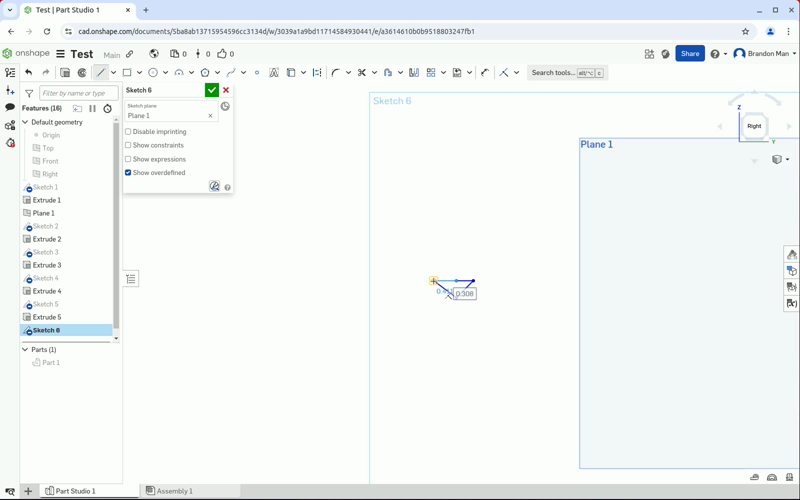
scroll(-6)
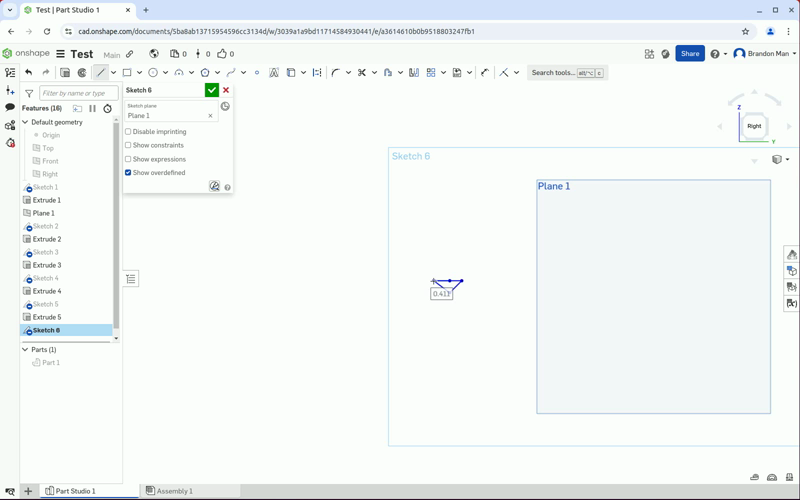
scroll(-6)
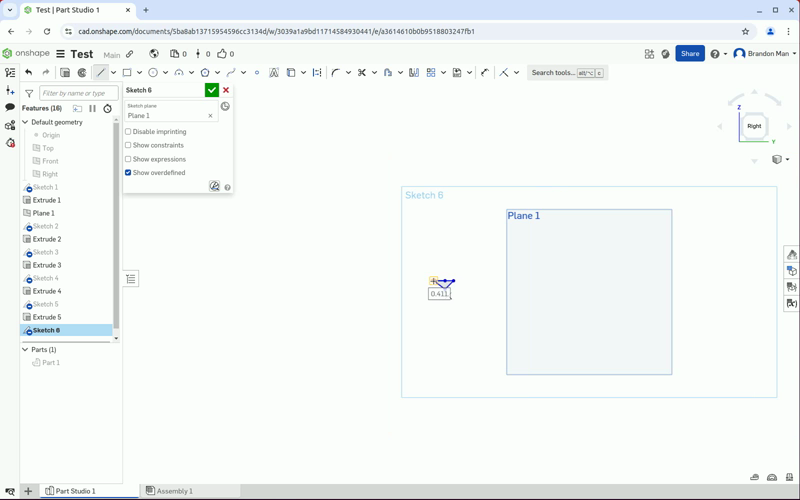
scroll(-6)
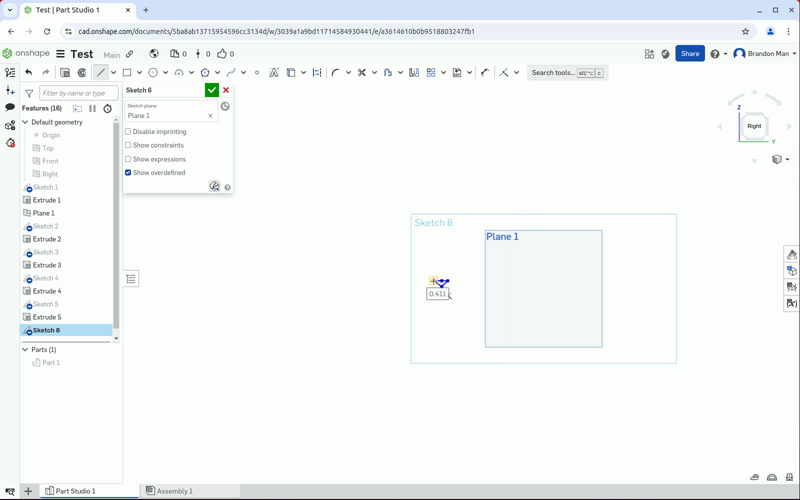
scroll(-6)
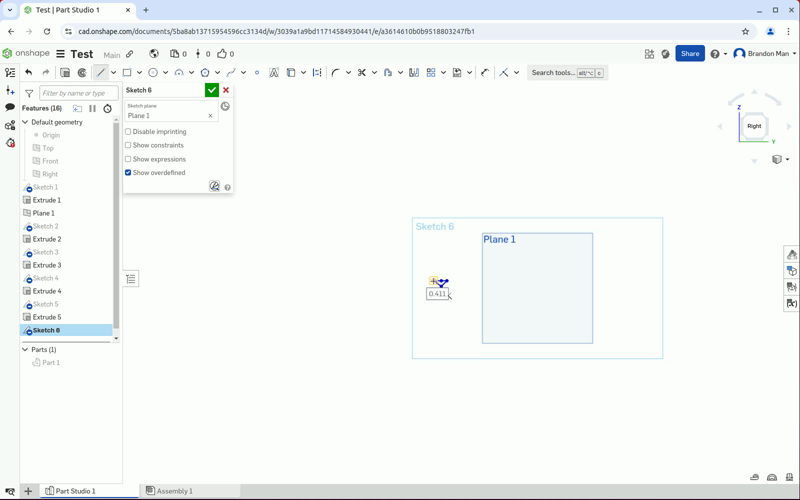
scroll(-6)
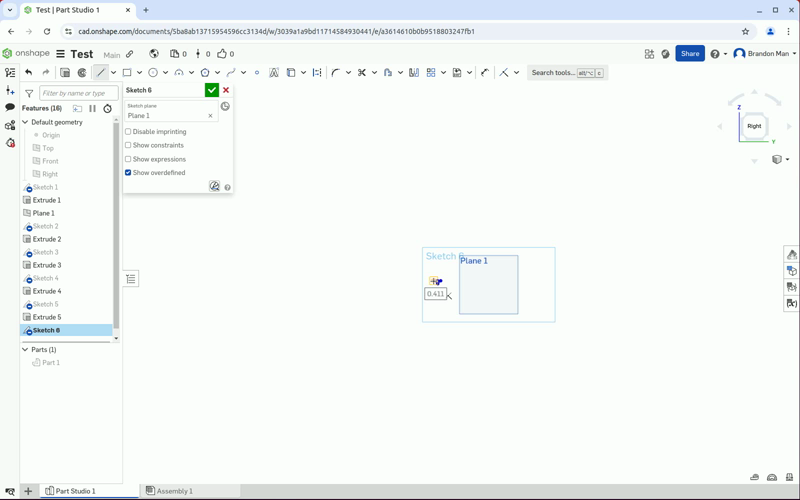
scroll(-6)
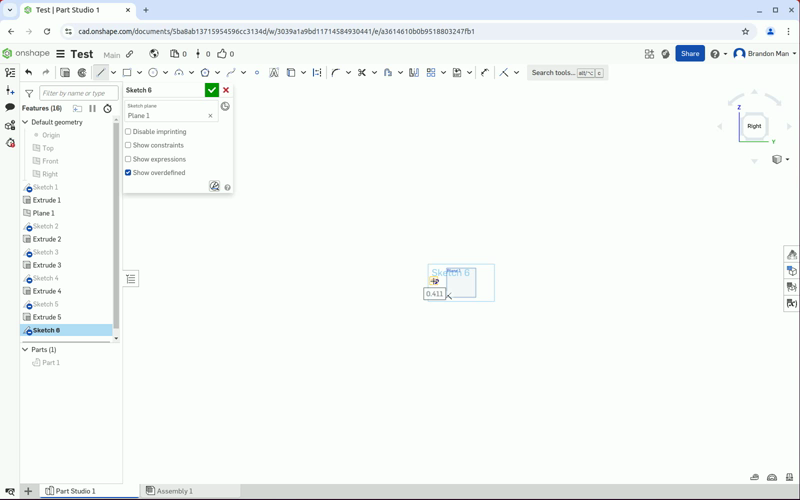
key(esc)
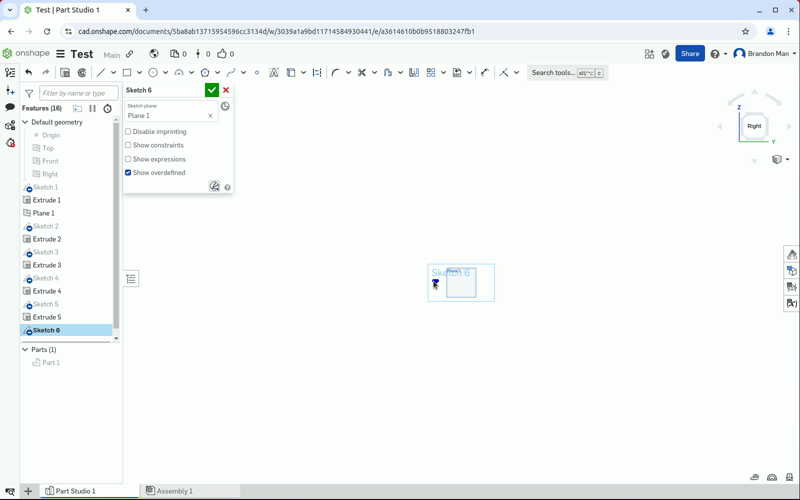
mouse_move(435, 280)
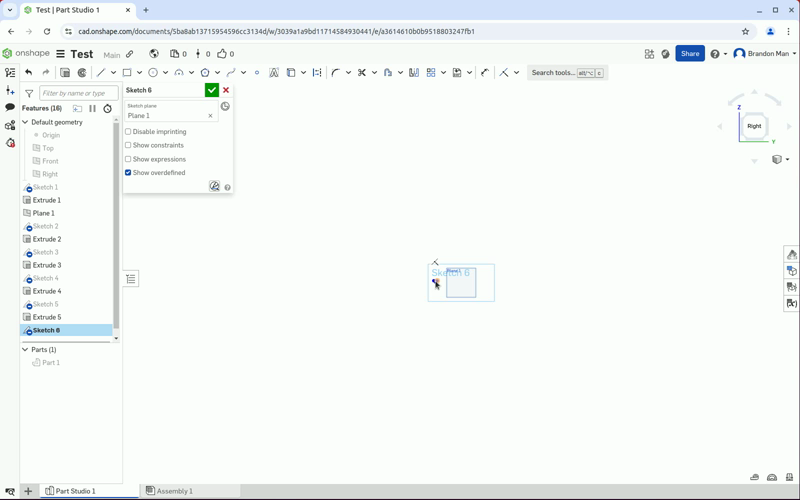
scroll(6)
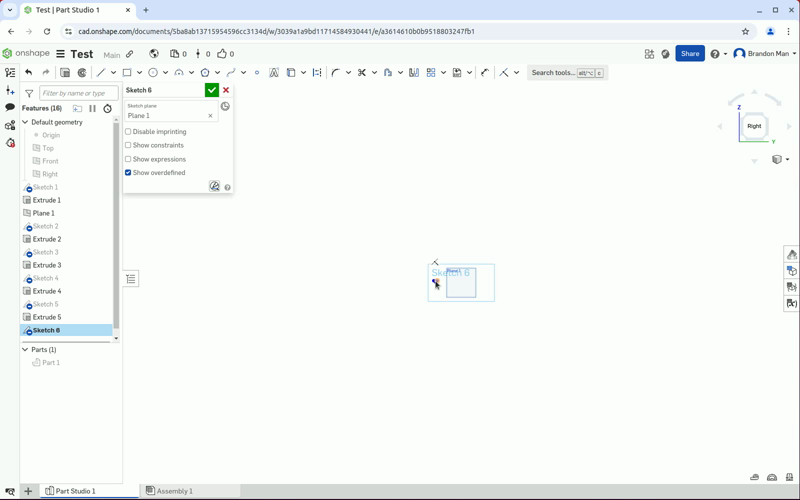
scroll(6)
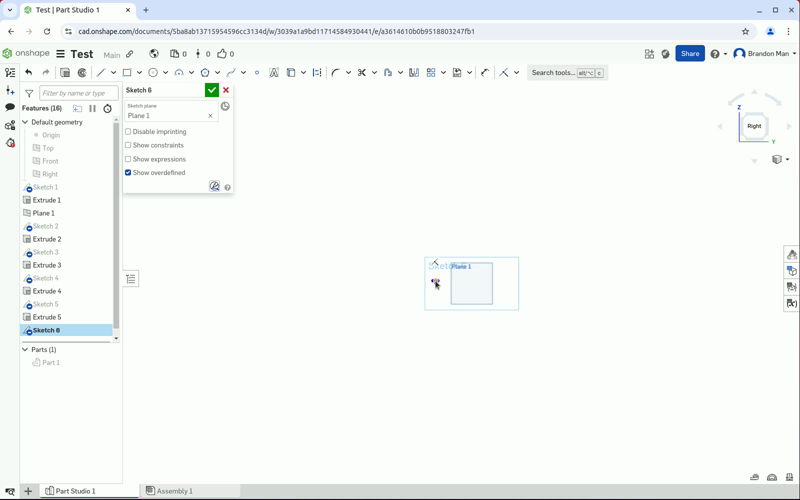
scroll(6)
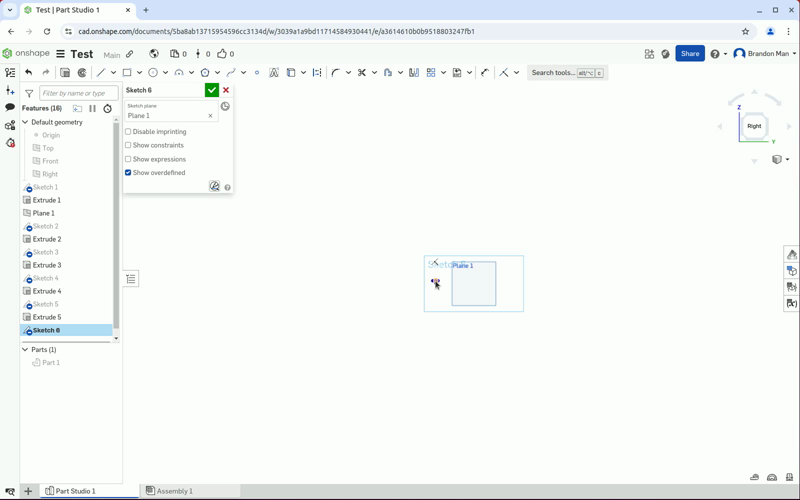
scroll(6)
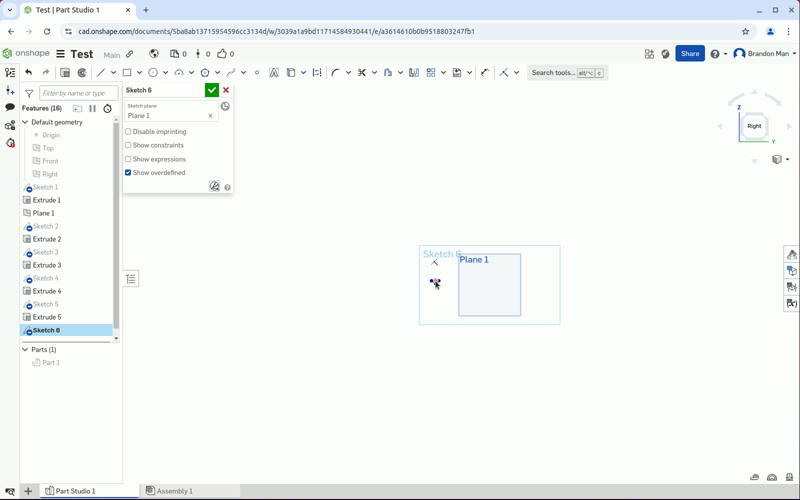
scroll(6)
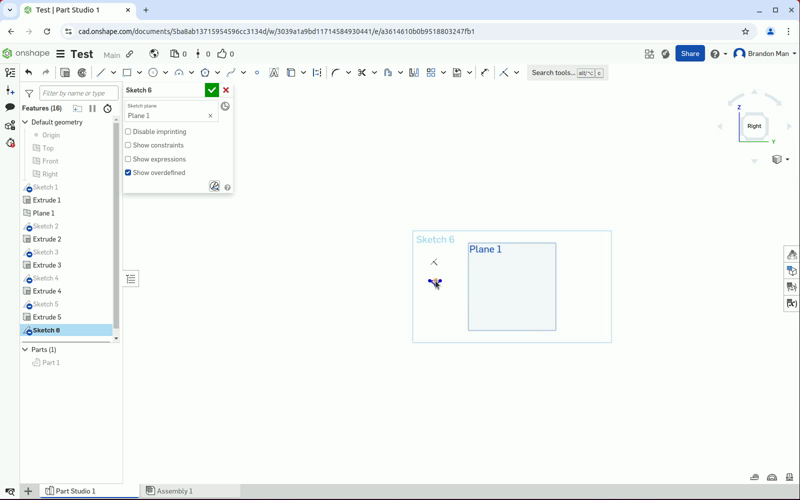
scroll(6)
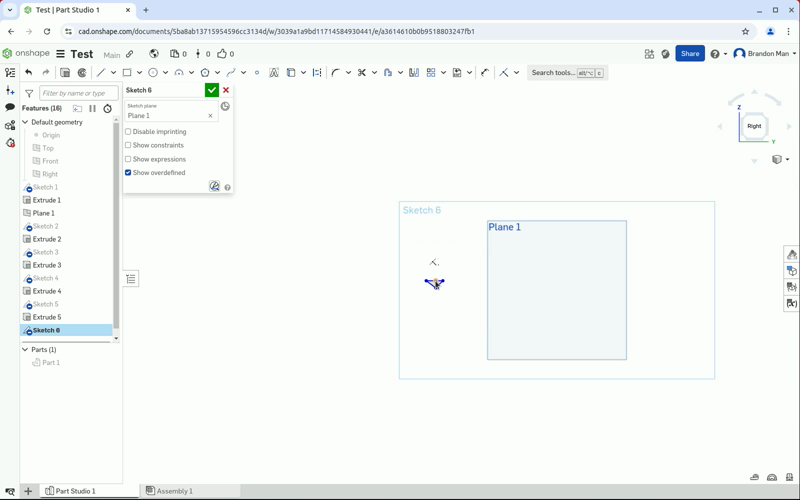
scroll(6)
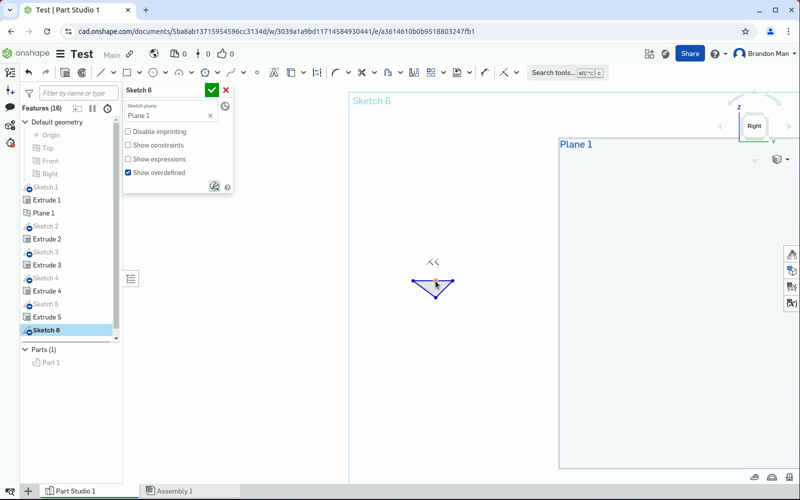
click(435, 280)
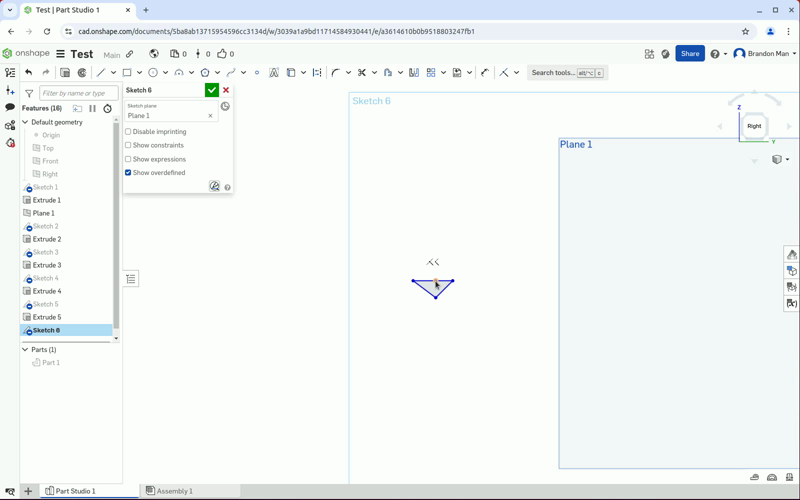
scroll(-6)
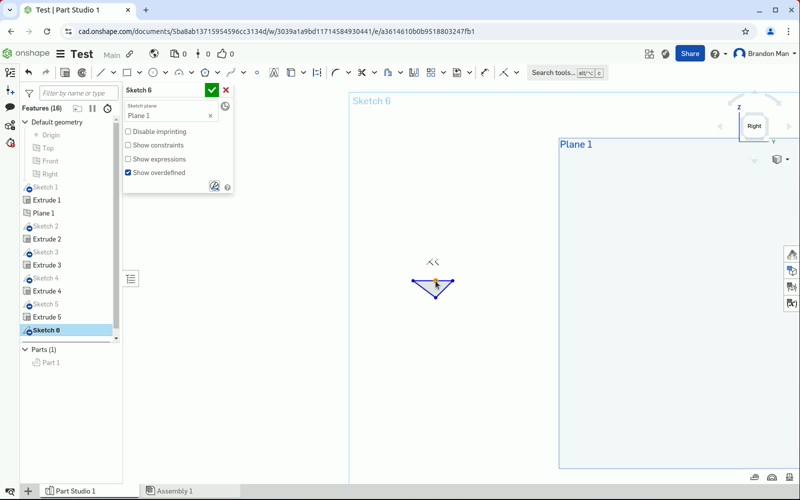
scroll(-6)
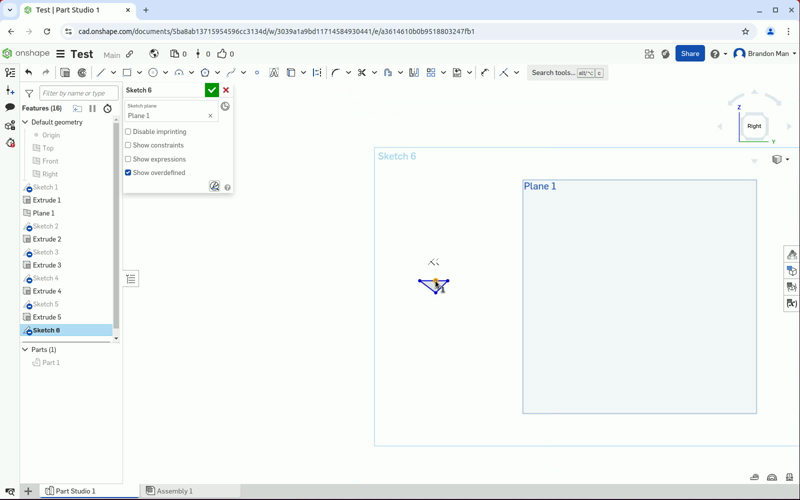
scroll(-6)
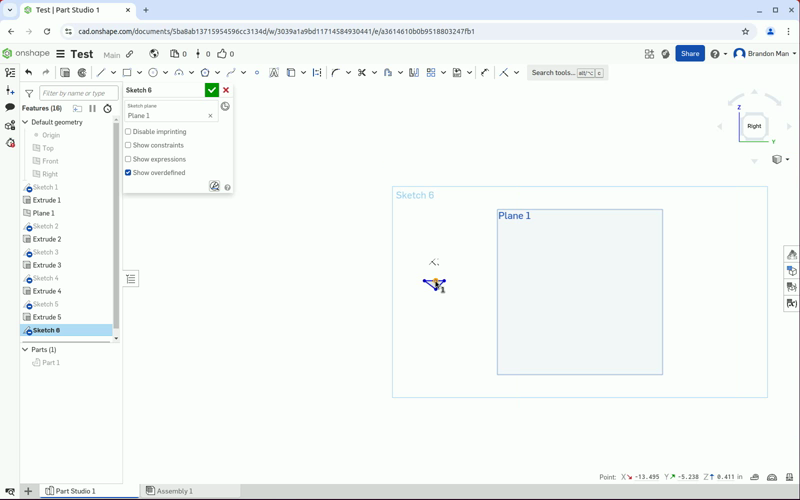
scroll(-6)
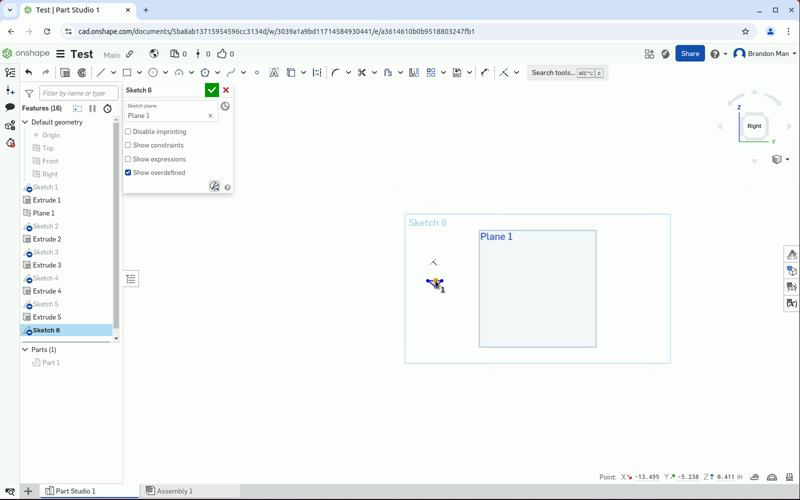
scroll(-6)
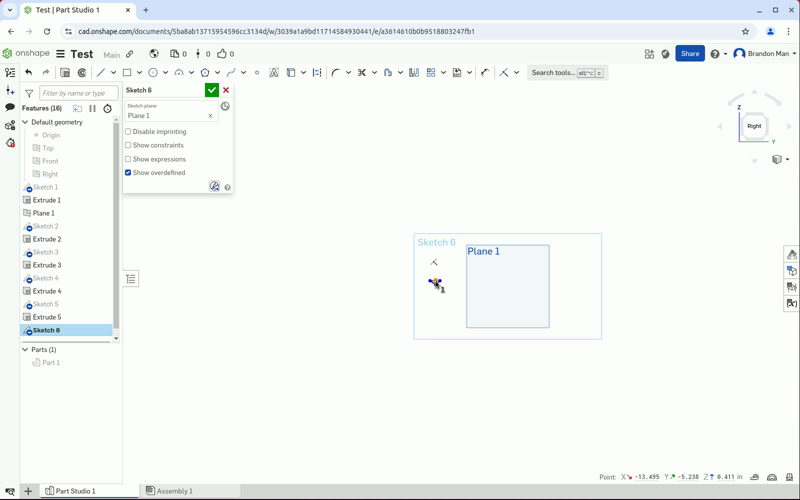
scroll(-6)
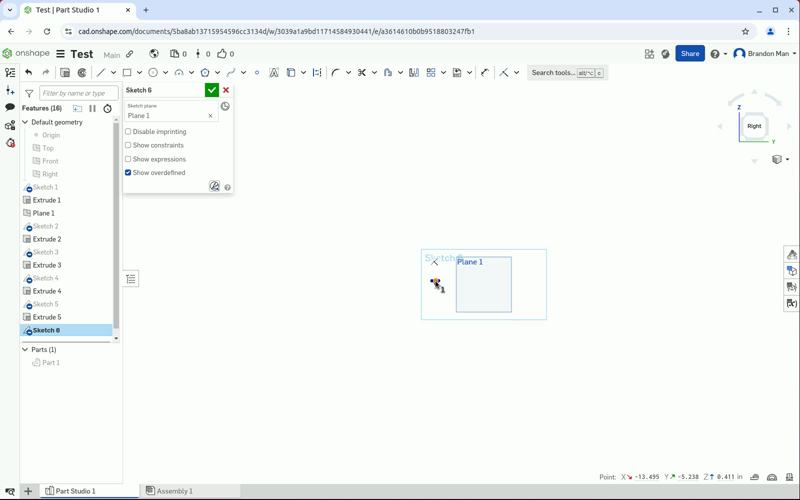
scroll(-6)
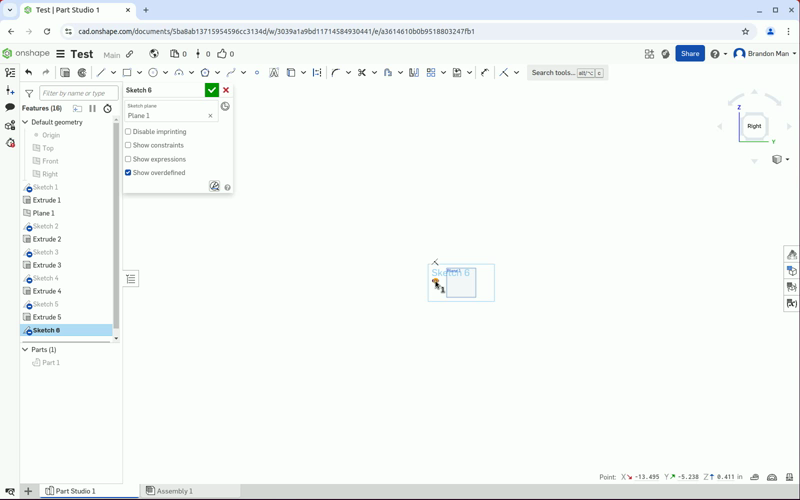
mouse_move(73, 352)
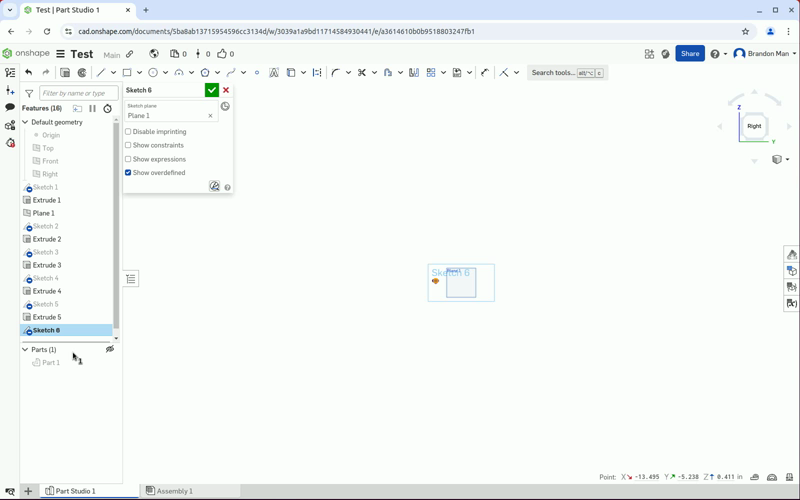
key(shift+y)
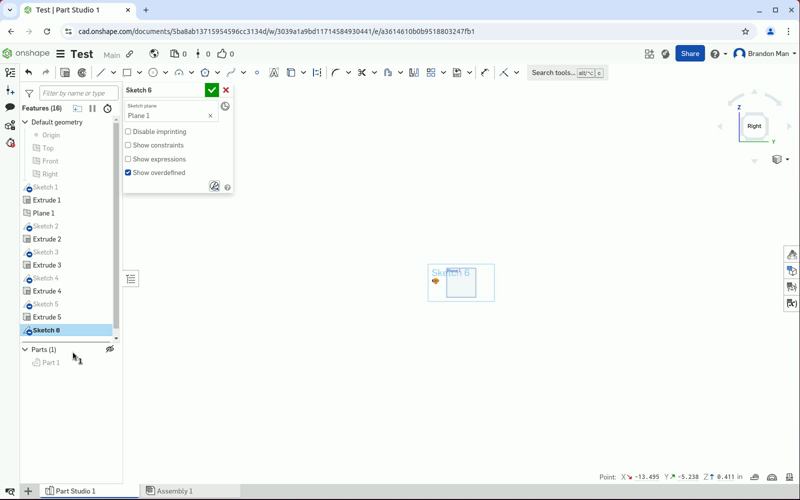
key(shift+e)
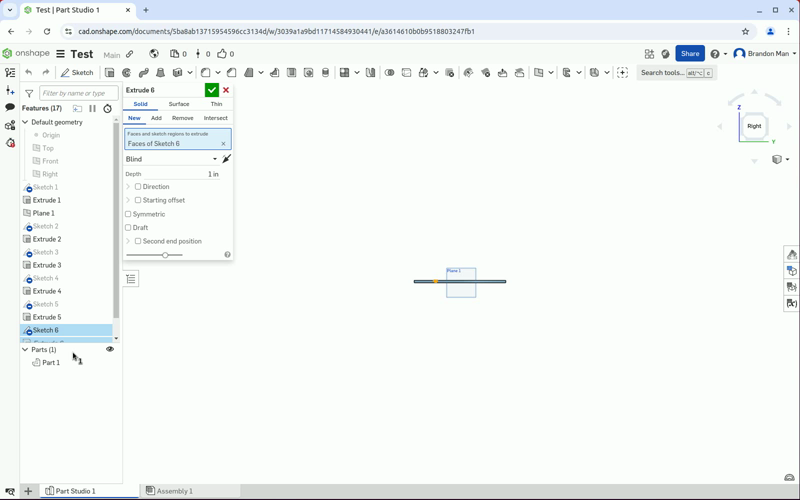
mouse_move(143, 106)
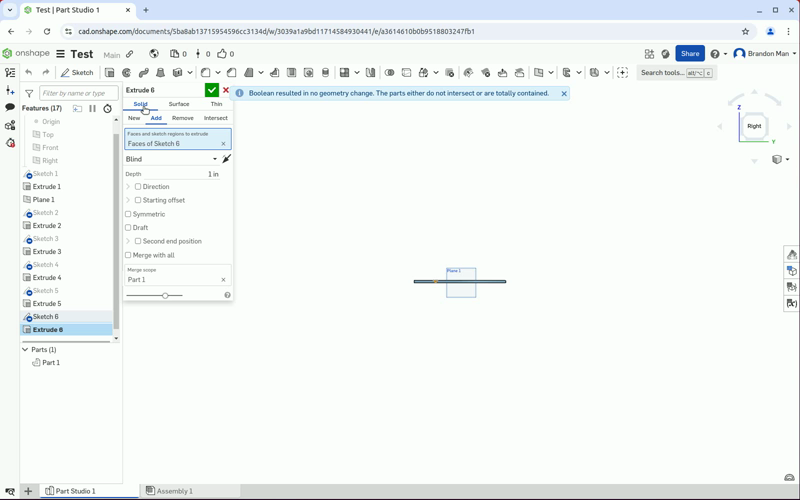
click(143, 106)
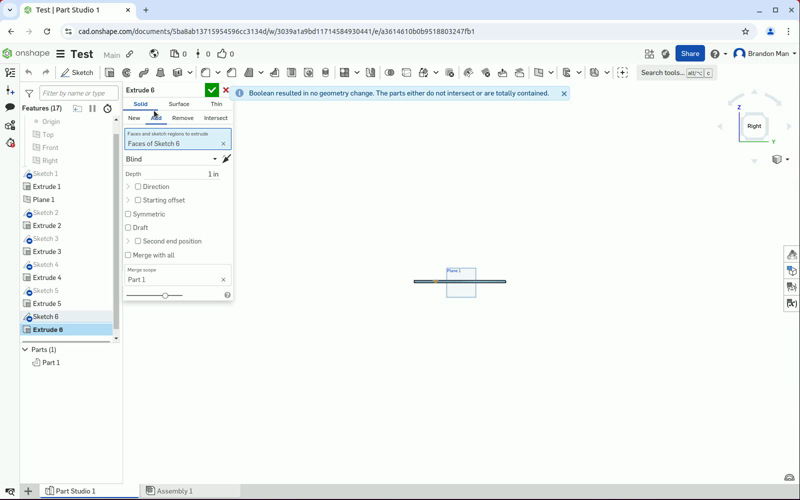
mouse_move(186, 120)
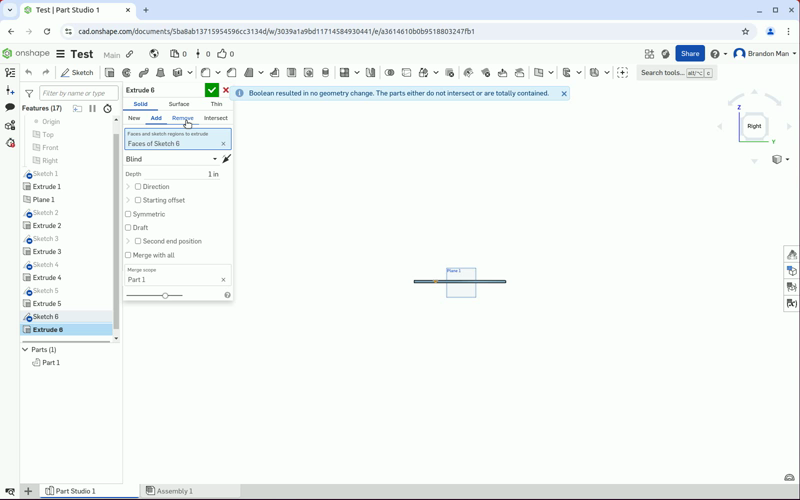
click(186, 120)
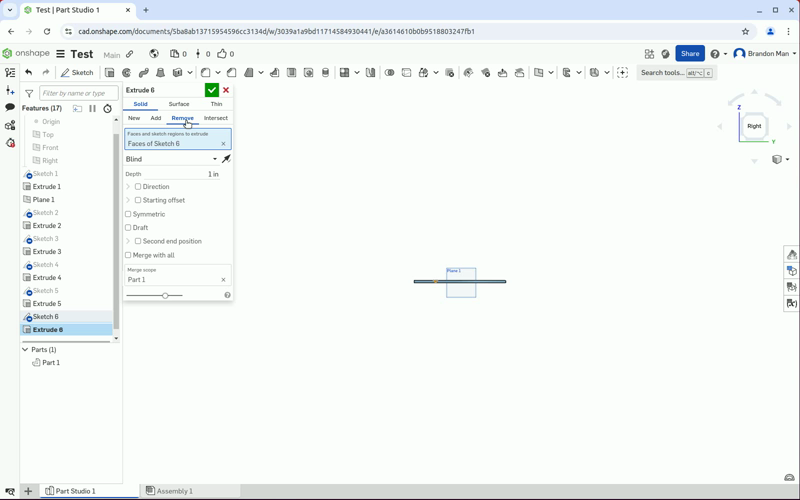
key(tab, 4)
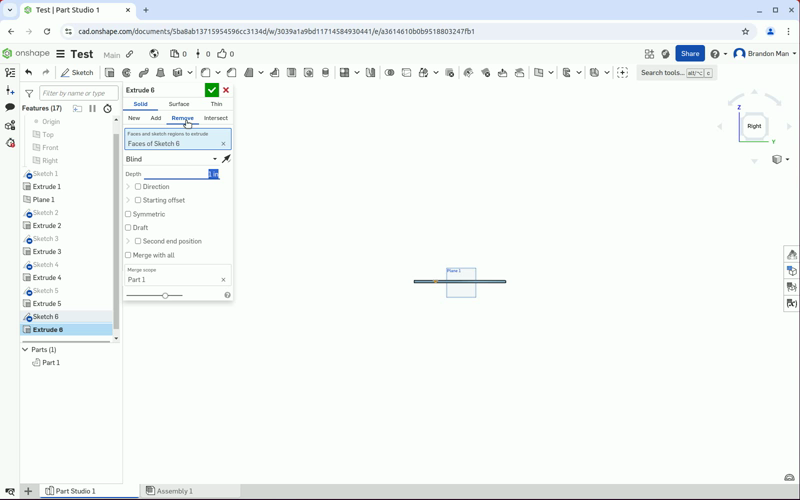
text(30.811)
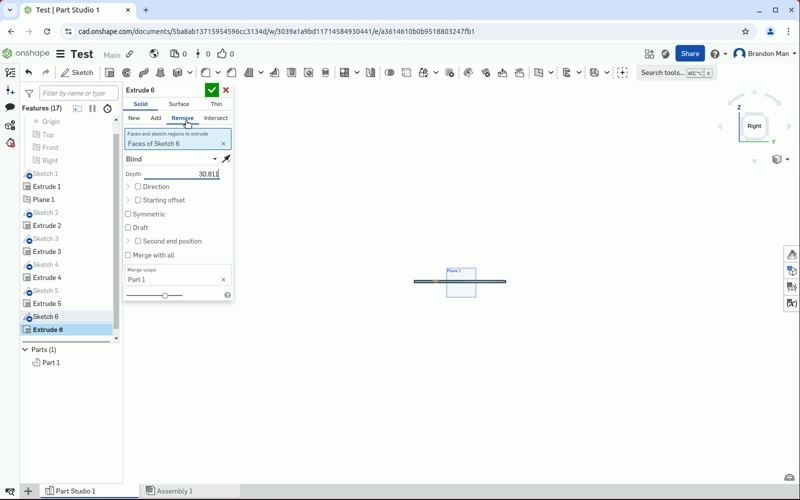
key(tab, 6)
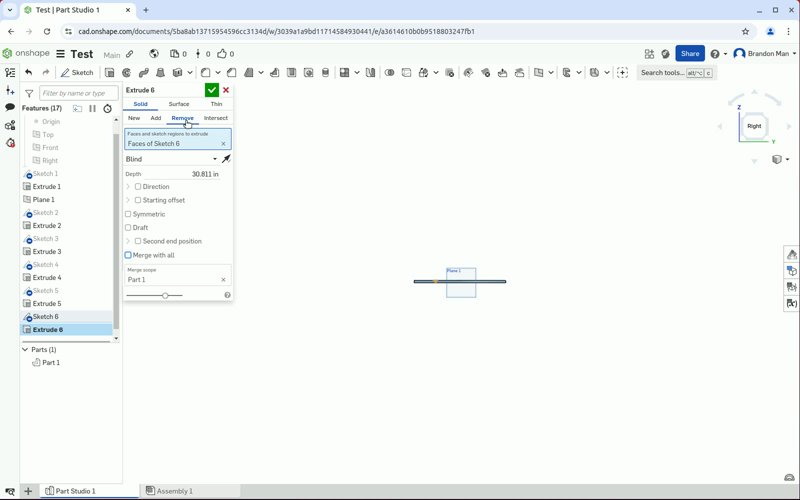
key(space)
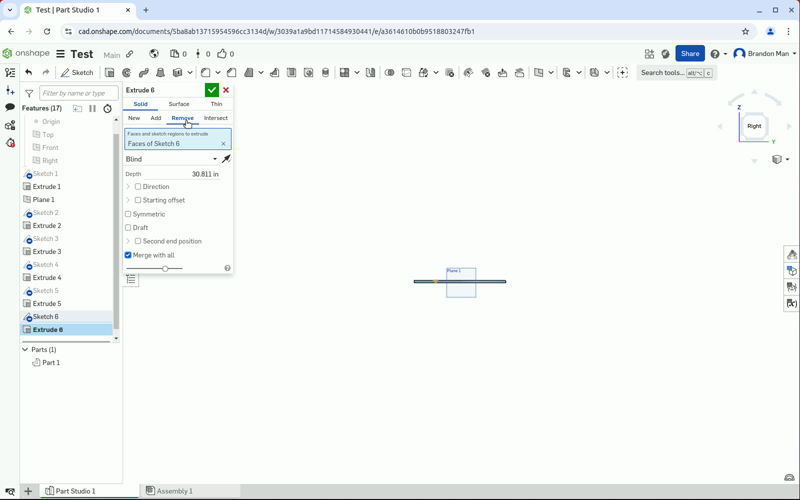
key(enter)
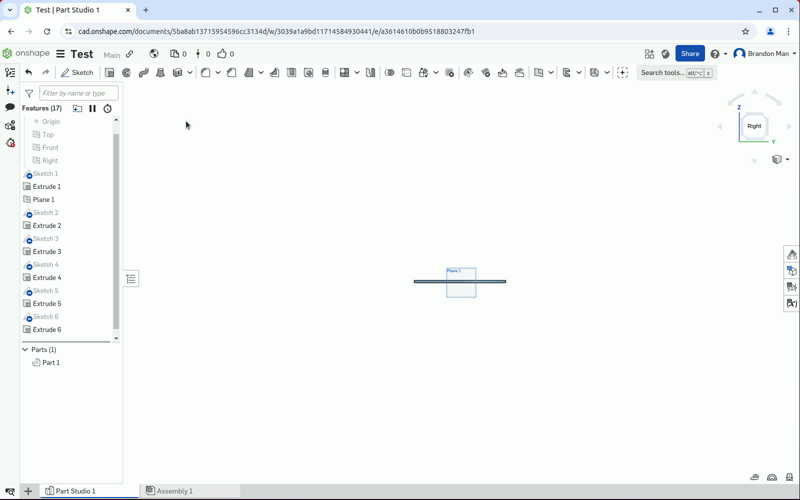
key(shift+h)
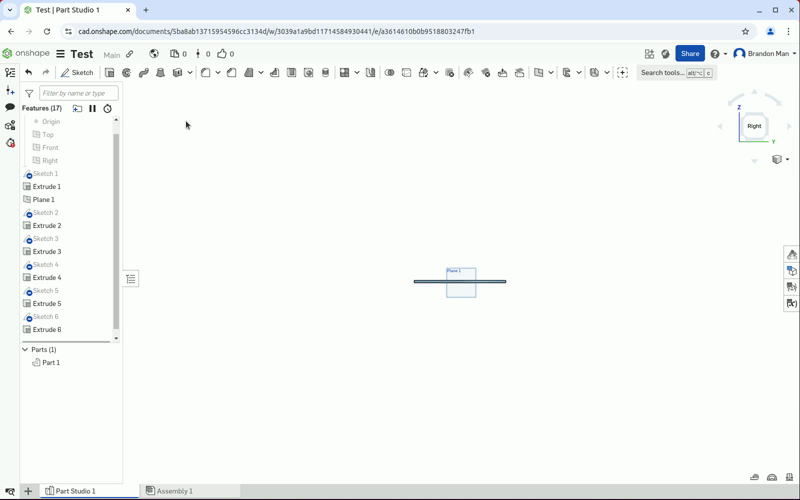
key(shift+h)
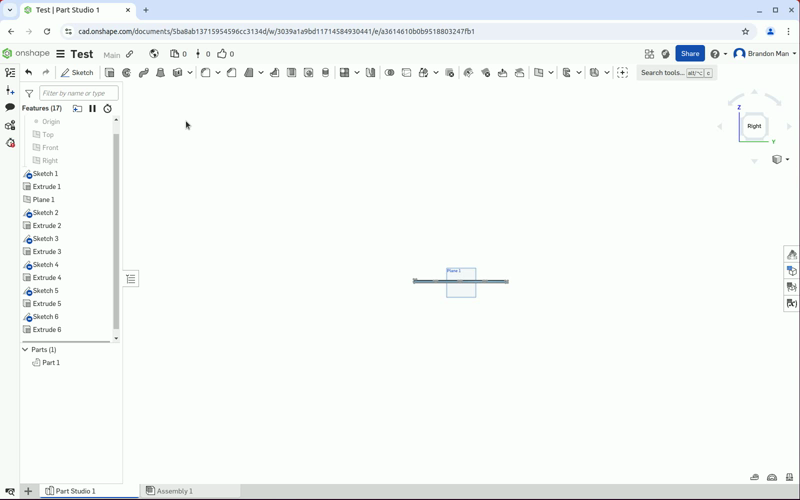
key(shift+7)
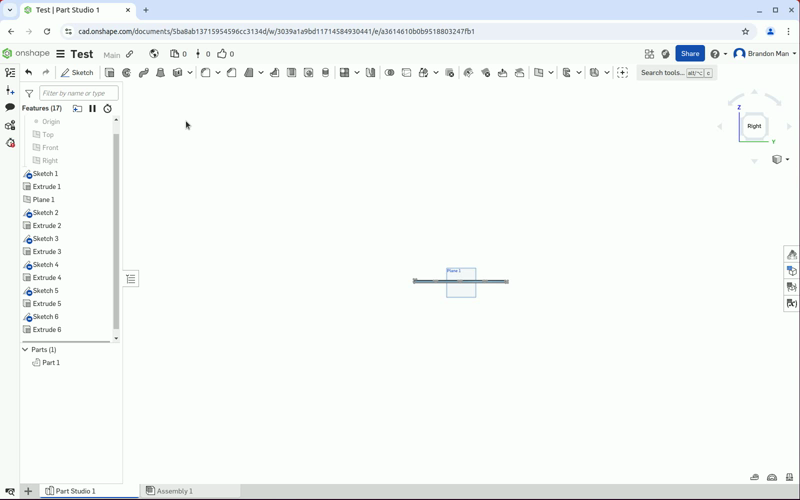
key(right, 2)
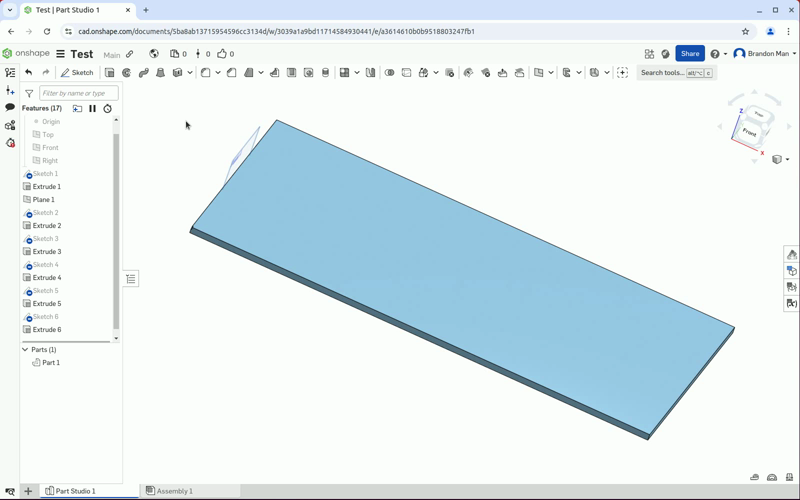
key(down, 2)
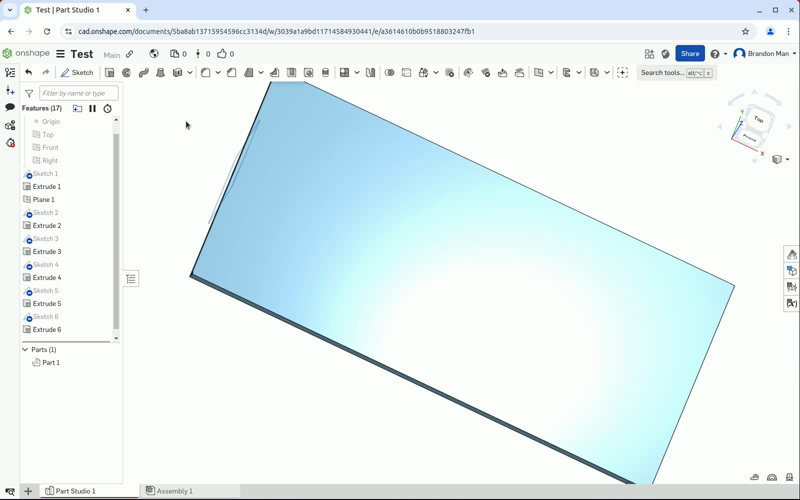
key(up, 2)
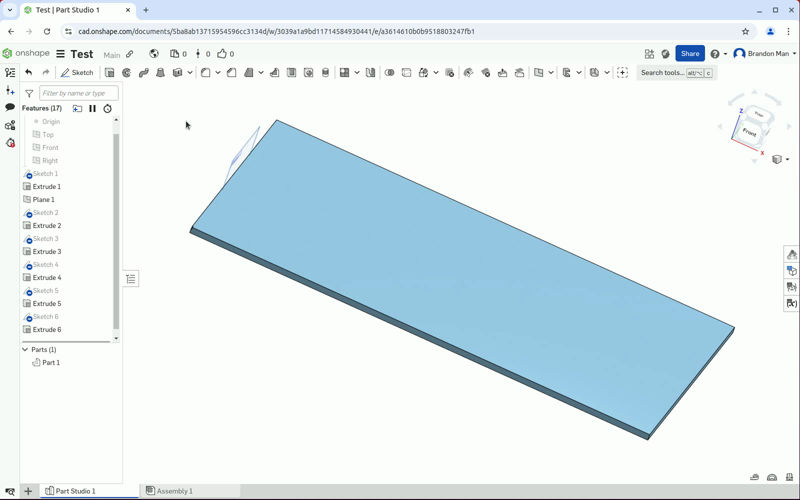
key(left, 2)
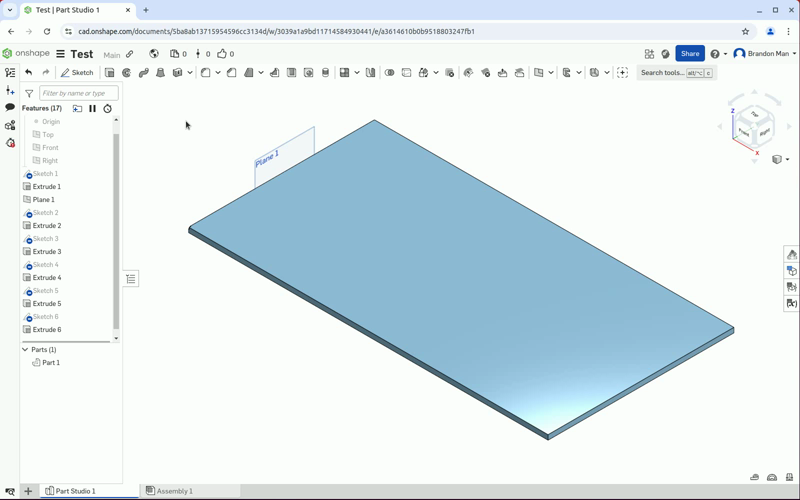
mouse_move(69, 176)
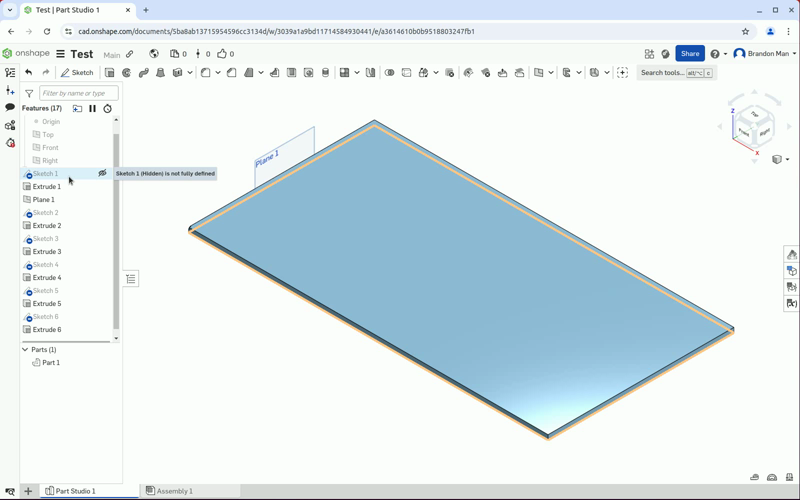
click(69, 176)